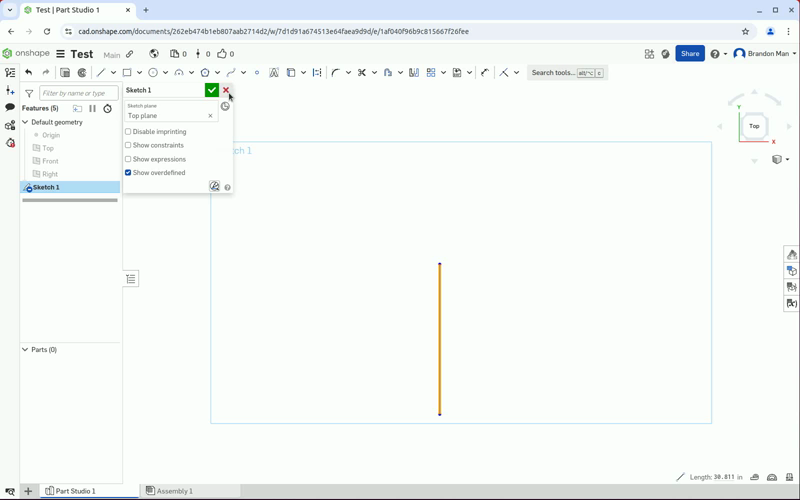
key(shift+h)
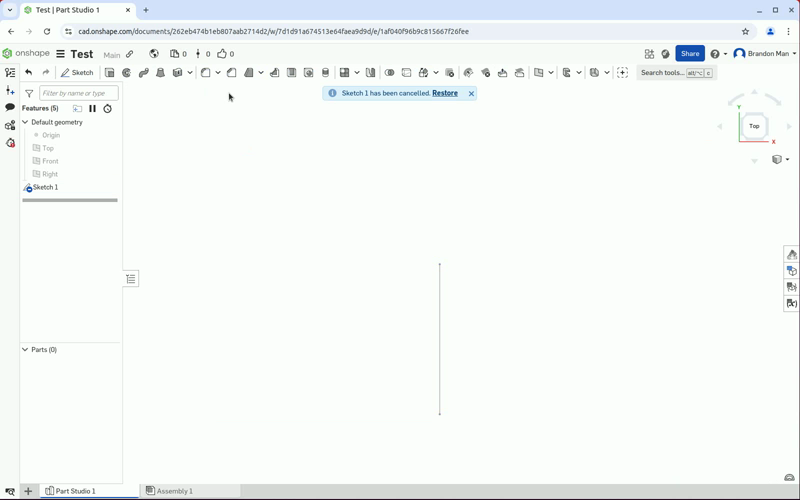
key(shift+s)
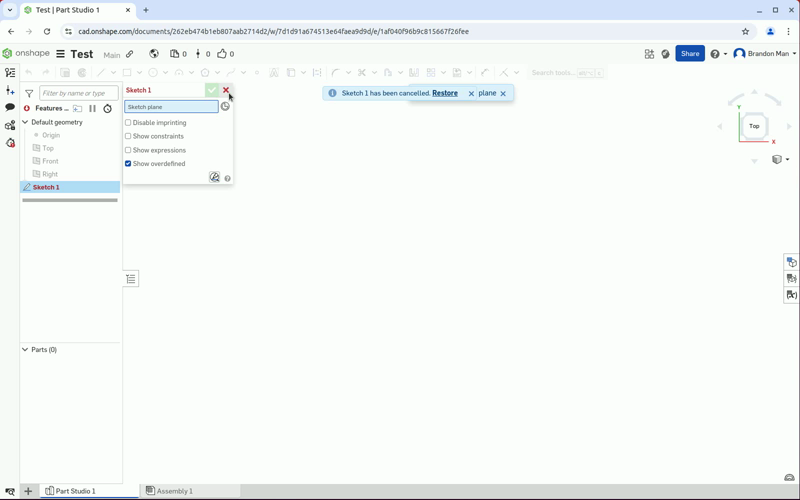
mouse_move(73, 150)
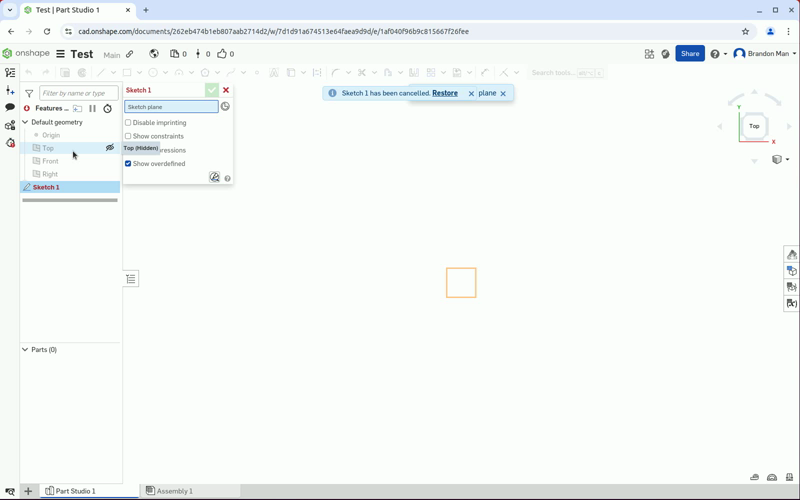
click(73, 150)
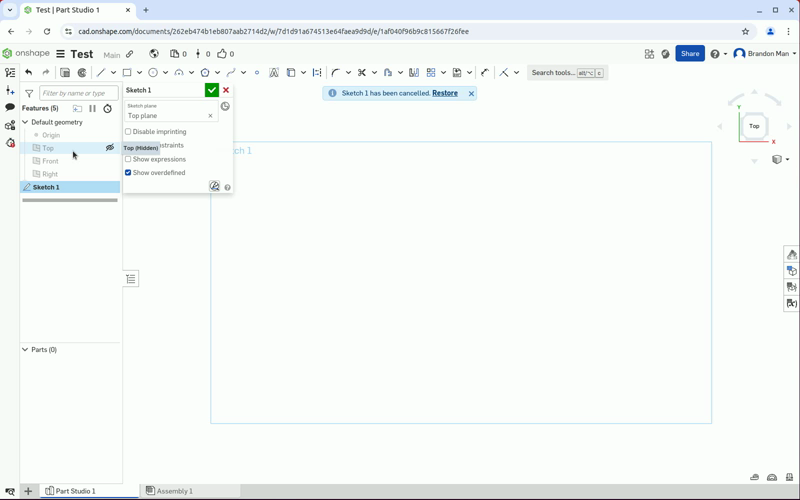
mouse_move(73, 352)
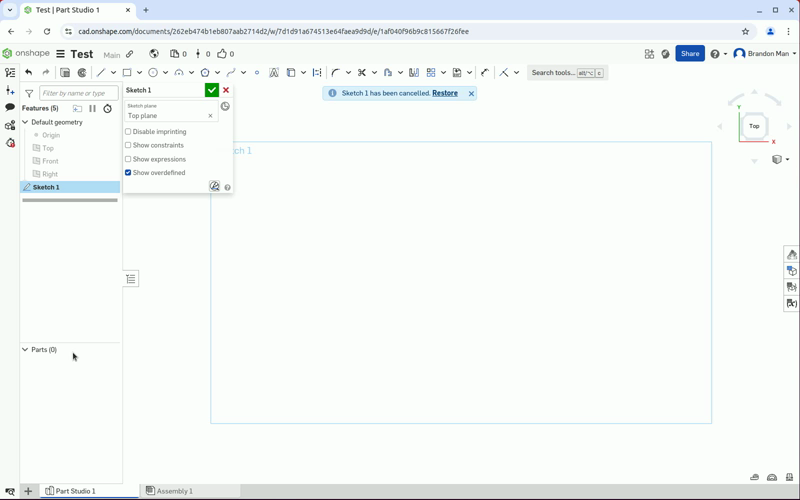
key(y)
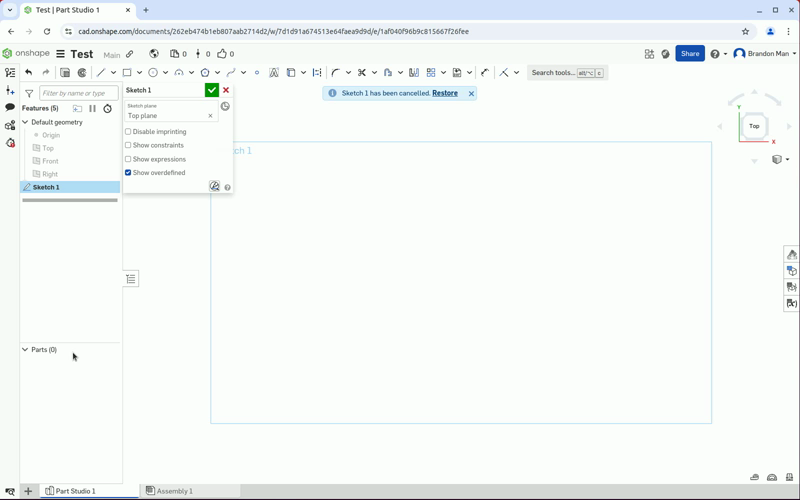
key(c)
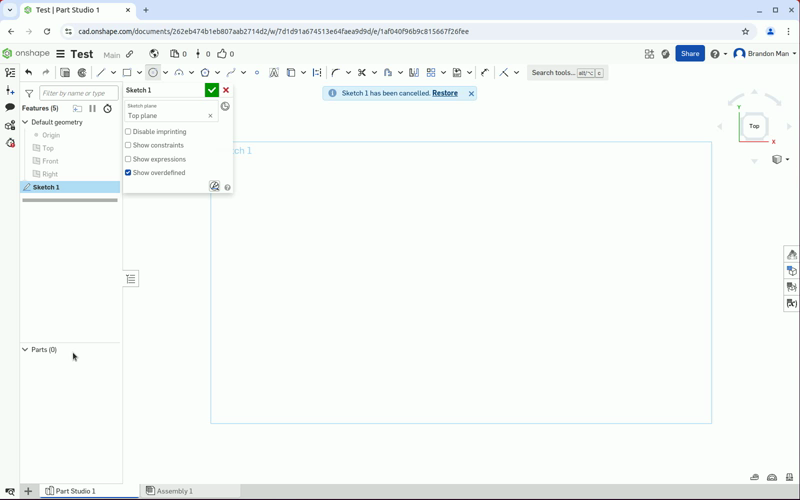
key_down(shift)
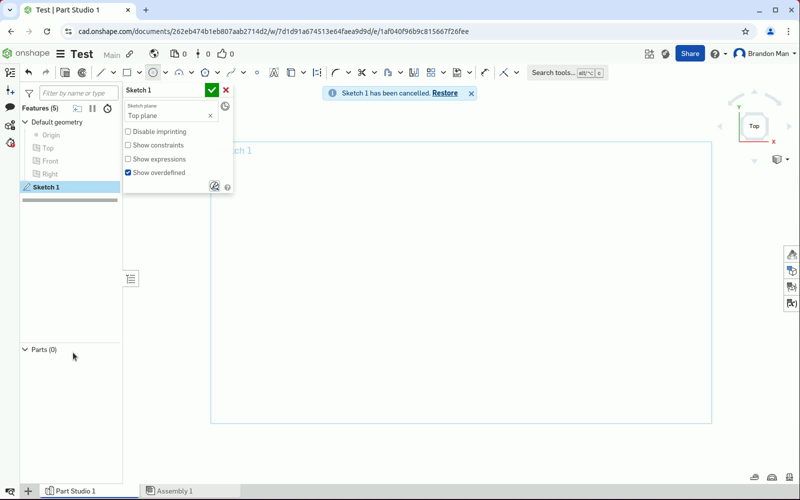
mouse_move(385, 282)
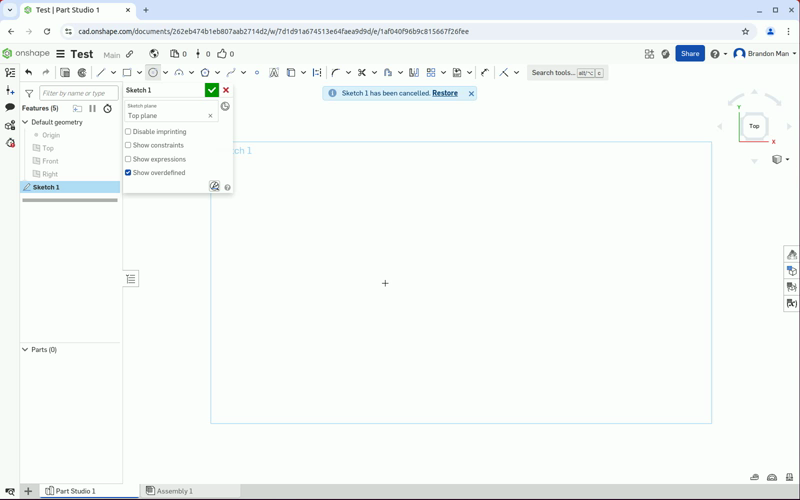
click(385, 282)
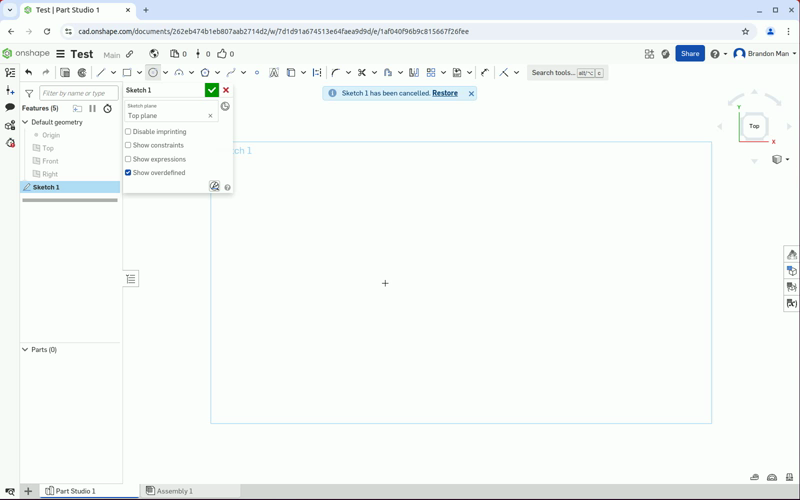
key_up(shift)
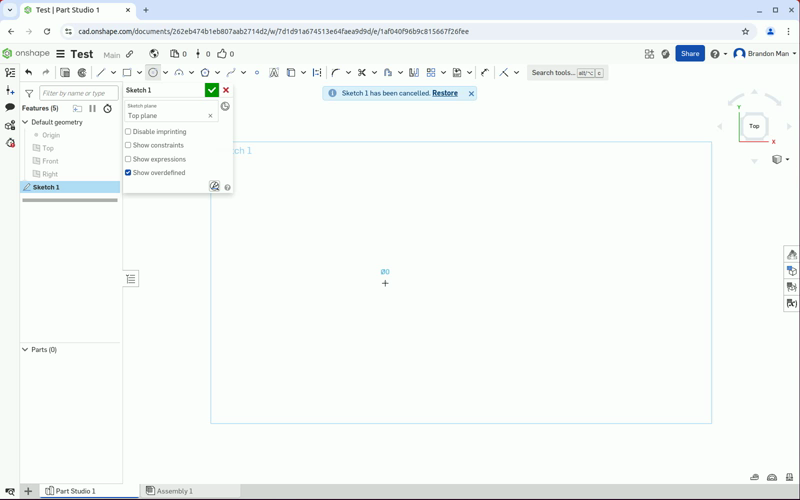
mouse_move(409, 282)
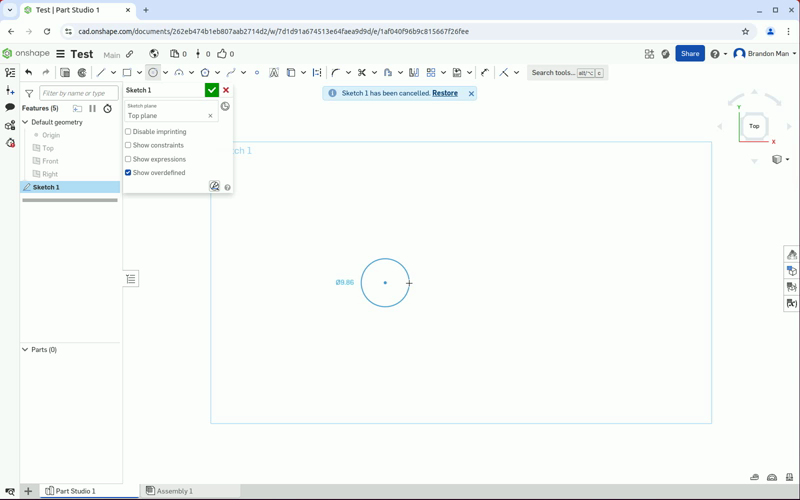
click(409, 282)
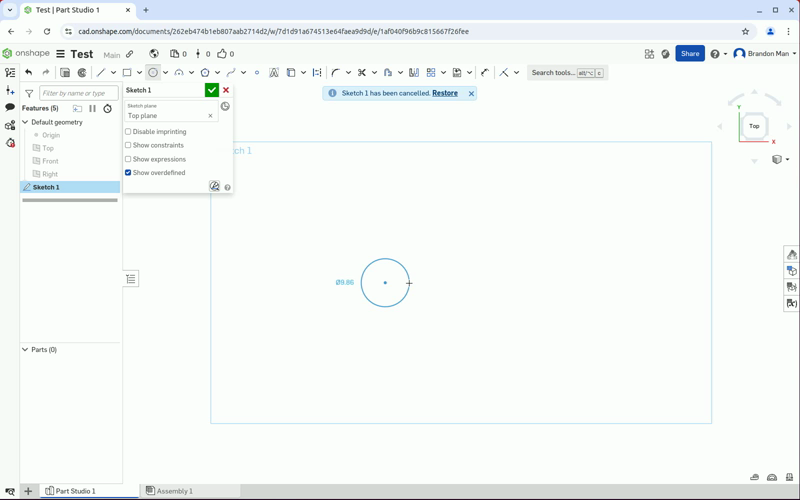
key(esc)
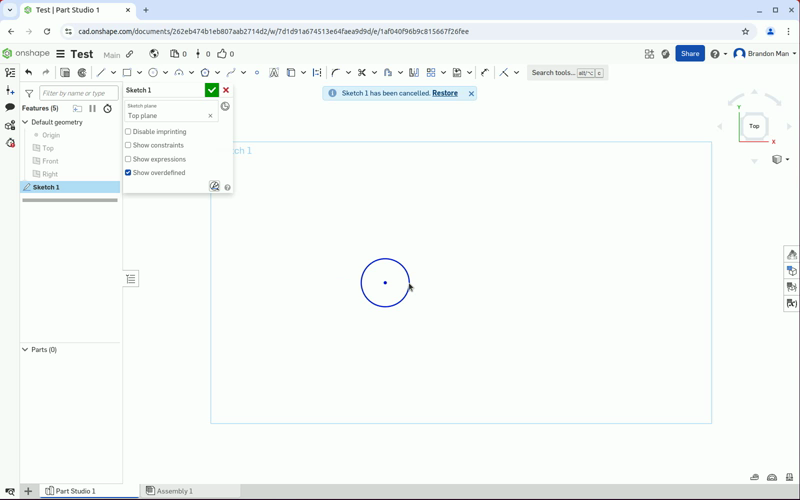
key(c)
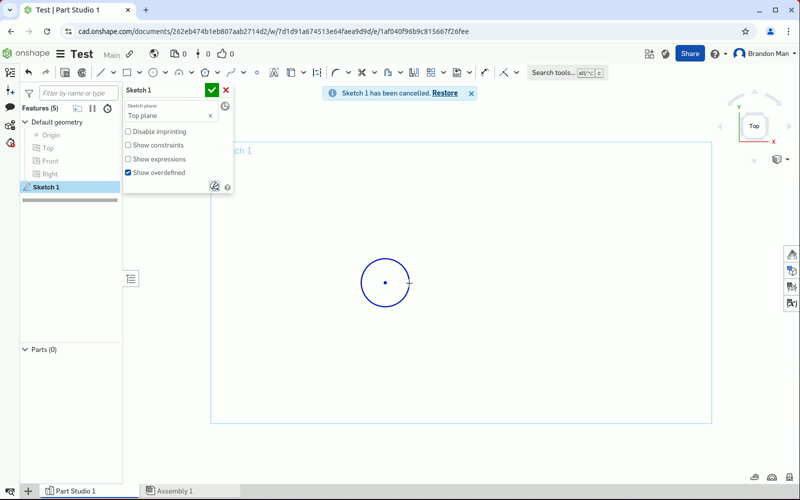
key_down(shift)
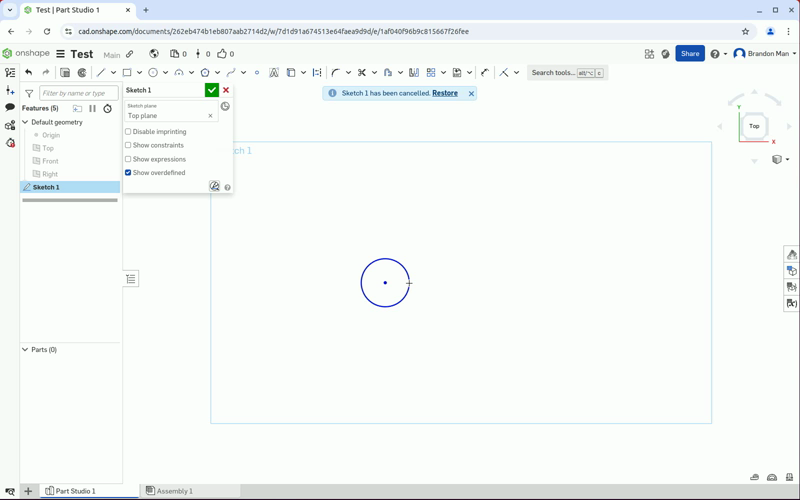
mouse_move(385, 282)
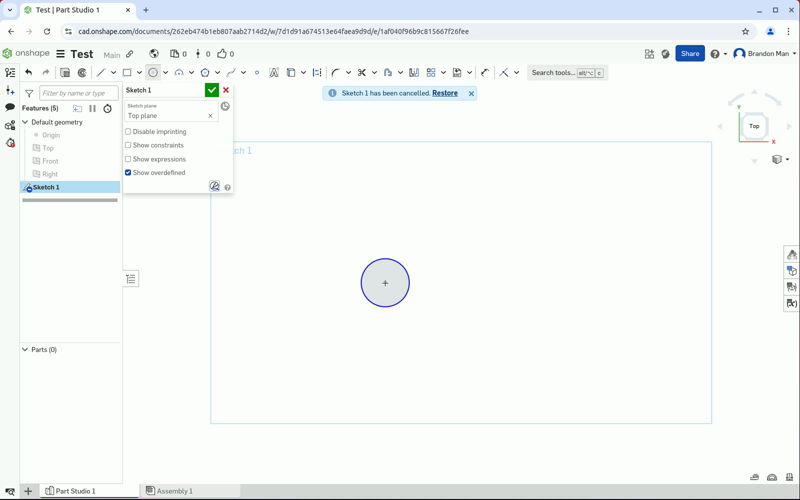
click(385, 282)
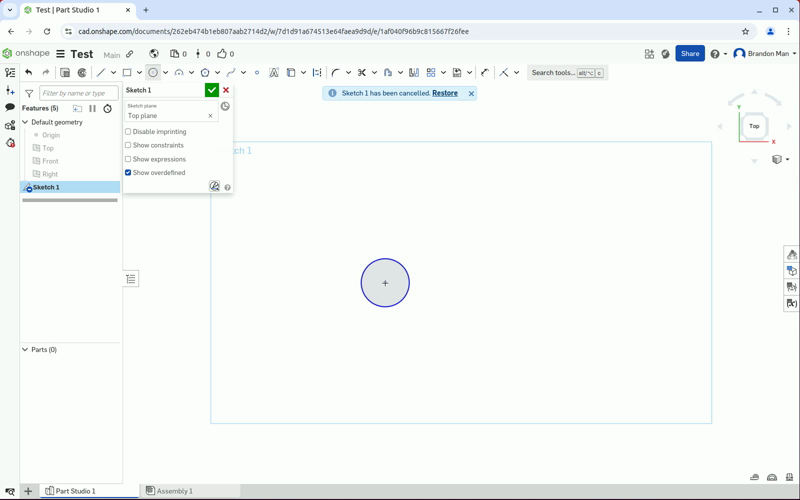
key_up(shift)
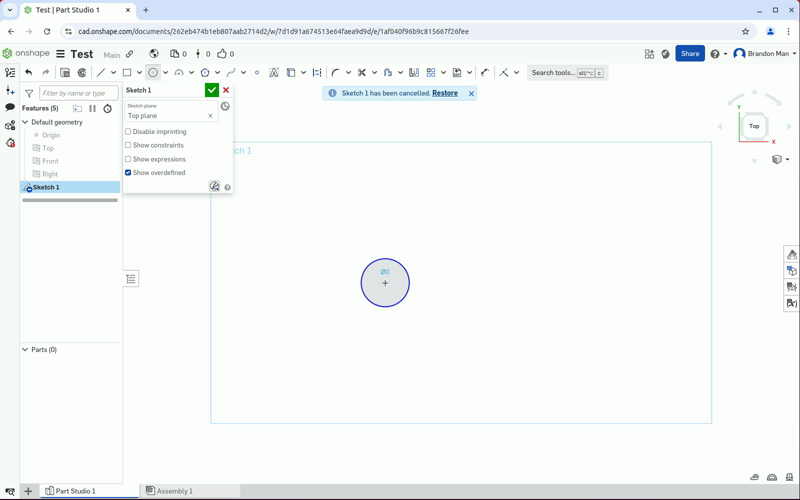
mouse_move(405, 282)
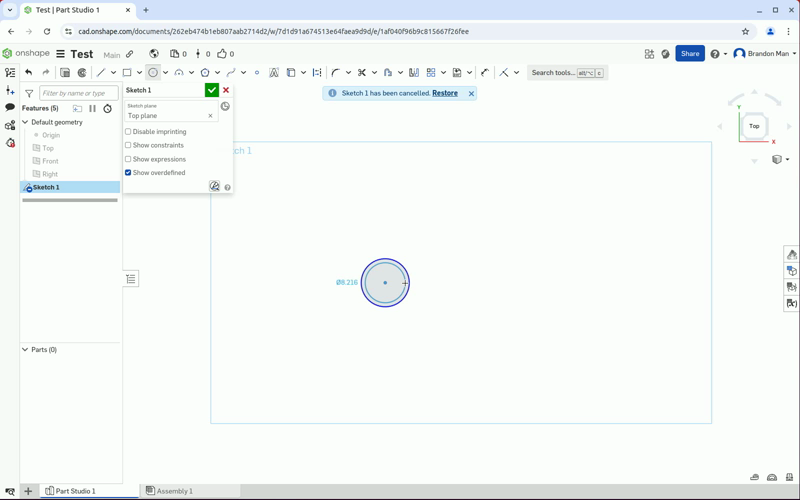
scroll(6)
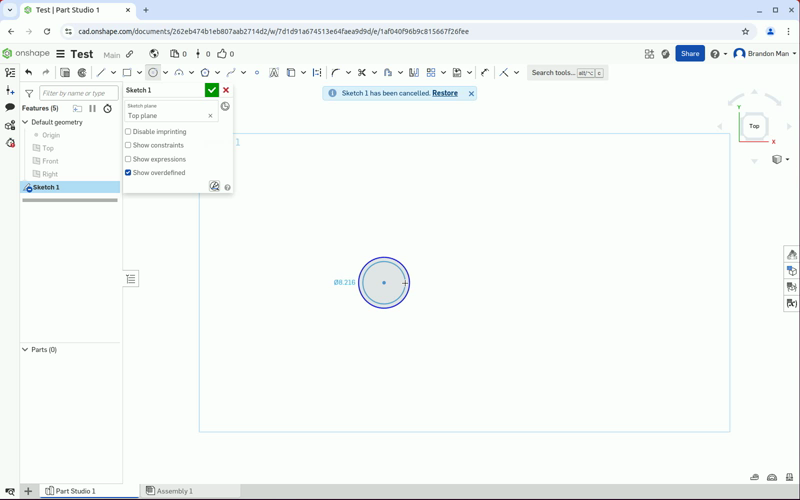
scroll(6)
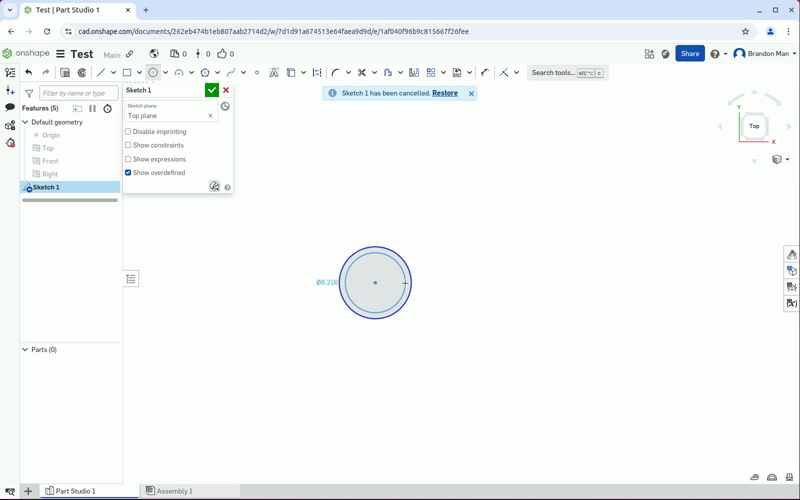
scroll(6)
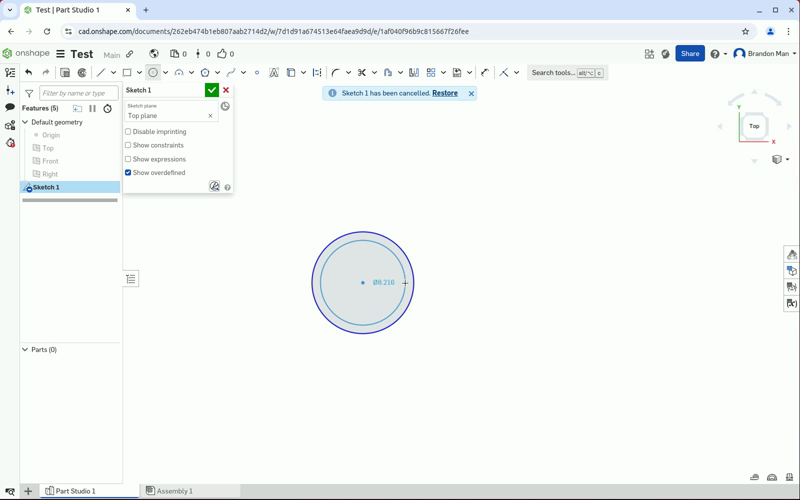
scroll(6)
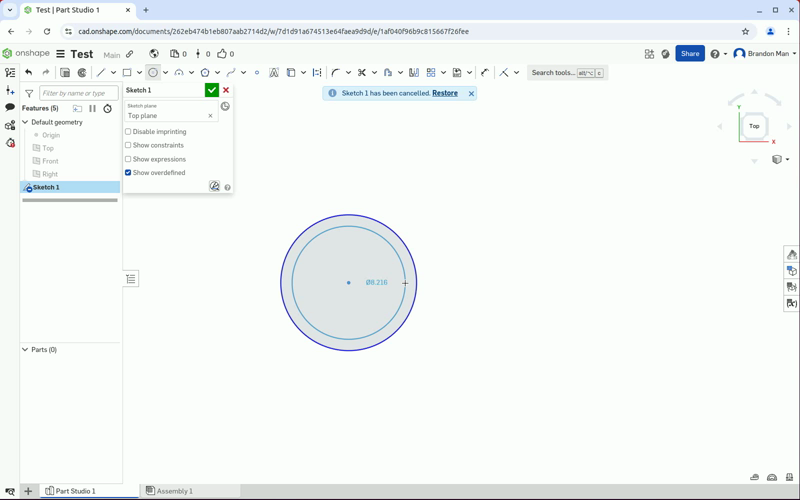
scroll(6)
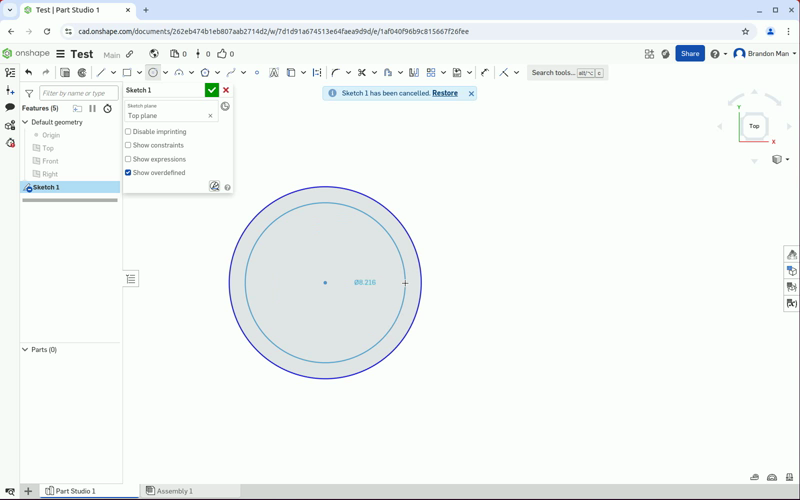
scroll(6)
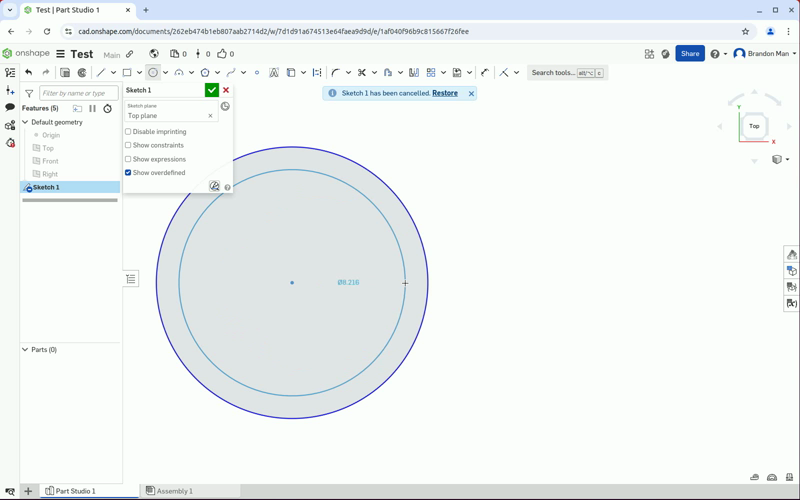
scroll(6)
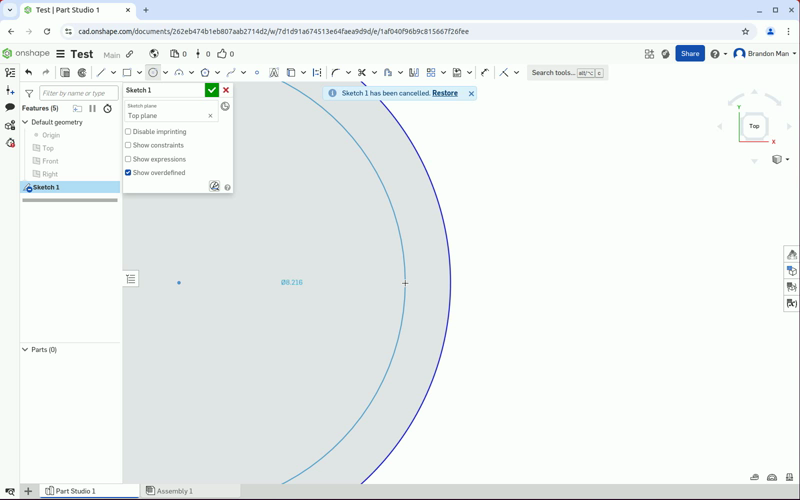
click(405, 282)
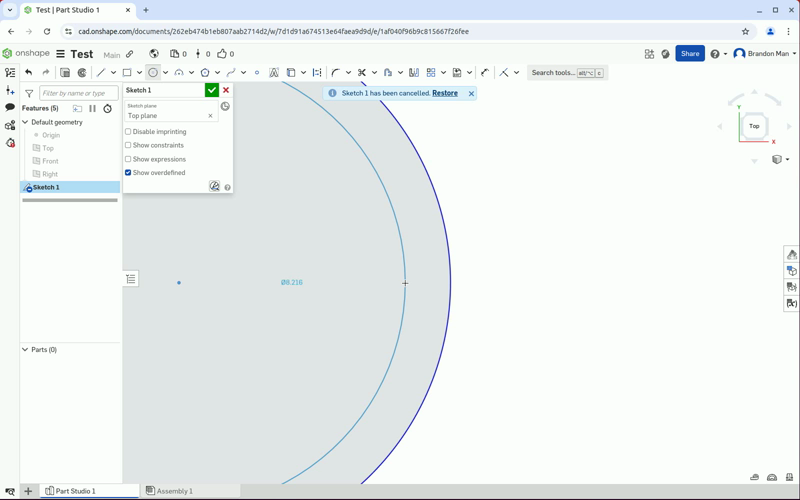
scroll(-6)
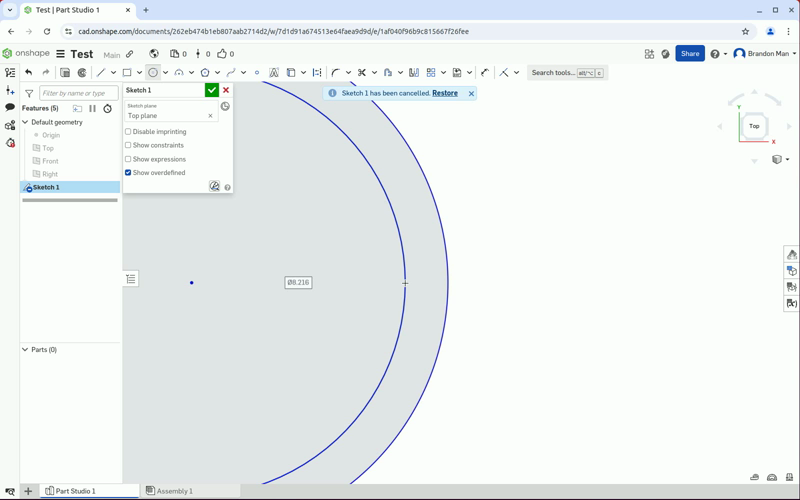
scroll(-6)
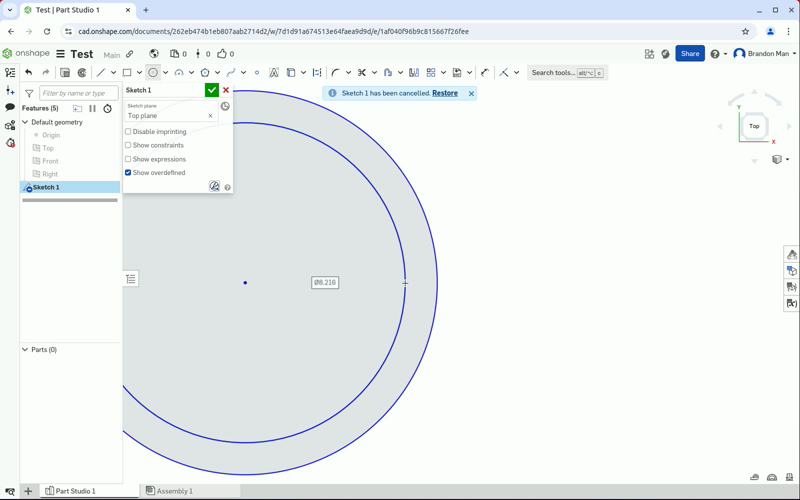
scroll(-6)
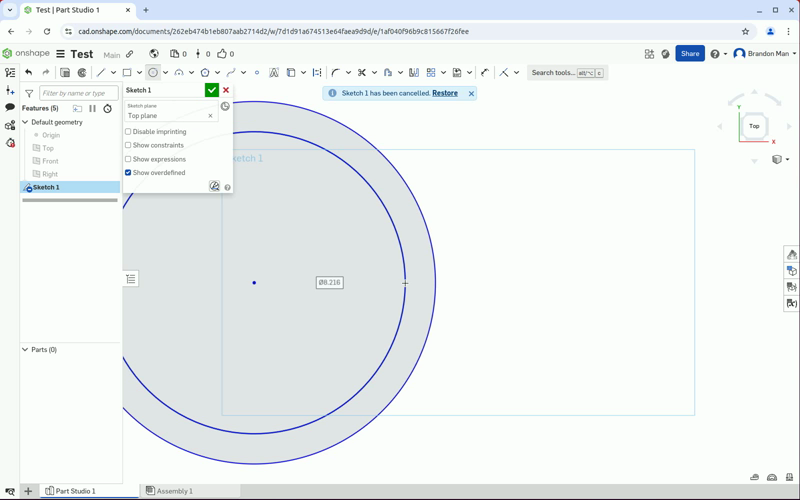
scroll(-6)
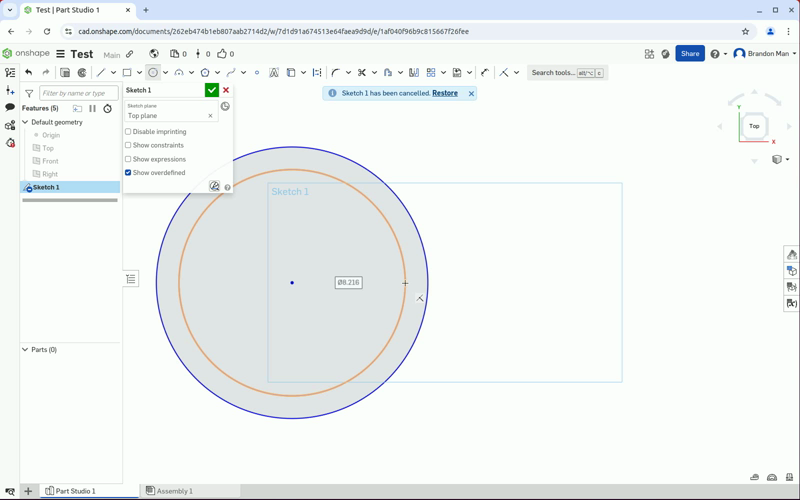
scroll(-6)
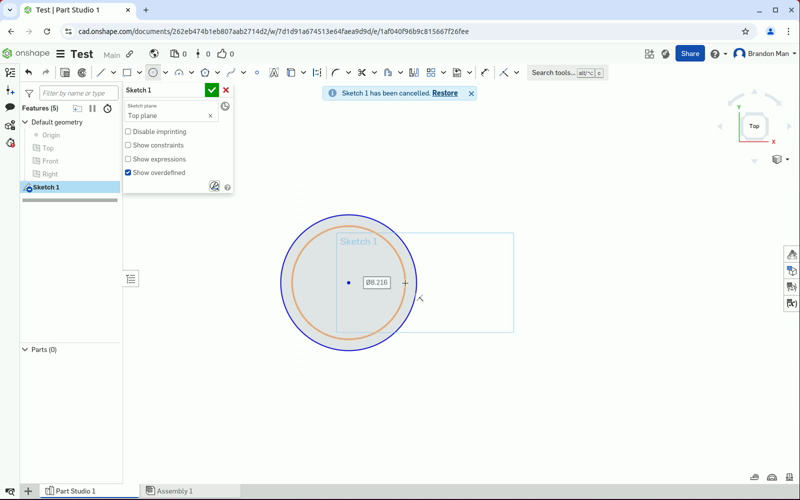
scroll(-6)
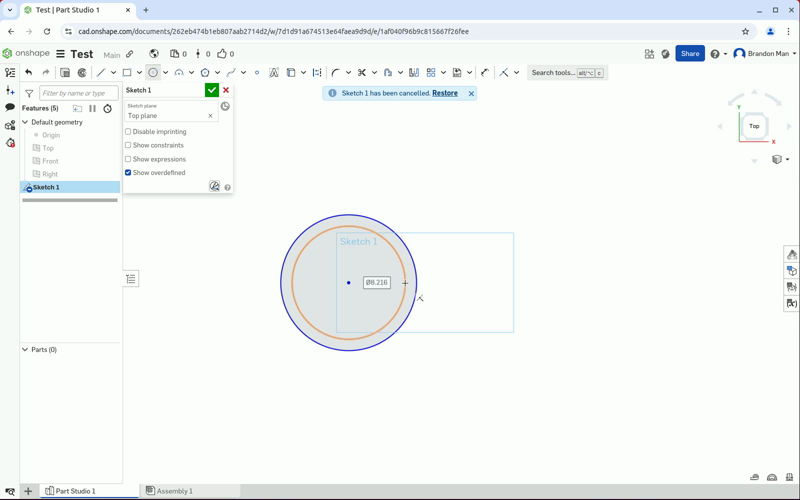
scroll(-6)
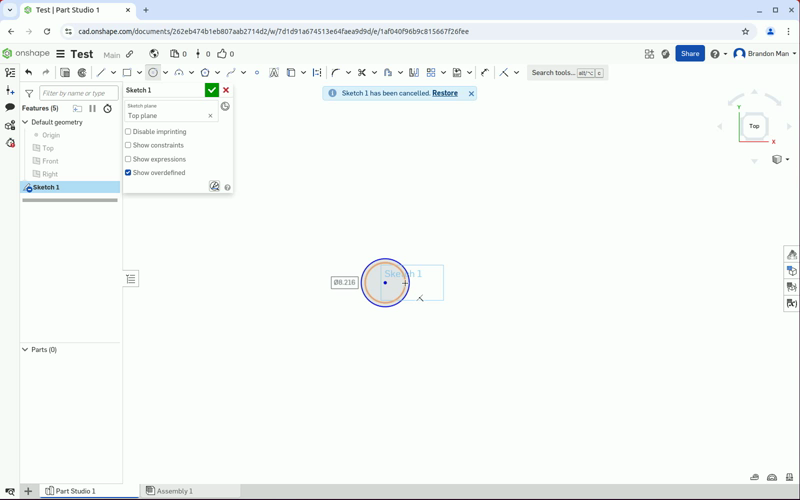
key(esc)
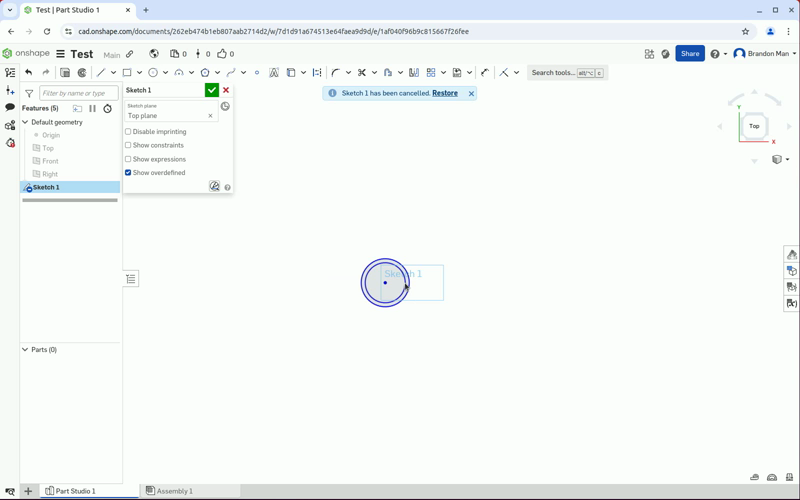
mouse_move(390, 303)
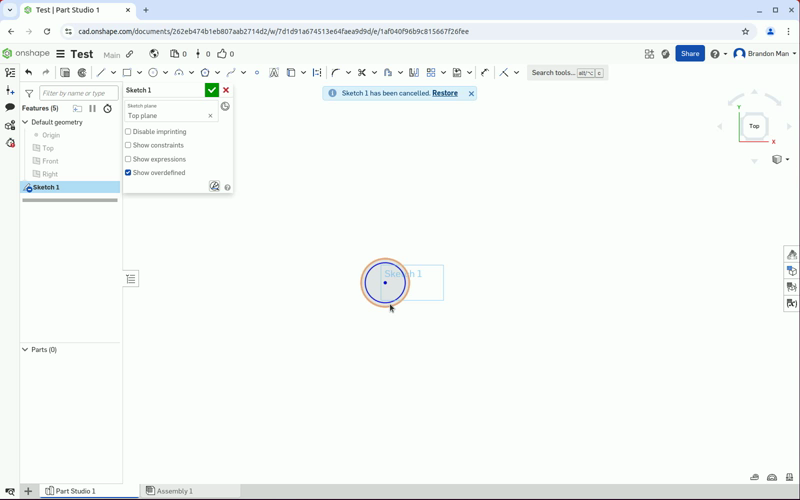
scroll(6)
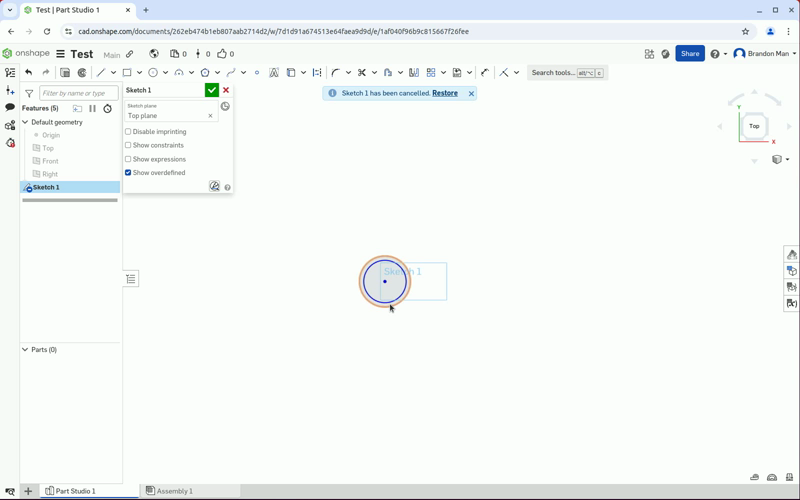
scroll(6)
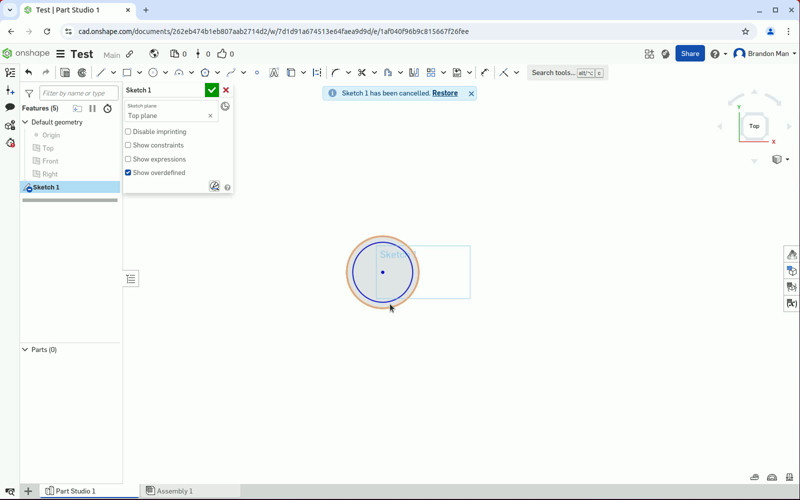
scroll(6)
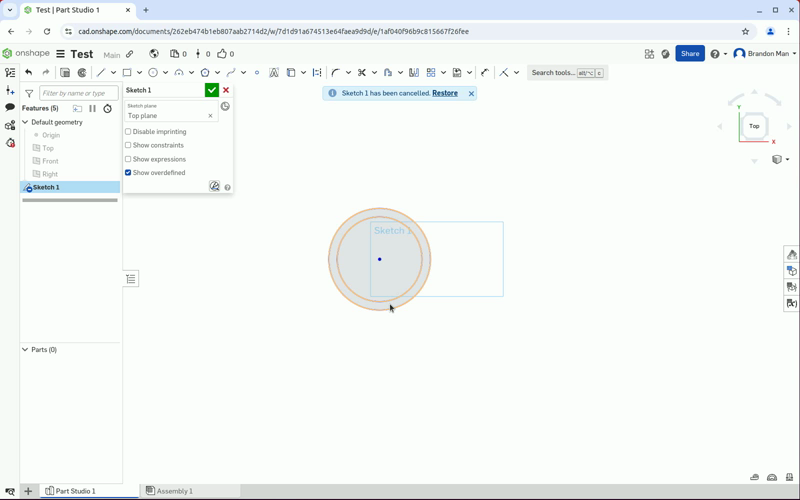
scroll(6)
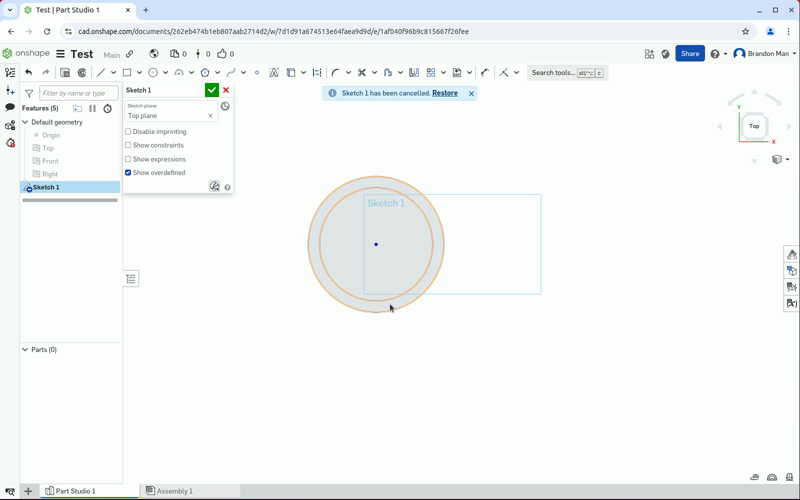
scroll(6)
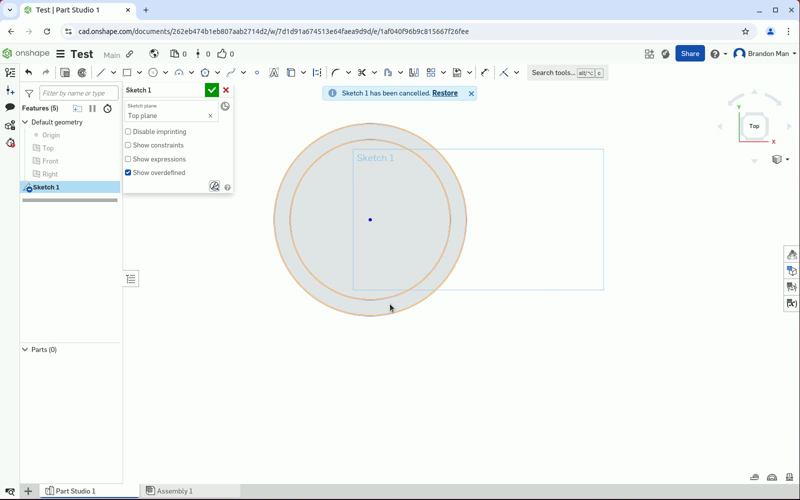
scroll(6)
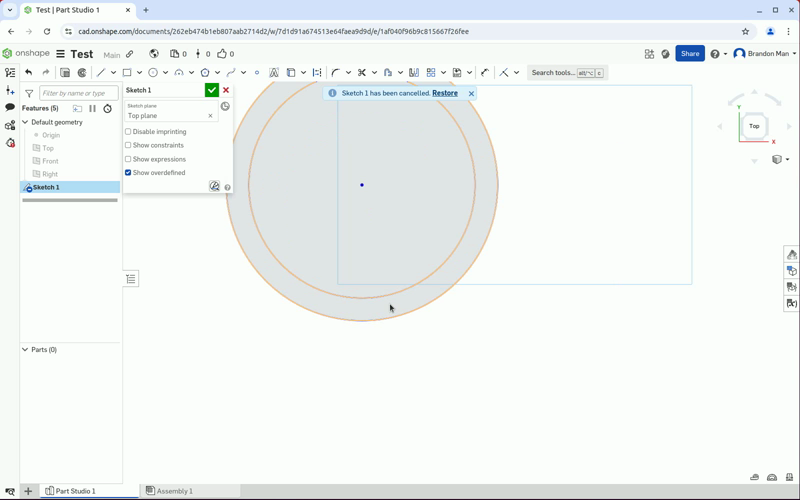
scroll(6)
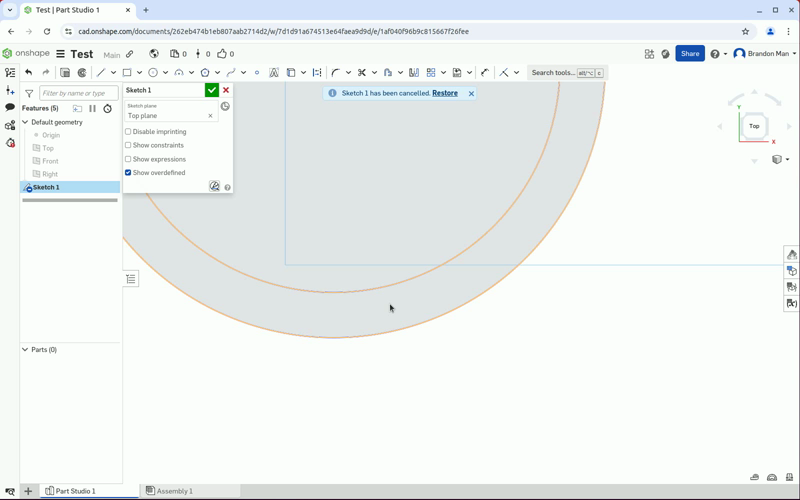
click(390, 303)
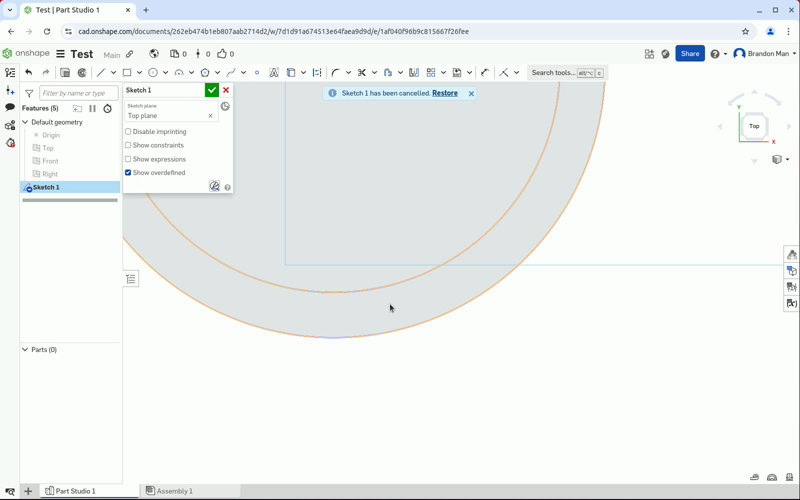
scroll(-6)
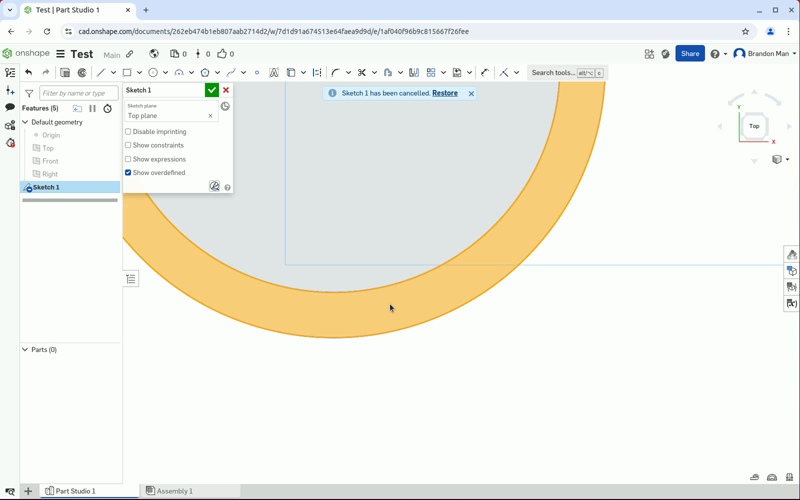
scroll(-6)
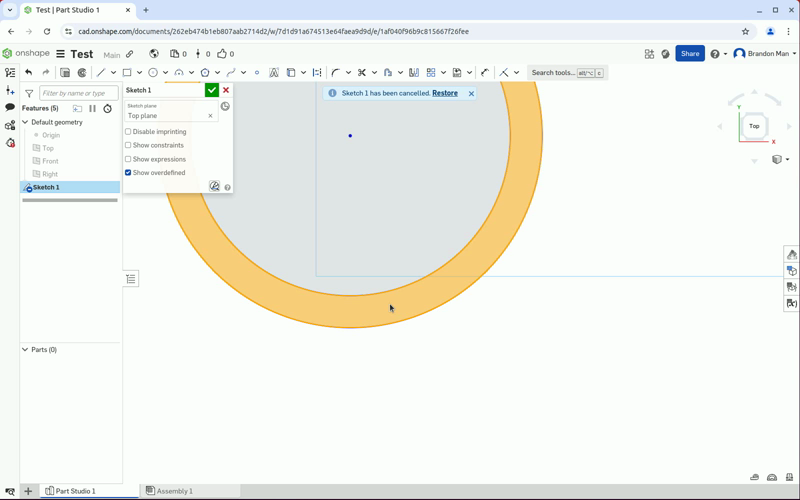
scroll(-6)
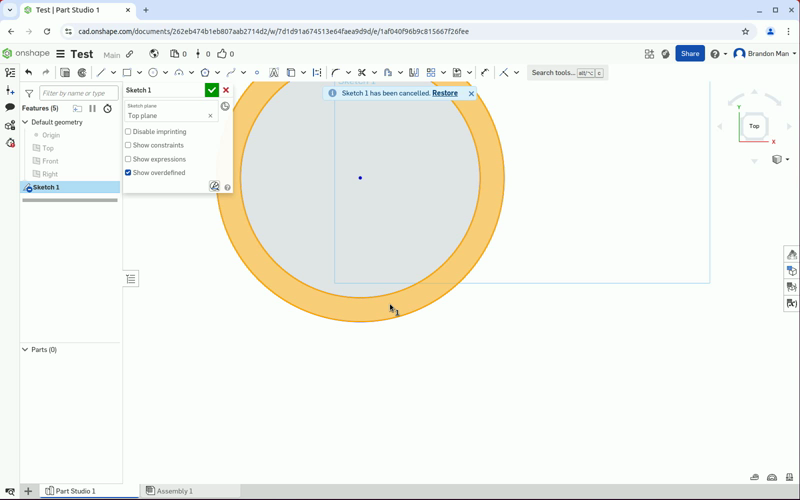
scroll(-6)
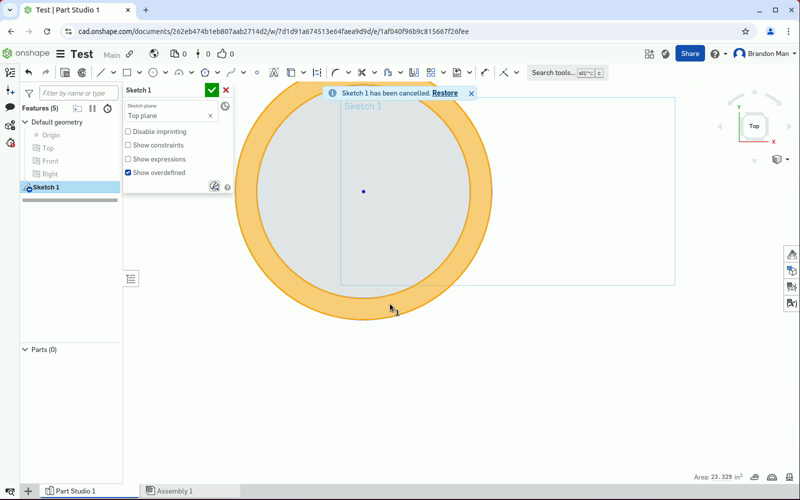
scroll(-6)
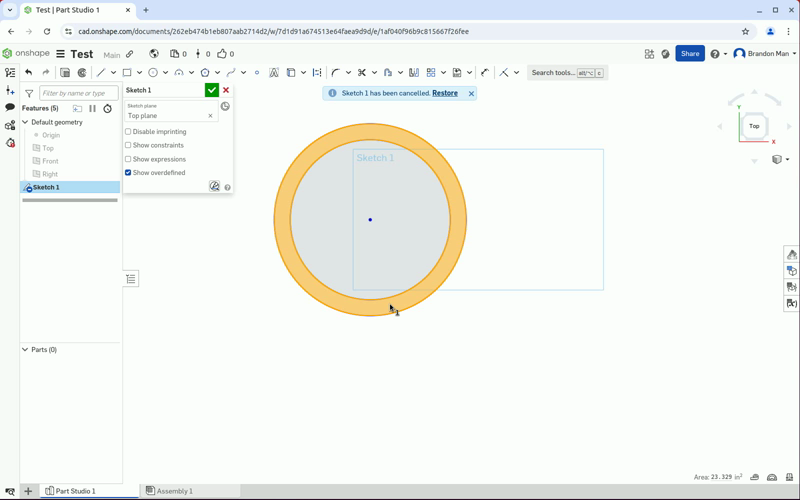
scroll(-6)
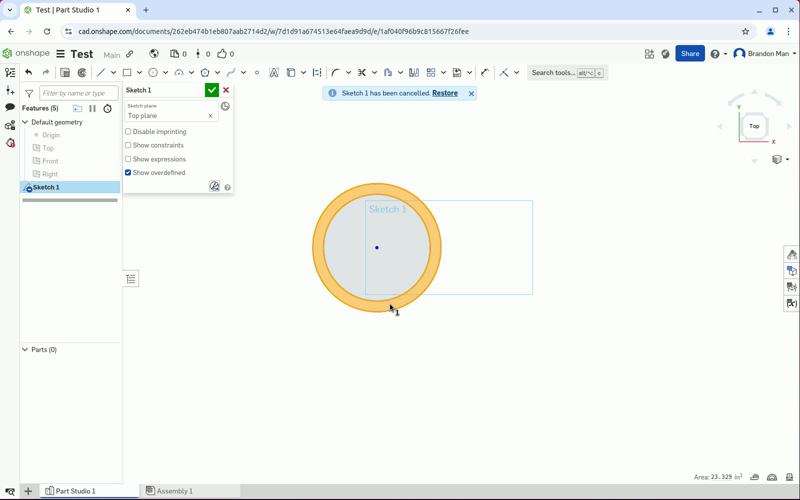
scroll(-6)
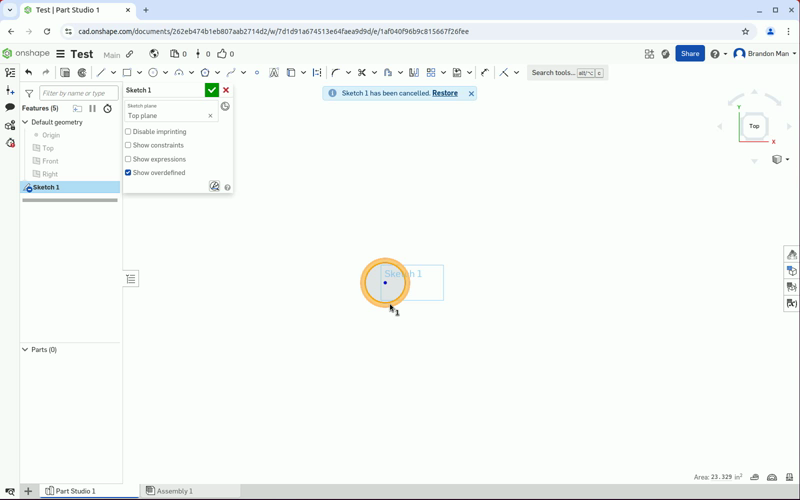
mouse_move(73, 352)
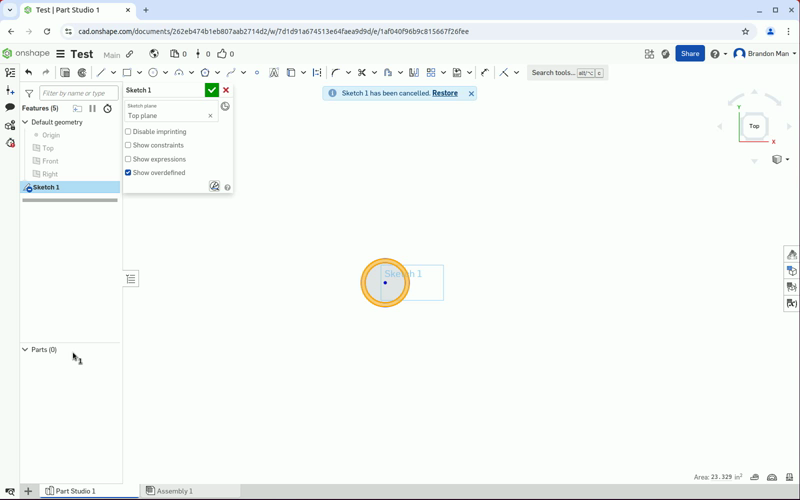
key(shift+y)
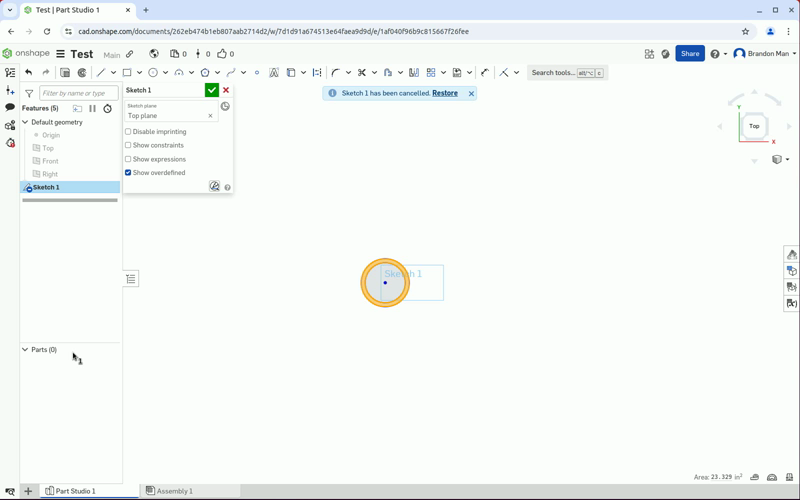
key(shift+e)
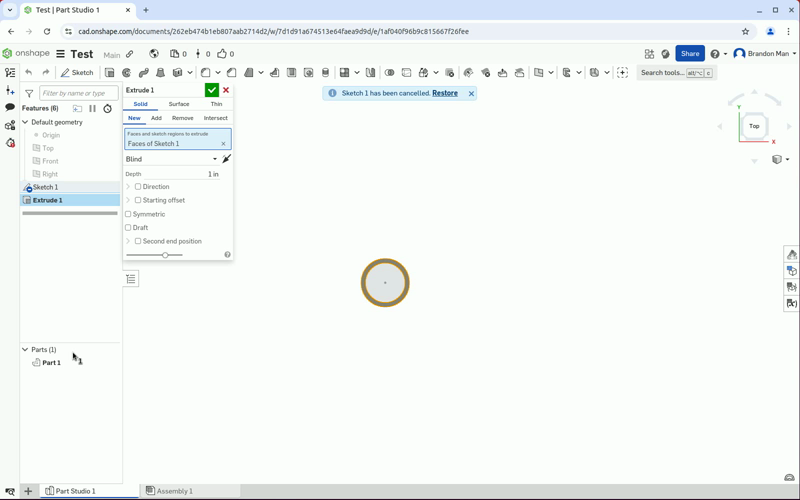
mouse_move(143, 106)
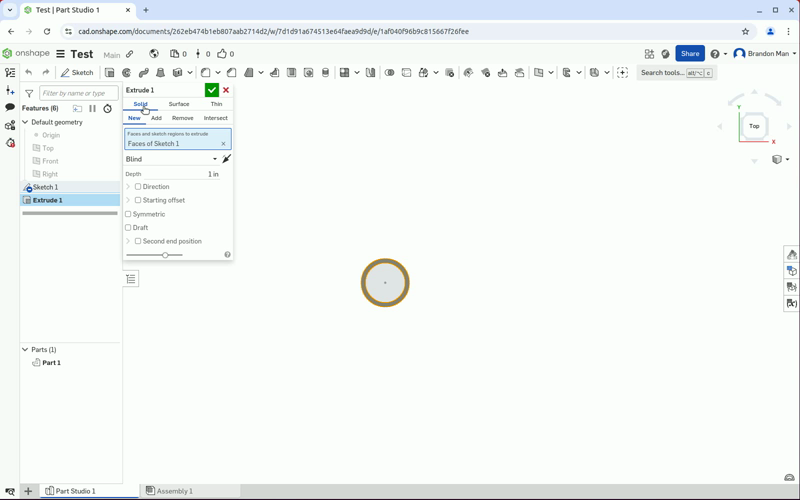
click(143, 106)
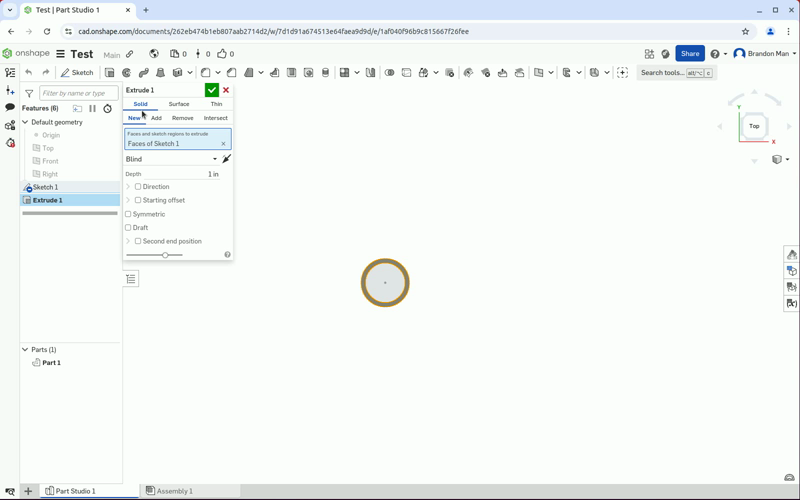
mouse_move(137, 120)
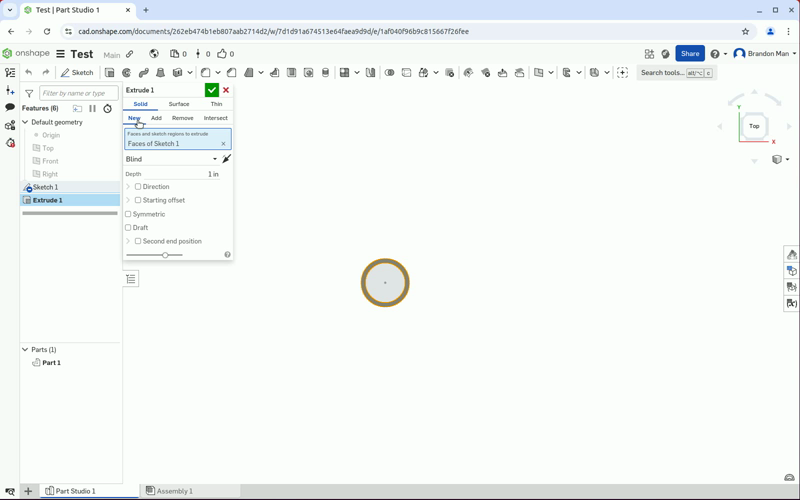
click(137, 120)
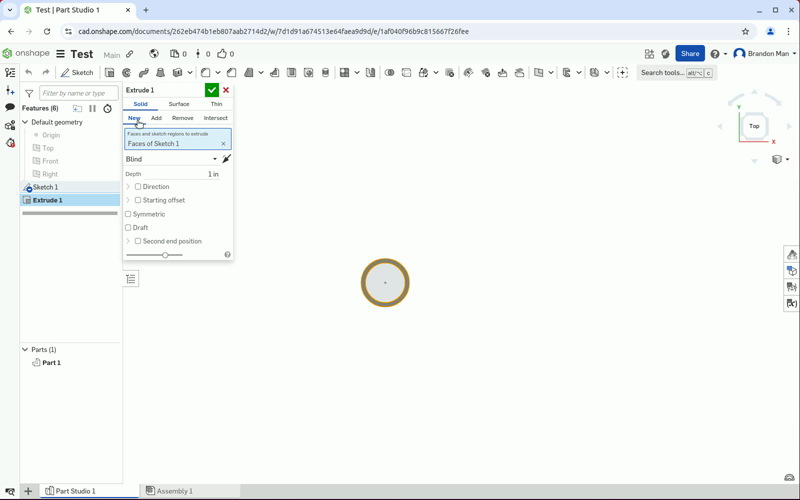
key(tab, 4)
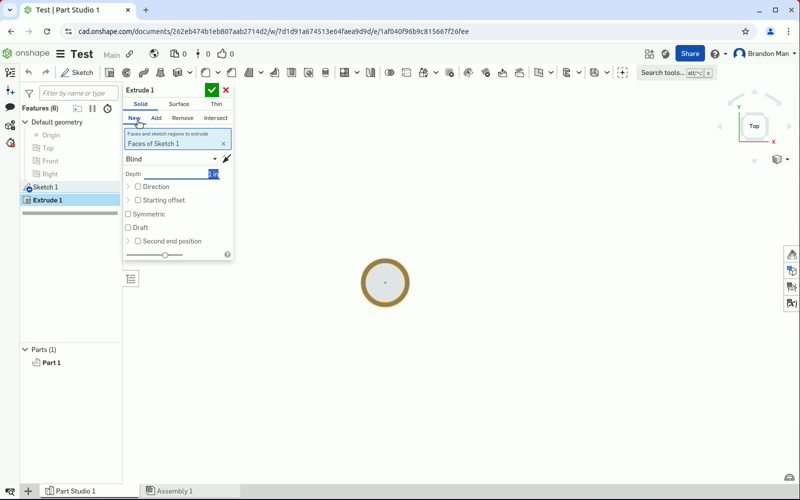
text(3.611)
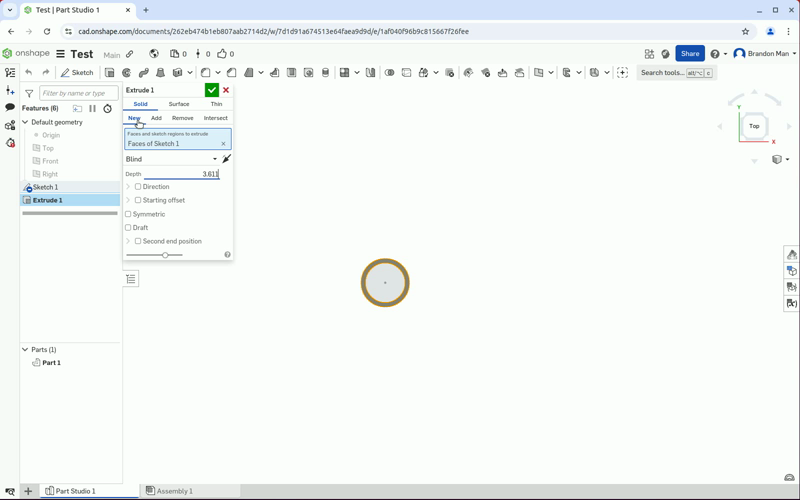
key(enter)
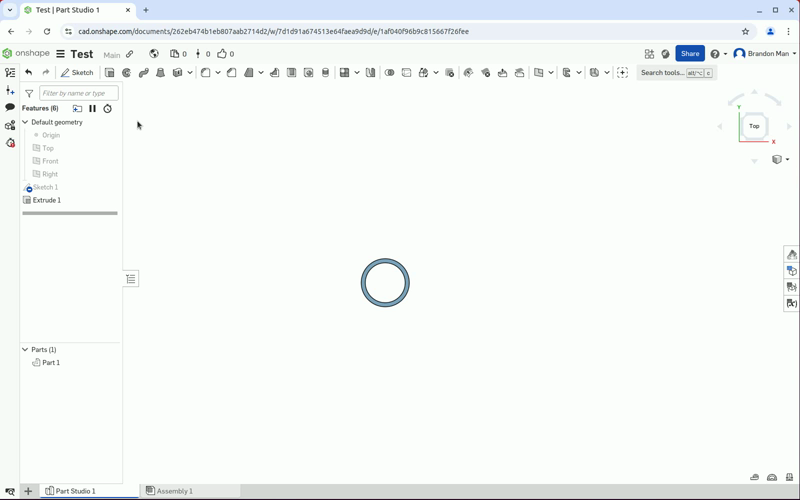
key(shift+h)
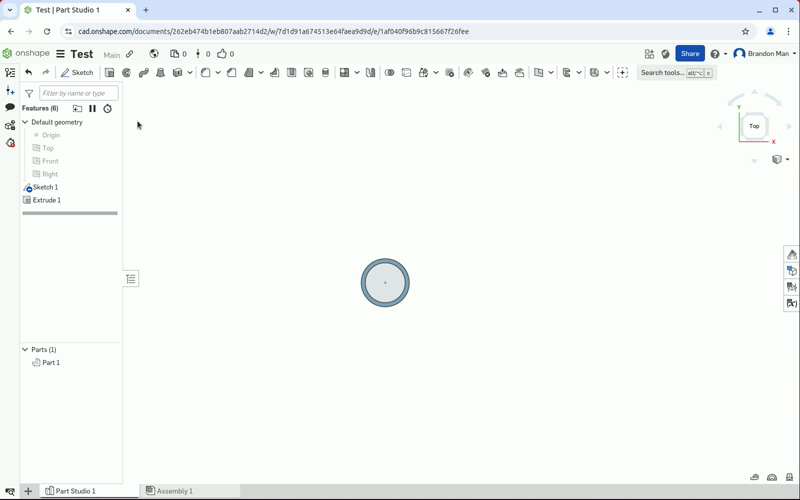
key(shift+h)
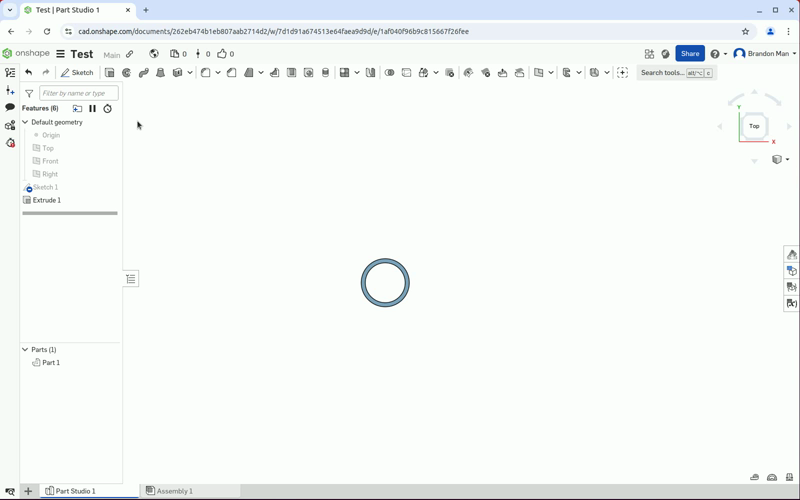
mouse_move(73, 189)
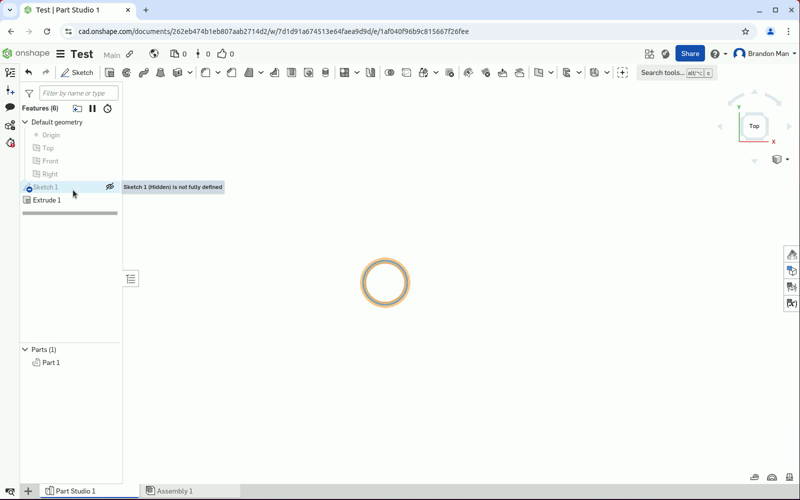
click(73, 189)
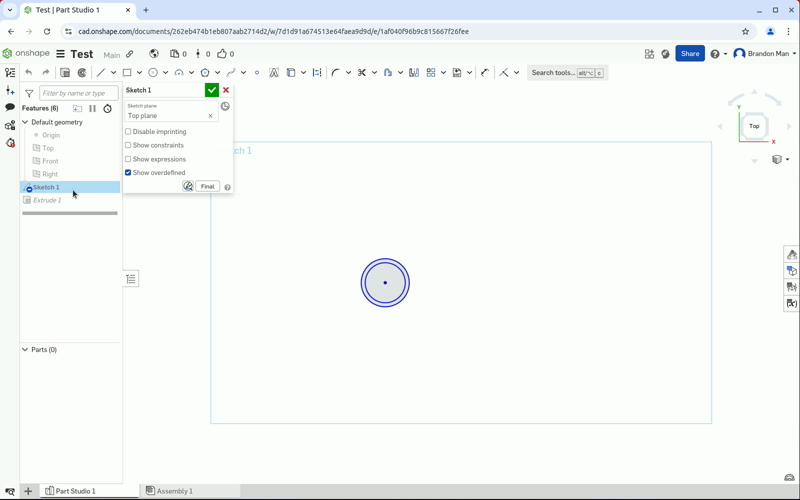
mouse_move(229, 92)
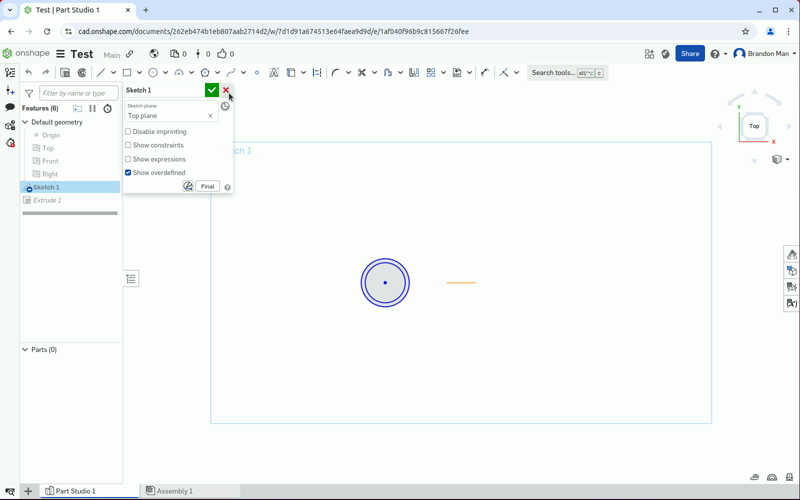
click(229, 92)
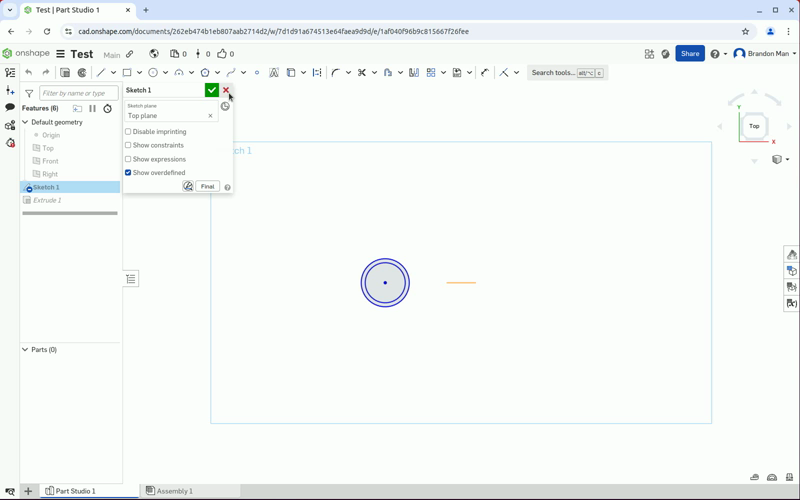
key(shift+s)
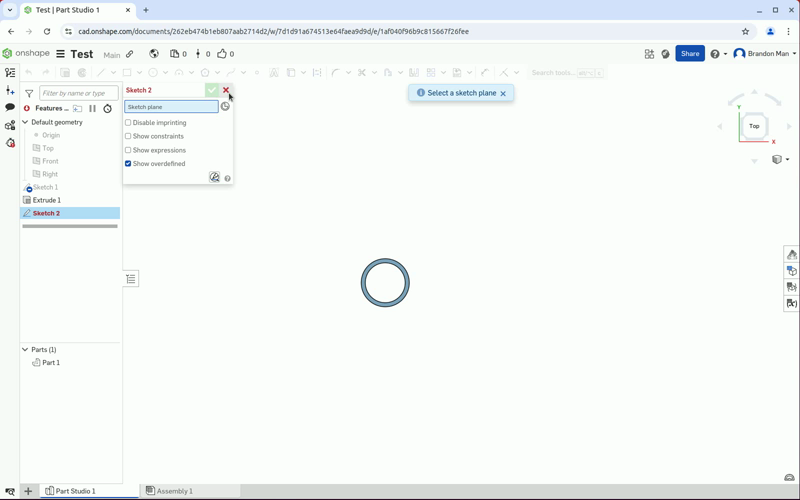
mouse_move(73, 150)
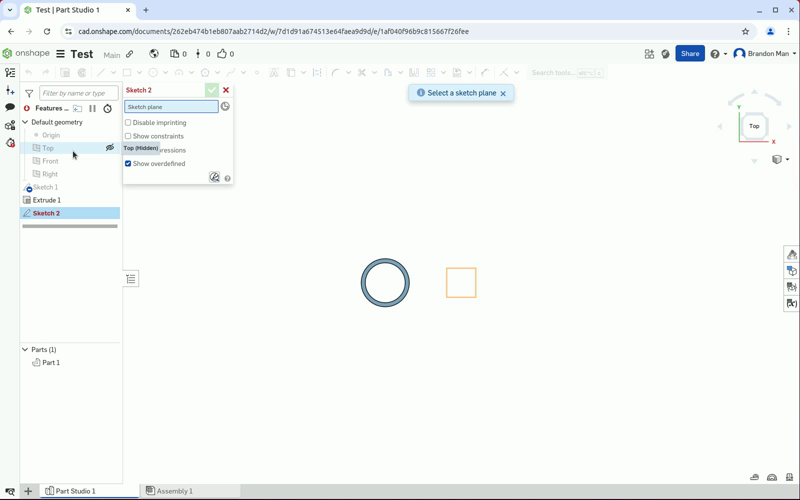
click(73, 150)
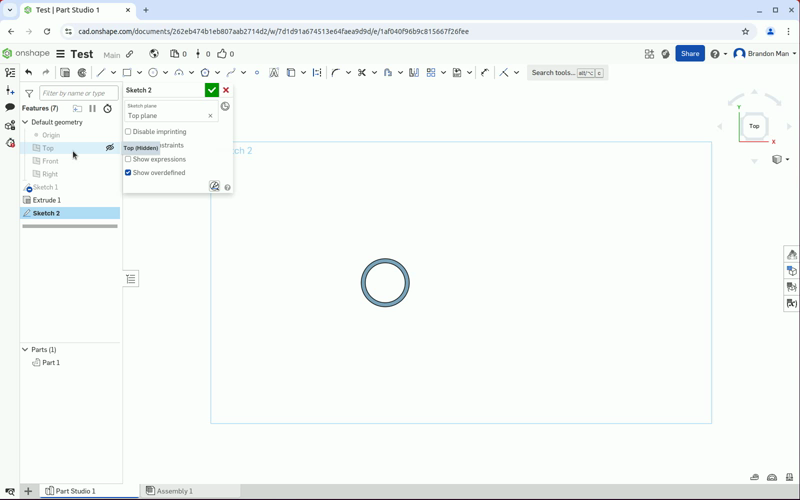
mouse_move(73, 352)
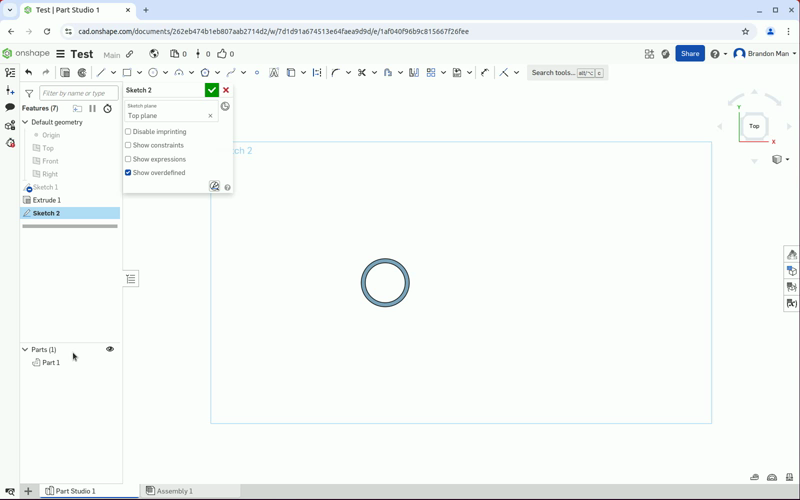
key(y)
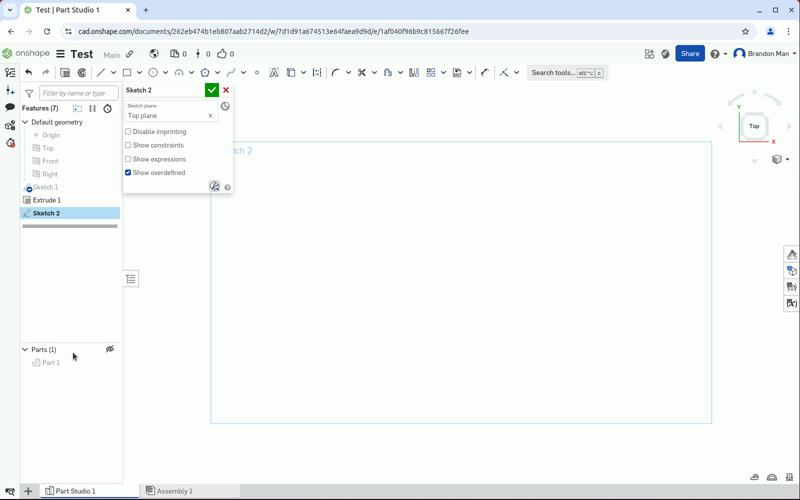
key(c)
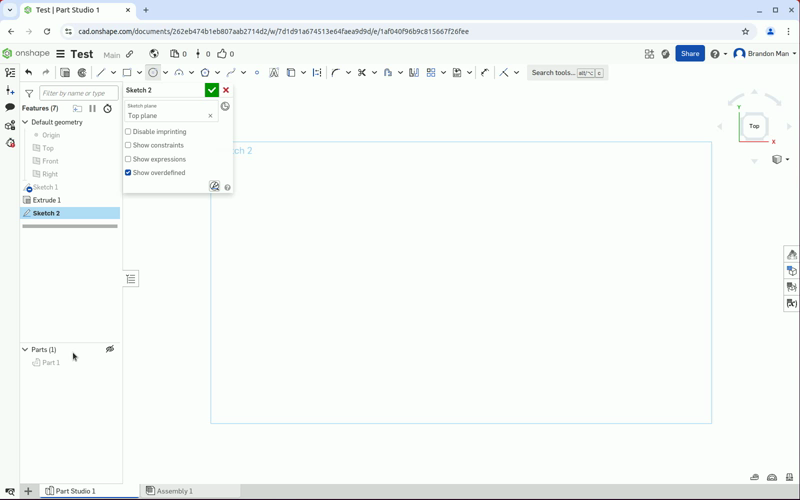
key_down(shift)
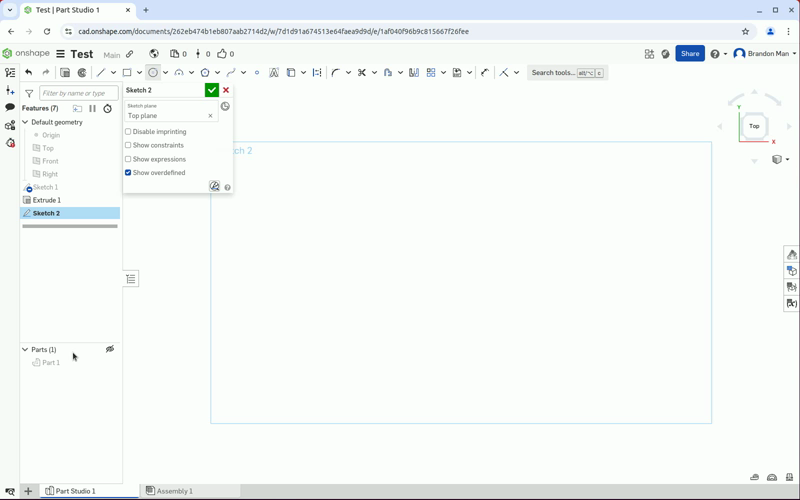
mouse_move(384, 282)
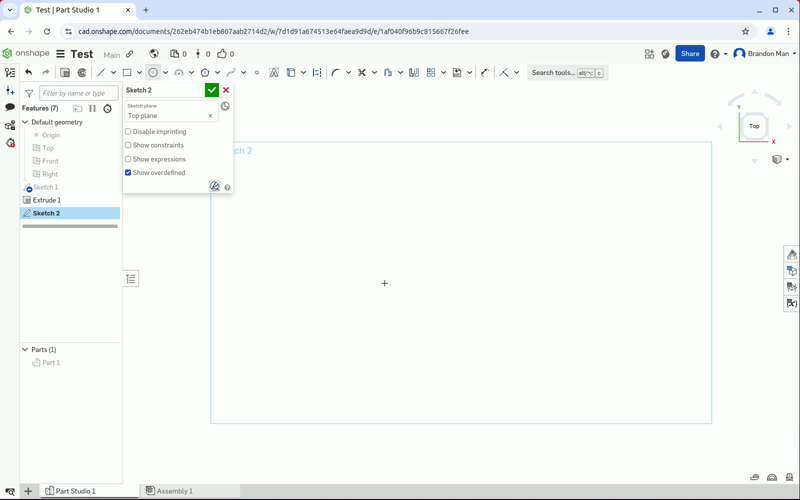
click(384, 282)
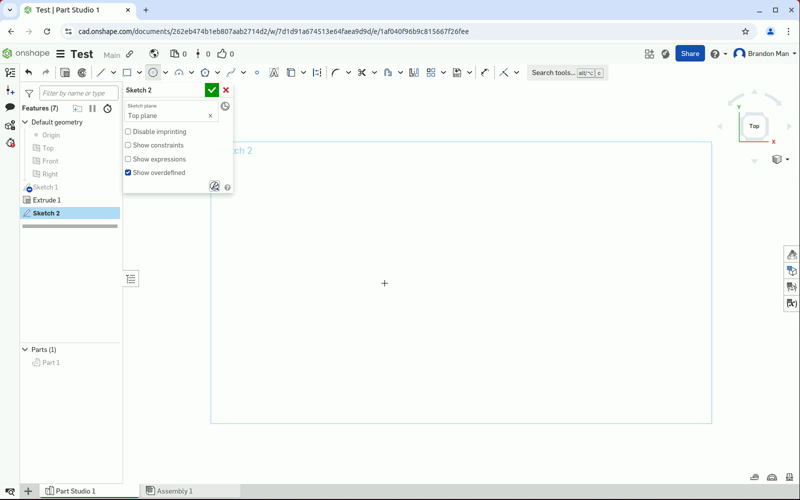
key_up(shift)
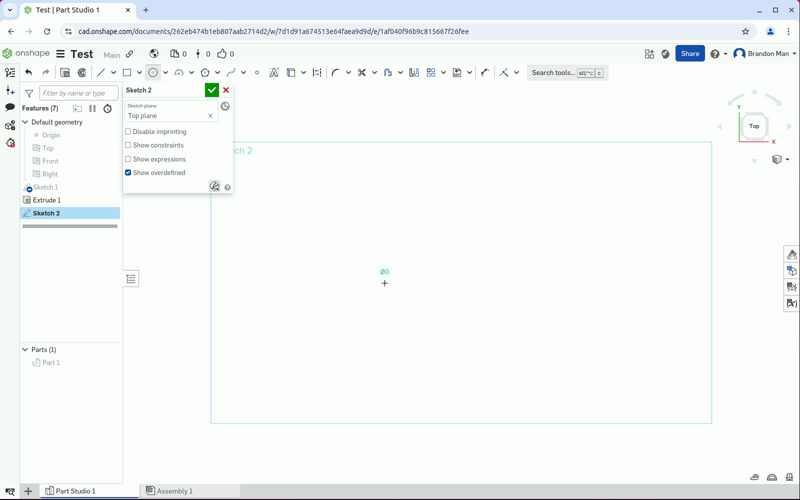
mouse_move(404, 282)
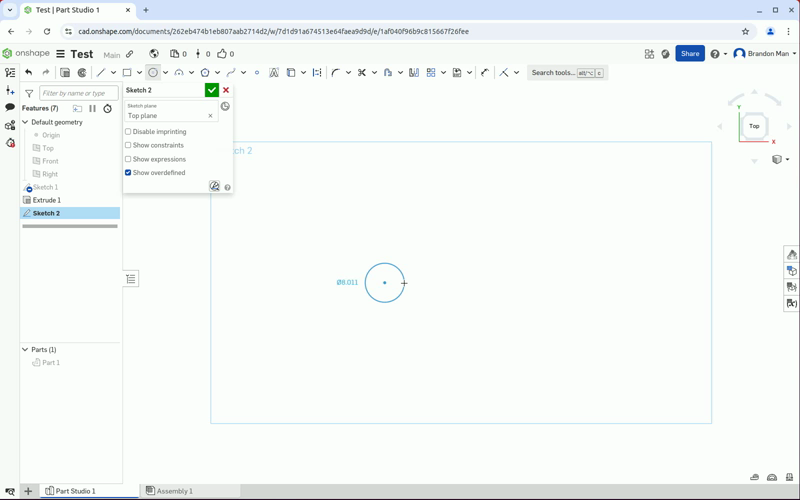
click(404, 282)
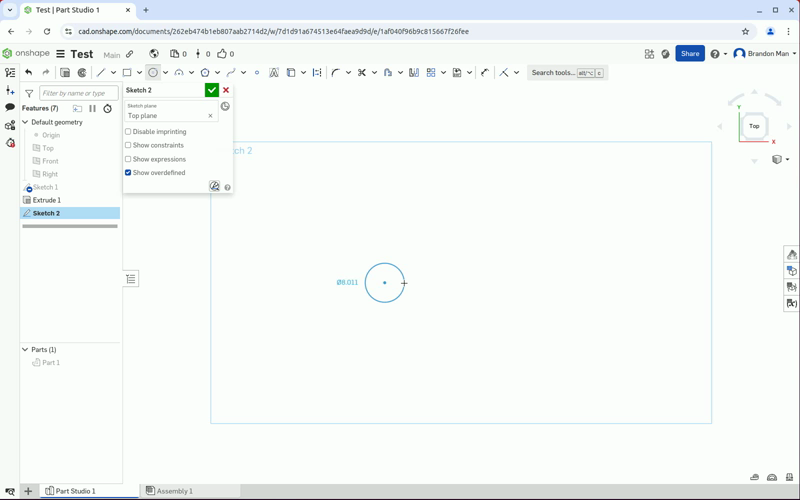
key(esc)
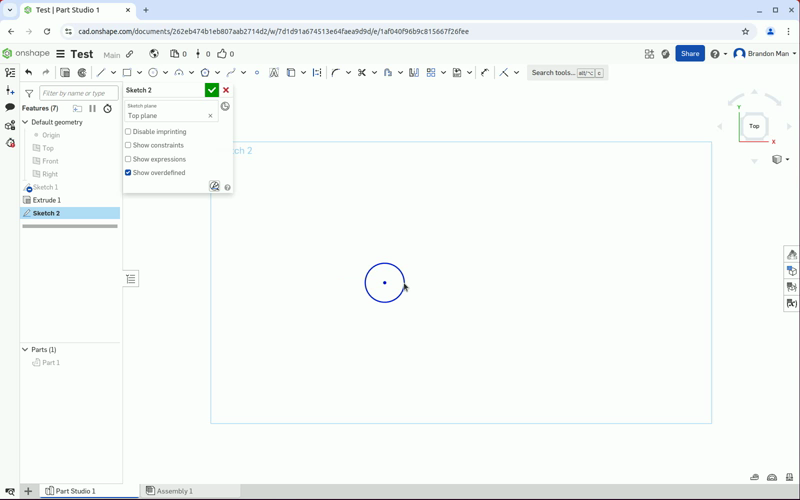
key(c)
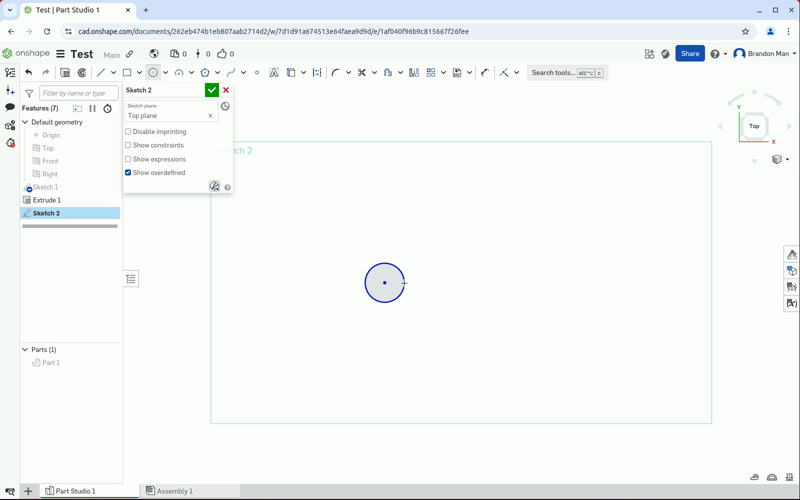
key_down(shift)
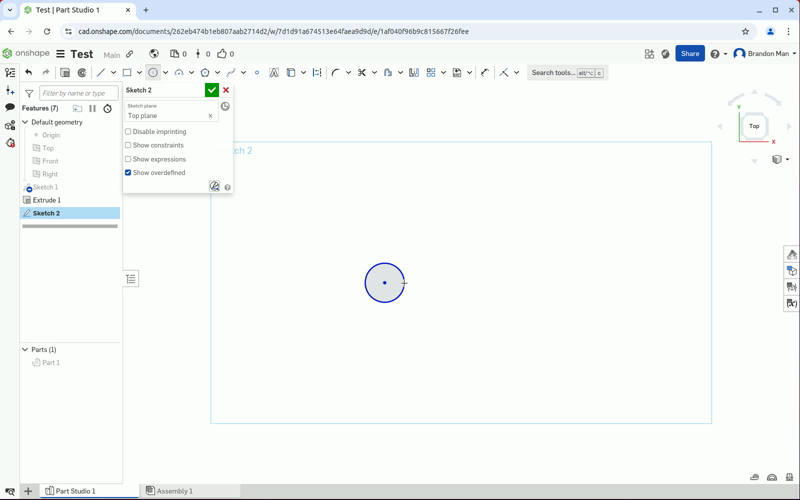
mouse_move(384, 282)
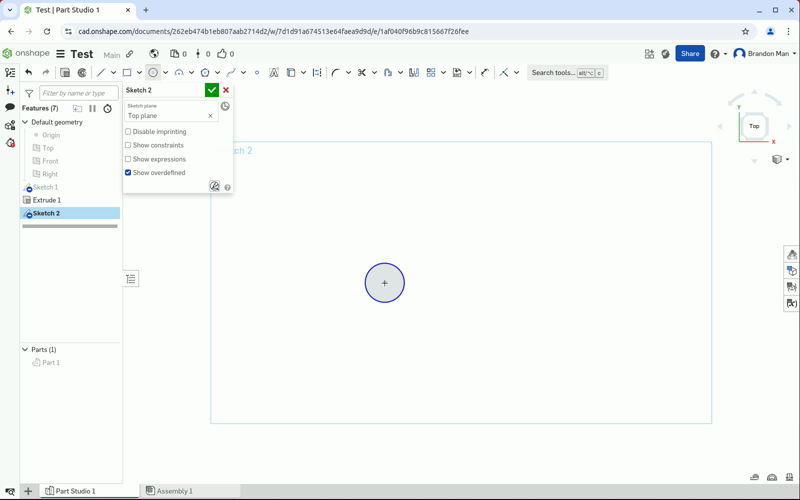
click(384, 282)
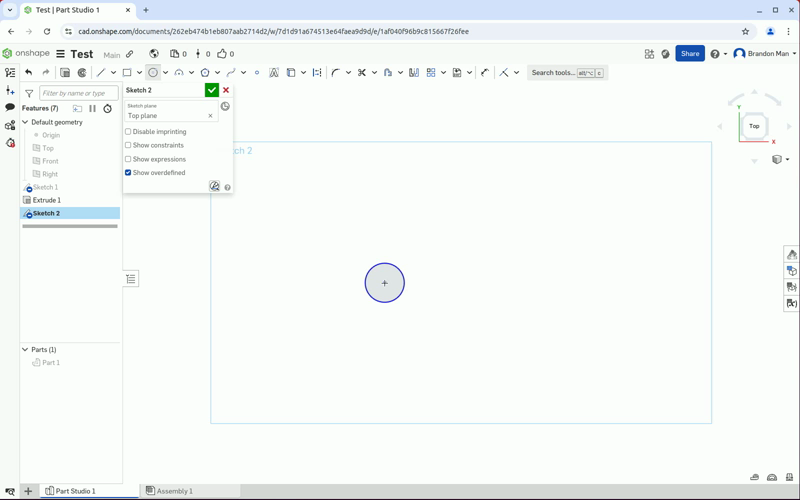
key_up(shift)
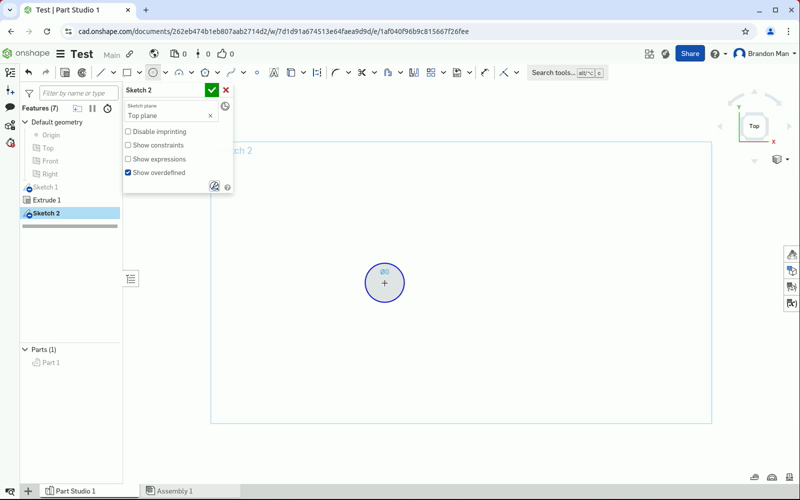
mouse_move(391, 282)
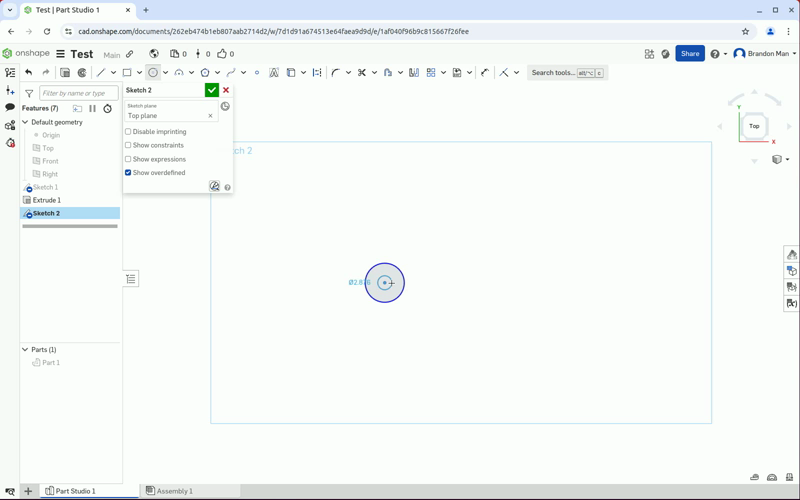
click(391, 282)
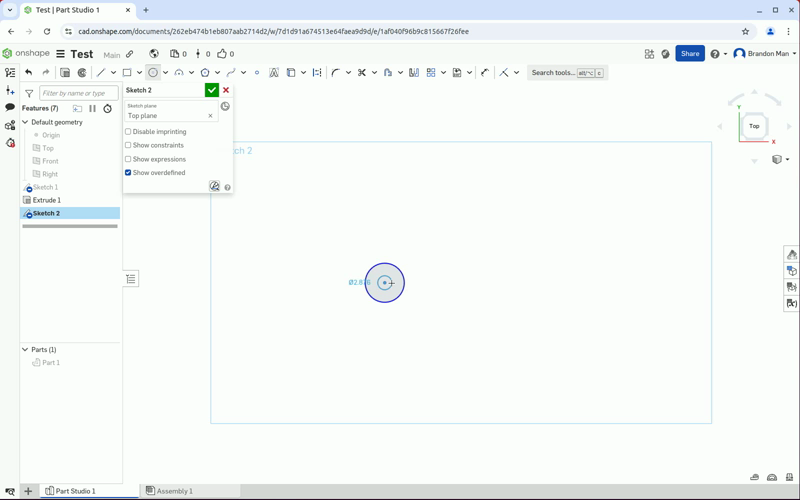
key(esc)
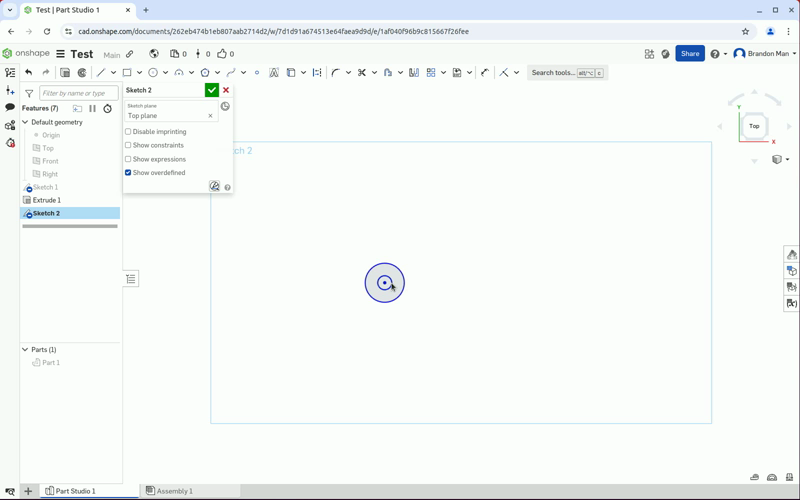
mouse_move(392, 284)
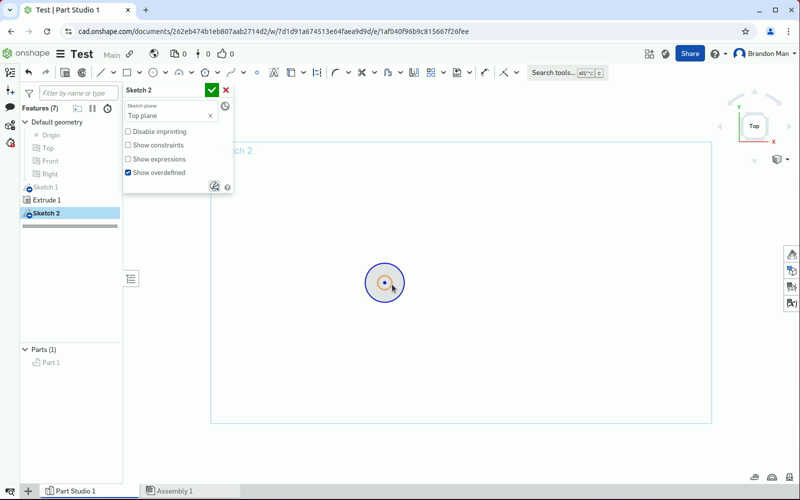
scroll(6)
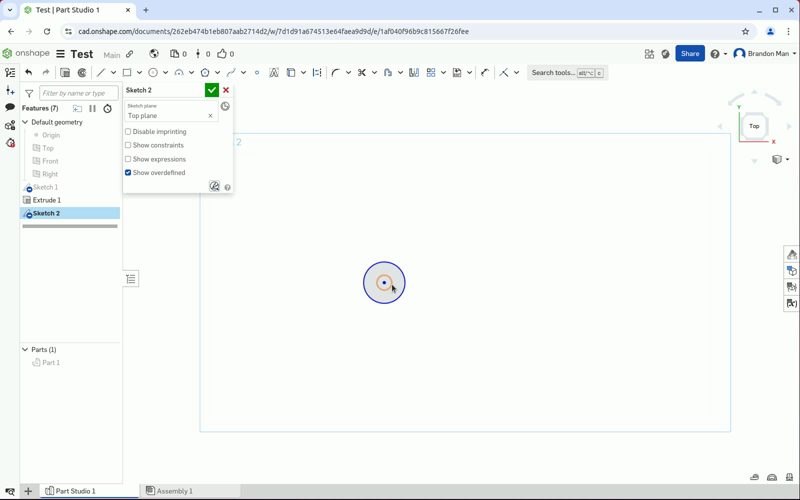
scroll(6)
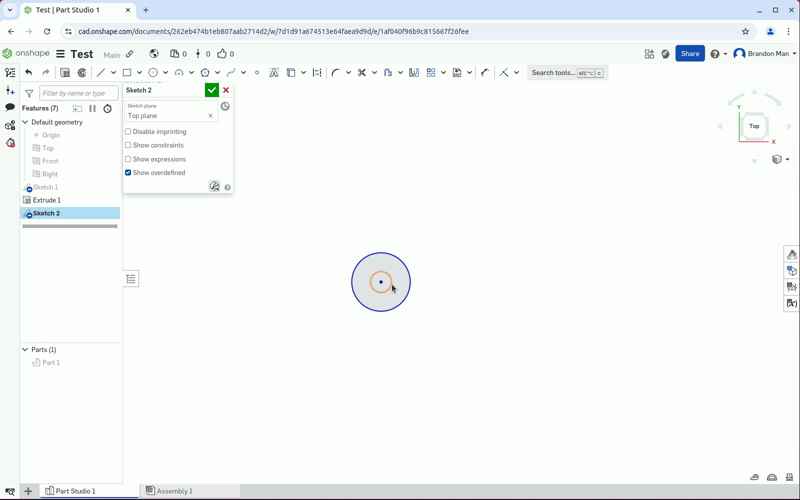
scroll(6)
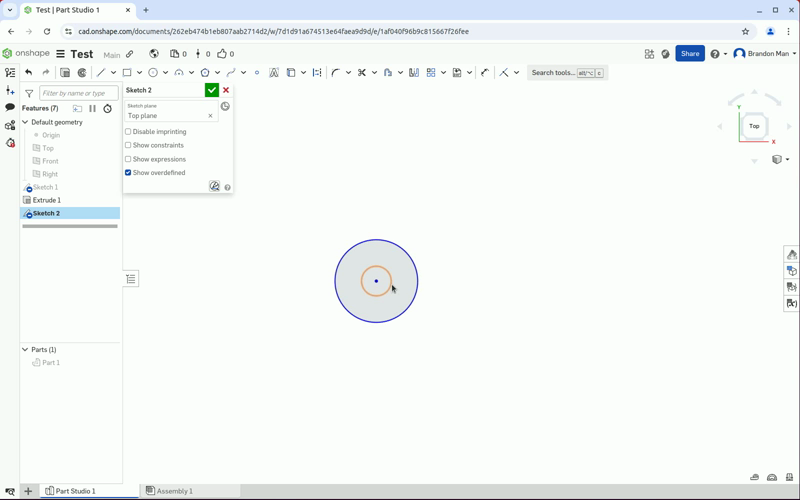
scroll(6)
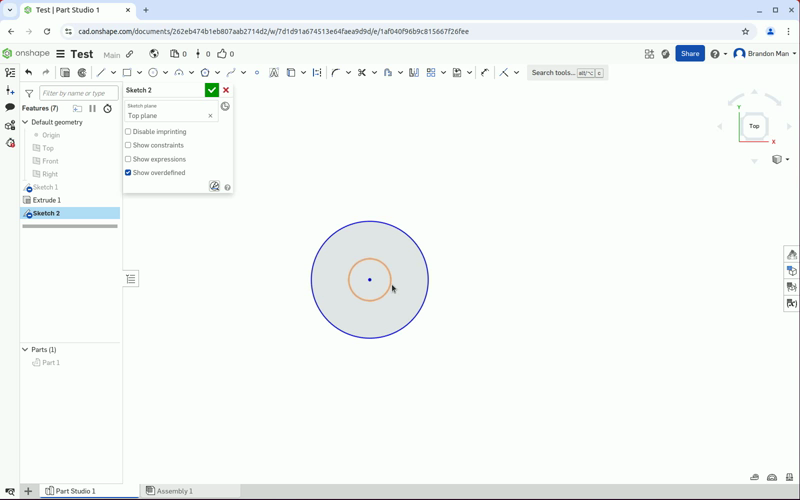
scroll(6)
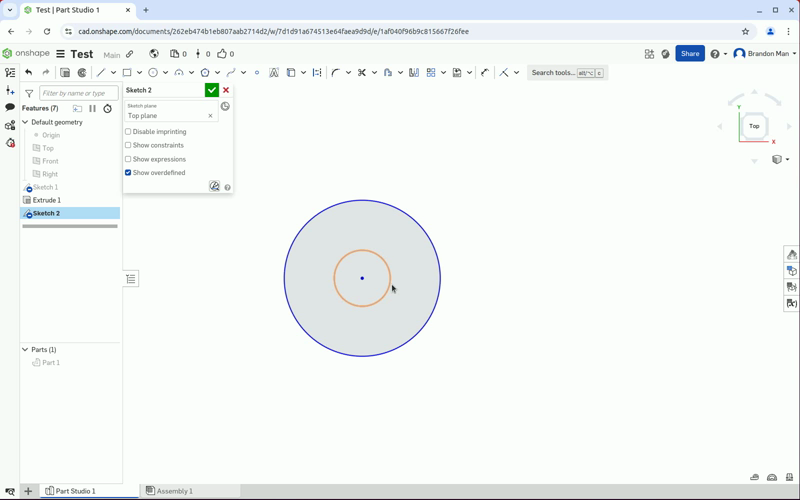
scroll(6)
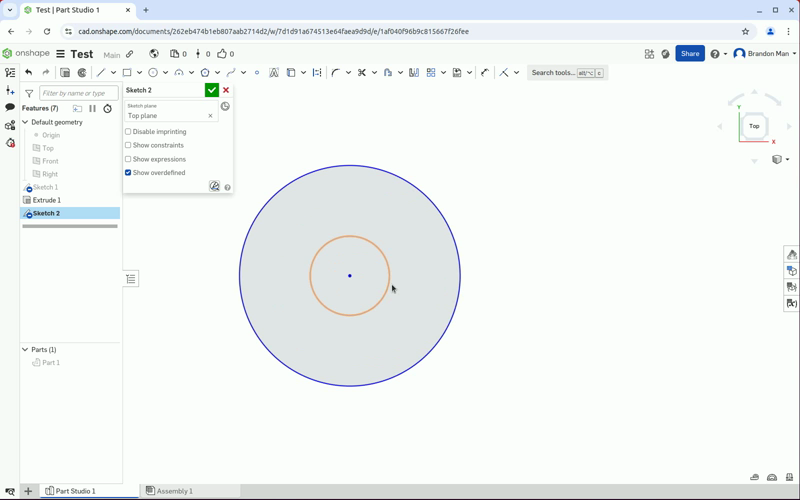
scroll(6)
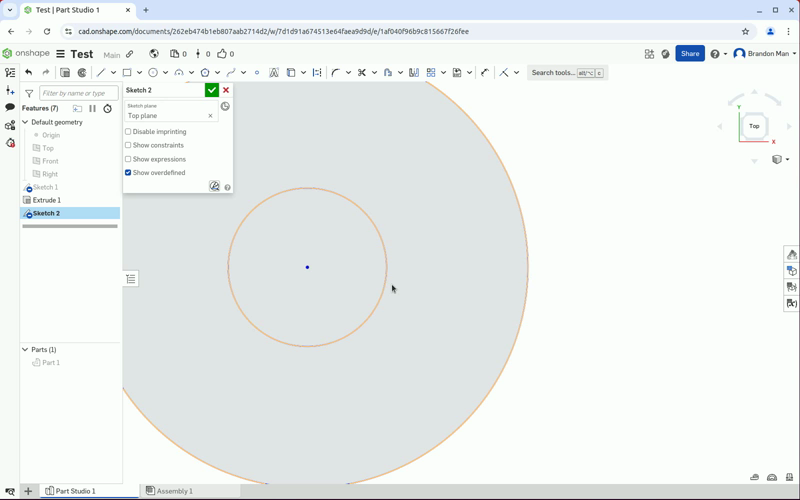
click(392, 284)
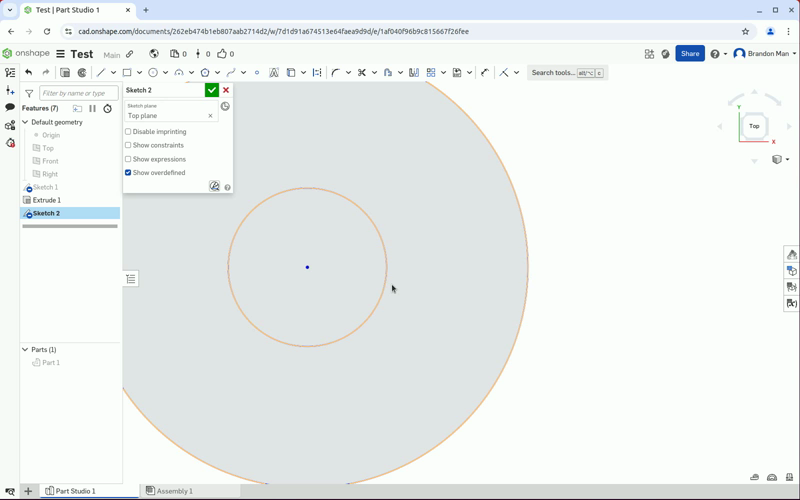
scroll(-6)
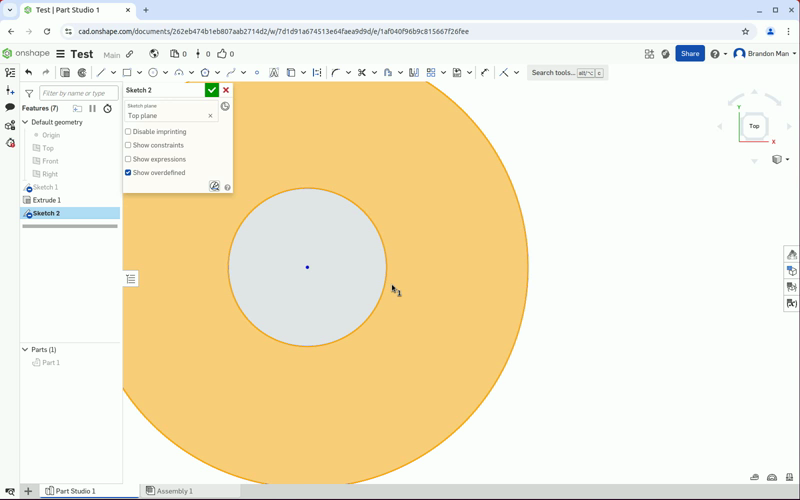
scroll(-6)
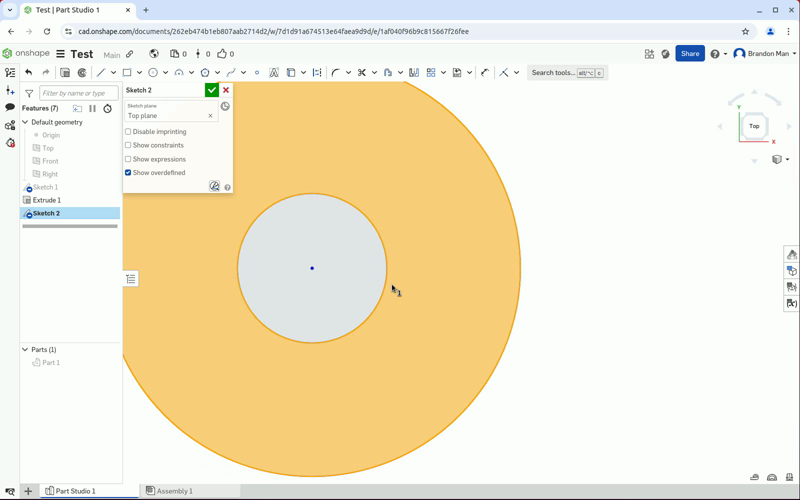
scroll(-6)
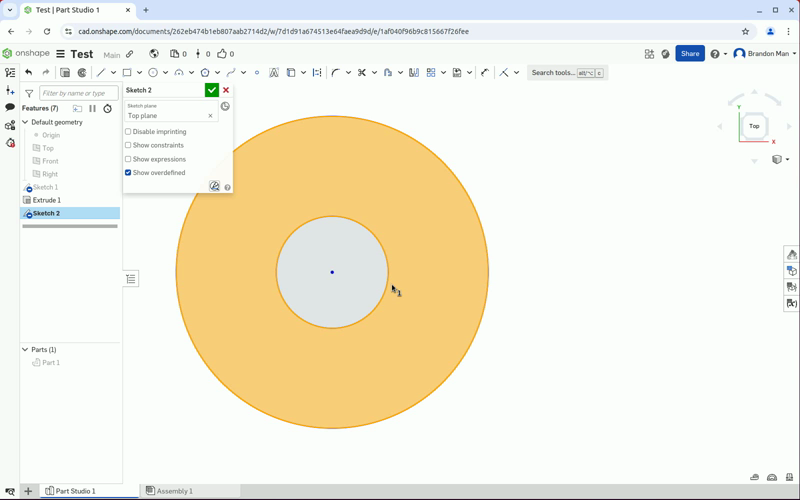
scroll(-6)
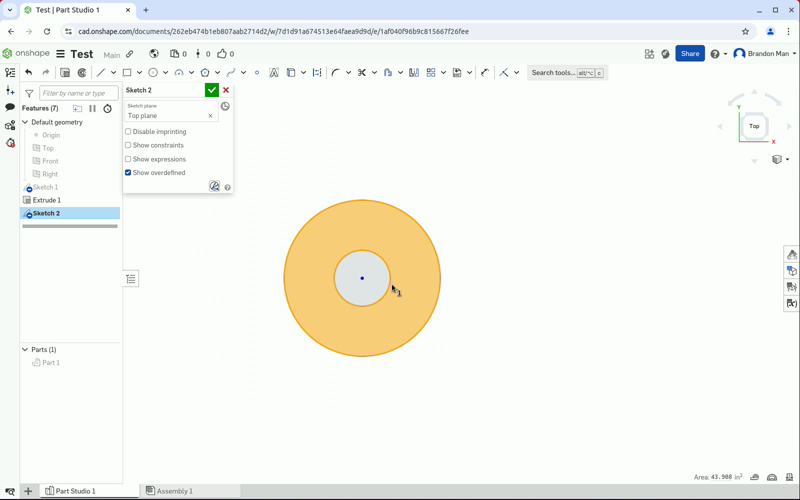
scroll(-6)
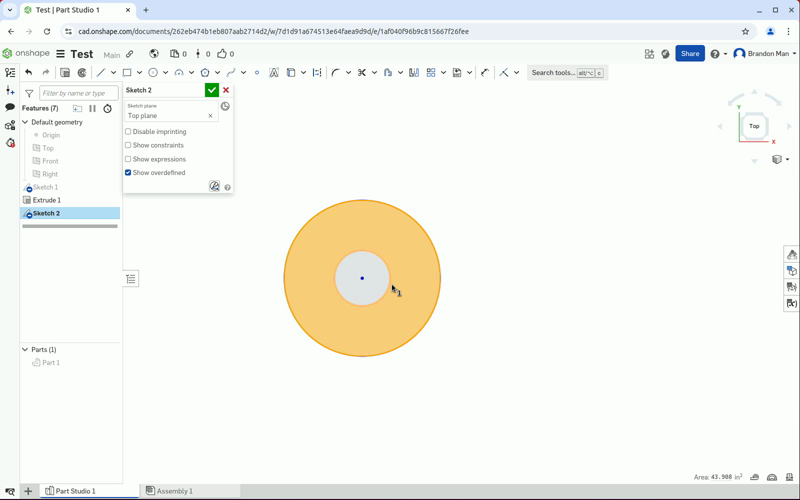
scroll(-6)
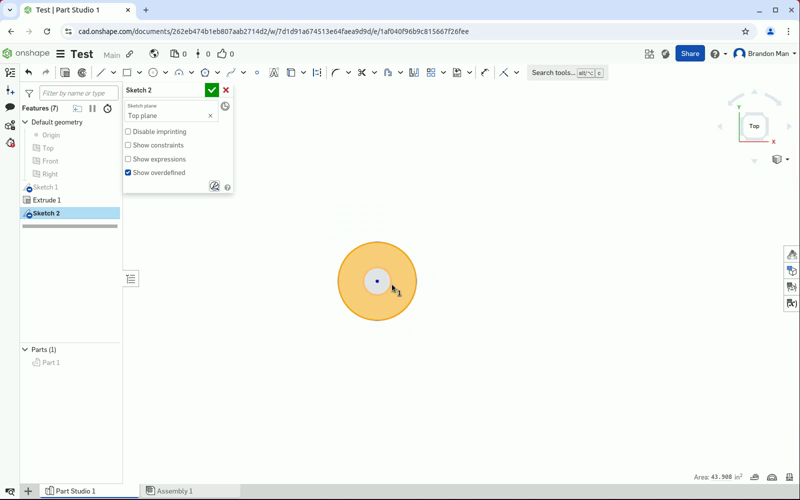
scroll(-6)
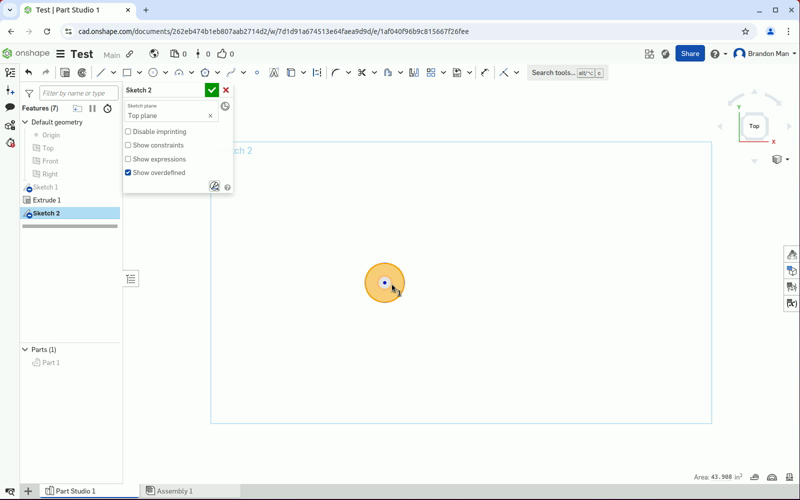
mouse_move(73, 352)
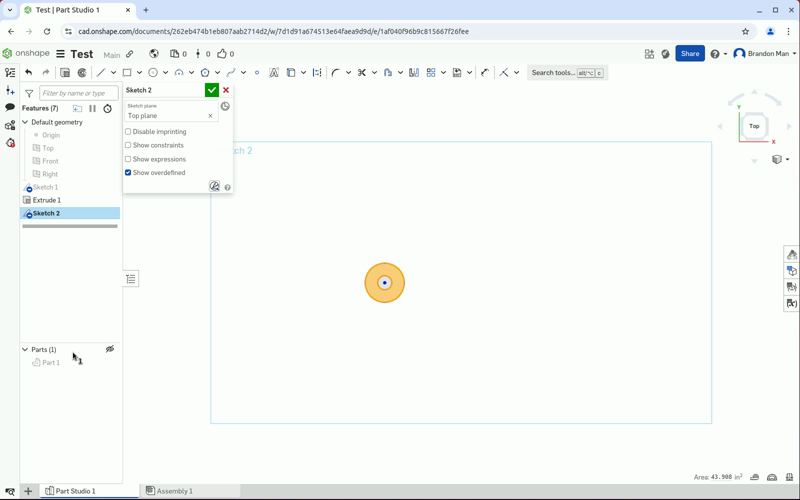
key(shift+y)
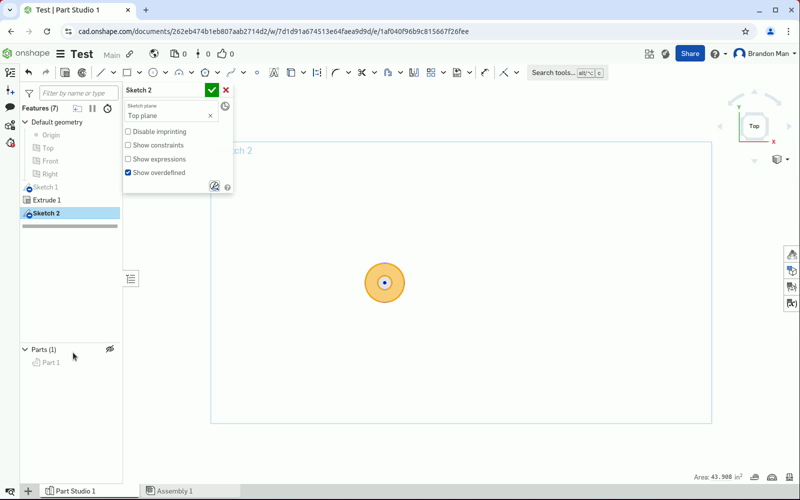
key(shift+e)
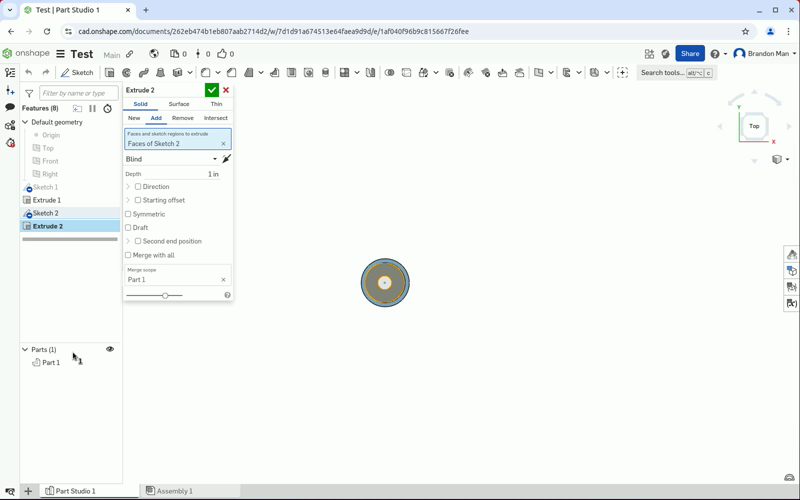
mouse_move(143, 106)
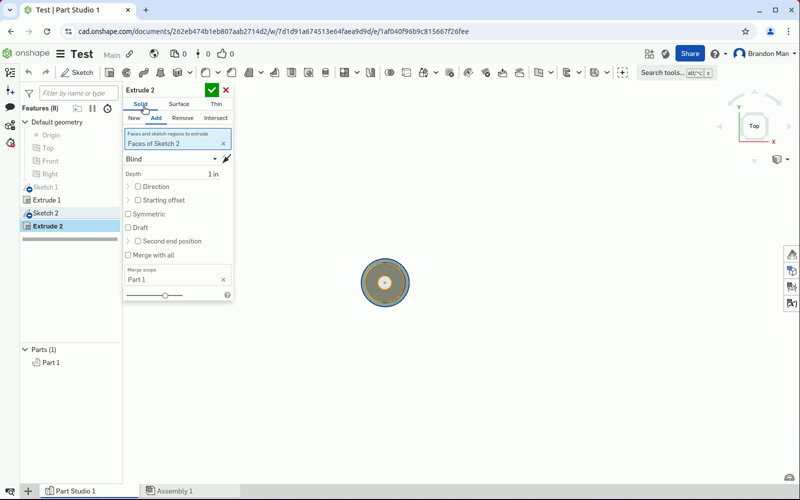
click(143, 106)
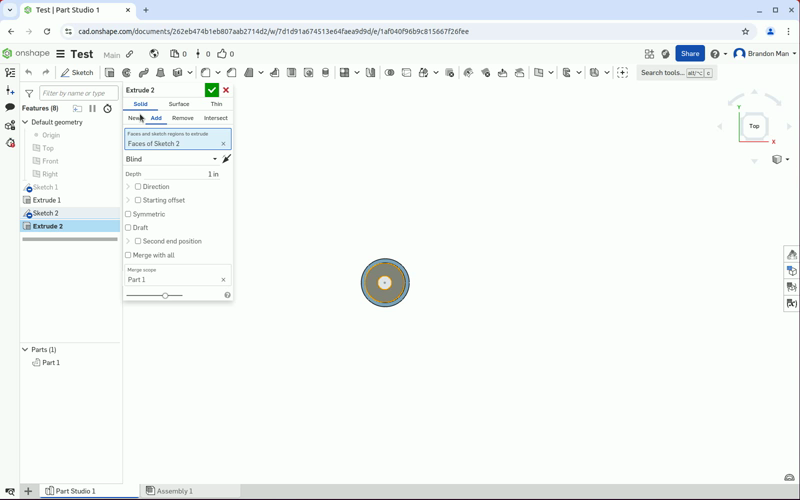
mouse_move(137, 120)
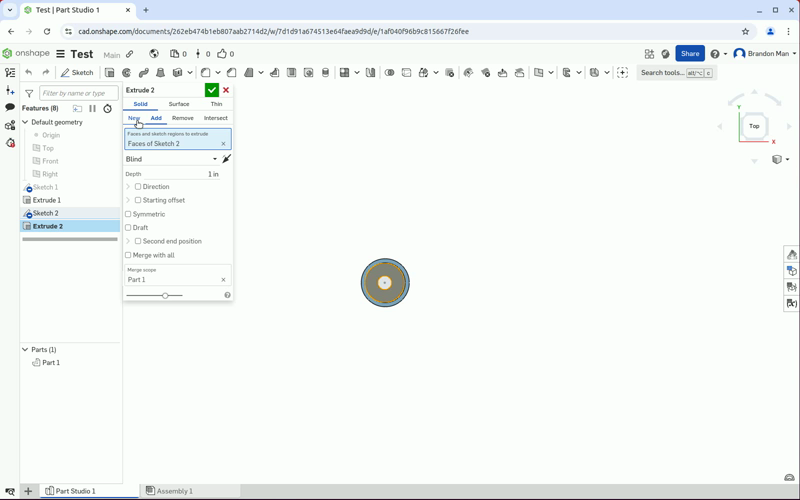
click(137, 120)
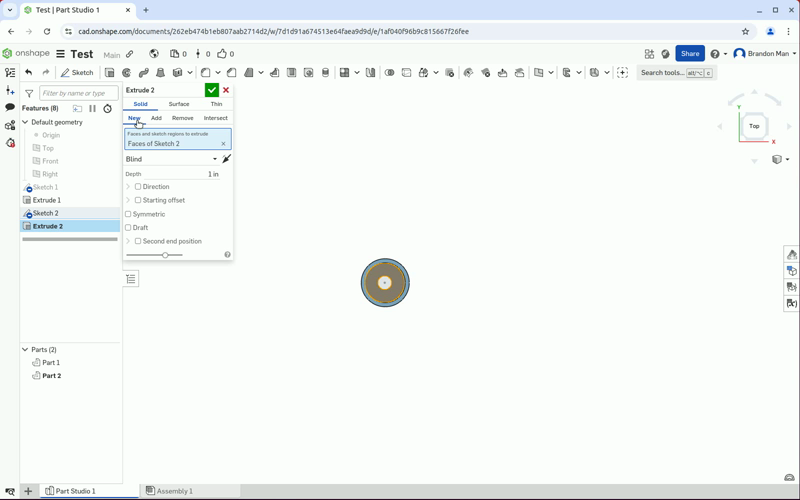
key(tab, 4)
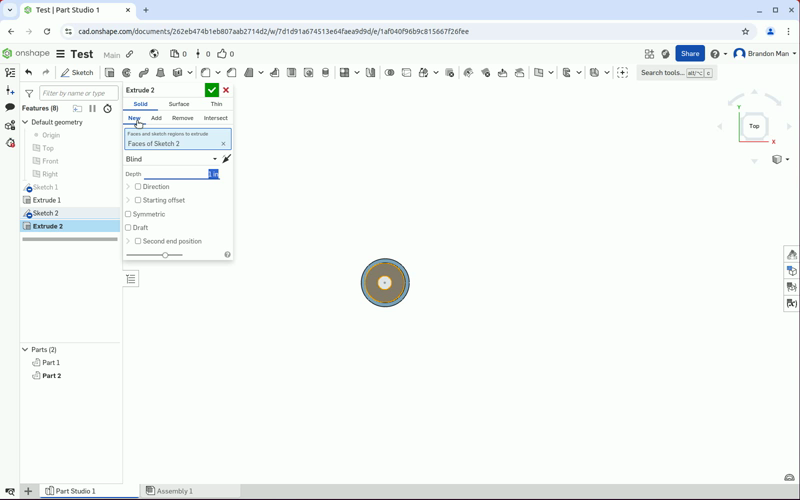
text(1.204)
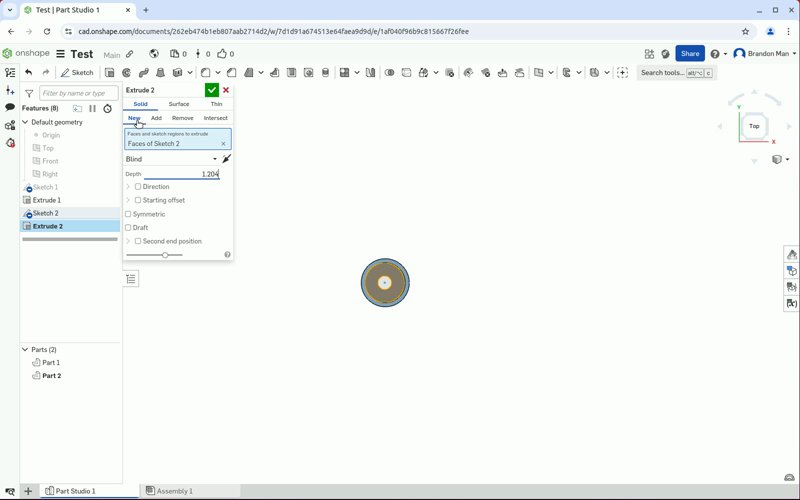
key(enter)
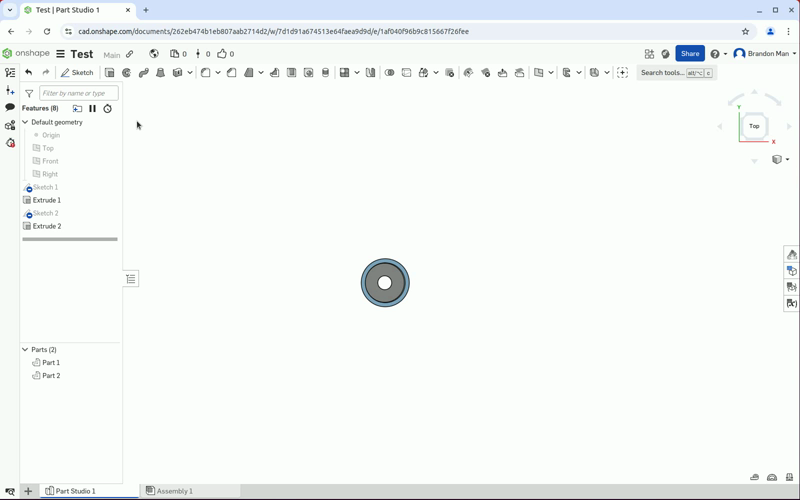
key(shift+h)
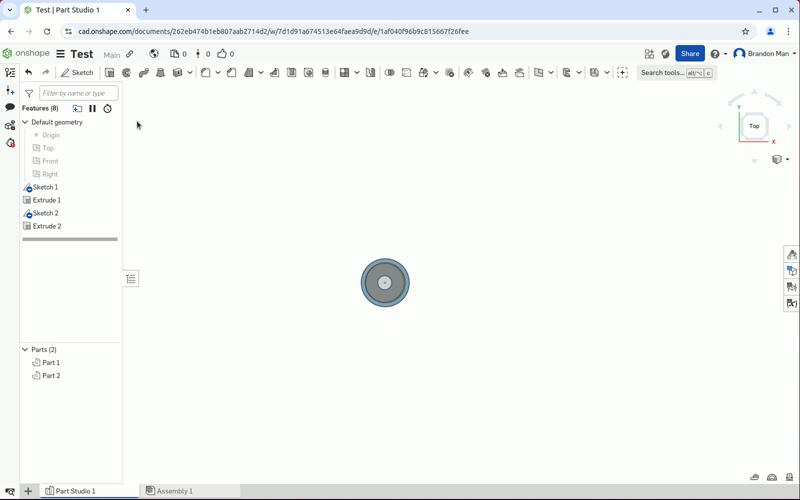
key(shift+h)
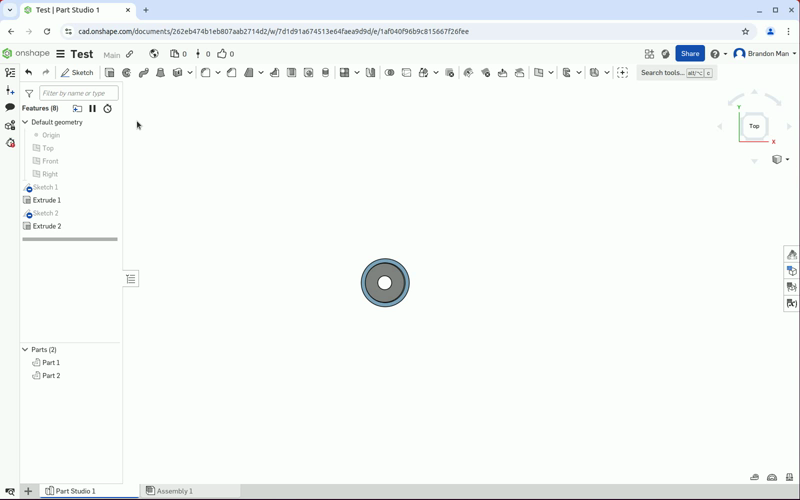
mouse_move(73, 189)
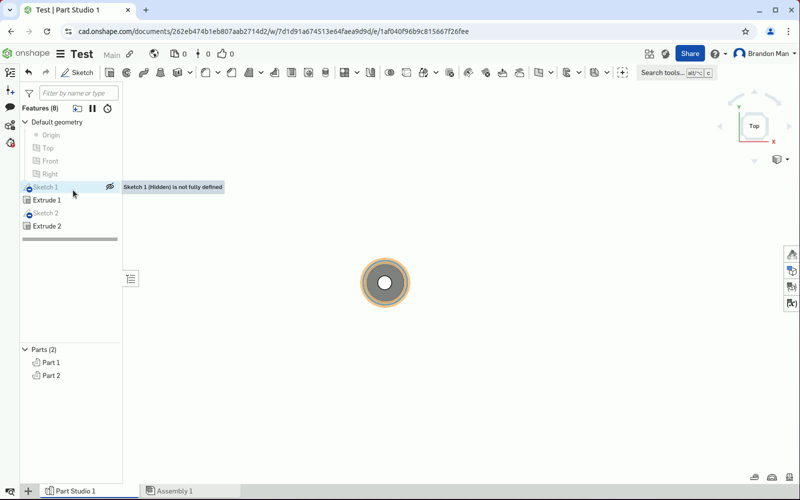
click(73, 189)
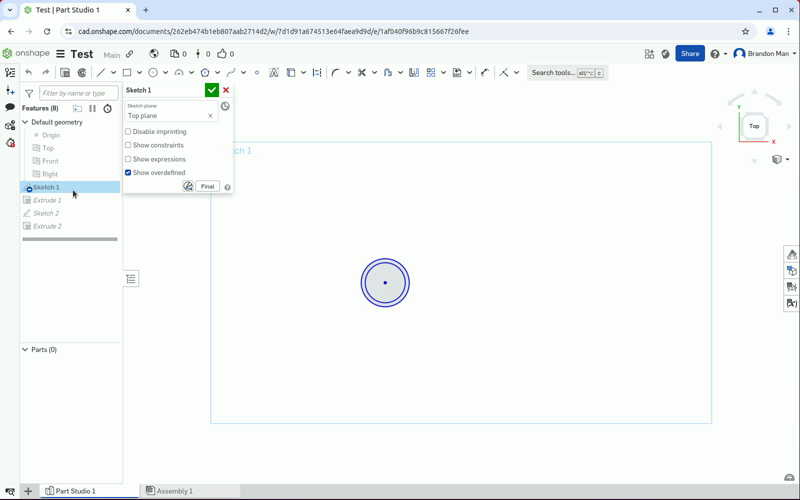
mouse_move(229, 92)
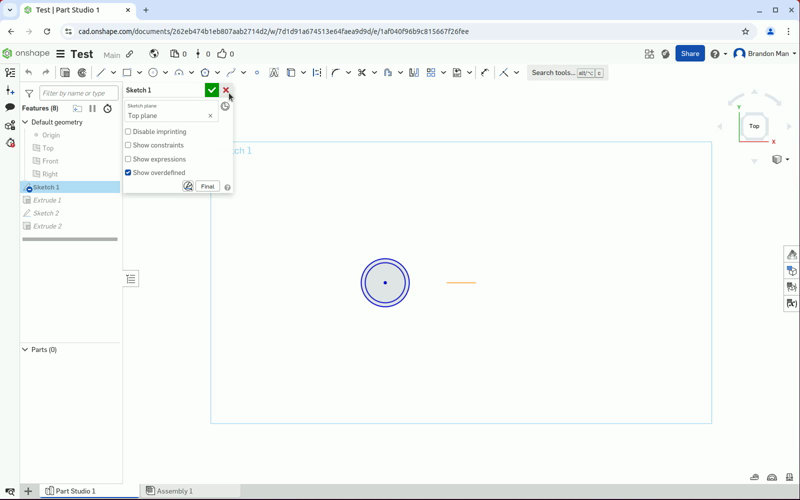
click(229, 92)
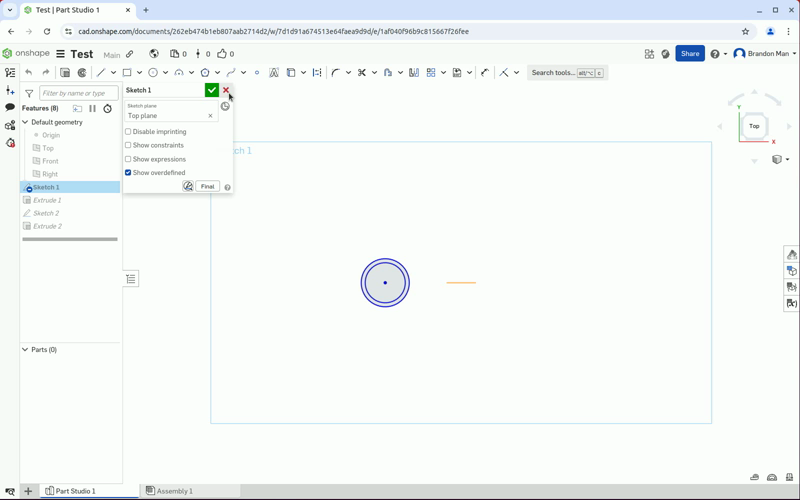
key(shift+s)
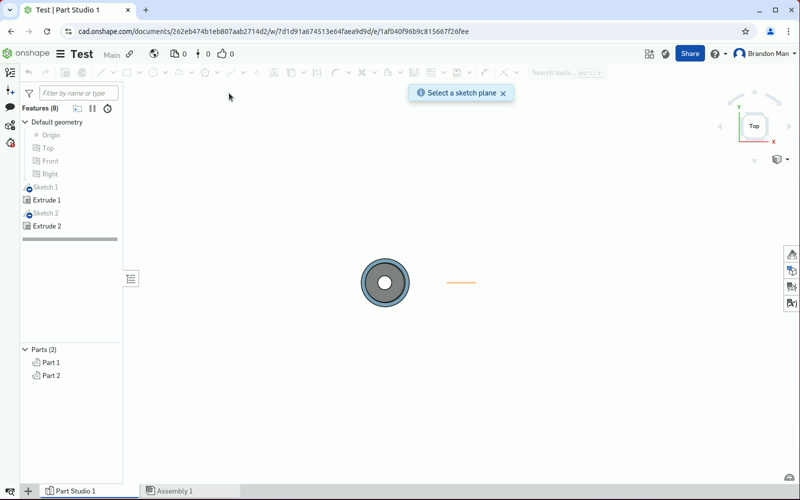
mouse_move(73, 150)
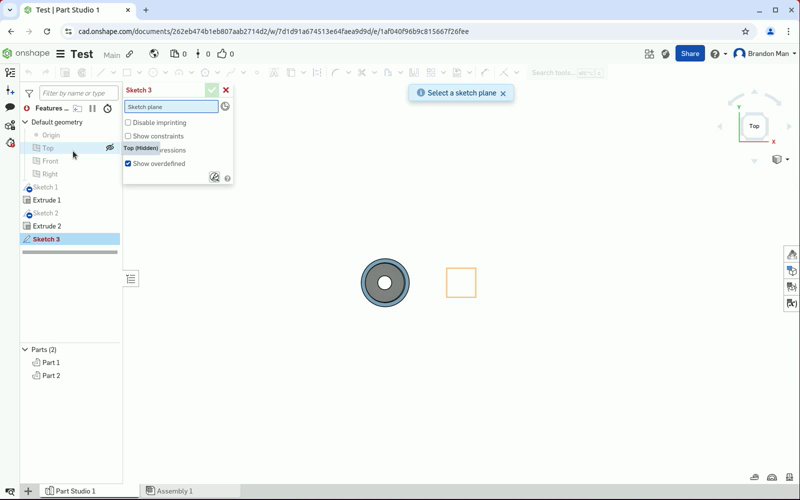
click(73, 150)
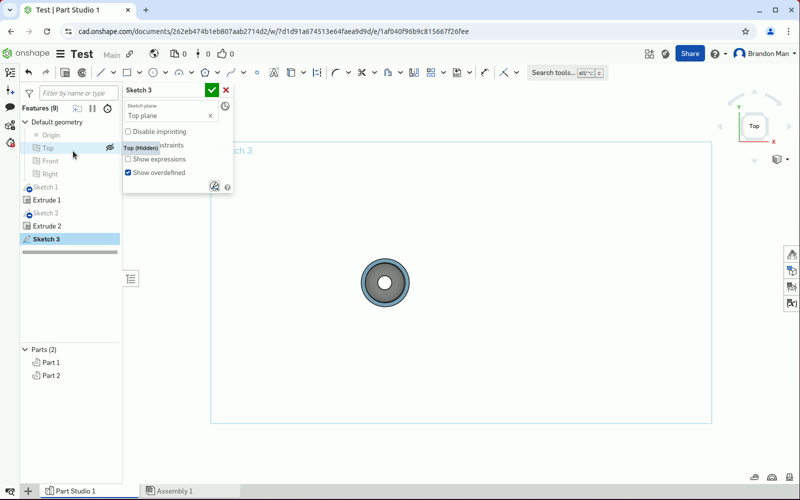
mouse_move(73, 352)
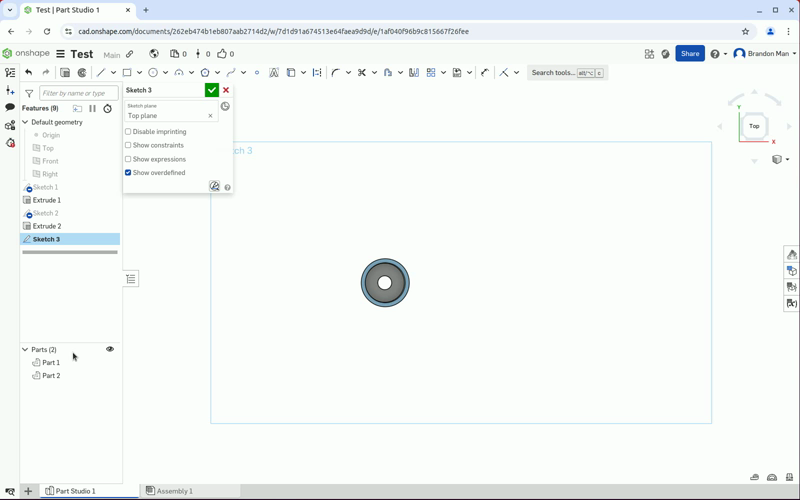
key(y)
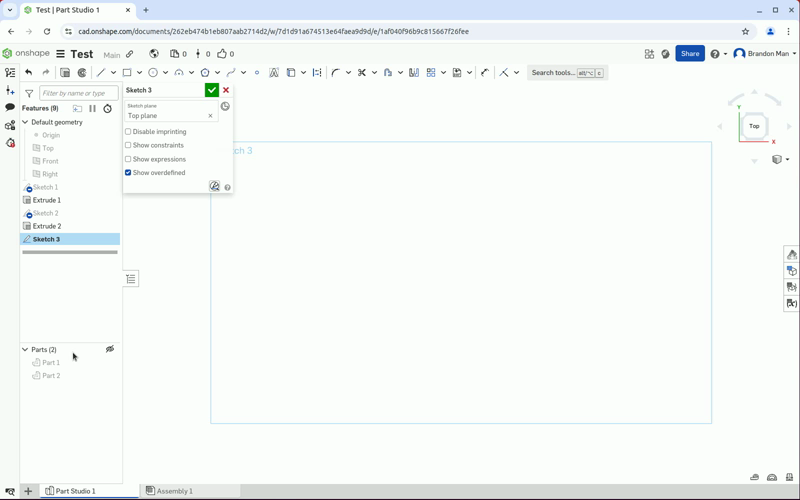
key(a)
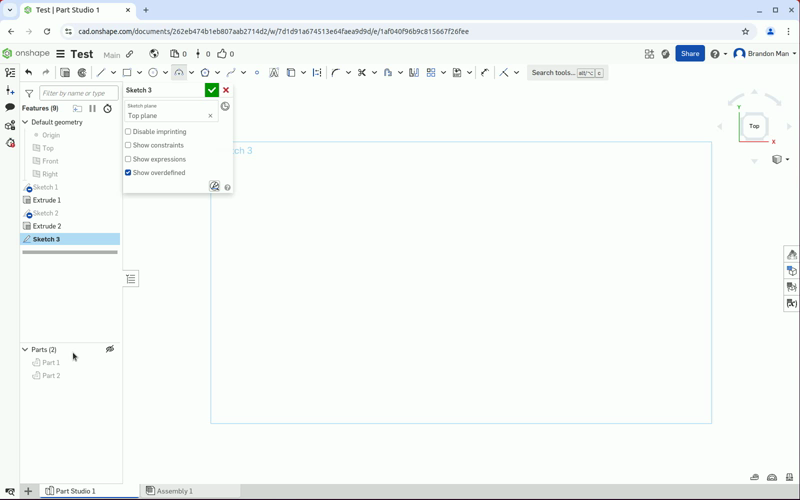
key_down(shift)
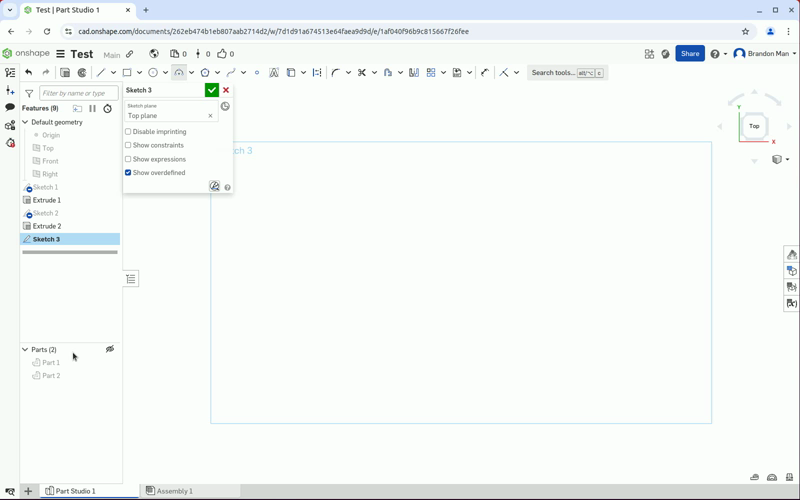
mouse_move(361, 286)
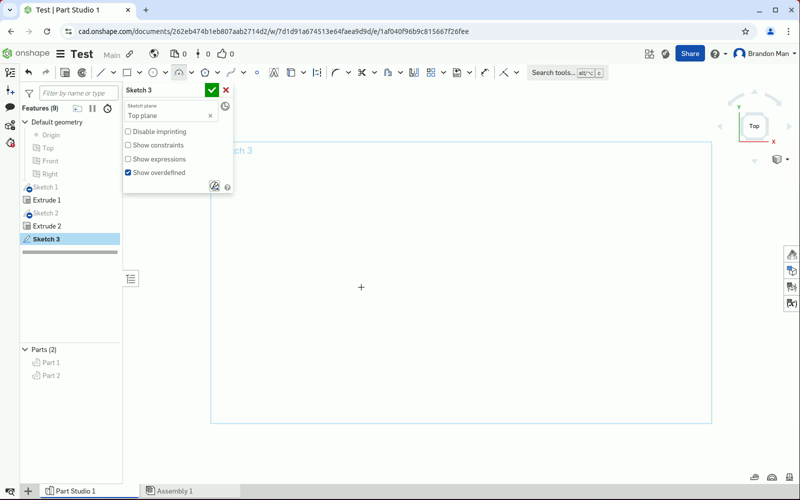
click(361, 286)
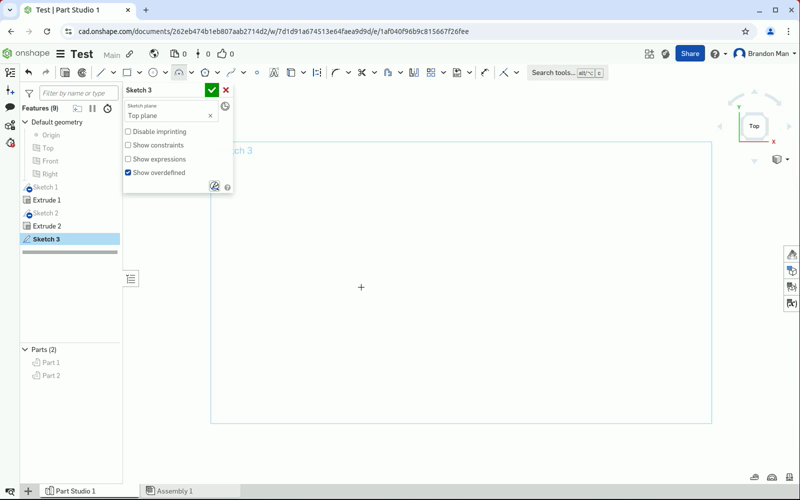
key_up(shift)
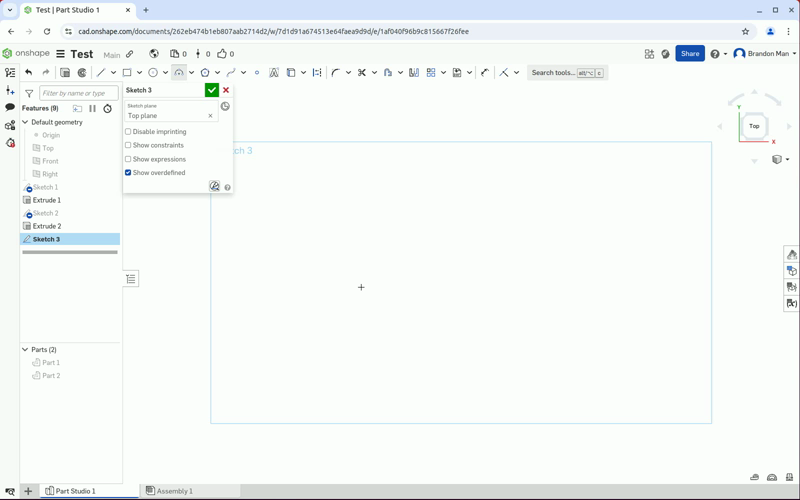
key_down(shift)
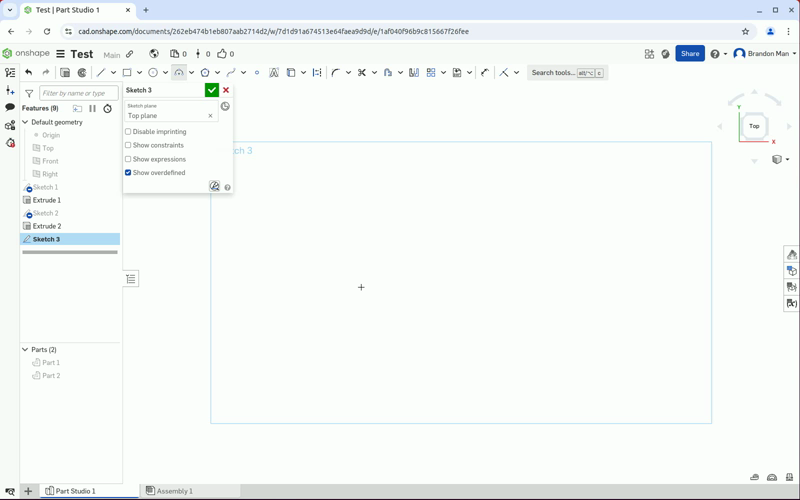
mouse_move(361, 279)
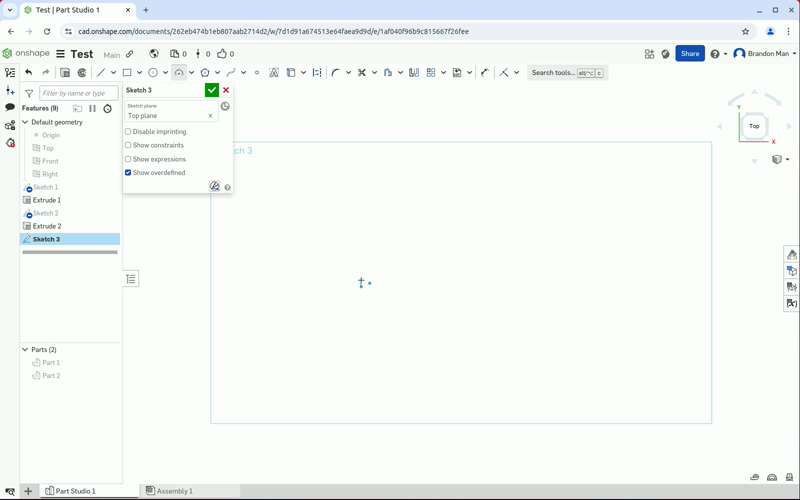
scroll(6)
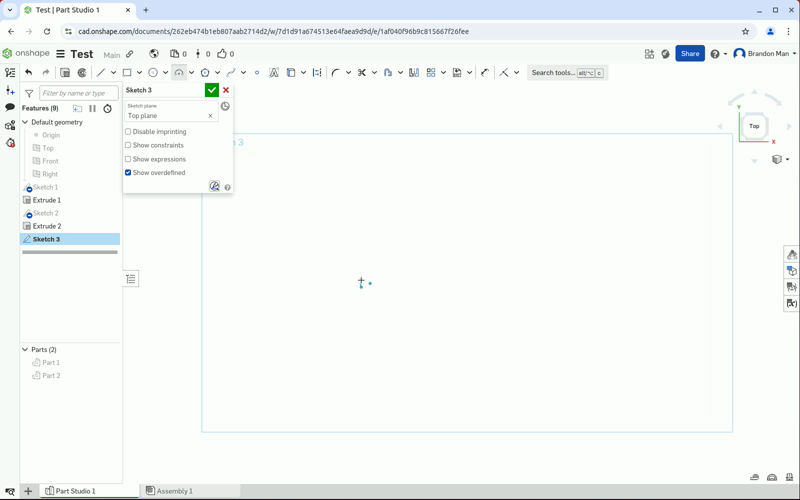
scroll(6)
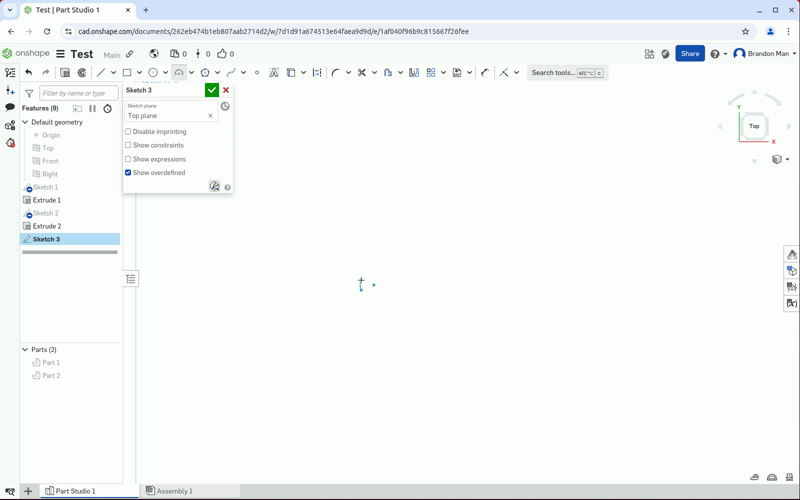
scroll(6)
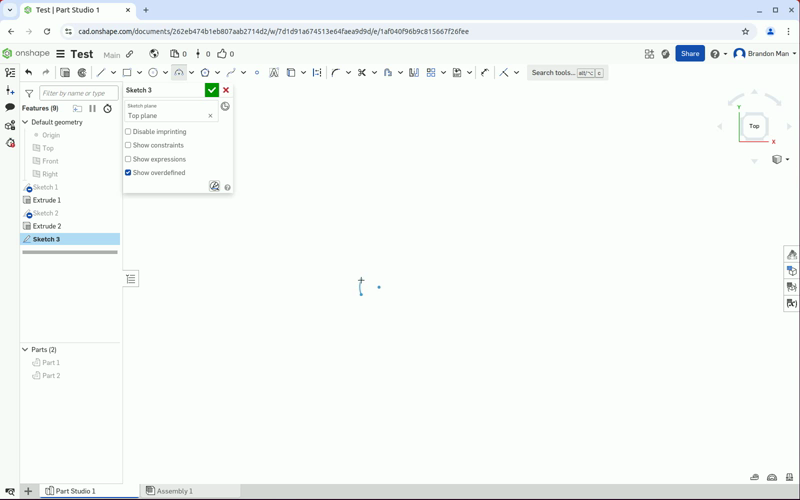
scroll(6)
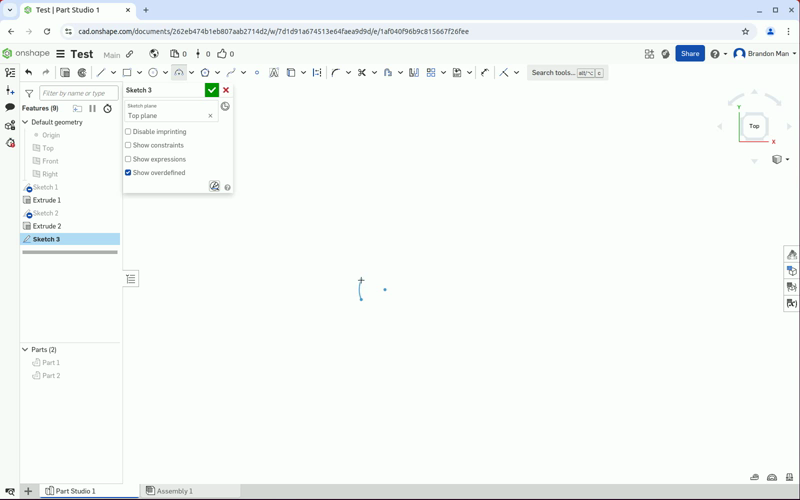
scroll(6)
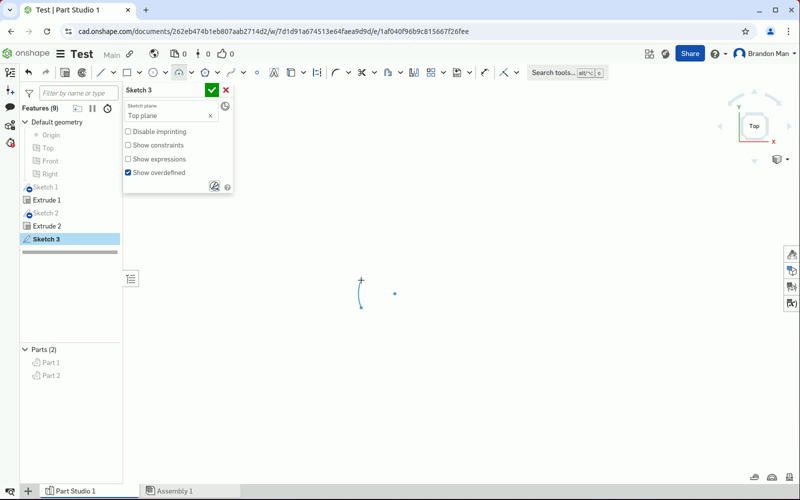
scroll(6)
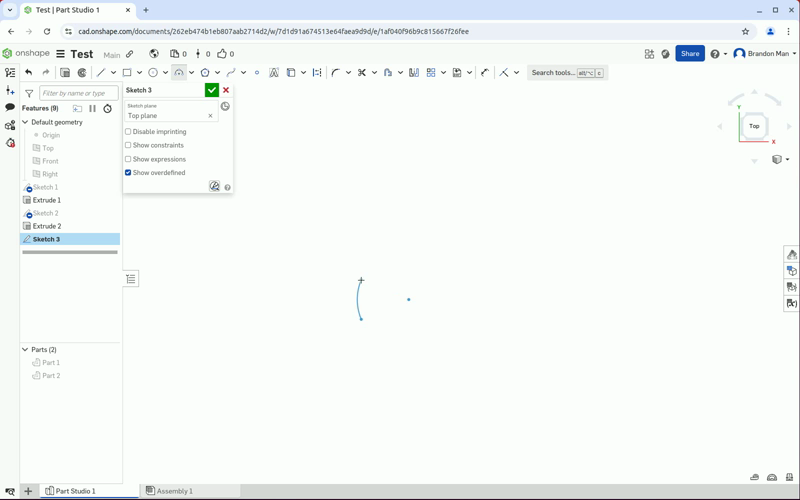
scroll(6)
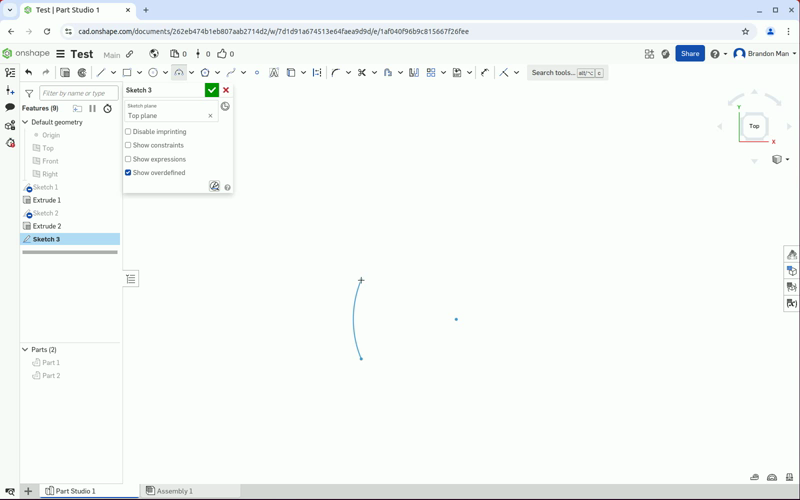
click(361, 279)
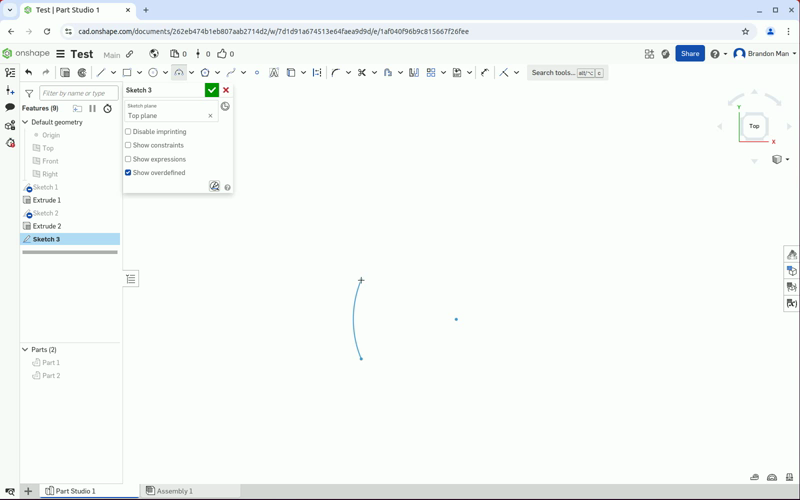
scroll(-6)
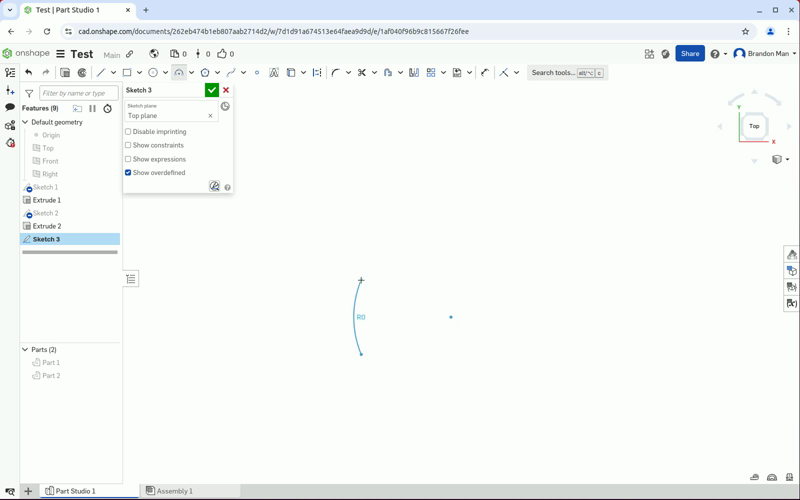
scroll(-6)
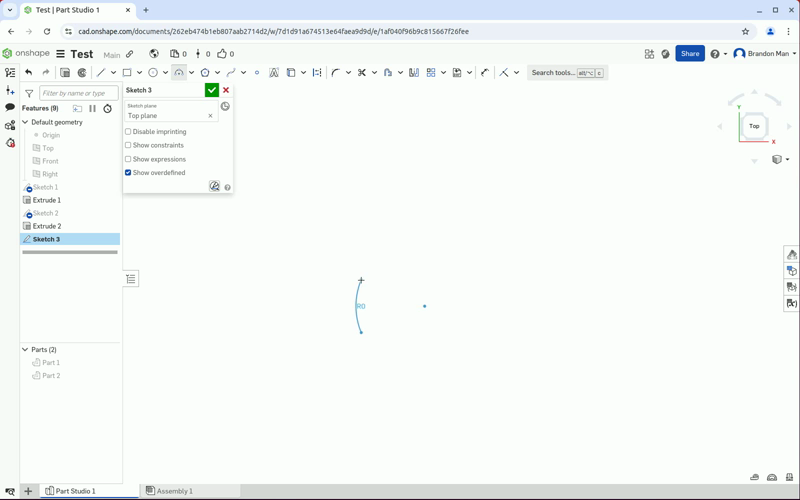
scroll(-6)
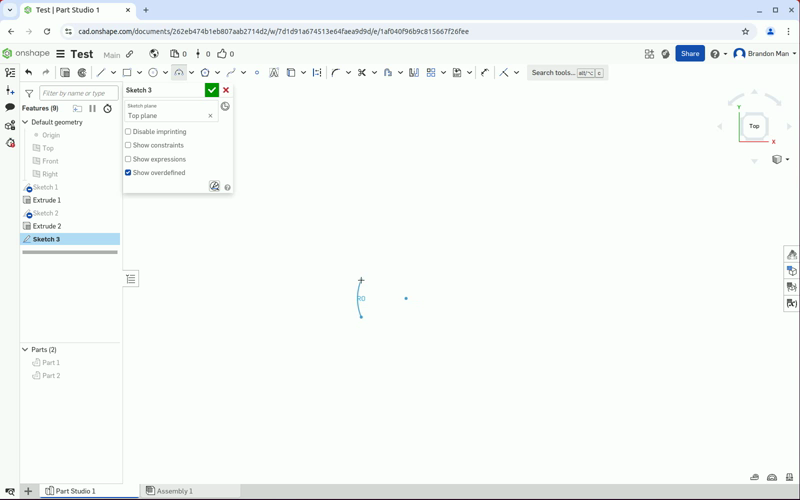
scroll(-6)
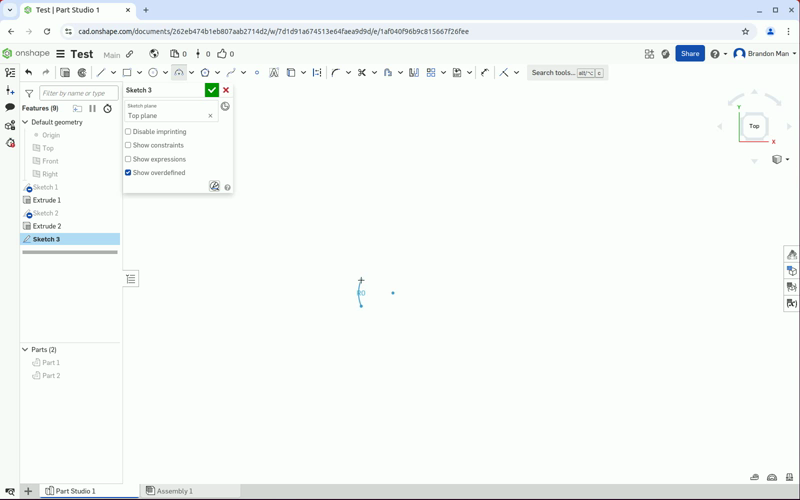
scroll(-6)
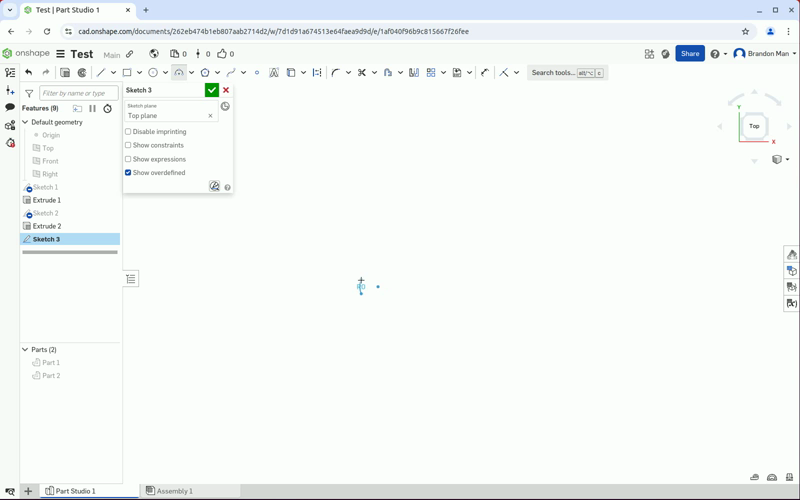
scroll(-6)
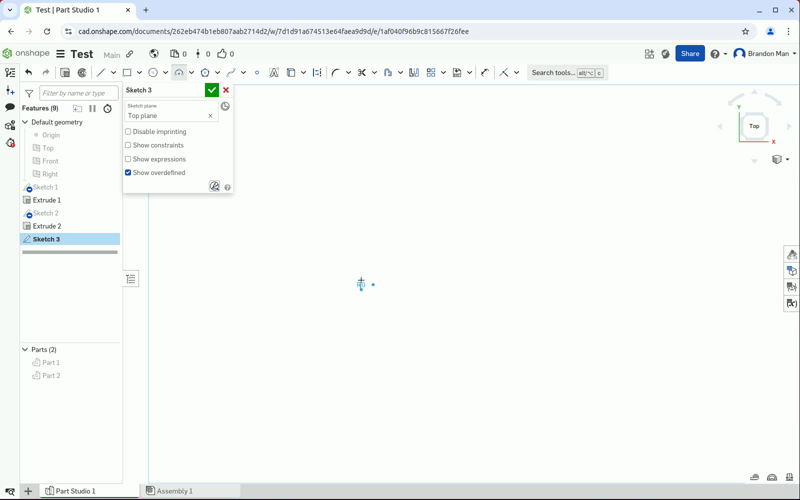
scroll(-6)
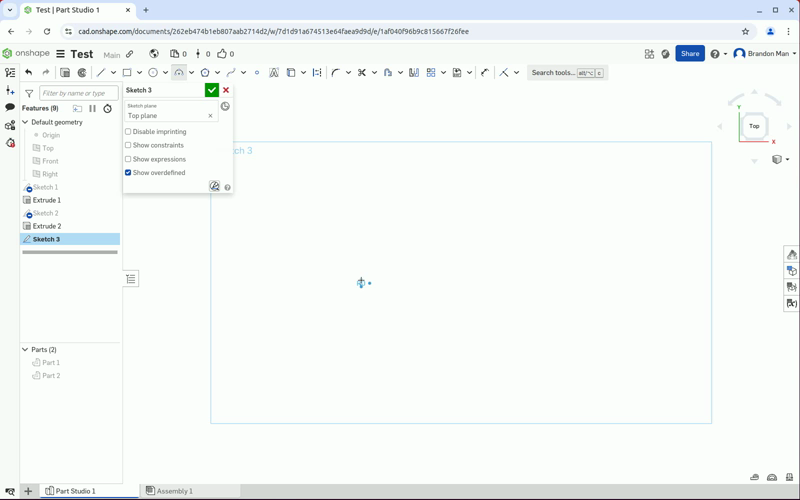
mouse_move(360, 282)
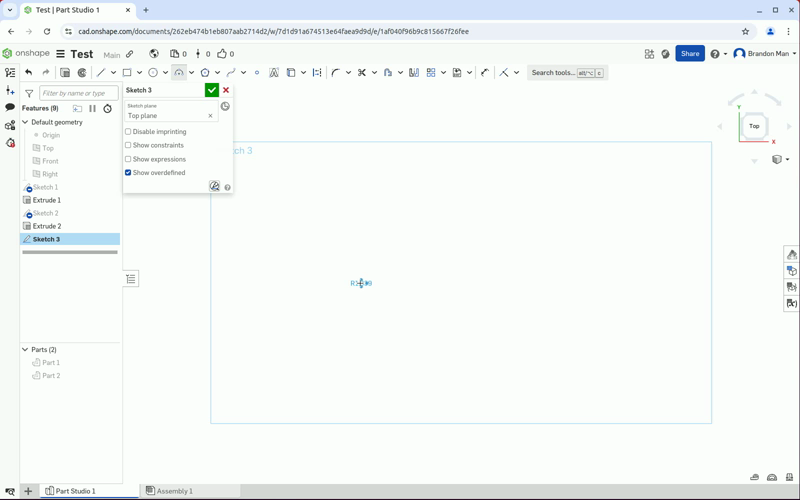
scroll(6)
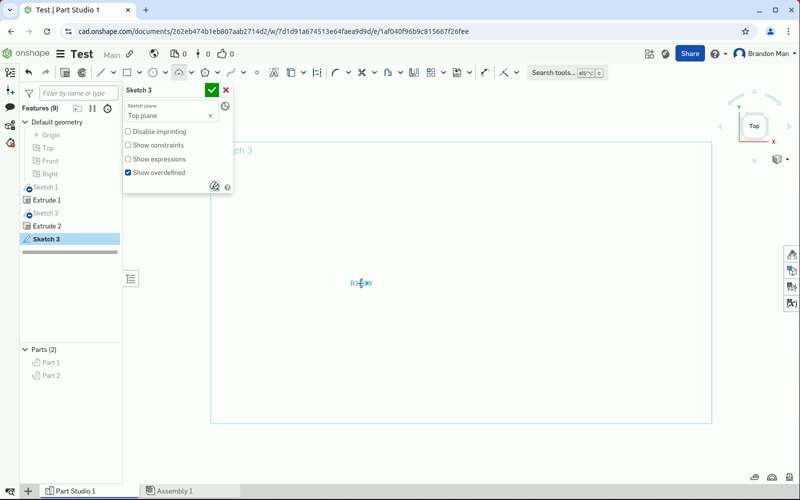
scroll(6)
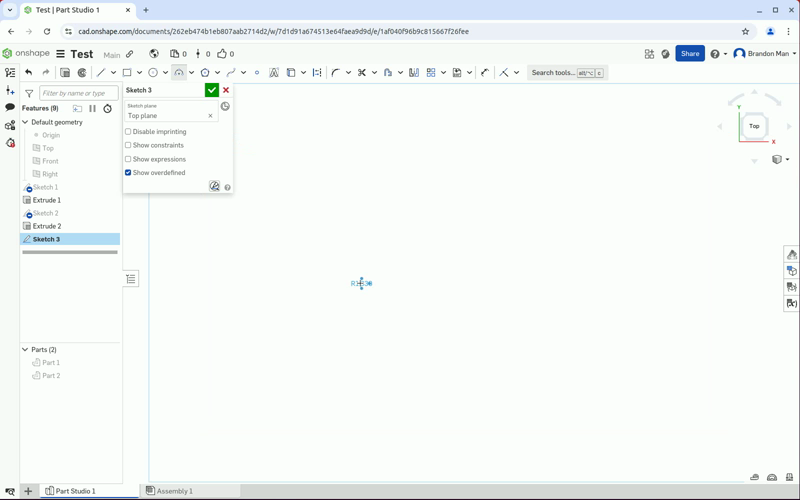
scroll(6)
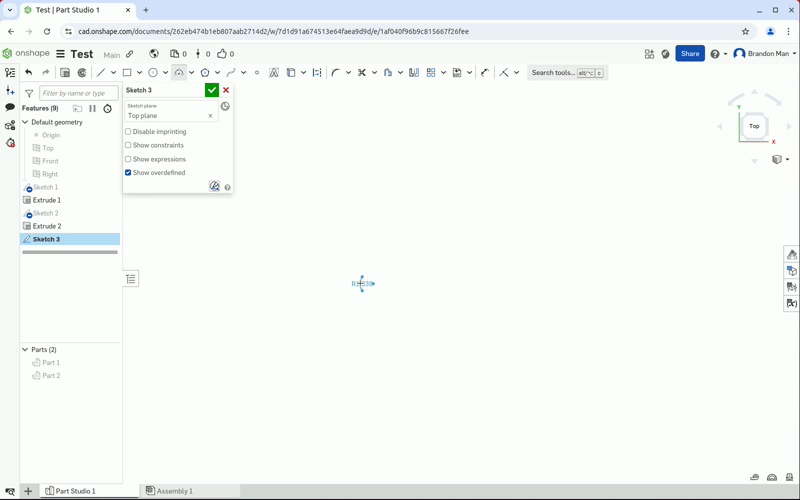
scroll(6)
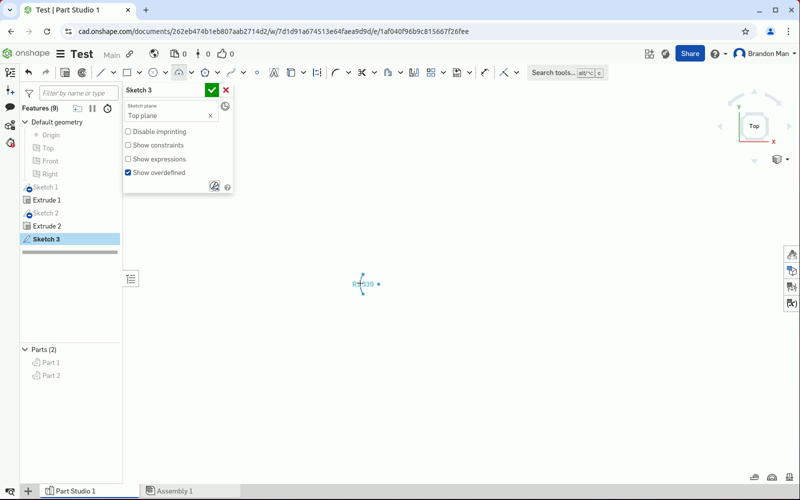
scroll(6)
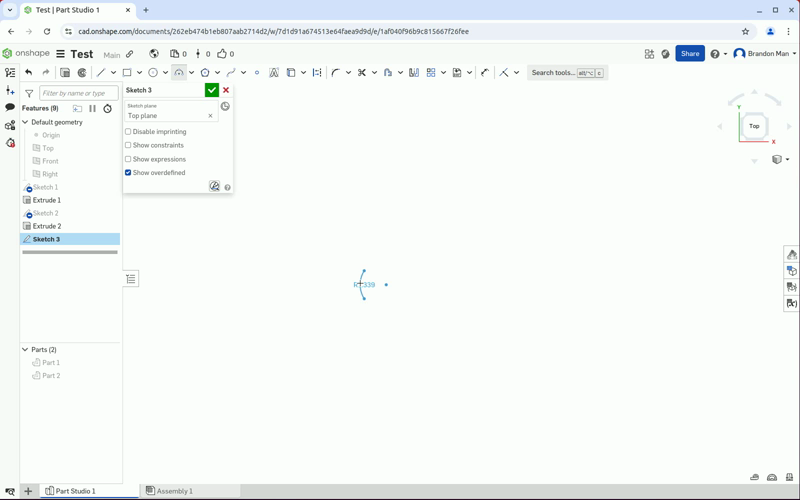
scroll(6)
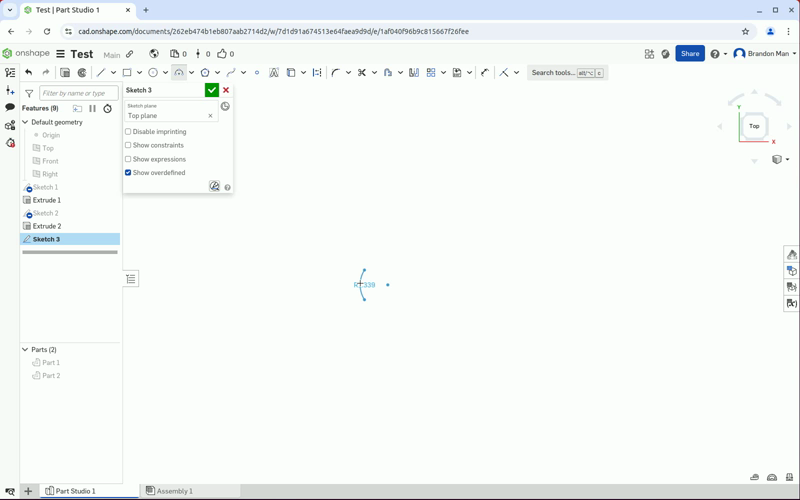
scroll(6)
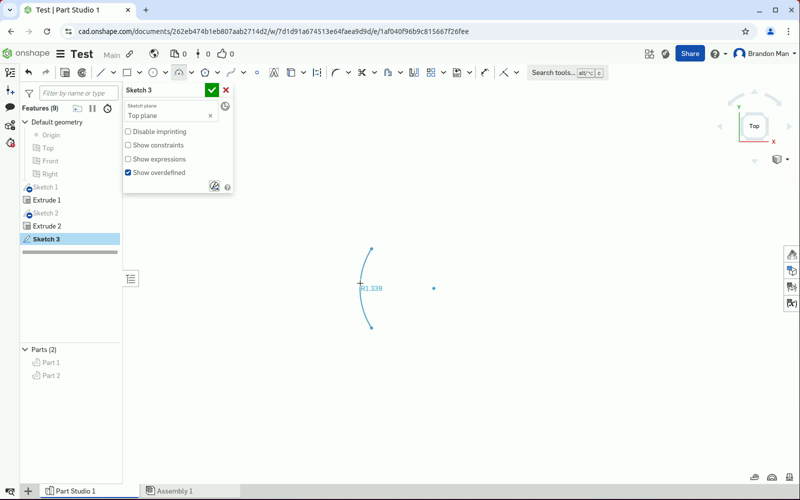
click(360, 282)
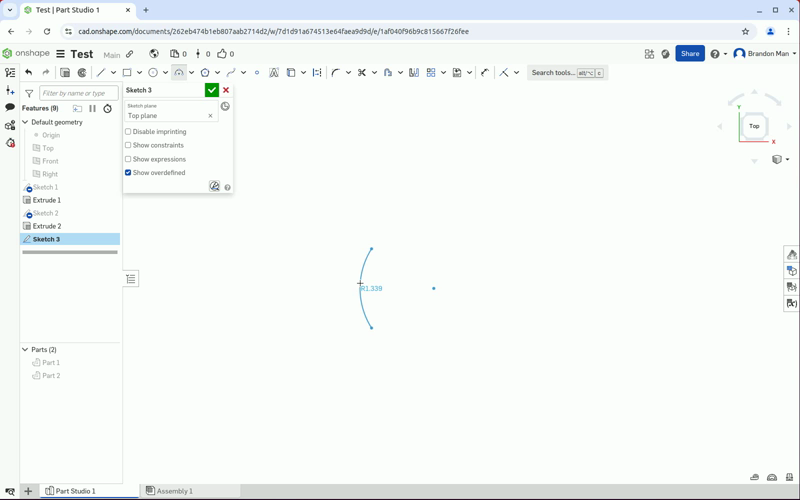
scroll(-6)
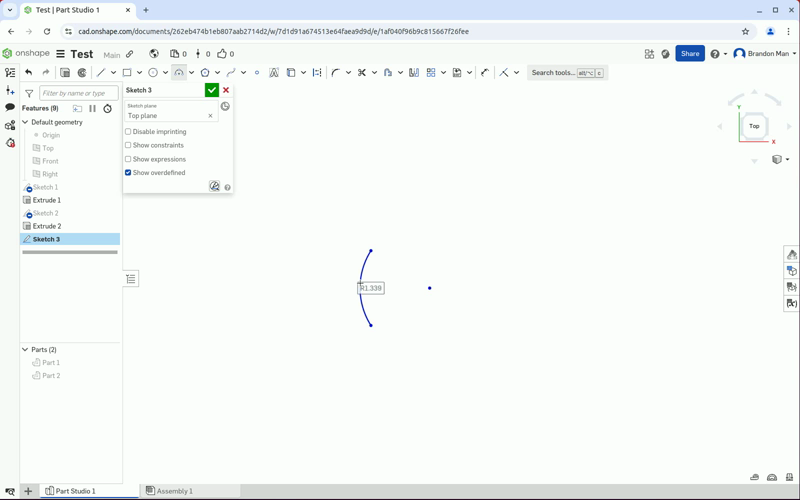
scroll(-6)
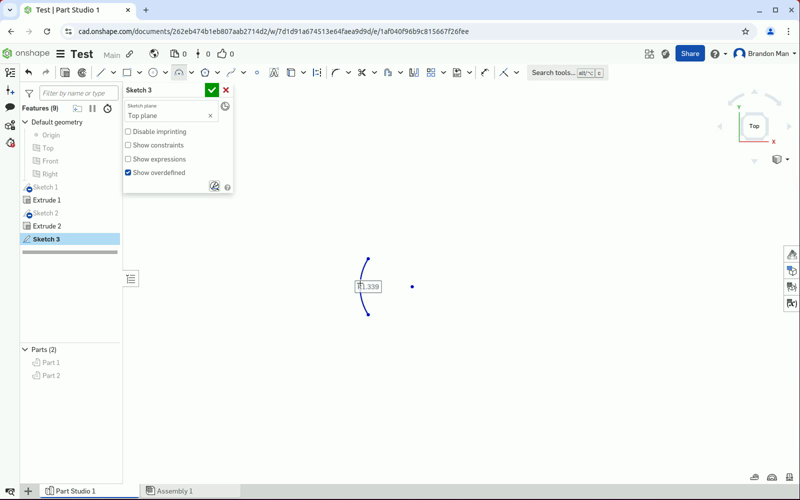
scroll(-6)
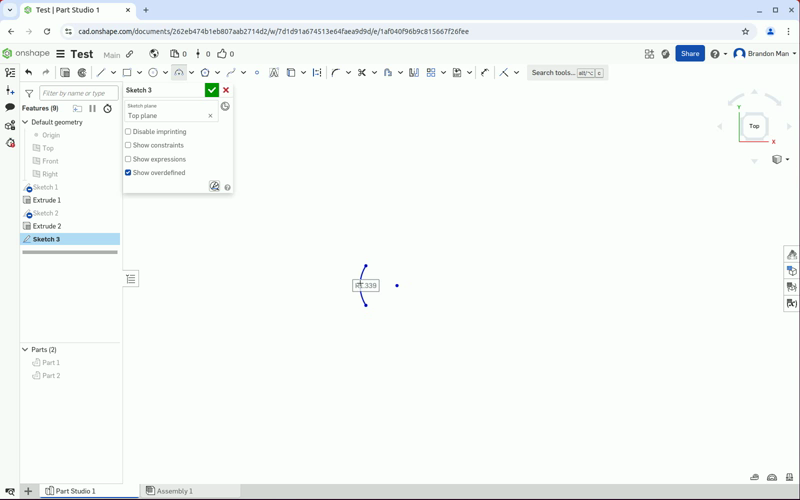
scroll(-6)
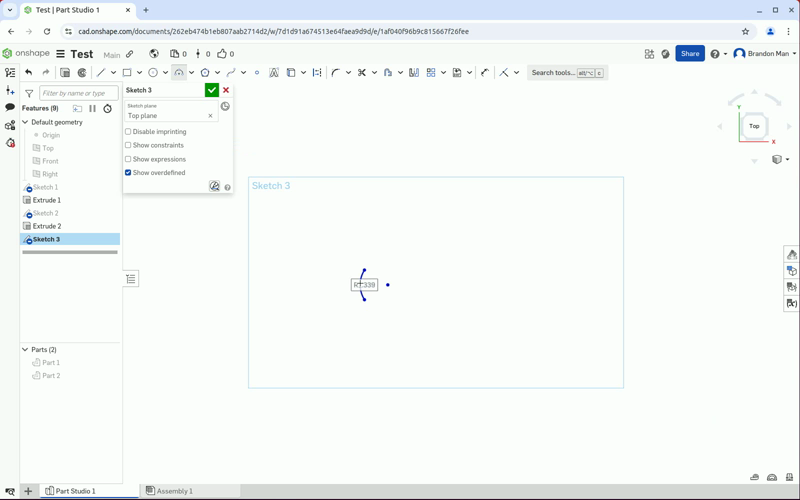
scroll(-6)
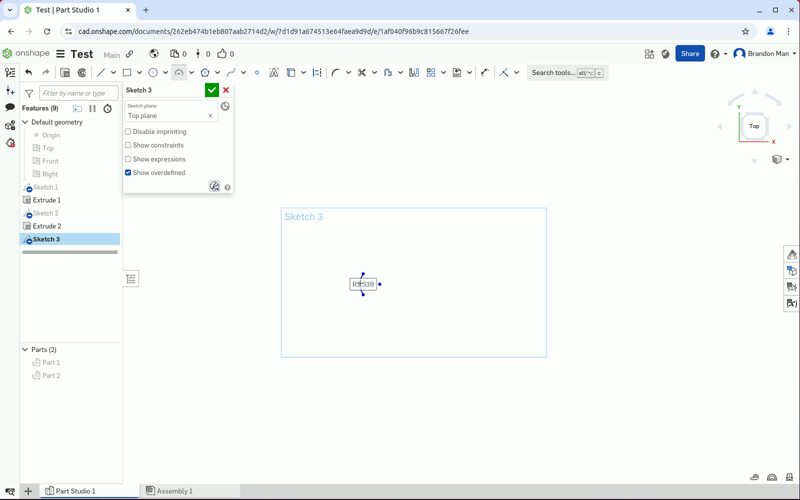
scroll(-6)
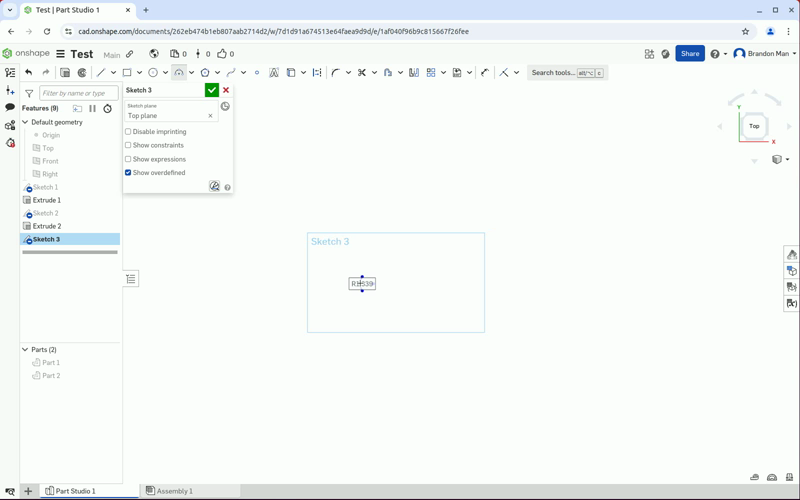
scroll(-6)
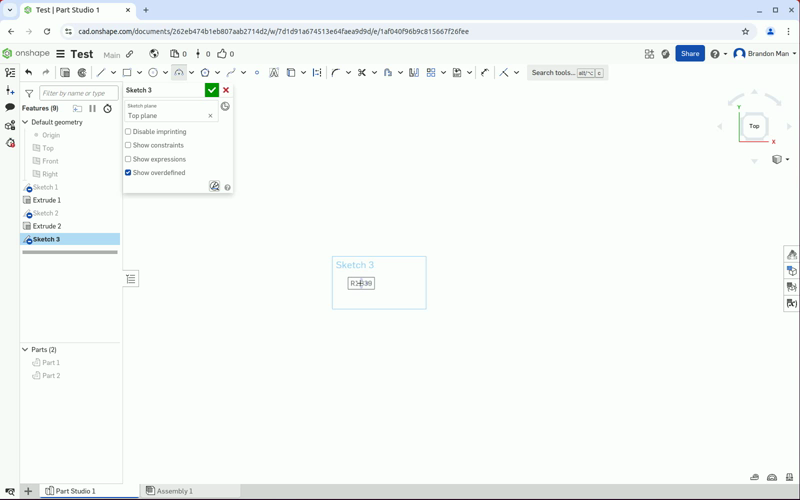
key_up(shift)
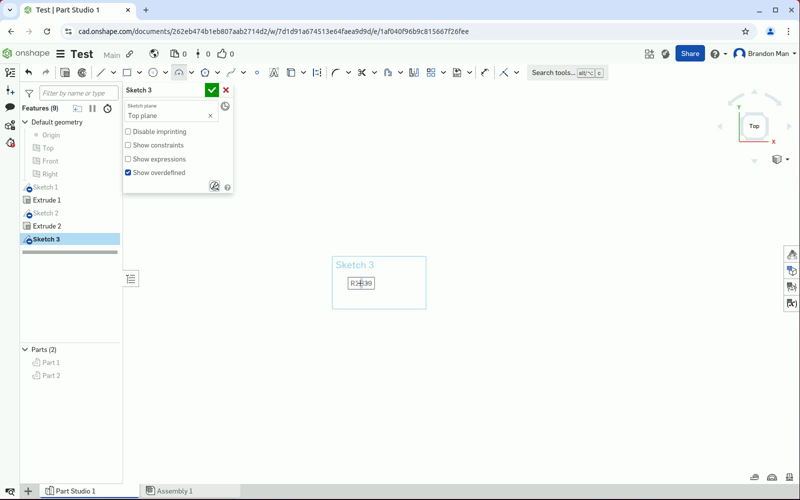
mouse_move(361, 279)
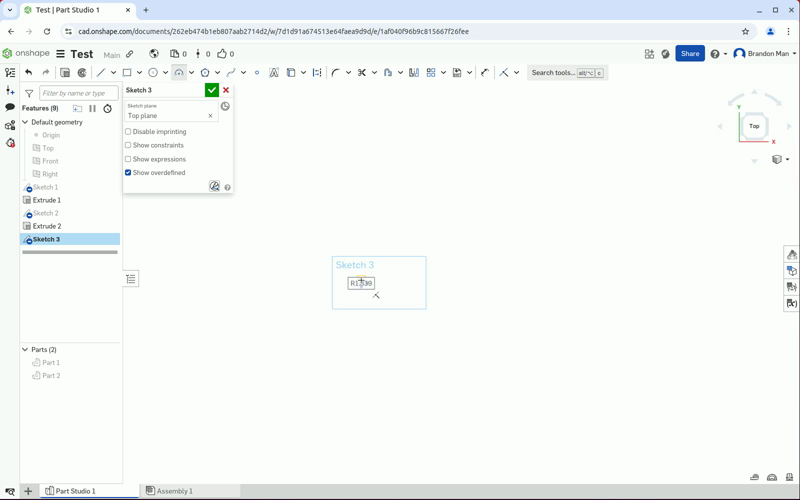
scroll(6)
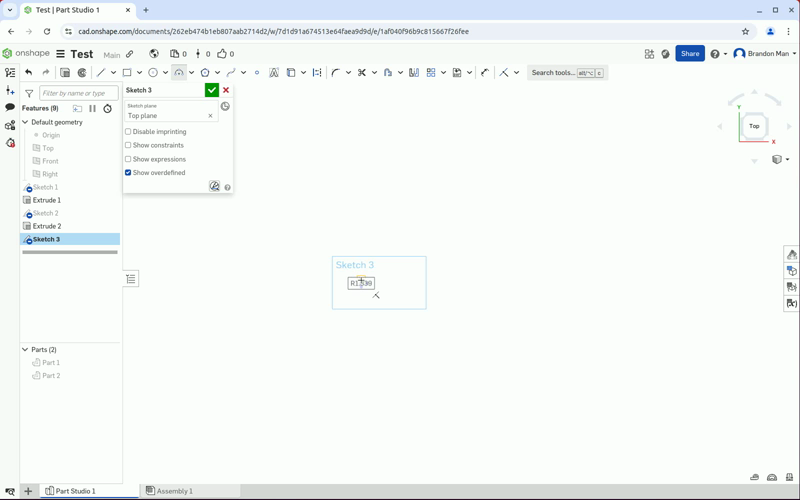
scroll(6)
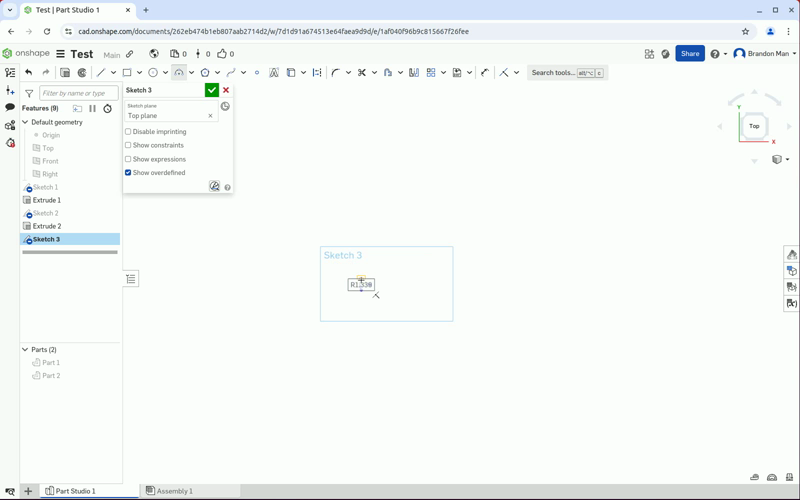
scroll(6)
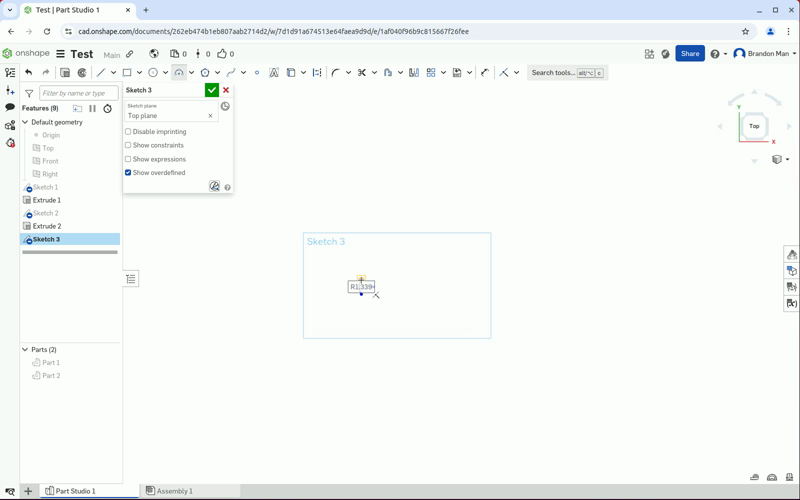
scroll(6)
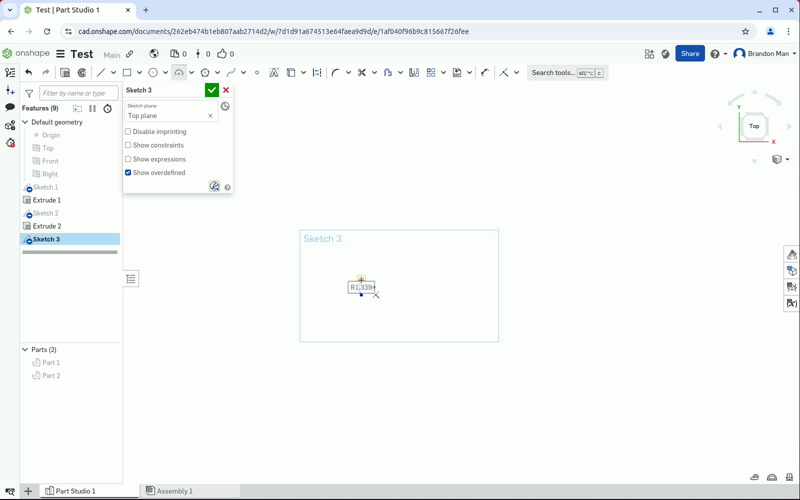
scroll(6)
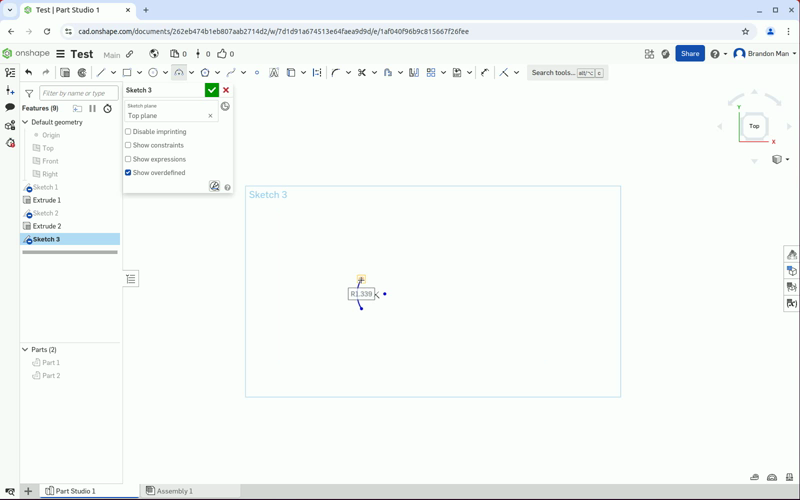
scroll(6)
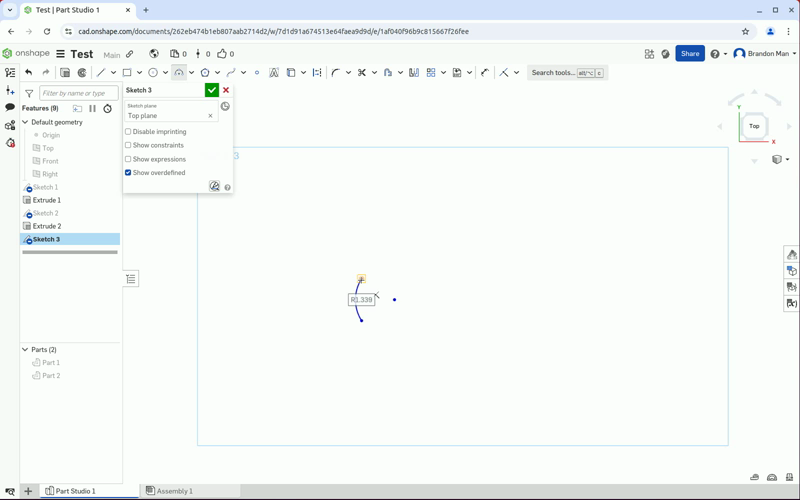
scroll(6)
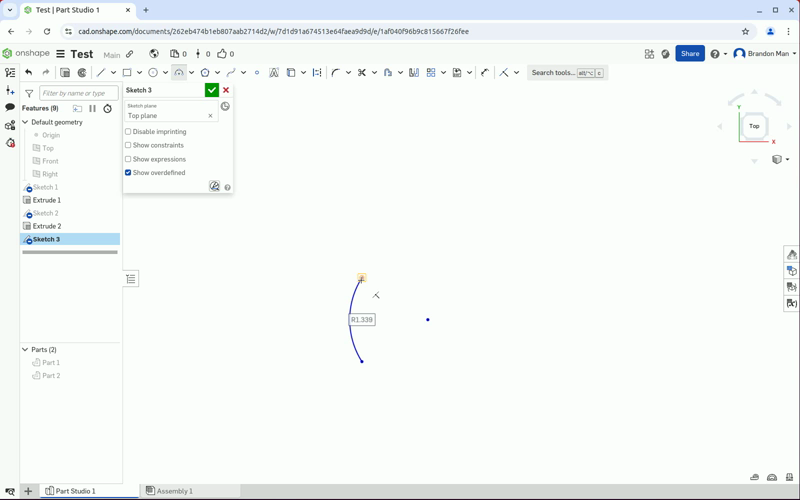
click(361, 279)
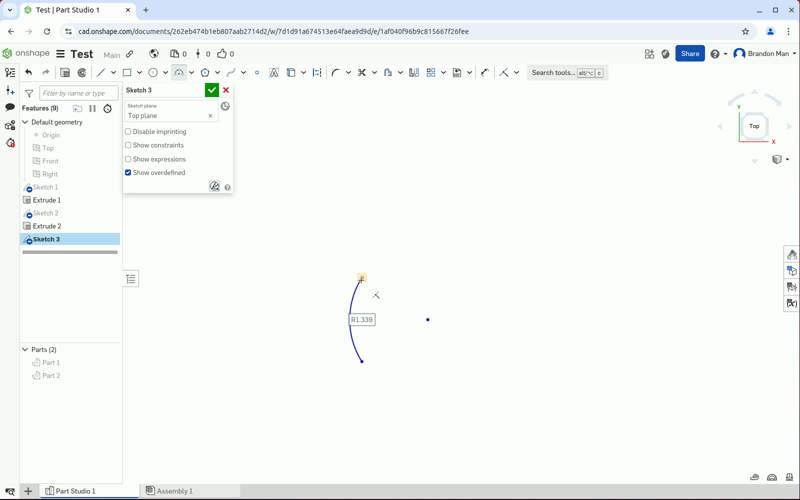
scroll(-6)
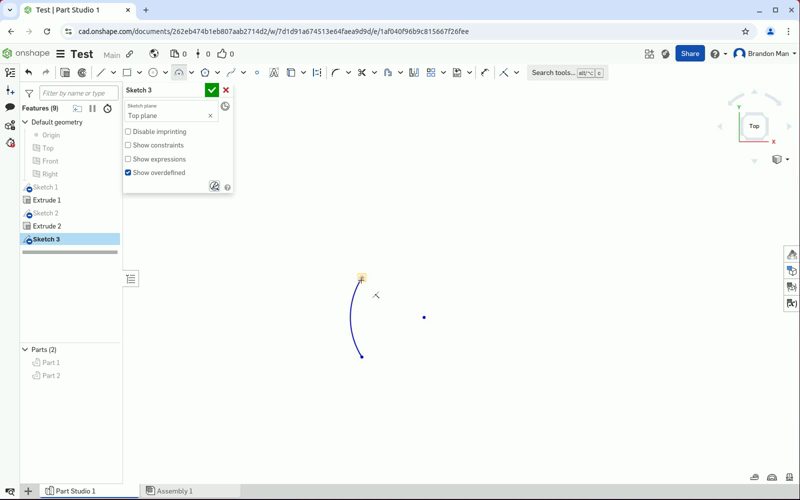
scroll(-6)
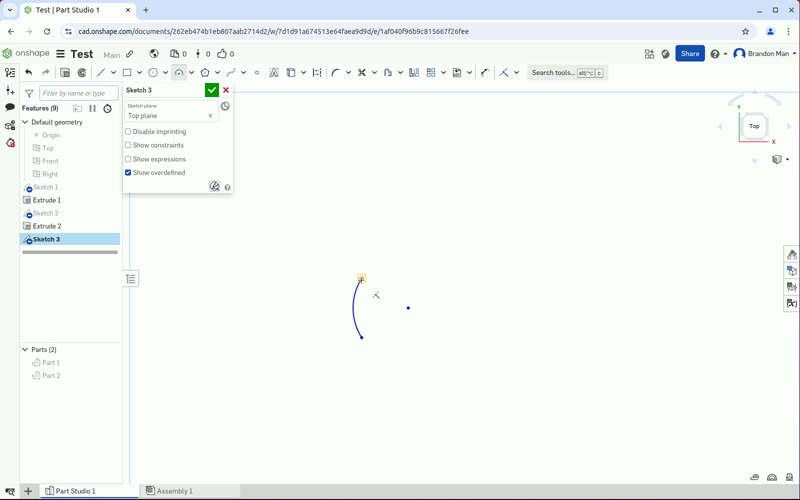
scroll(-6)
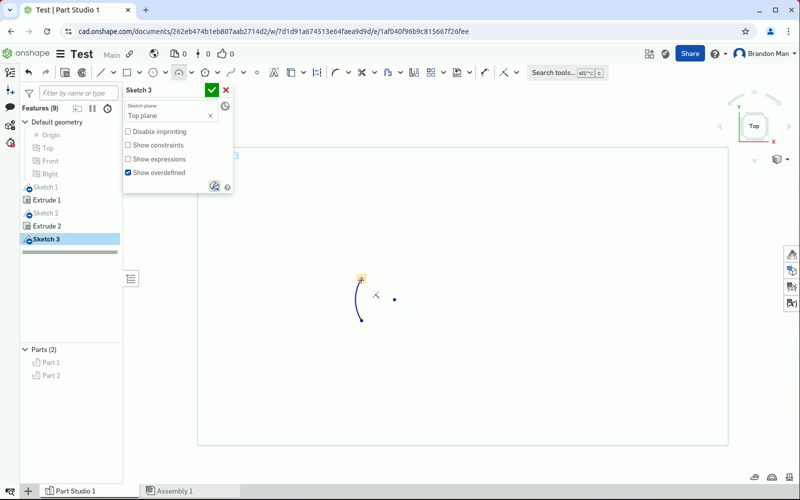
scroll(-6)
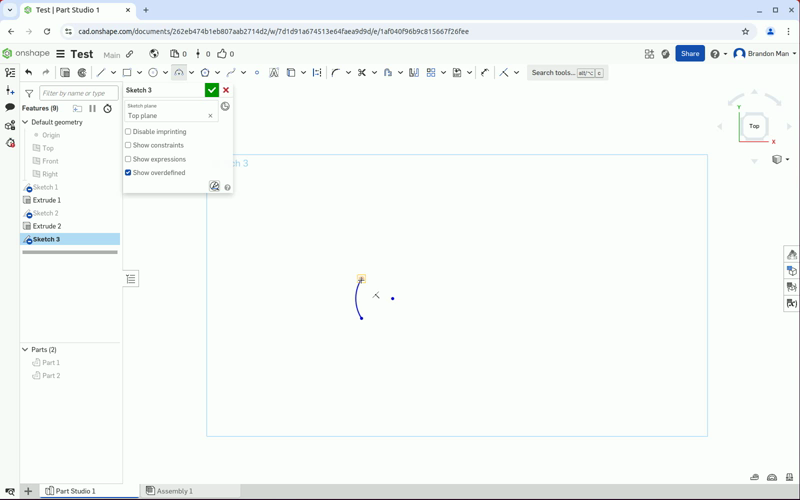
scroll(-6)
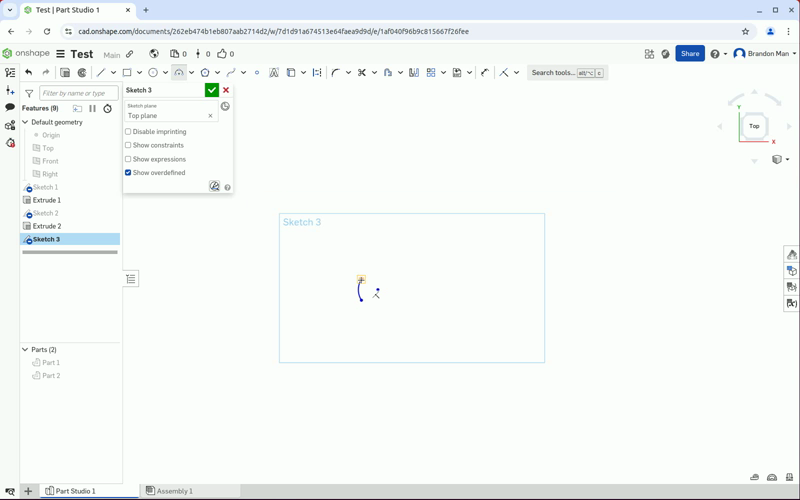
scroll(-6)
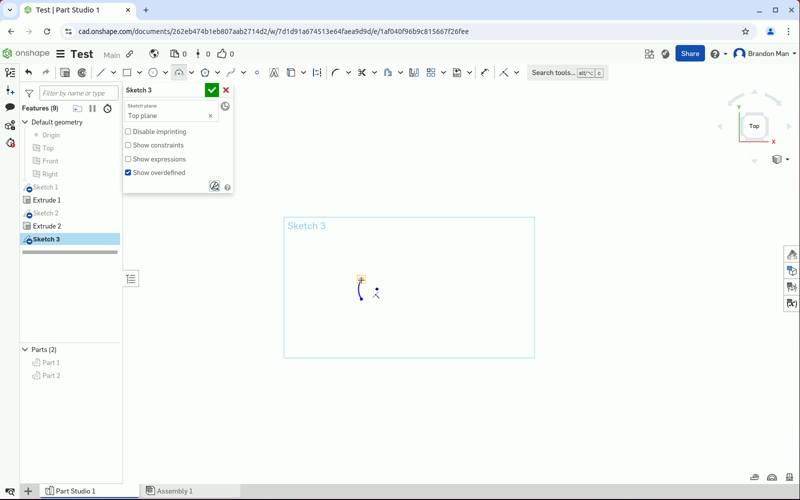
scroll(-6)
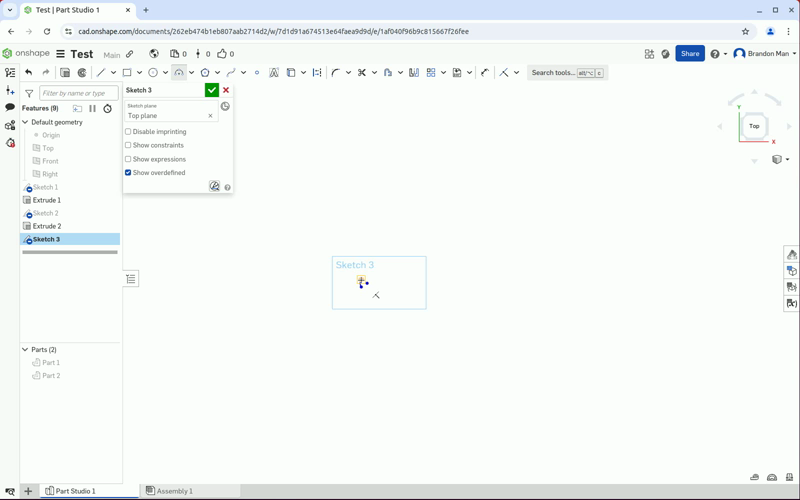
mouse_move(361, 286)
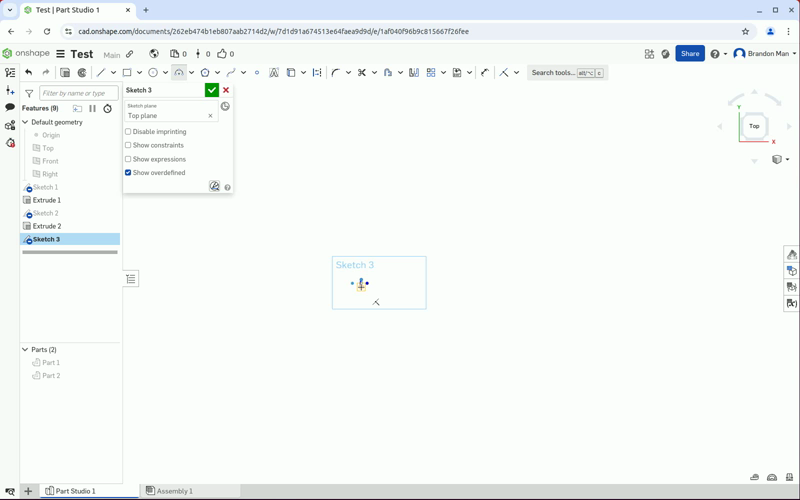
scroll(6)
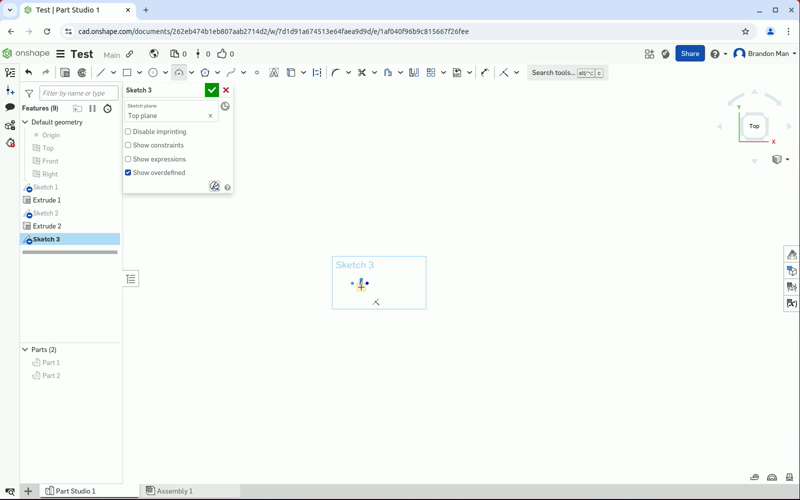
scroll(6)
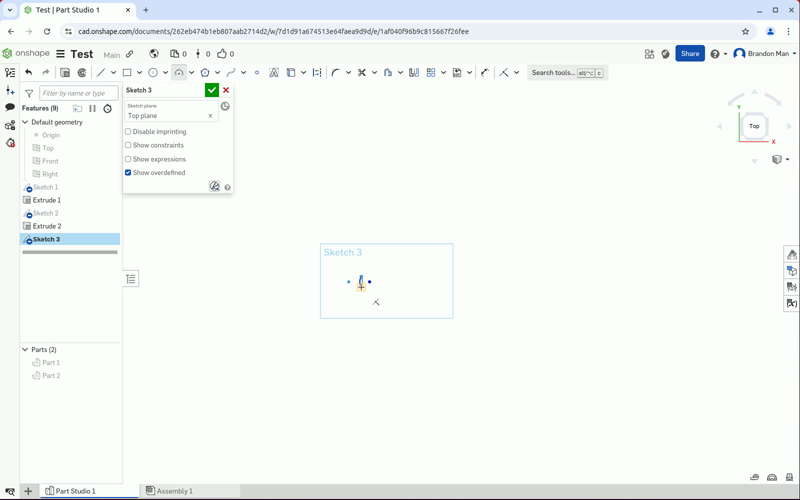
scroll(6)
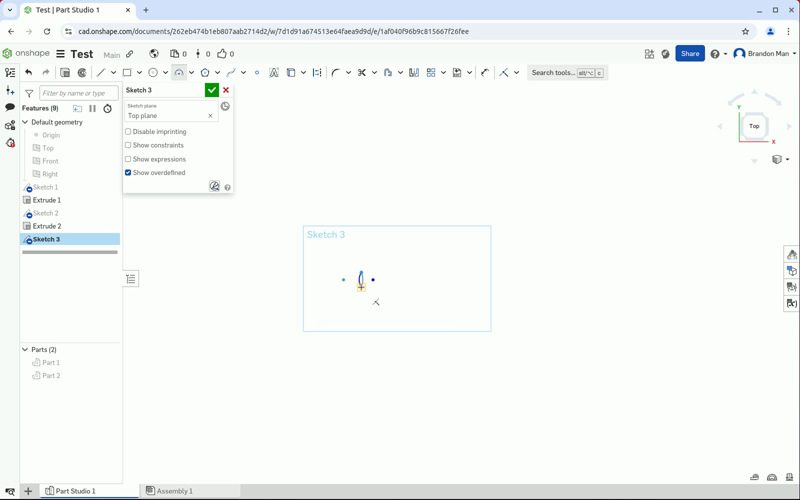
scroll(6)
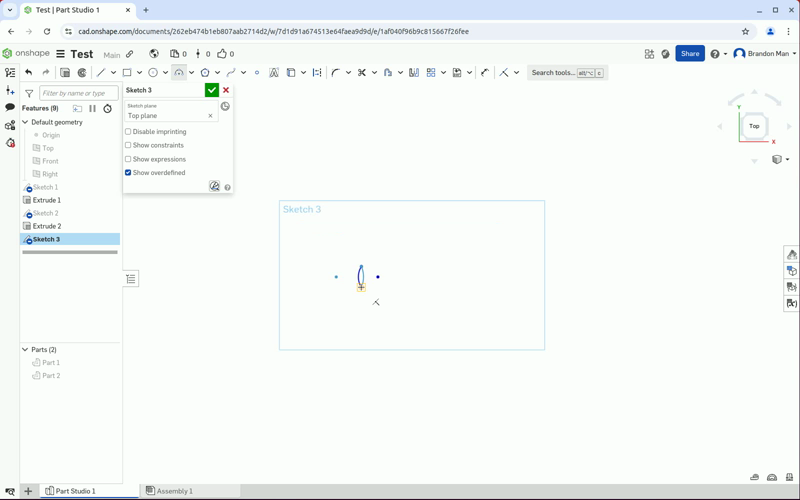
scroll(6)
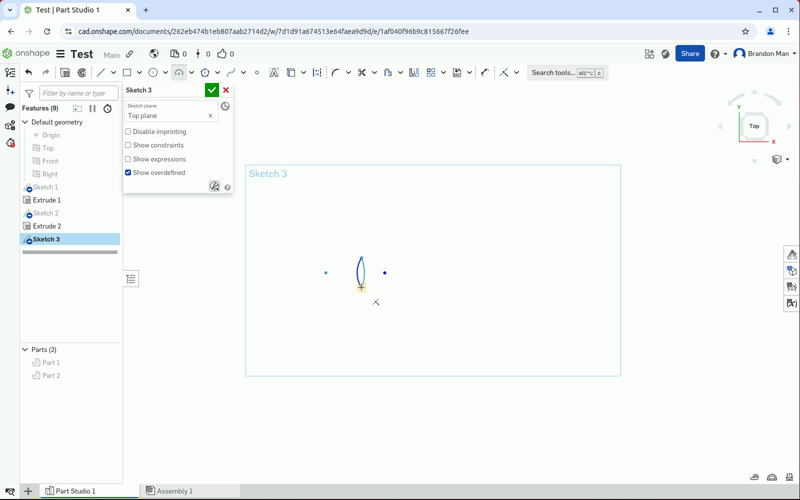
scroll(6)
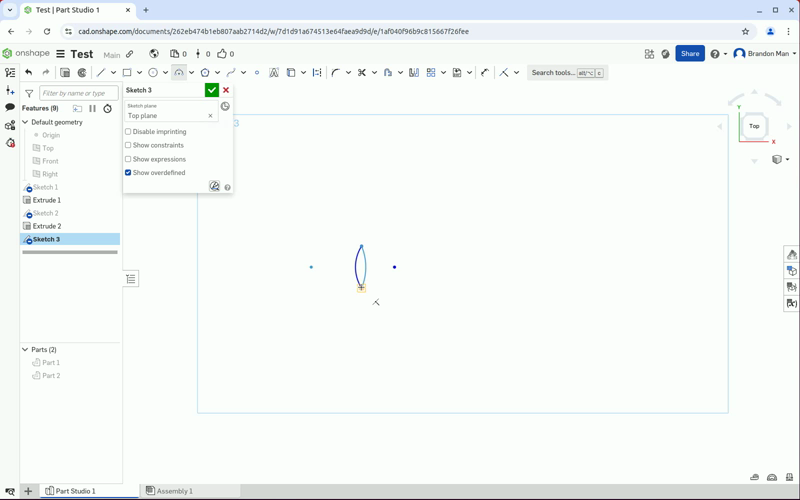
scroll(6)
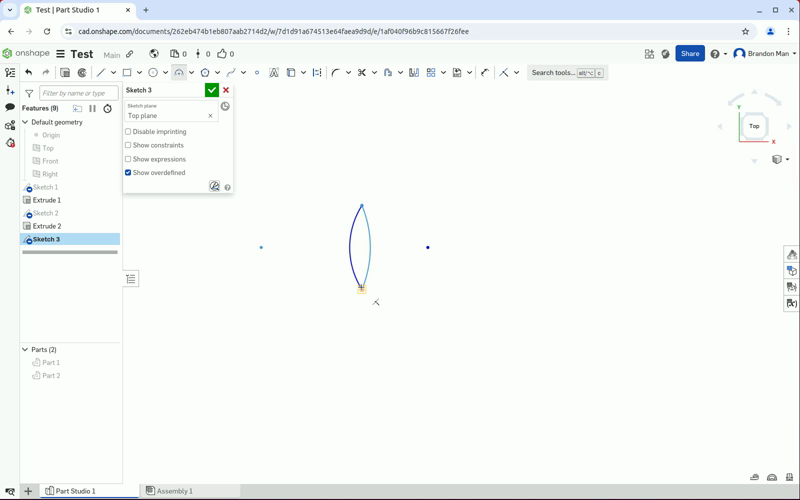
click(361, 286)
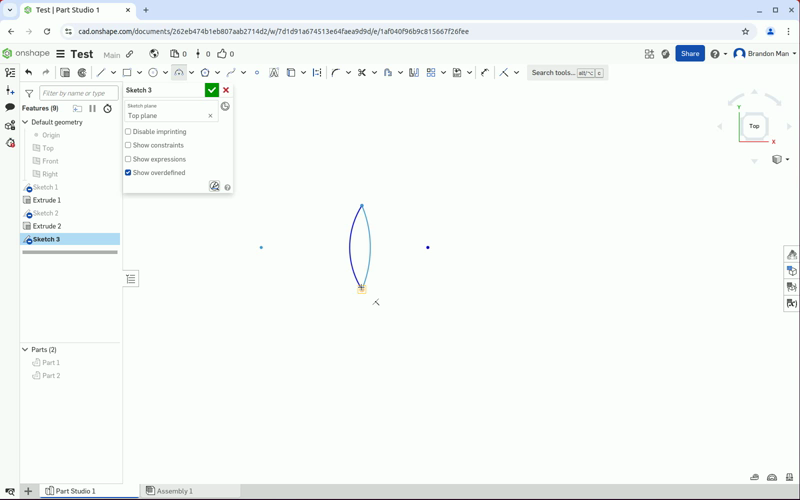
scroll(-6)
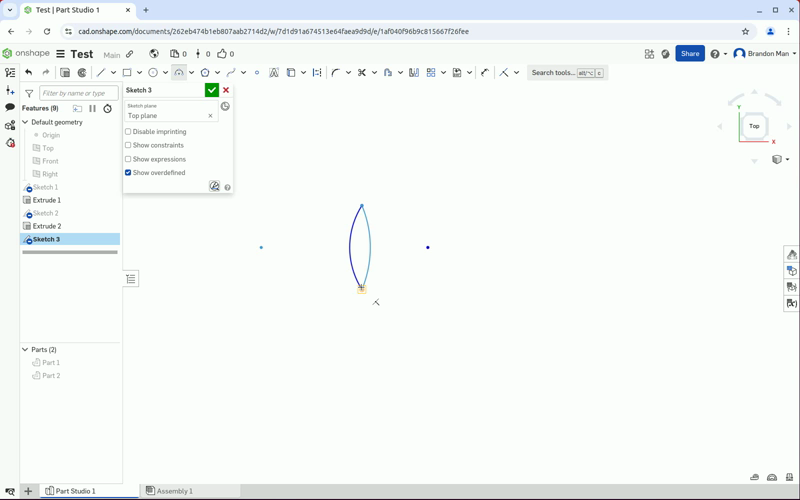
scroll(-6)
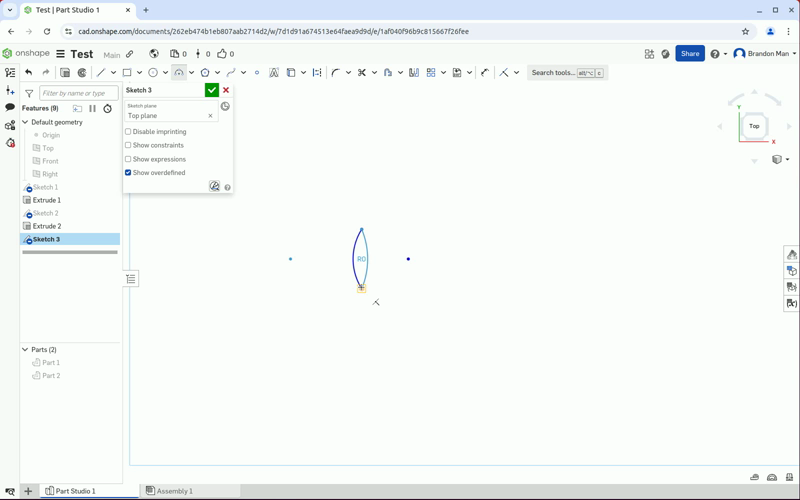
scroll(-6)
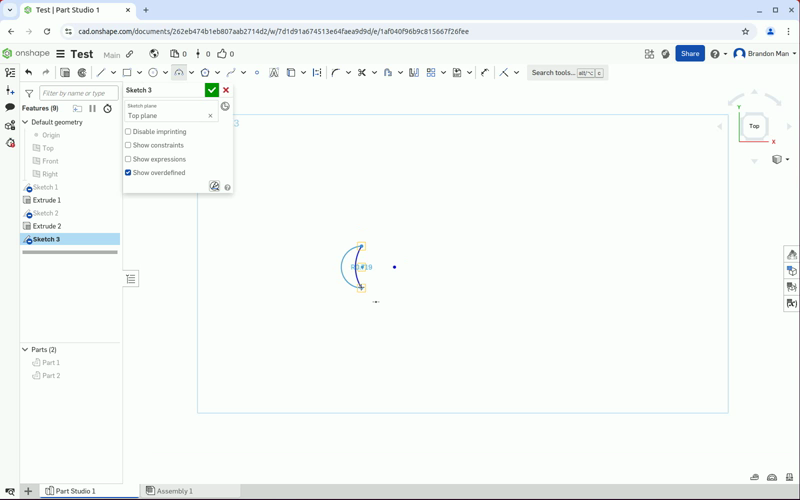
scroll(-6)
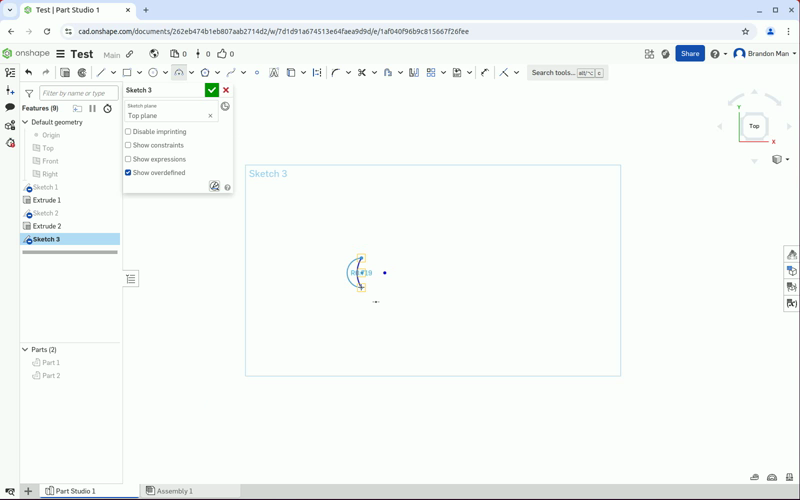
scroll(-6)
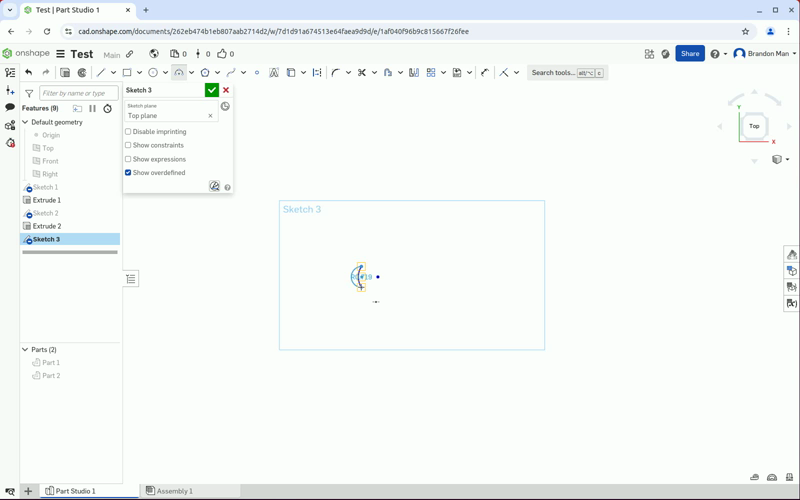
scroll(-6)
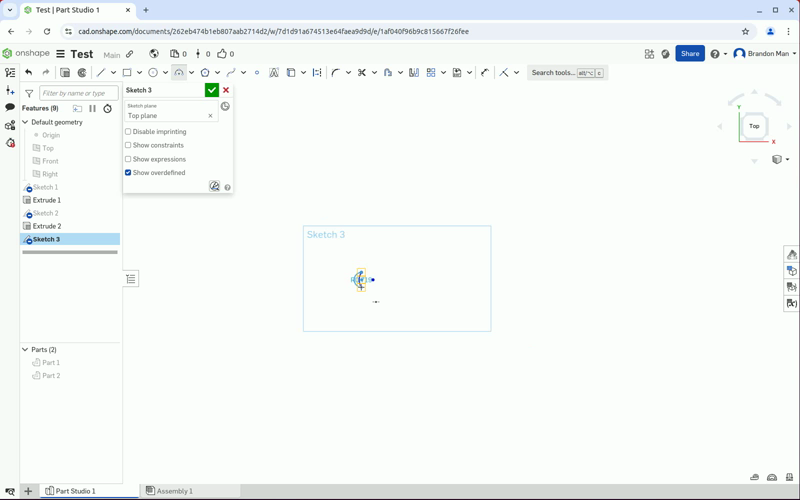
scroll(-6)
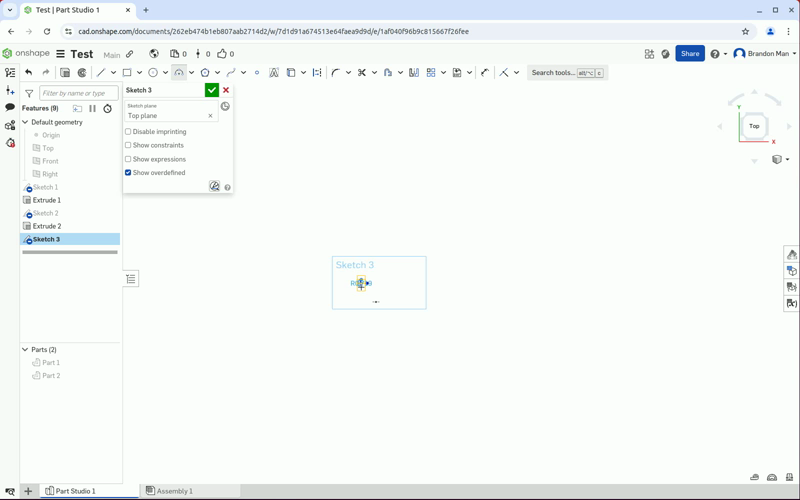
key_down(shift)
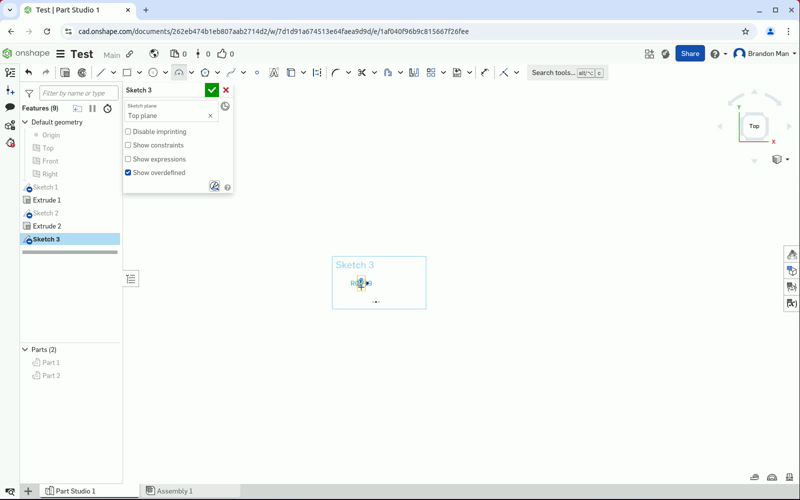
mouse_move(347, 282)
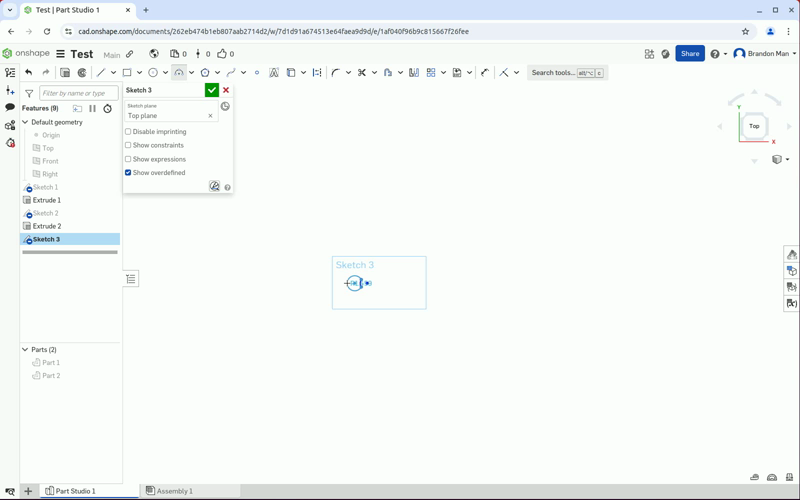
scroll(6)
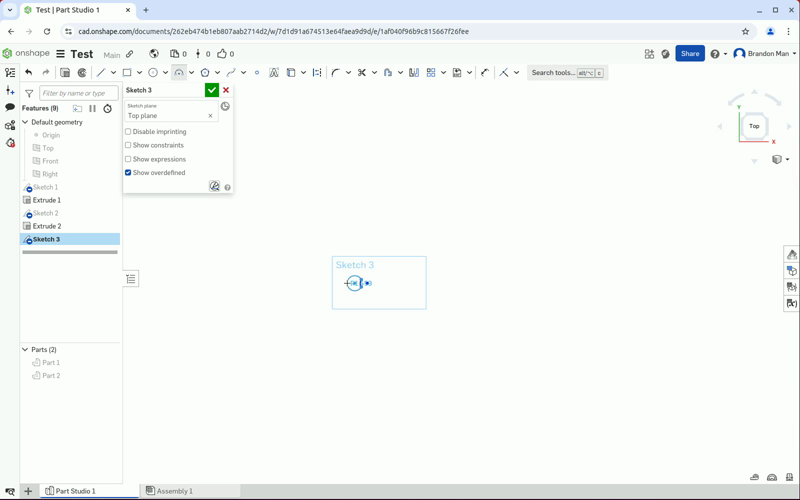
scroll(6)
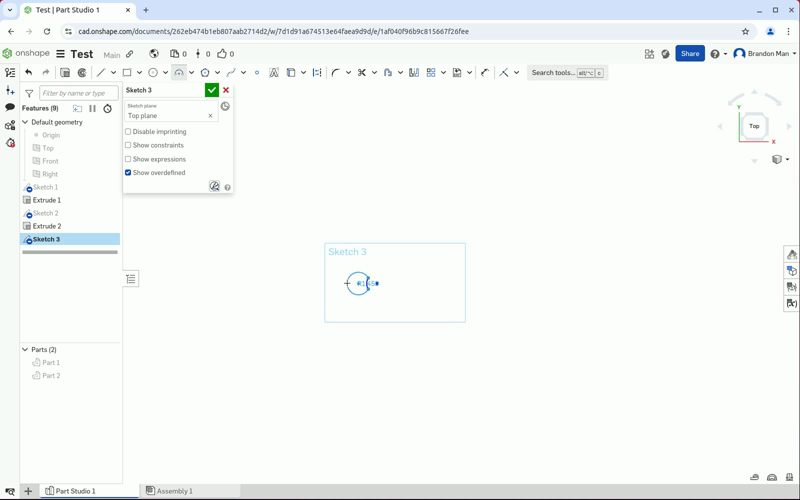
scroll(6)
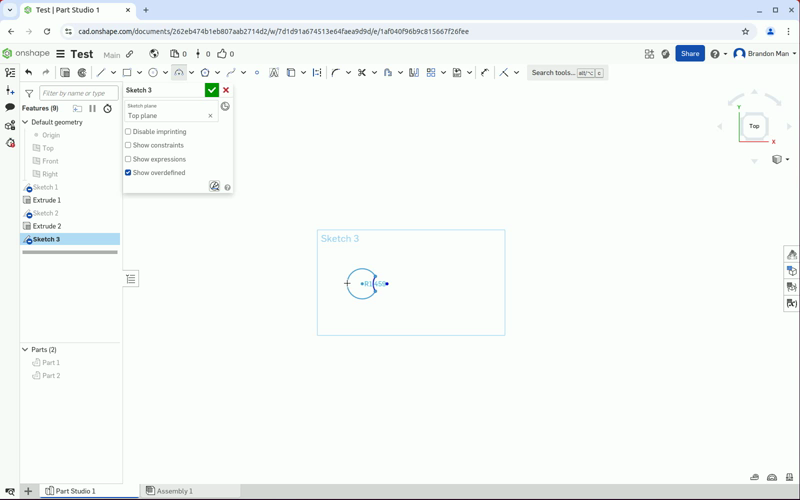
scroll(6)
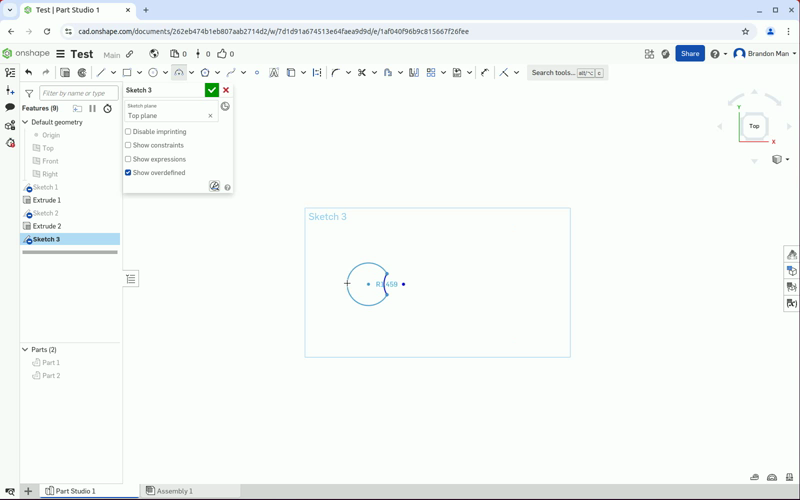
scroll(6)
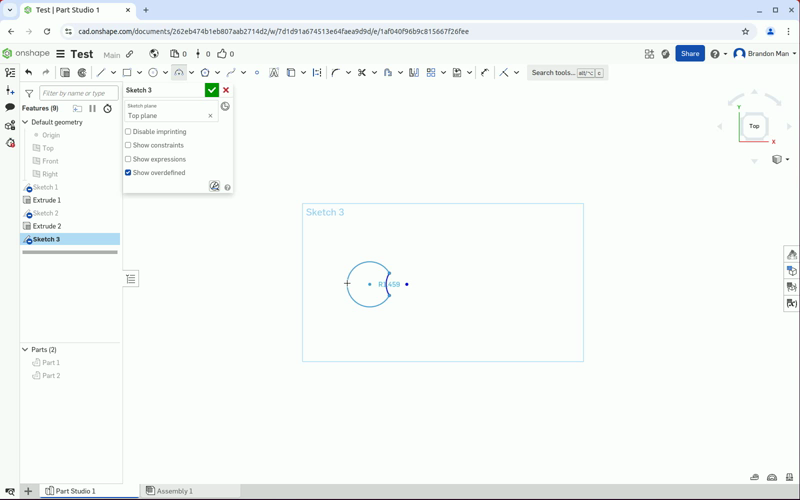
scroll(6)
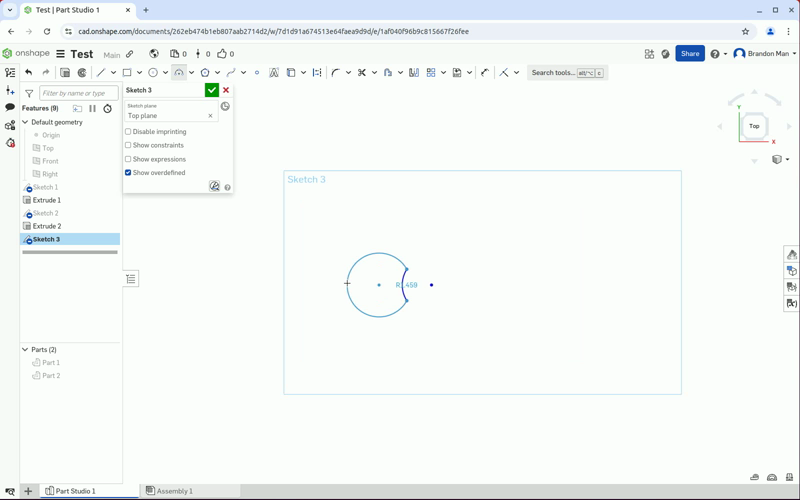
scroll(6)
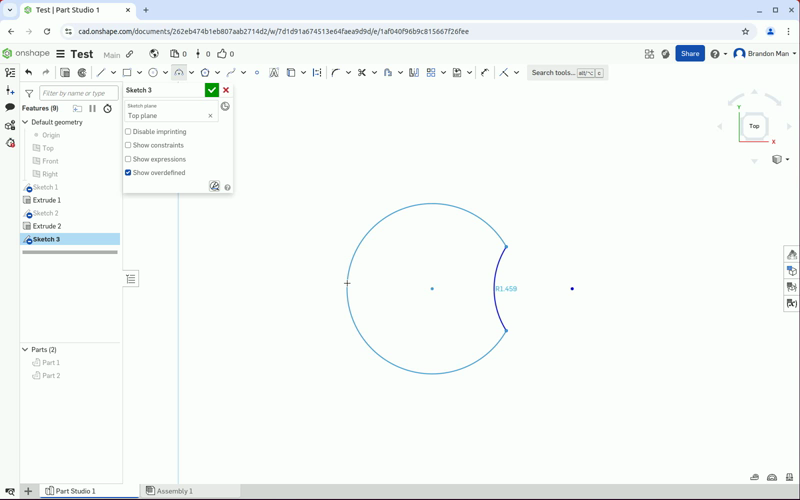
click(347, 282)
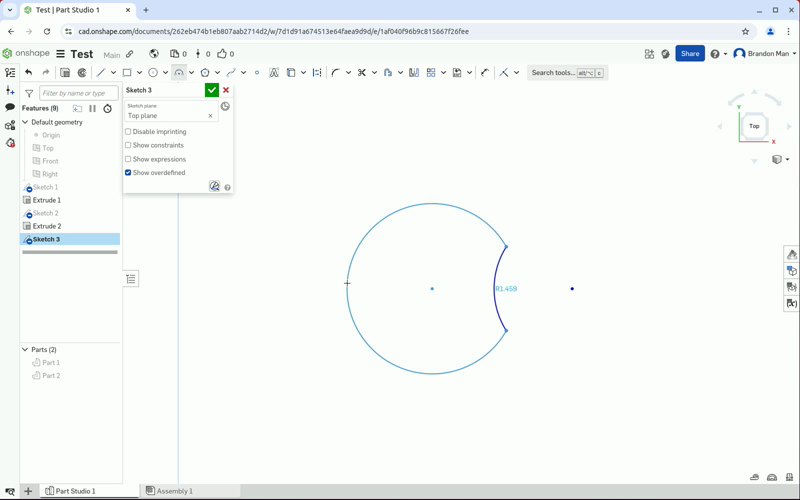
scroll(-6)
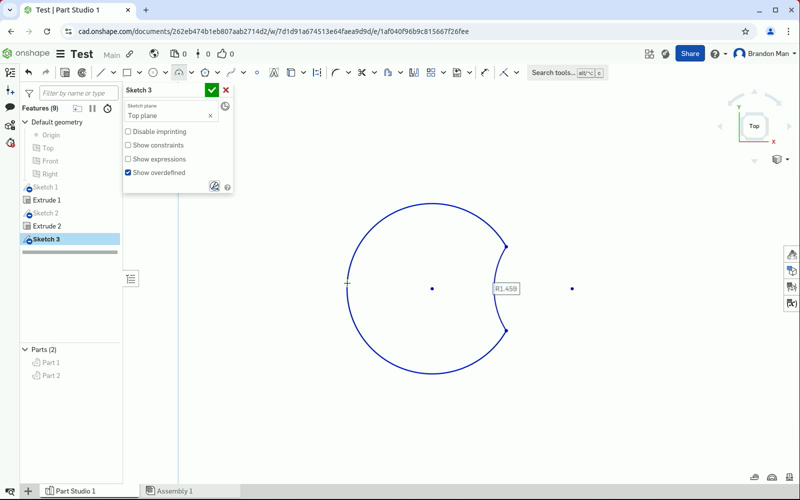
scroll(-6)
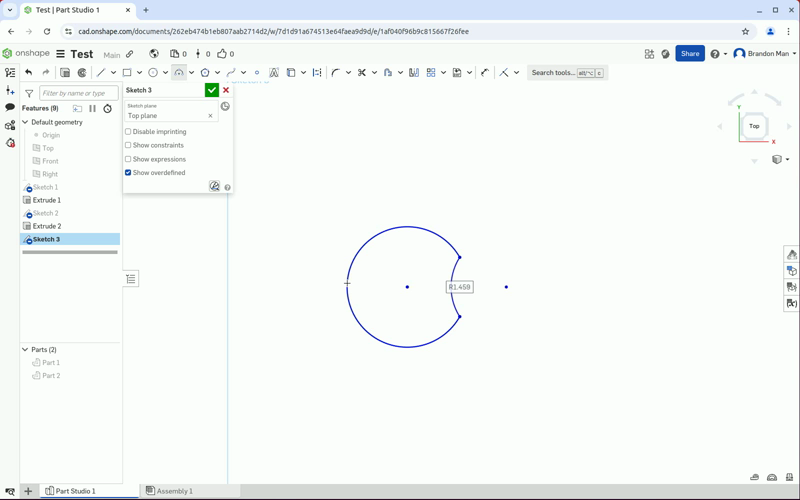
scroll(-6)
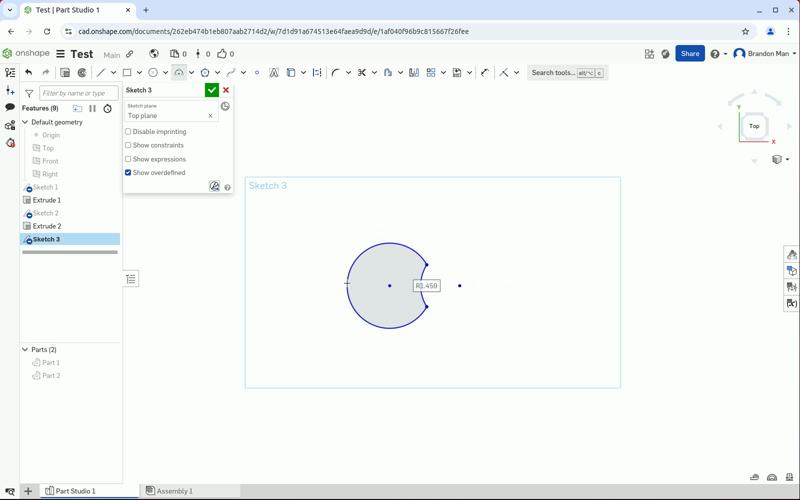
scroll(-6)
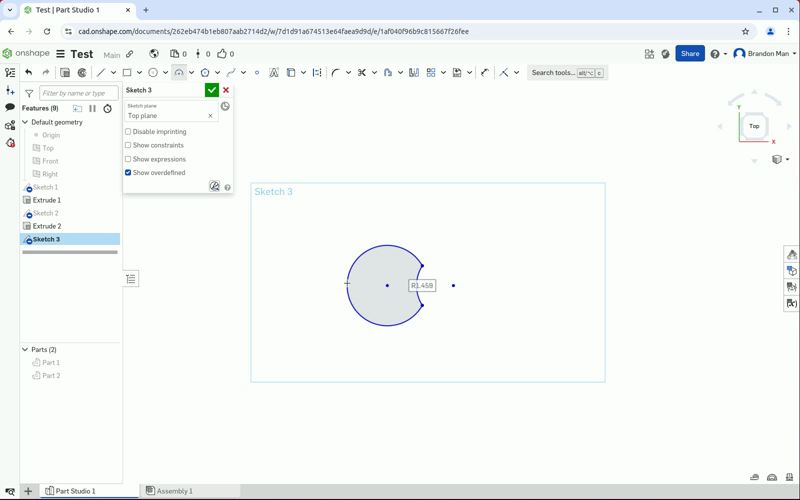
scroll(-6)
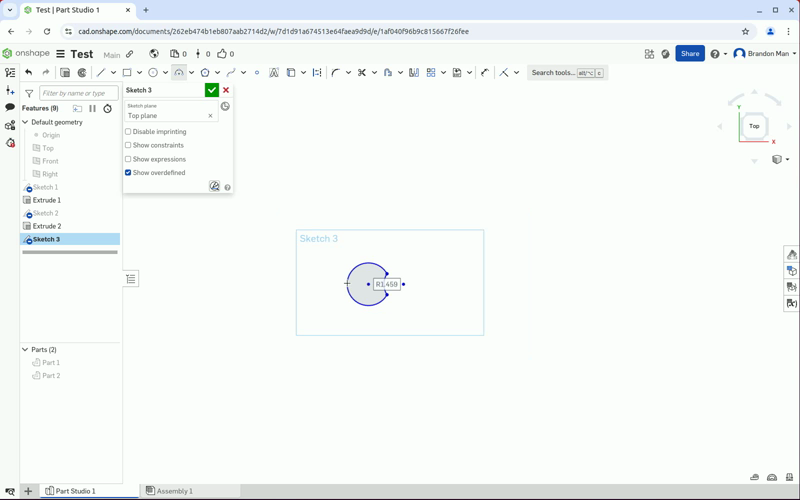
scroll(-6)
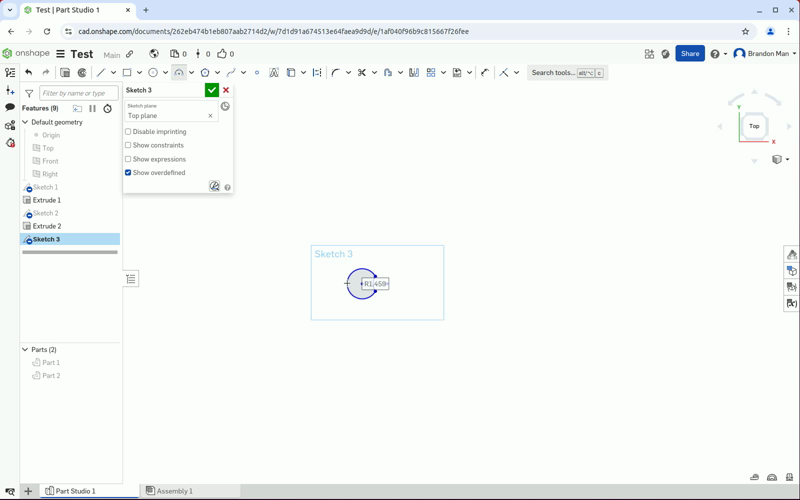
scroll(-6)
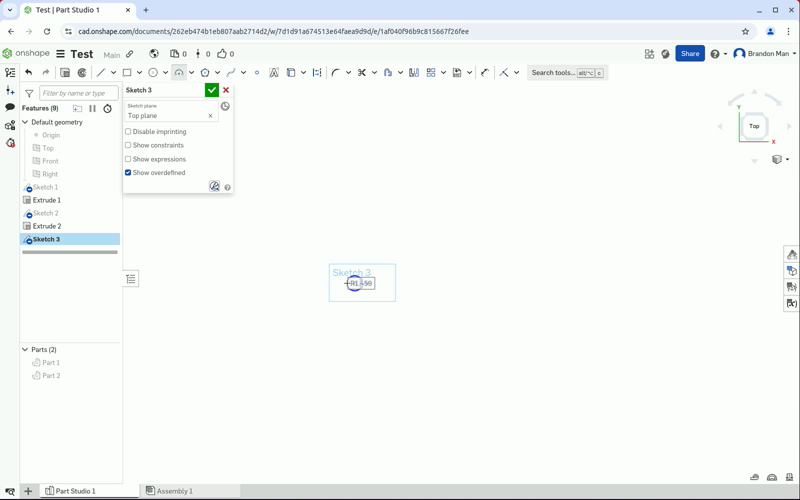
key_up(shift)
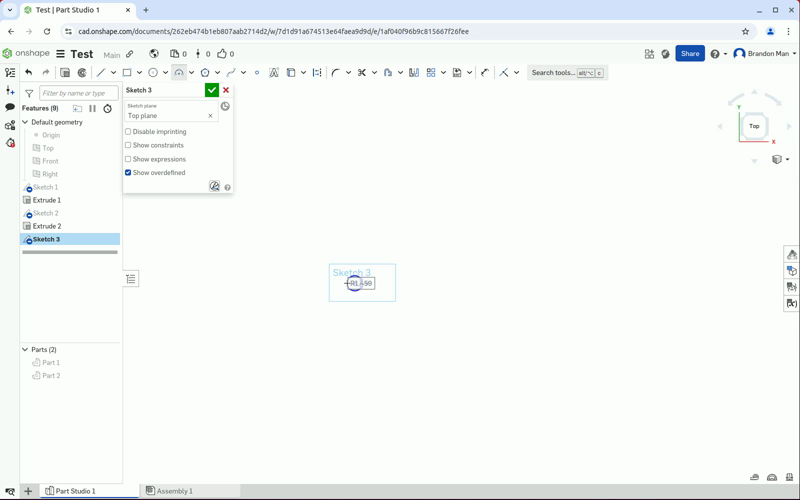
key(esc)
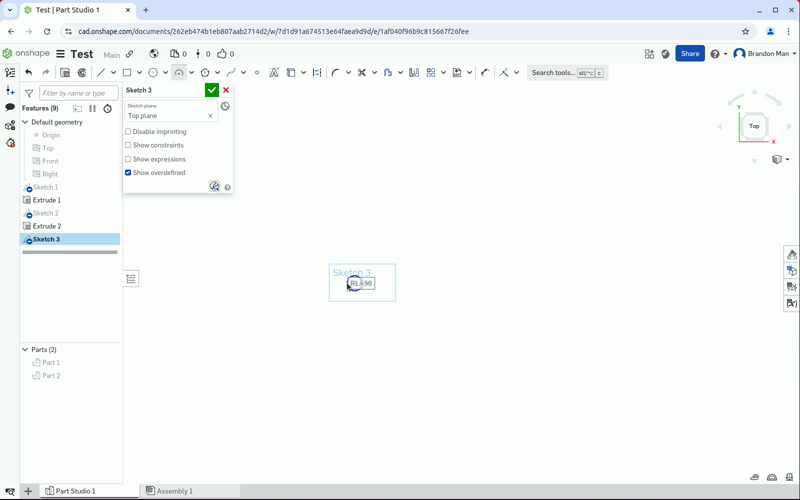
key(c)
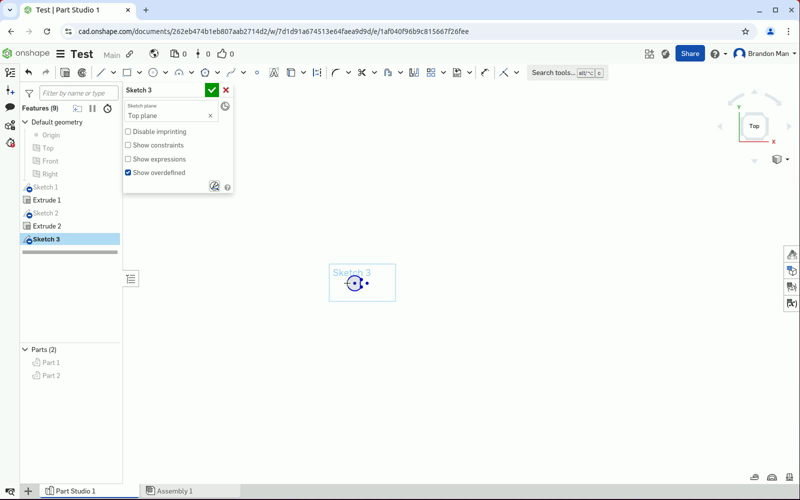
key_down(shift)
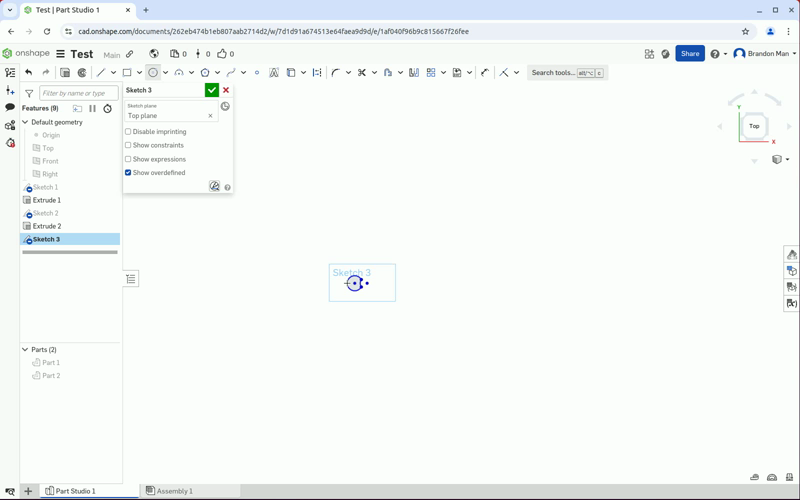
mouse_move(354, 282)
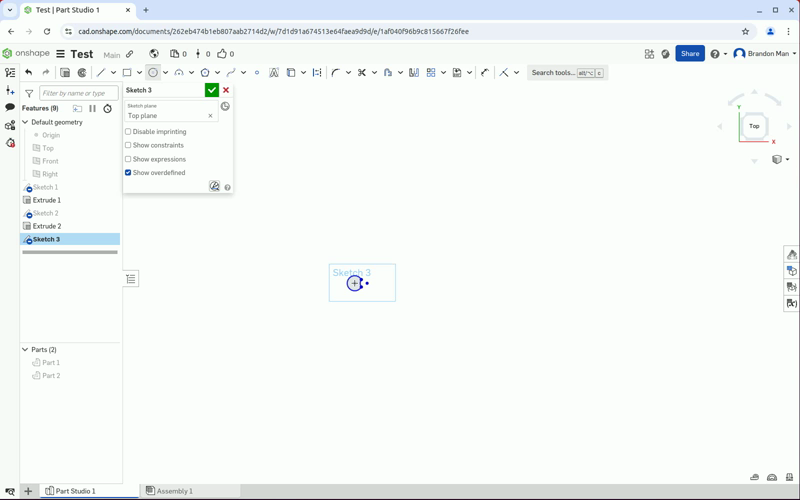
click(354, 282)
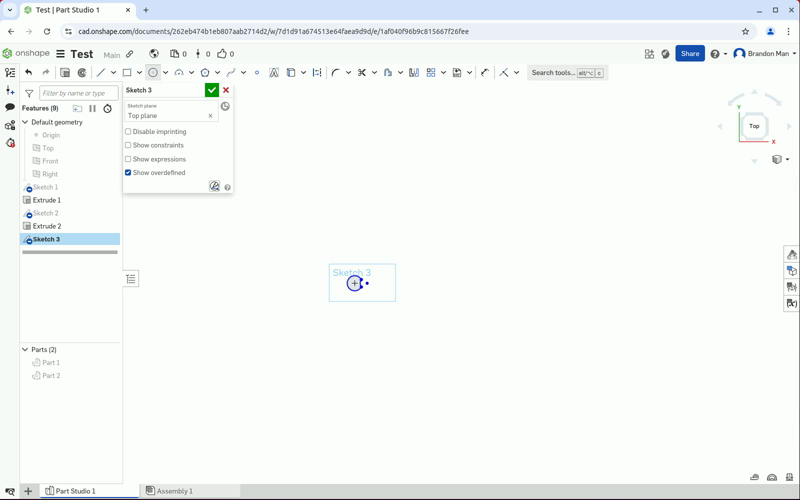
key_up(shift)
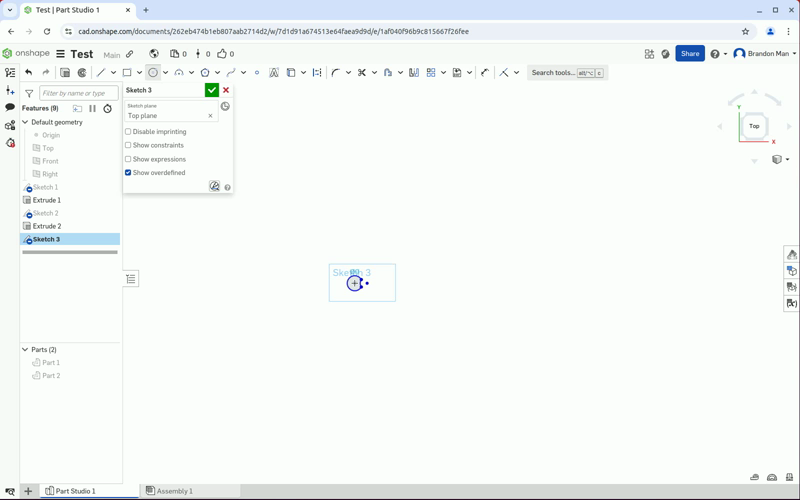
mouse_move(358, 282)
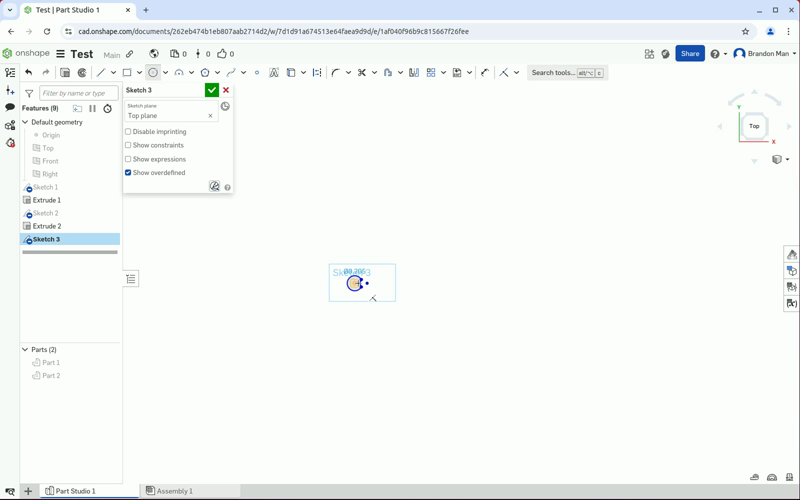
scroll(6)
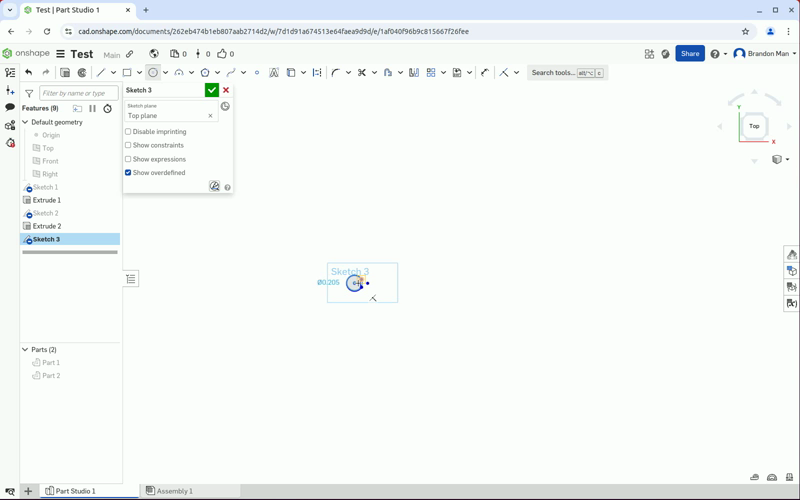
scroll(6)
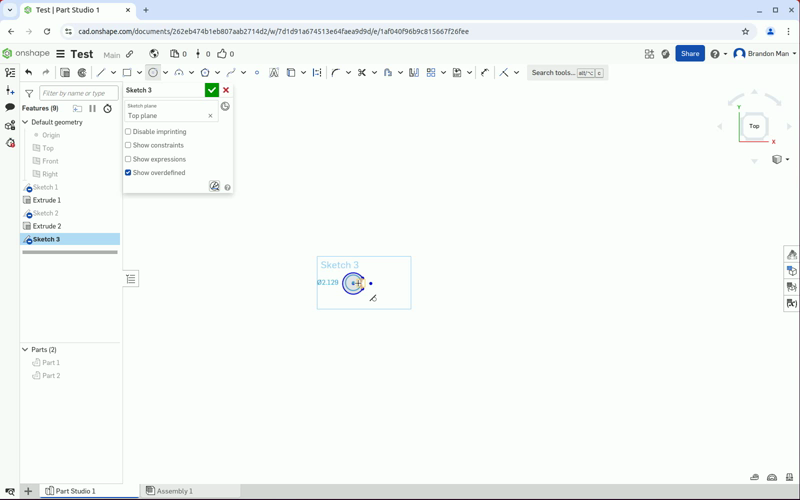
scroll(6)
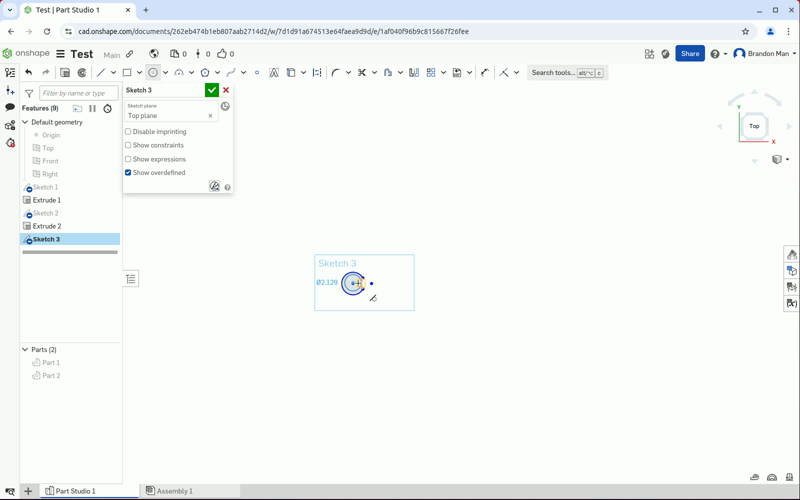
scroll(6)
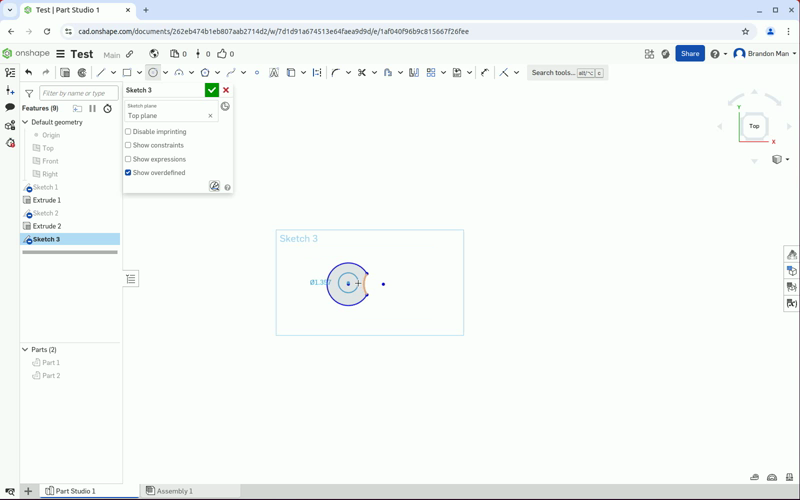
scroll(6)
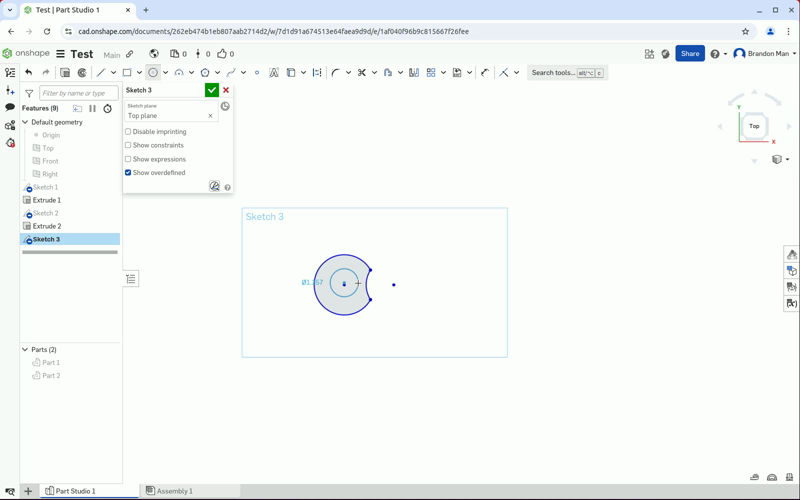
scroll(6)
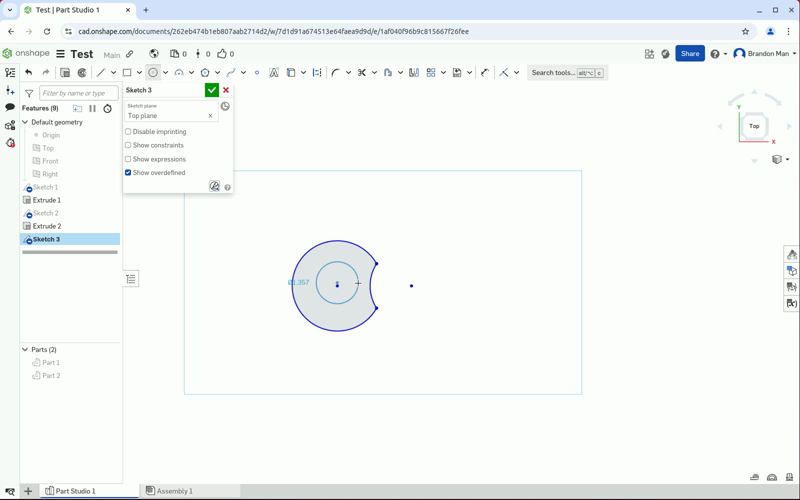
scroll(6)
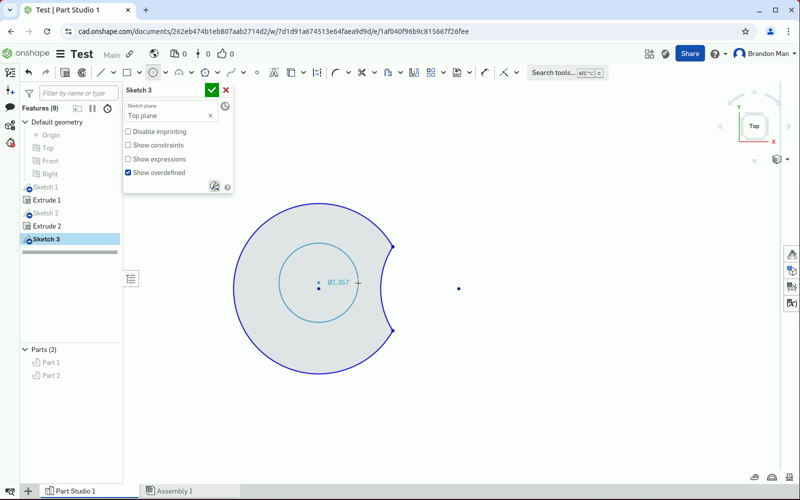
click(358, 282)
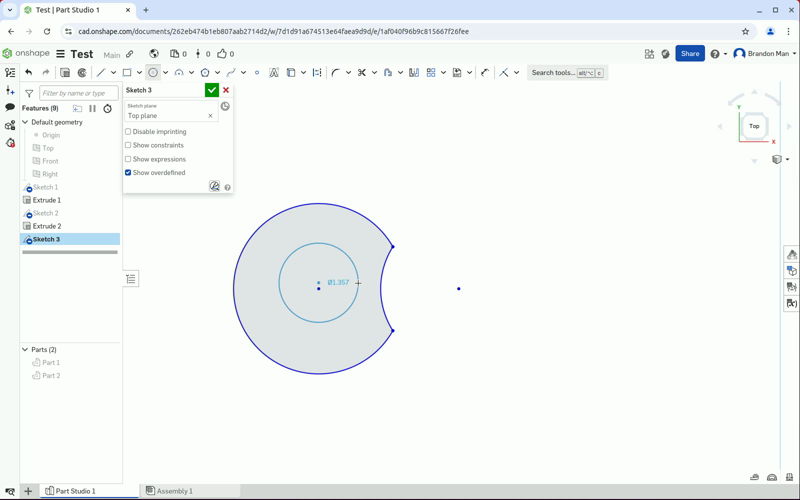
scroll(-6)
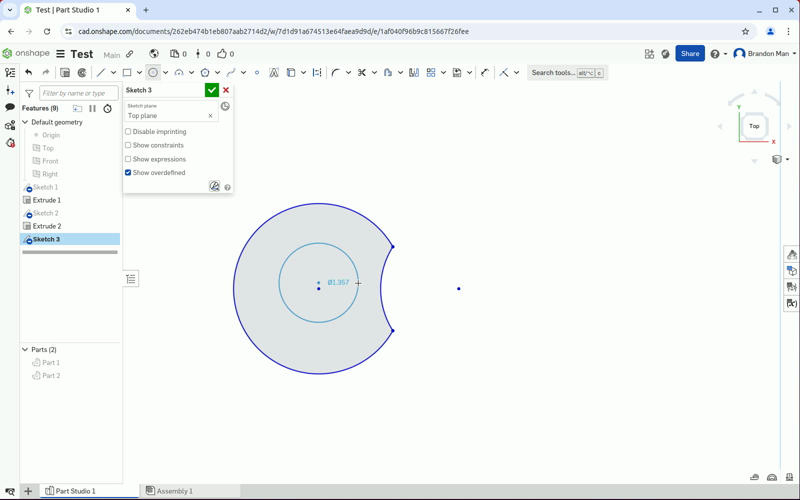
scroll(-6)
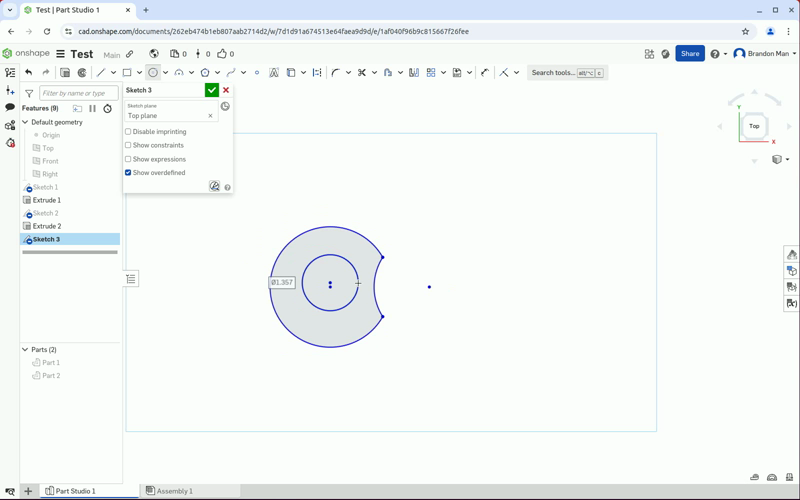
scroll(-6)
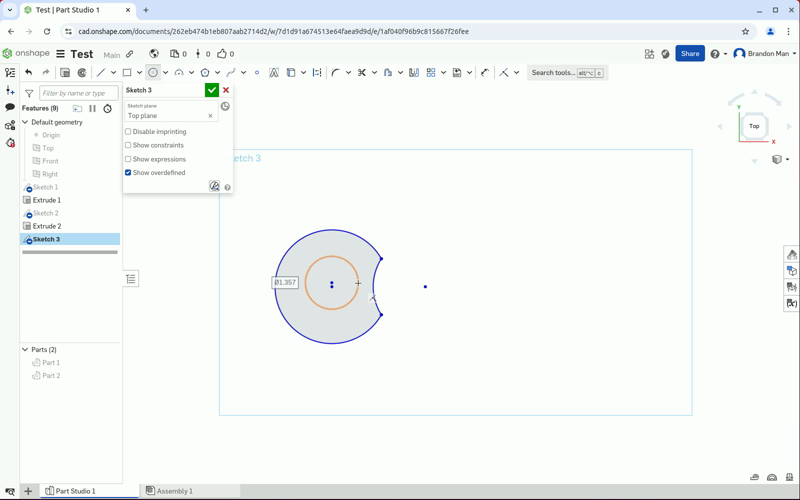
scroll(-6)
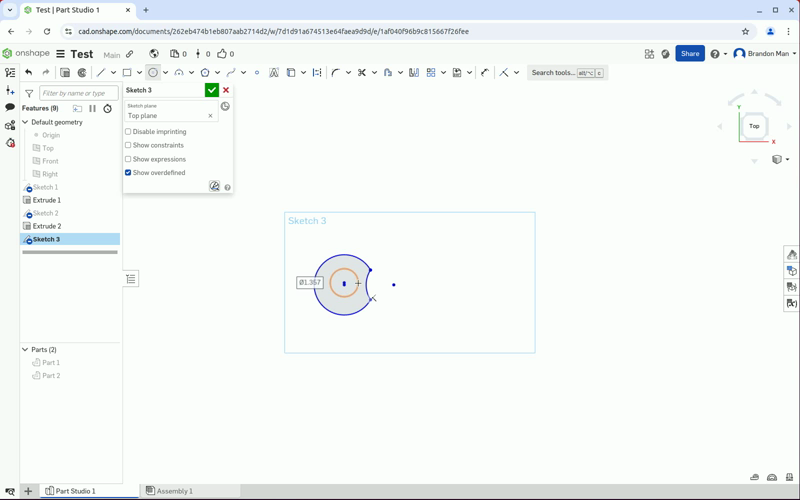
scroll(-6)
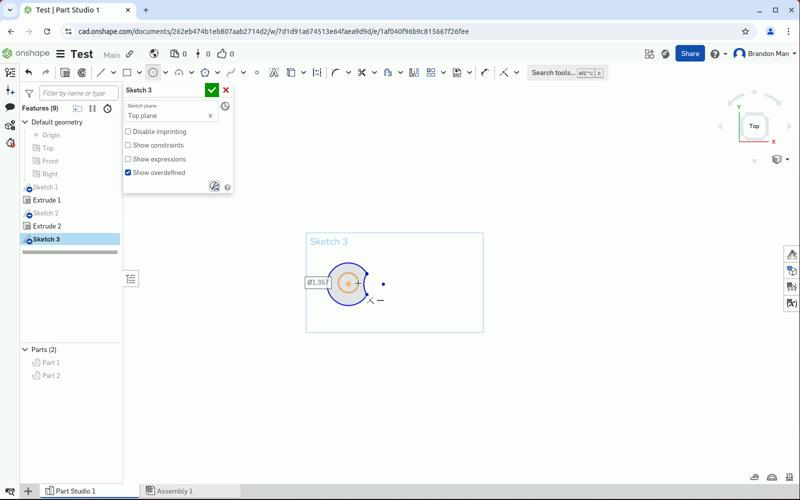
scroll(-6)
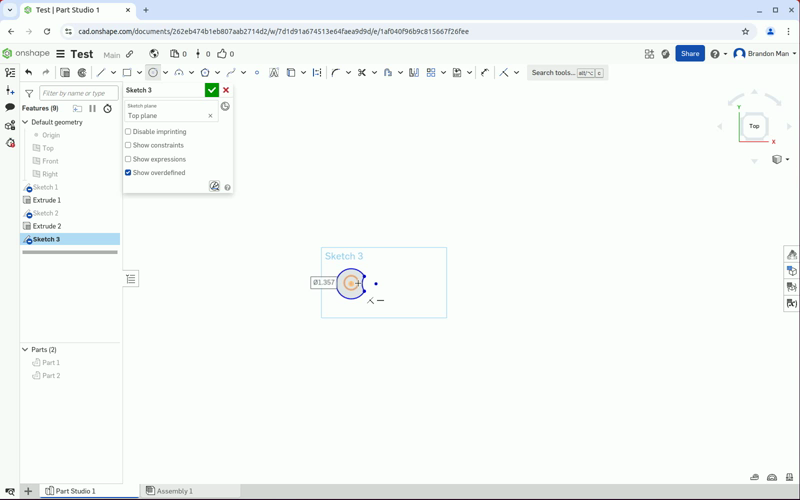
scroll(-6)
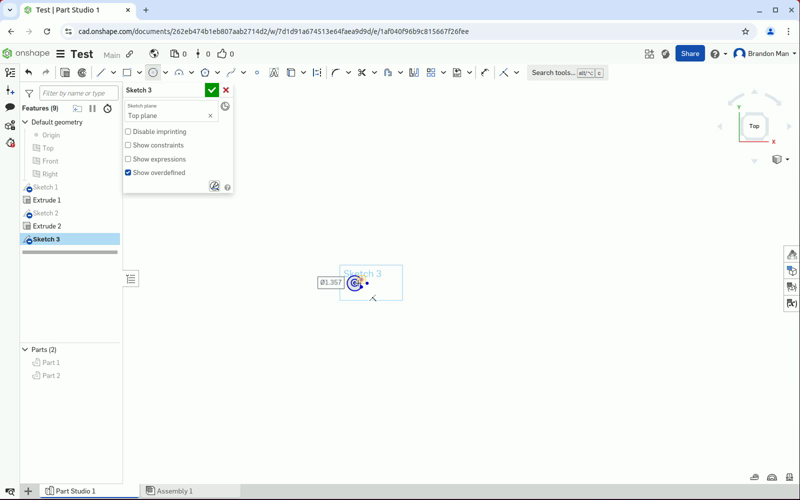
key(esc)
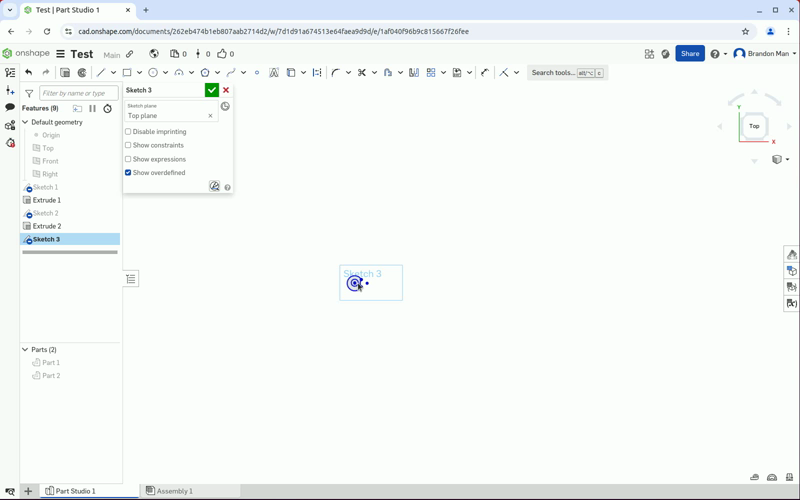
mouse_move(351, 288)
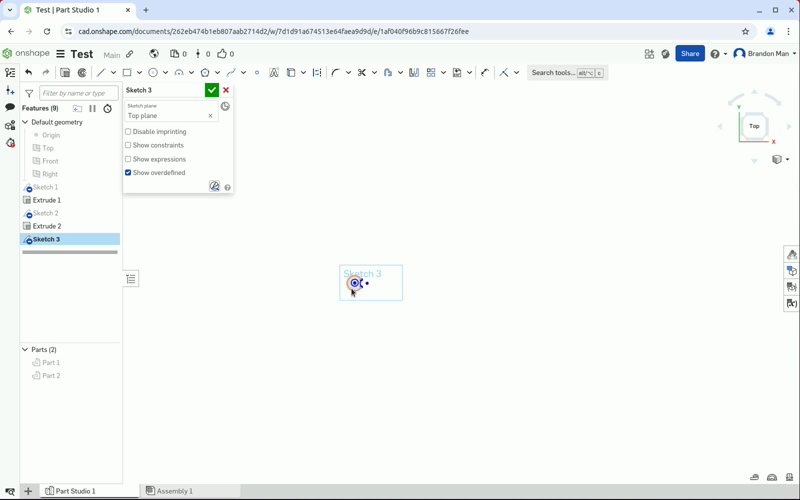
scroll(6)
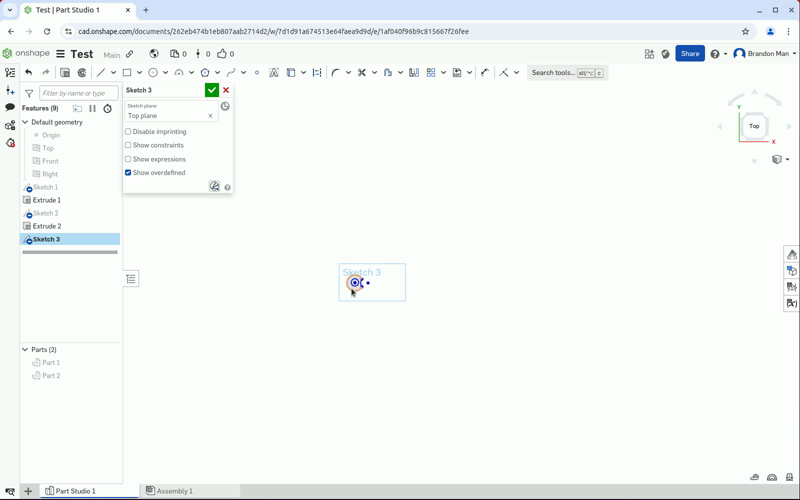
scroll(6)
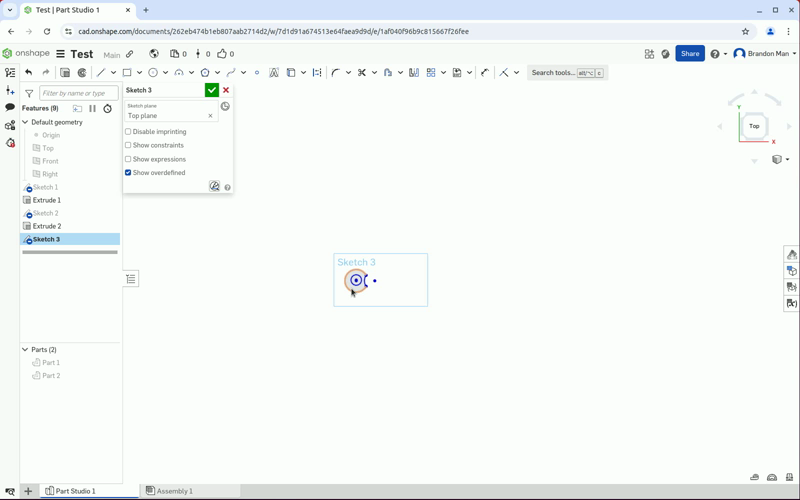
scroll(6)
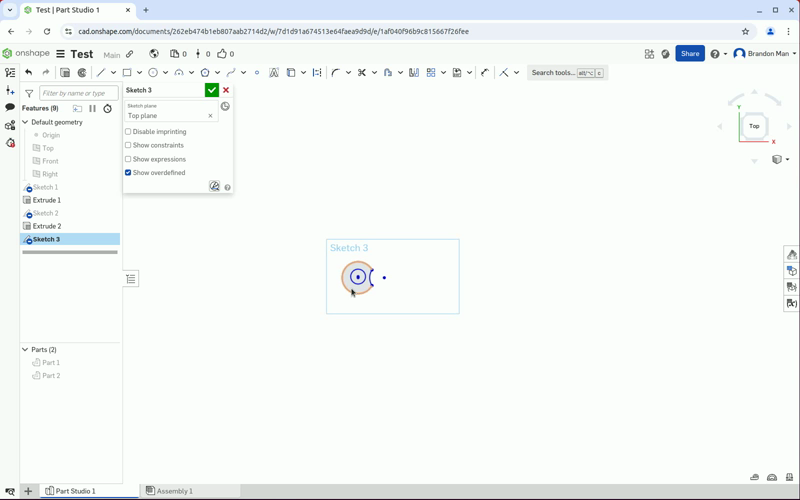
scroll(6)
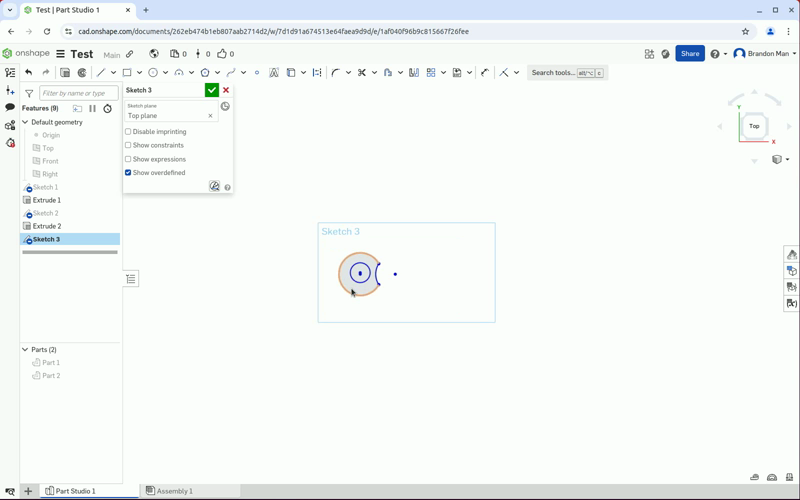
scroll(6)
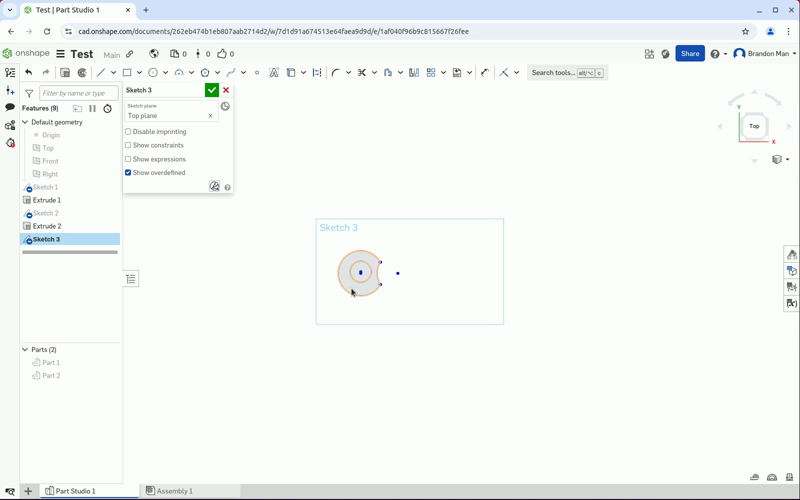
scroll(6)
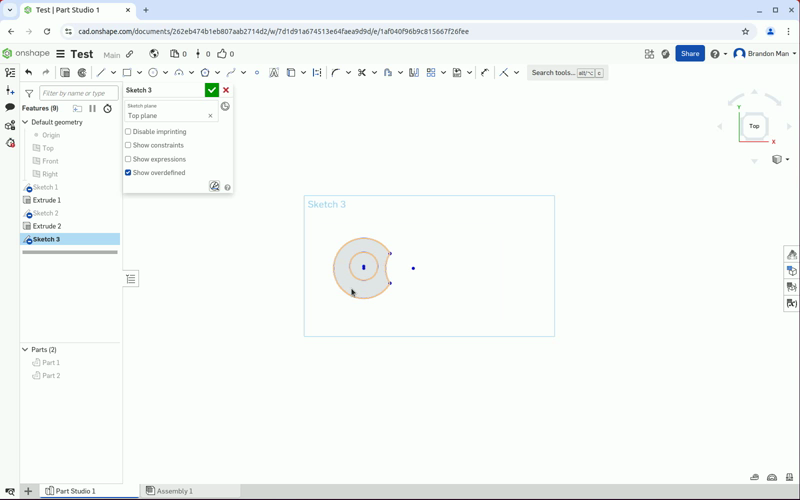
scroll(6)
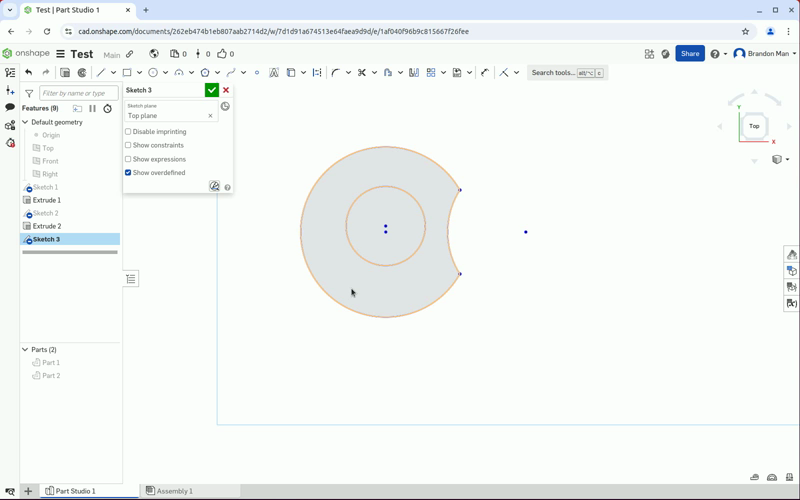
click(351, 288)
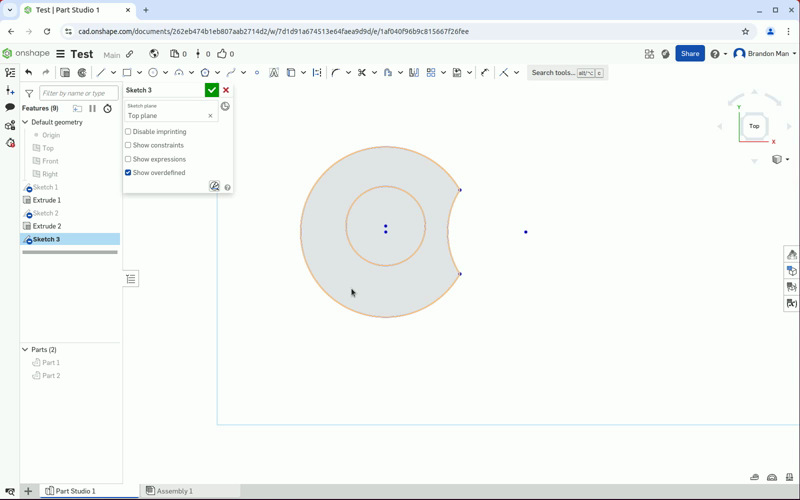
scroll(-6)
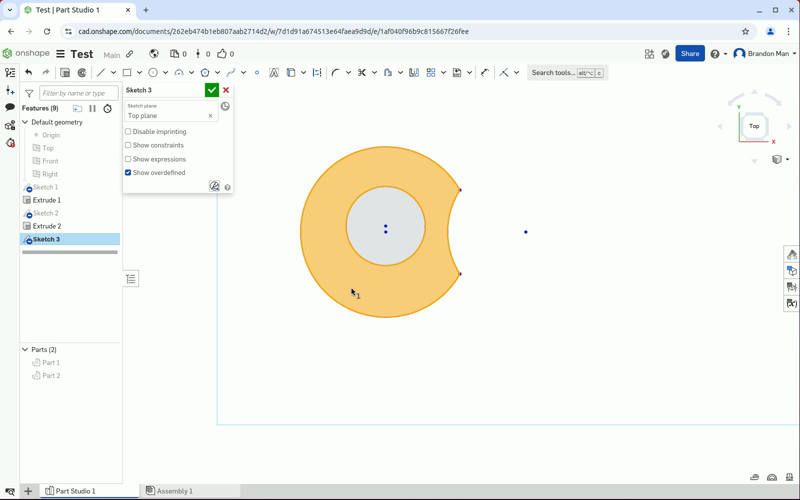
scroll(-6)
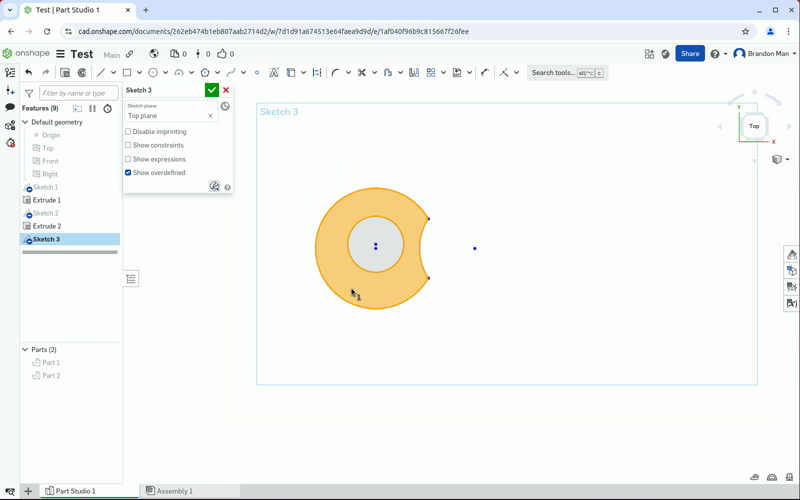
scroll(-6)
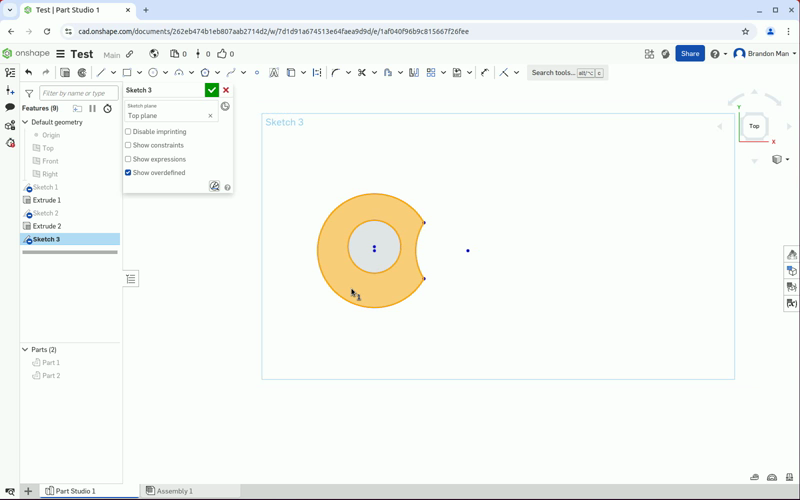
scroll(-6)
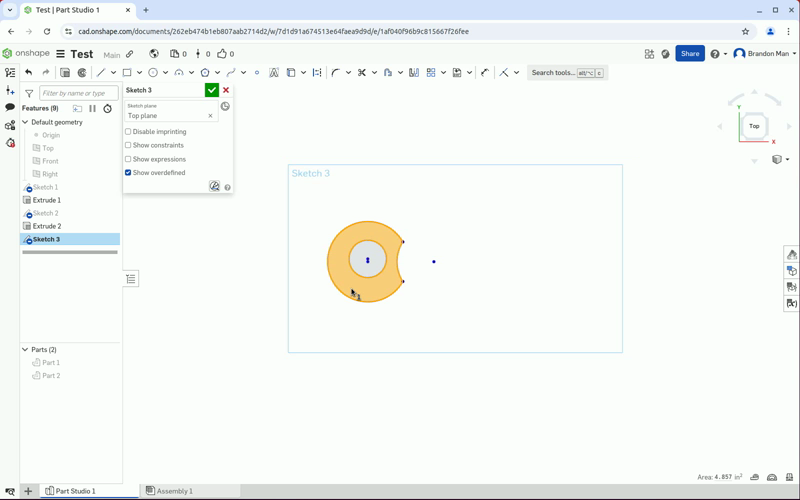
scroll(-6)
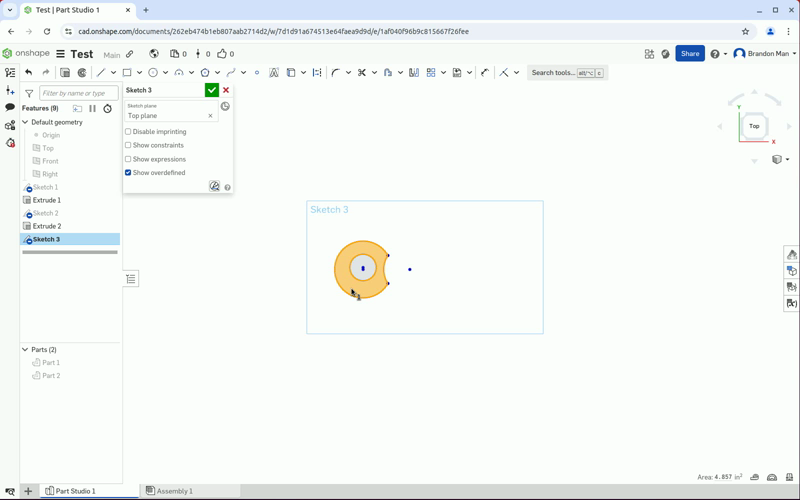
scroll(-6)
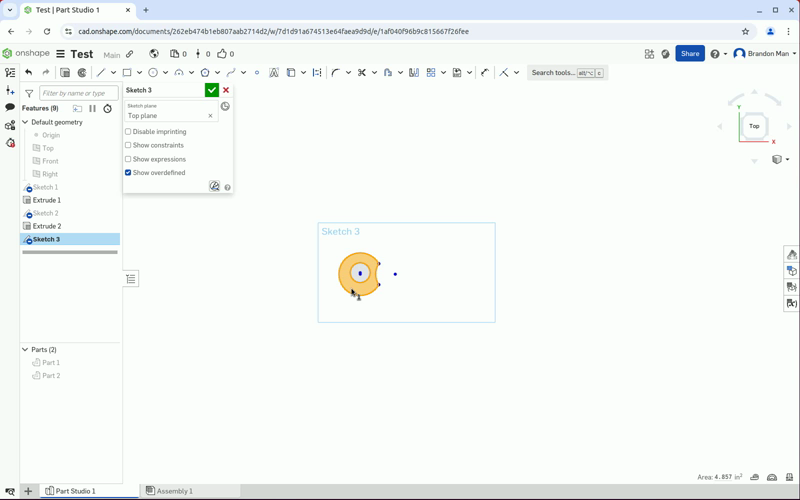
scroll(-6)
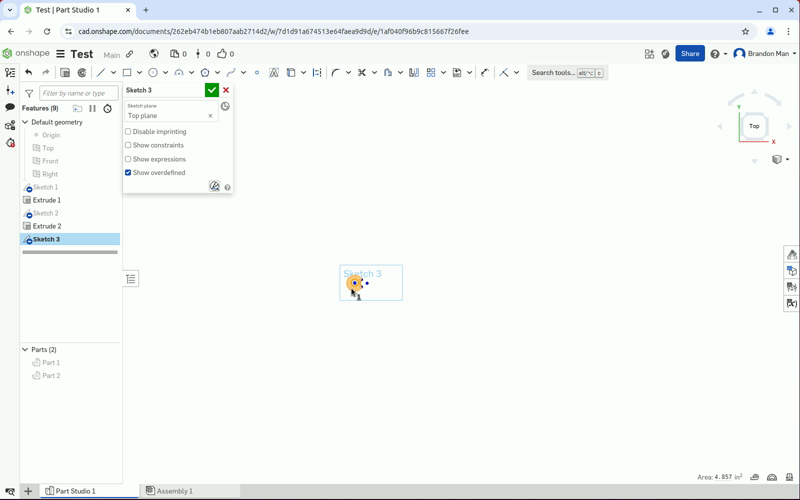
mouse_move(73, 352)
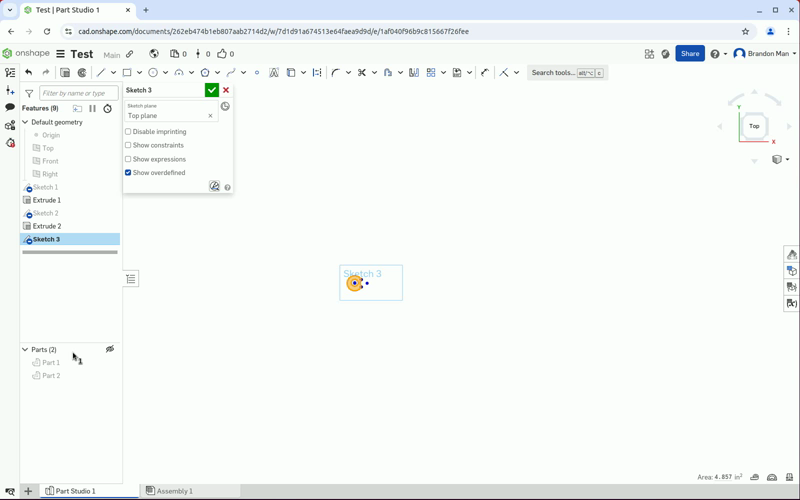
key(shift+y)
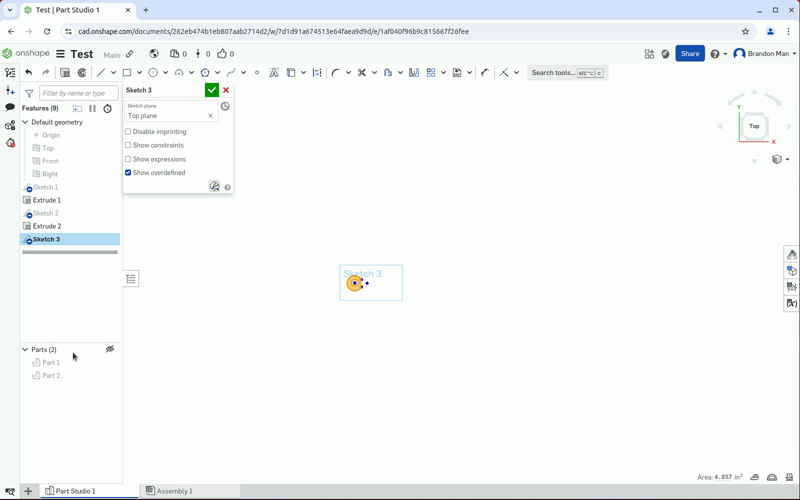
key(shift+e)
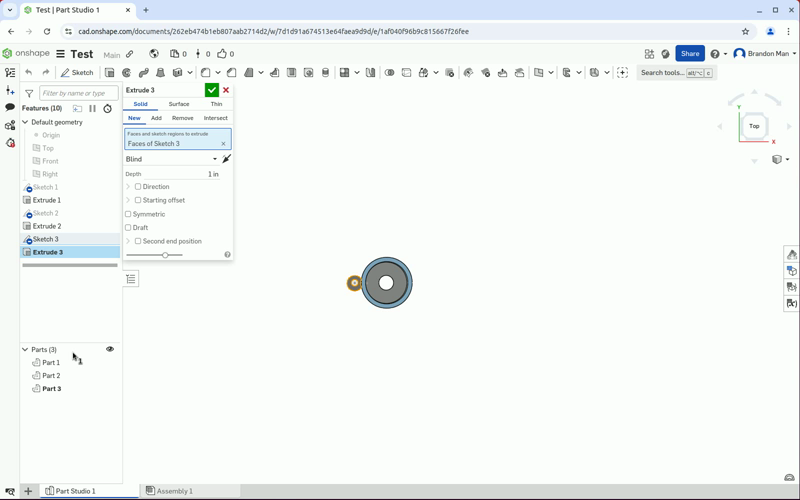
mouse_move(143, 106)
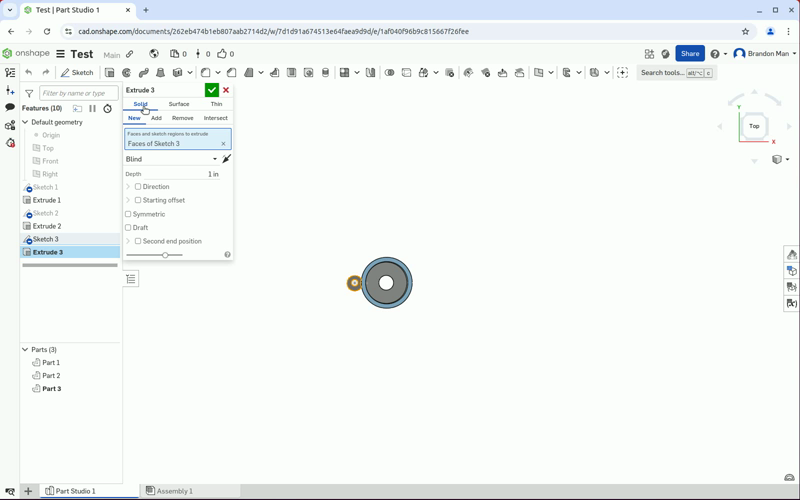
click(143, 106)
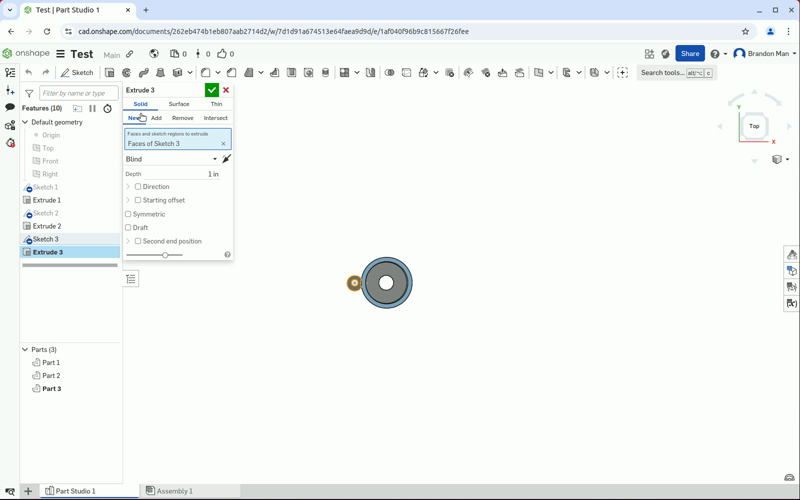
mouse_move(137, 120)
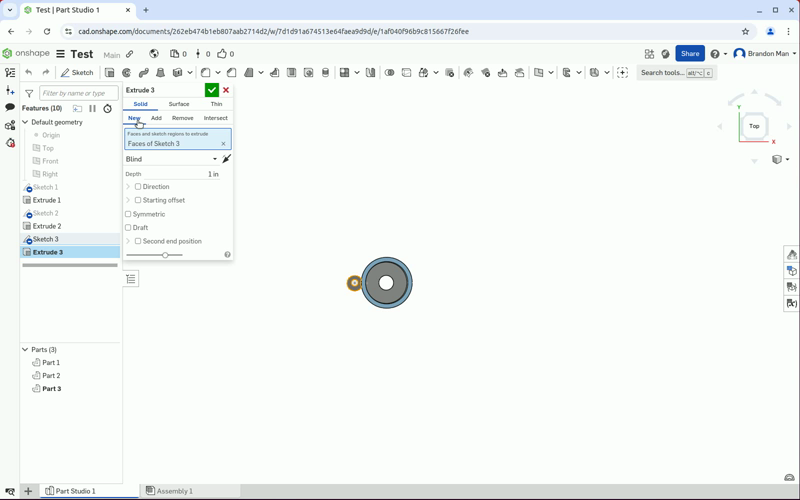
click(137, 120)
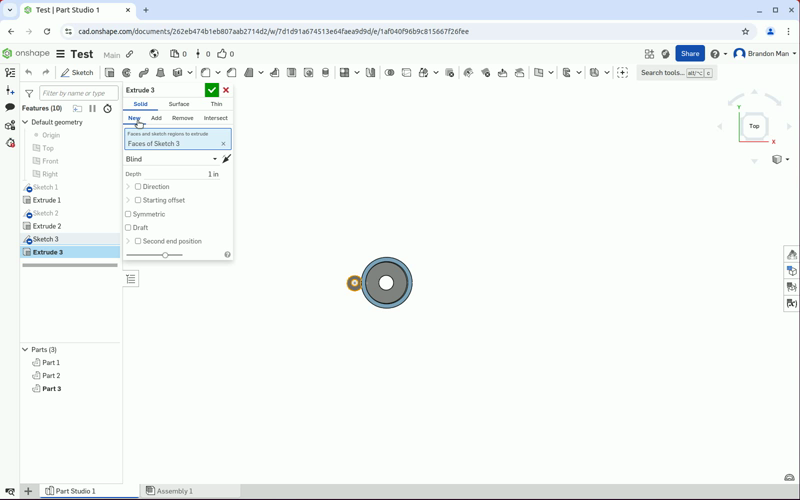
key(tab, 4)
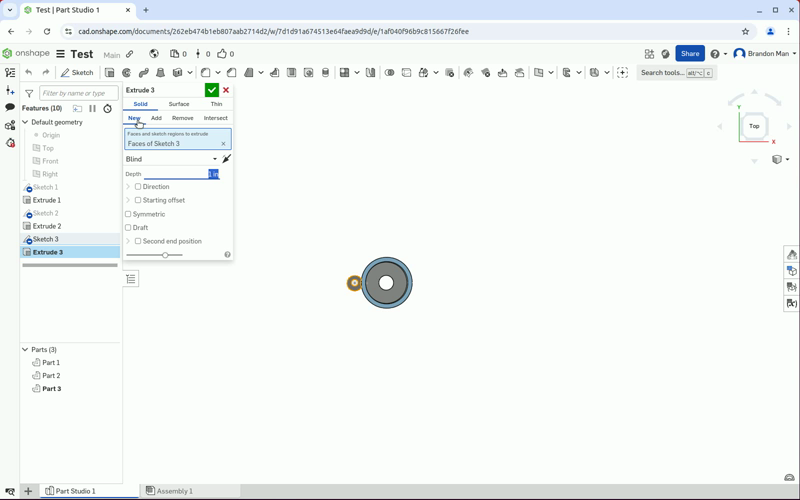
text(3.611)
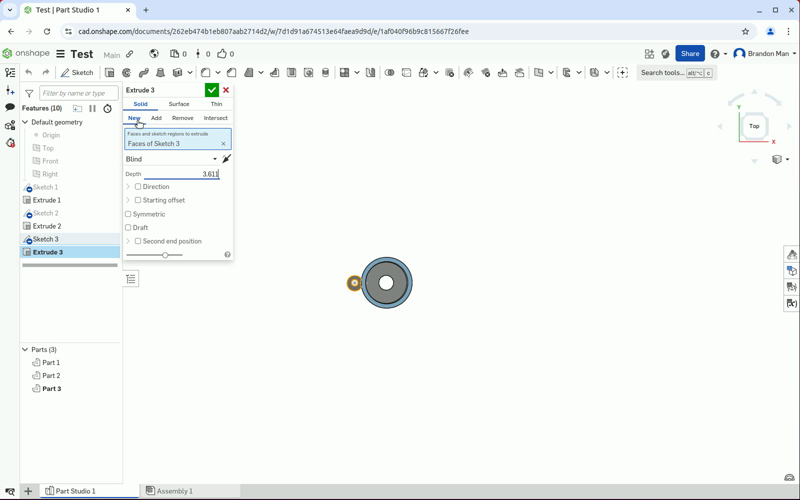
key(enter)
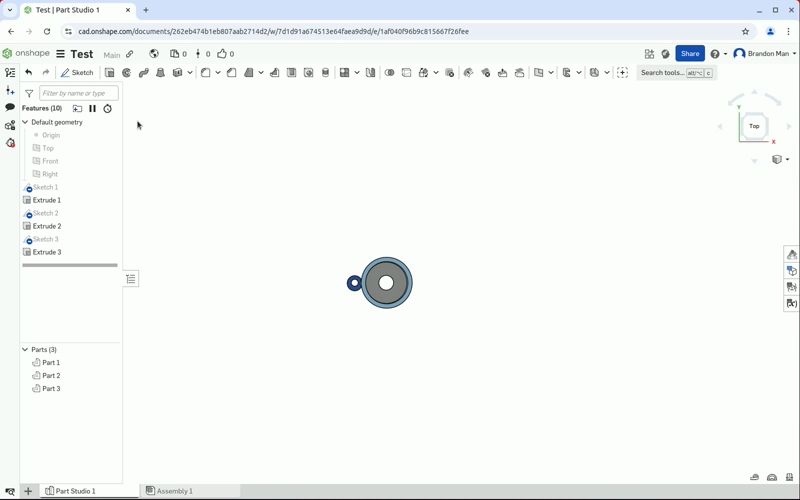
key(shift+h)
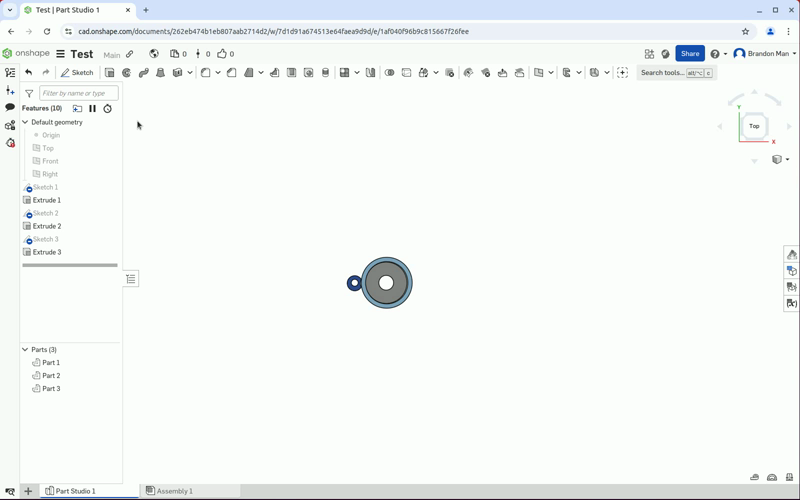
key(shift+h)
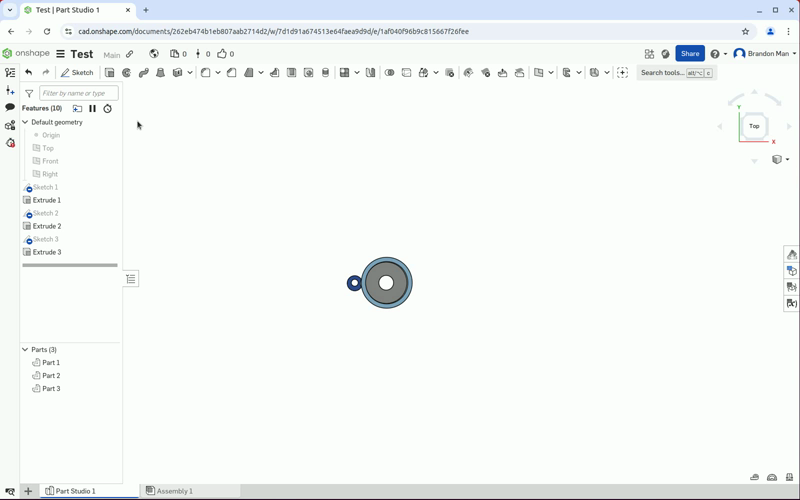
mouse_move(73, 189)
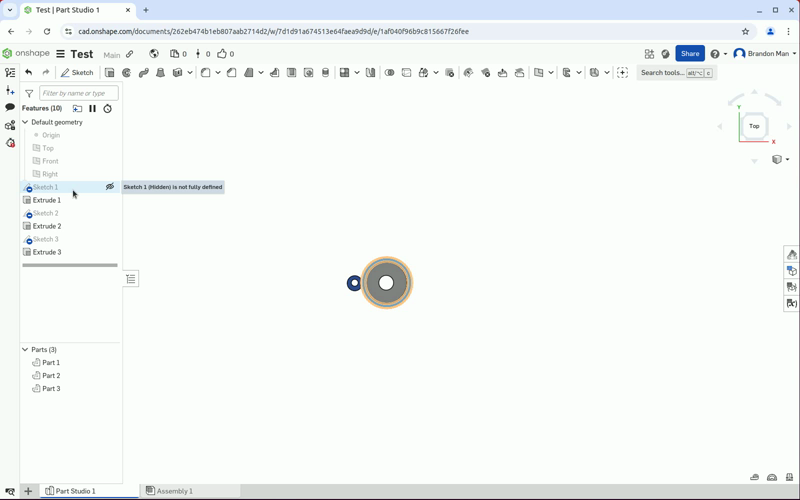
click(73, 189)
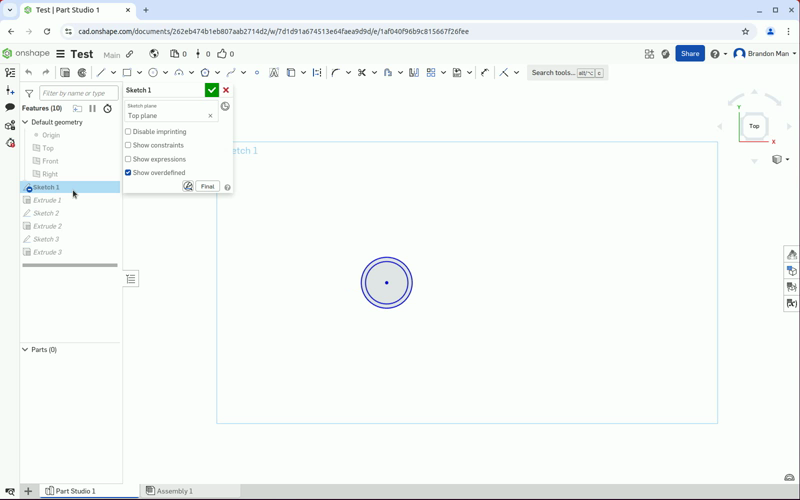
mouse_move(229, 92)
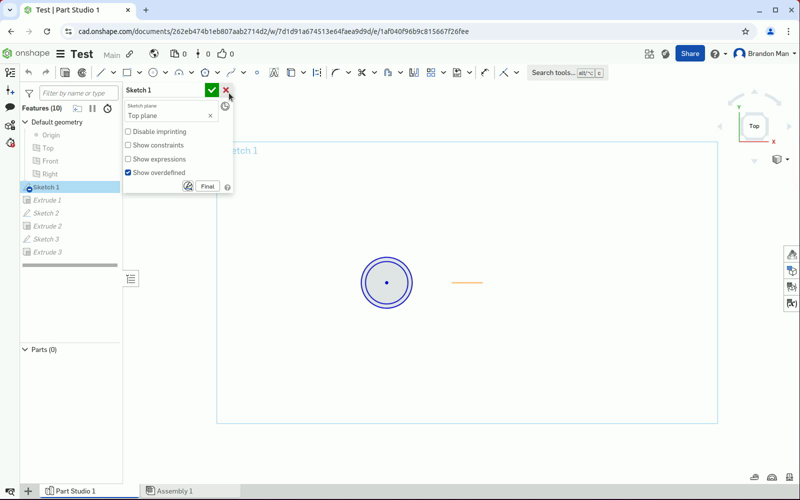
click(229, 92)
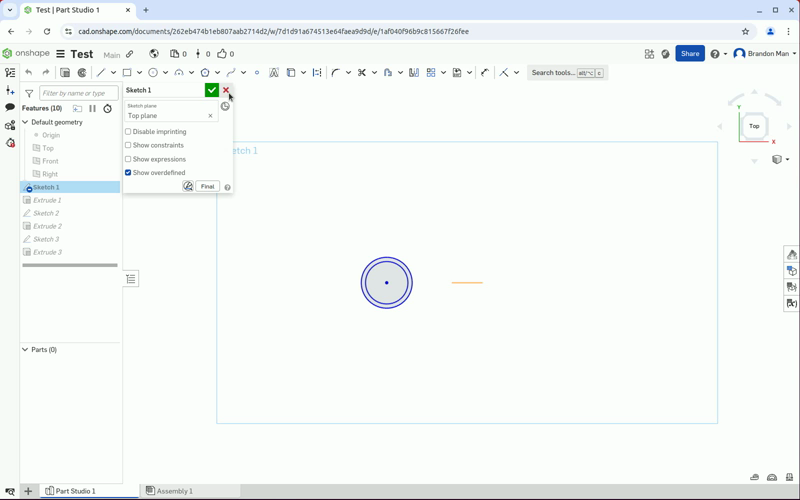
key(shift+s)
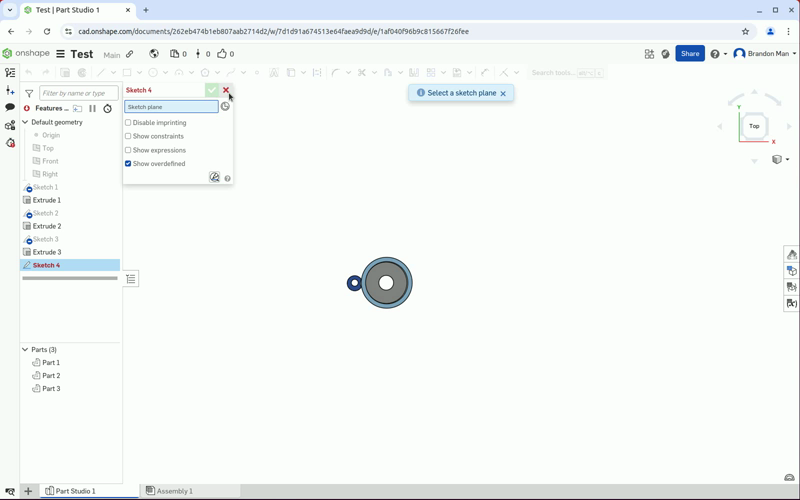
mouse_move(73, 150)
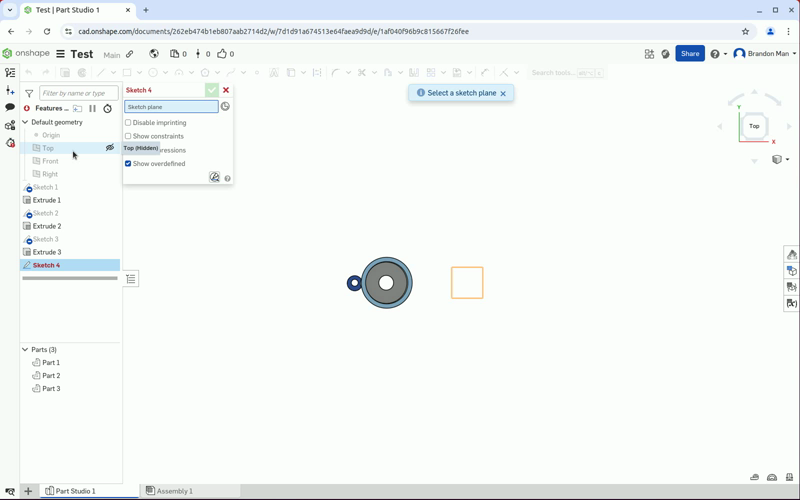
click(73, 150)
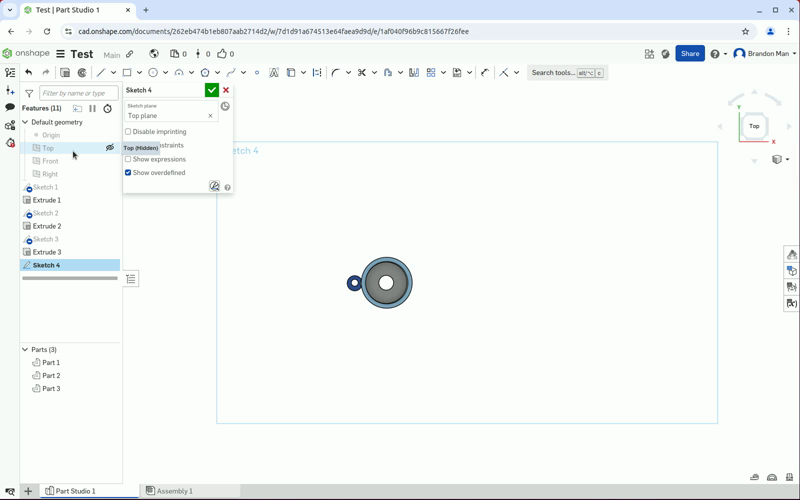
mouse_move(73, 352)
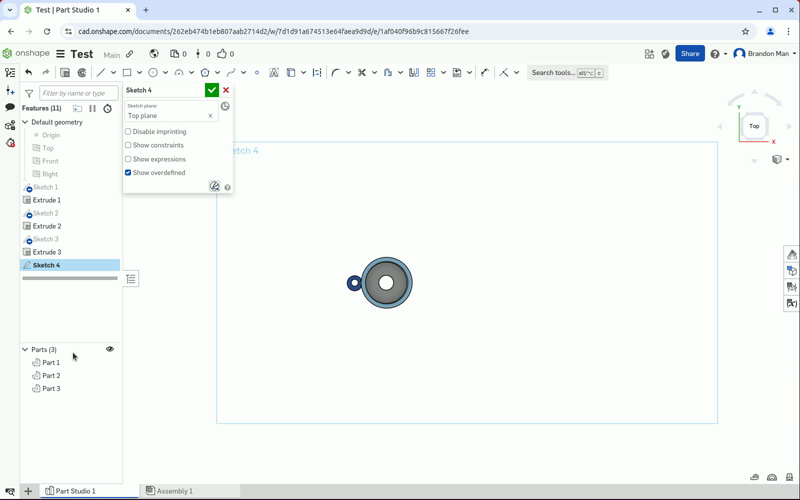
key(y)
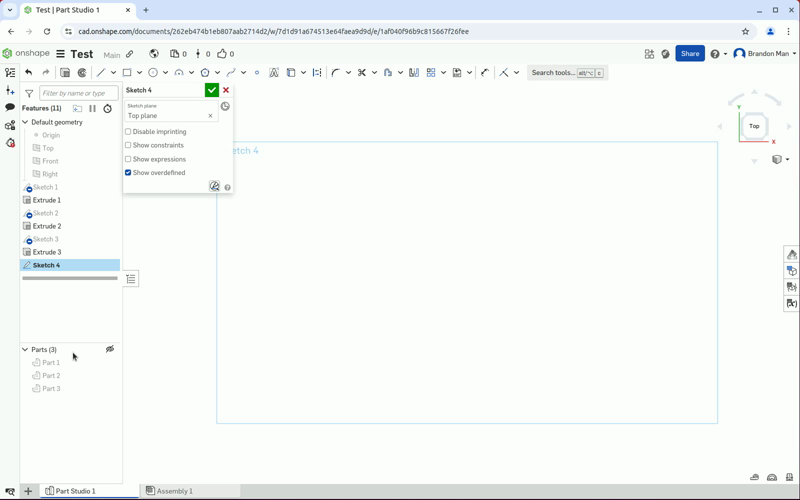
key(c)
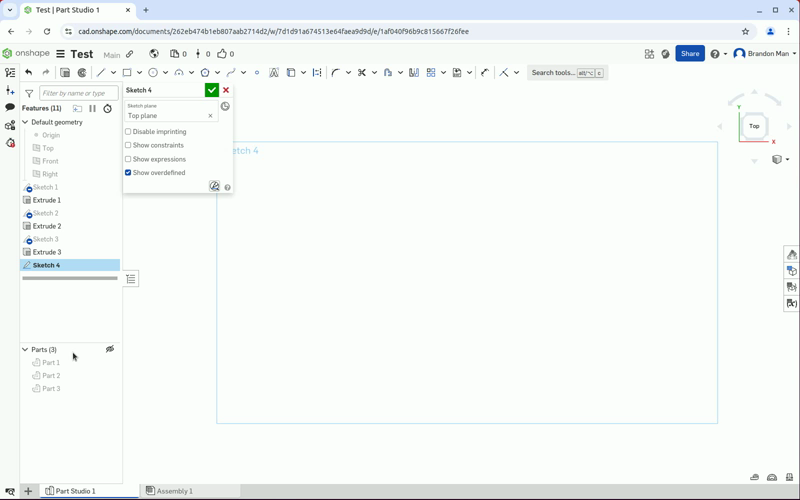
key_down(shift)
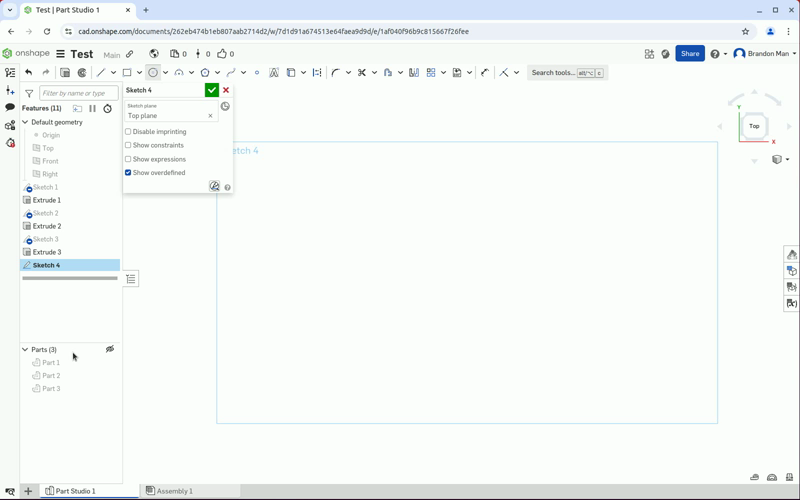
mouse_move(461, 282)
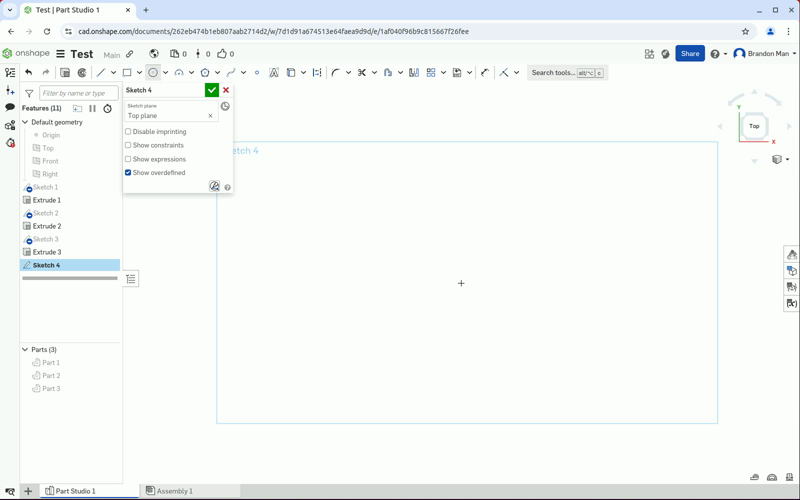
click(461, 282)
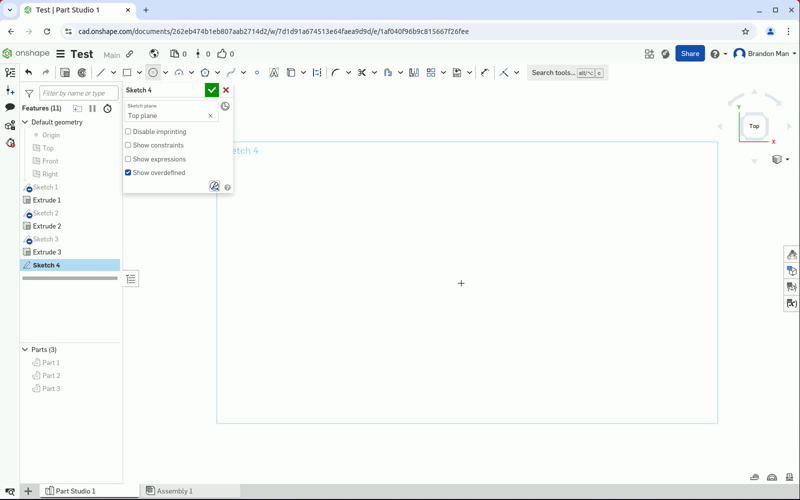
key_up(shift)
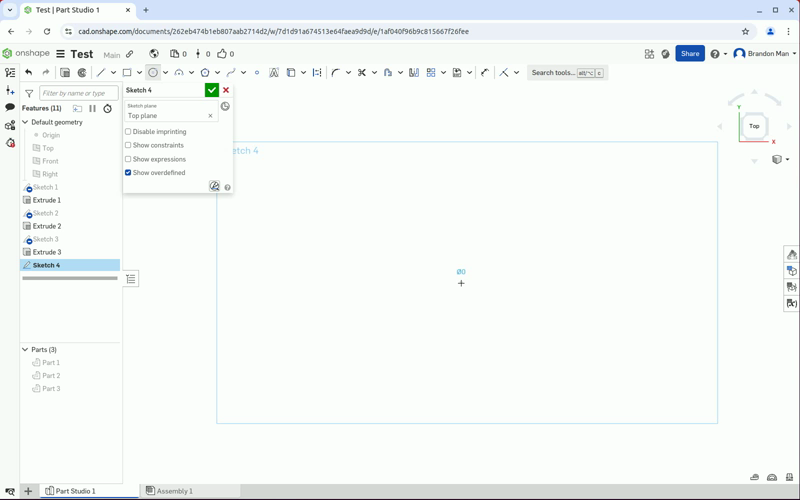
mouse_move(485, 282)
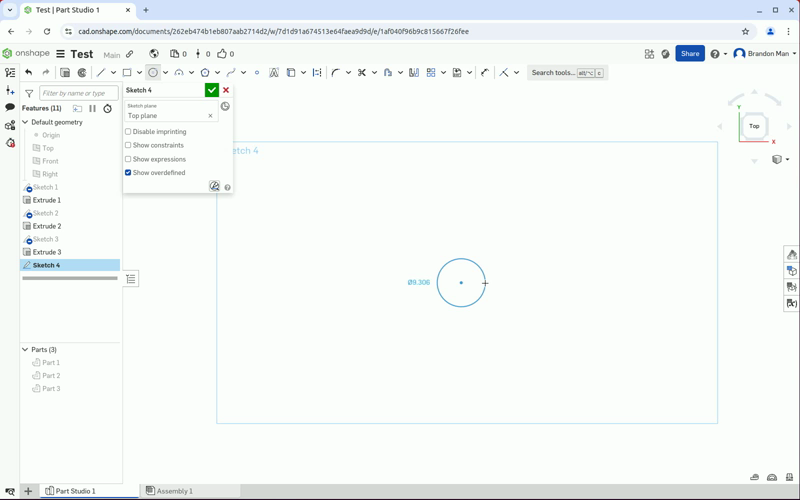
click(485, 282)
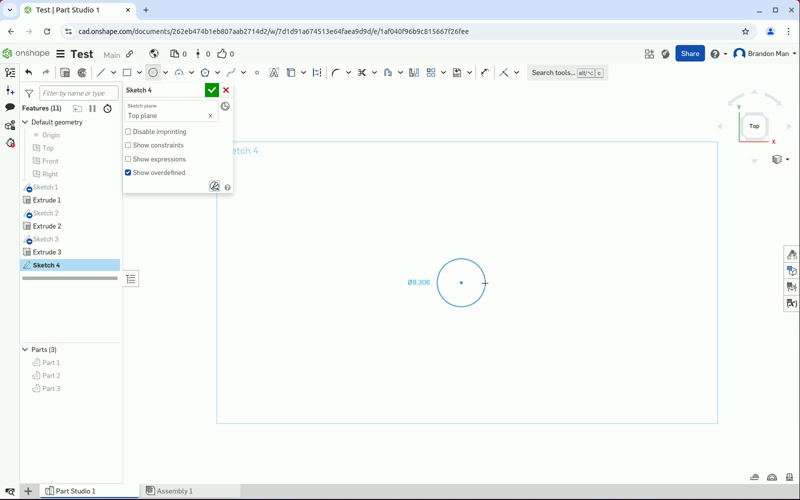
key(esc)
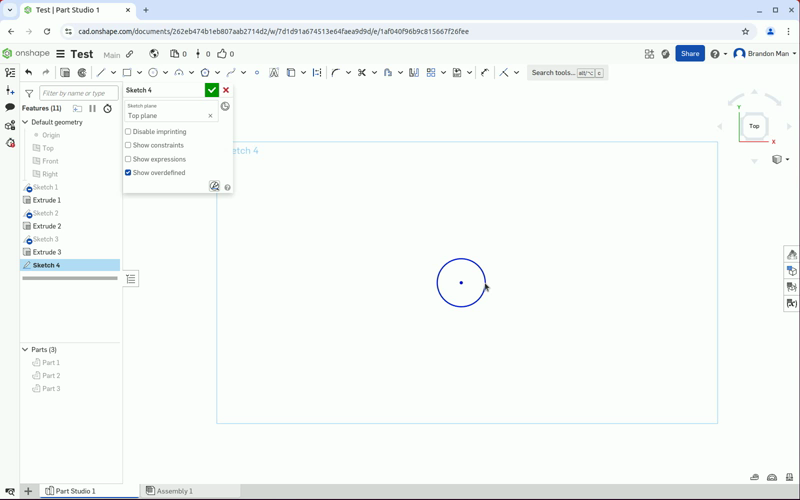
key(c)
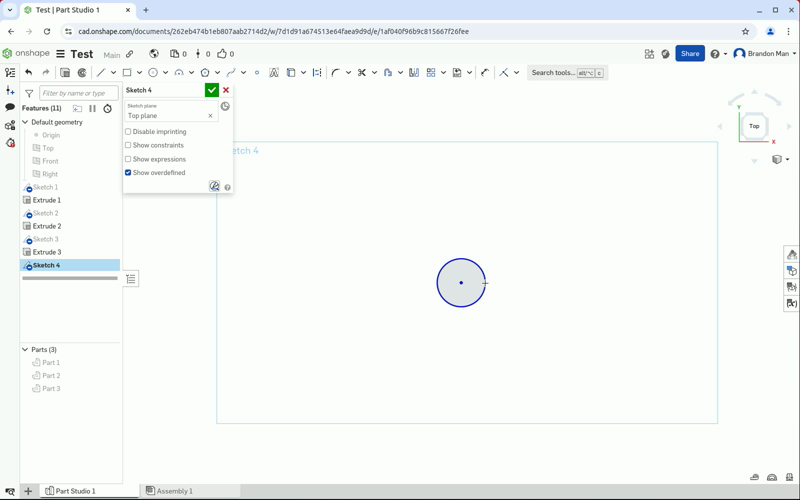
key_down(shift)
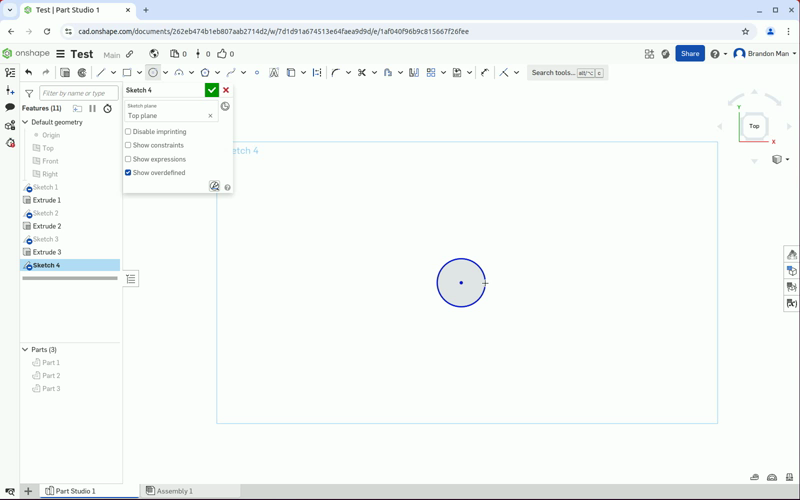
mouse_move(461, 282)
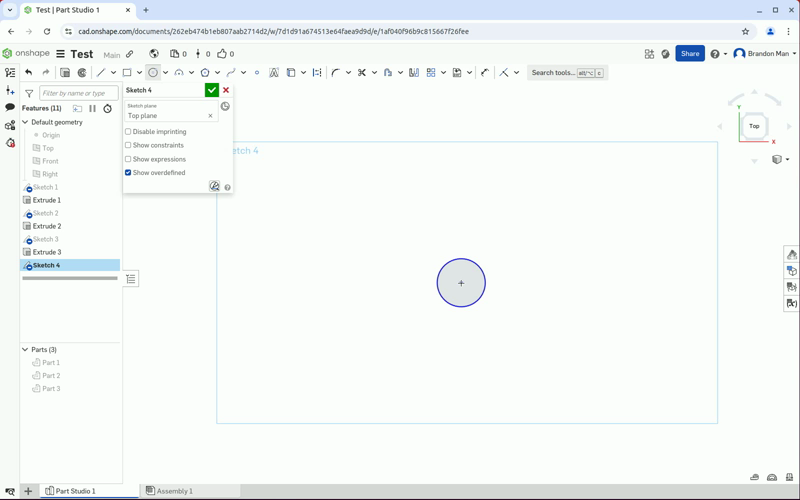
click(461, 282)
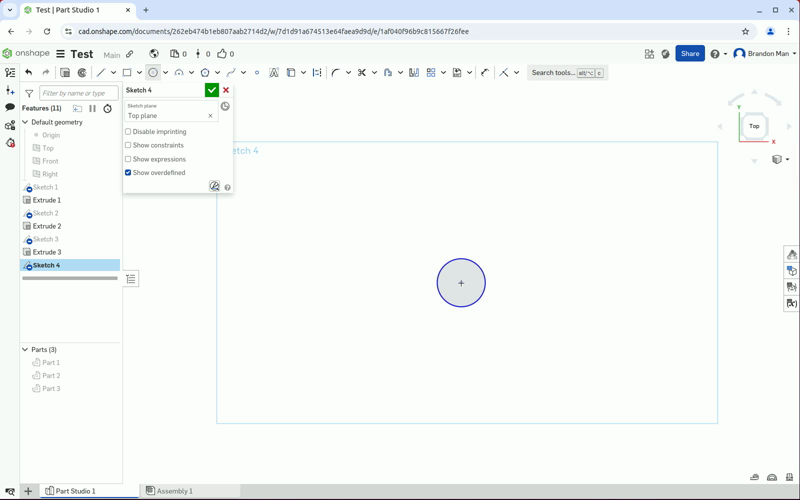
key_up(shift)
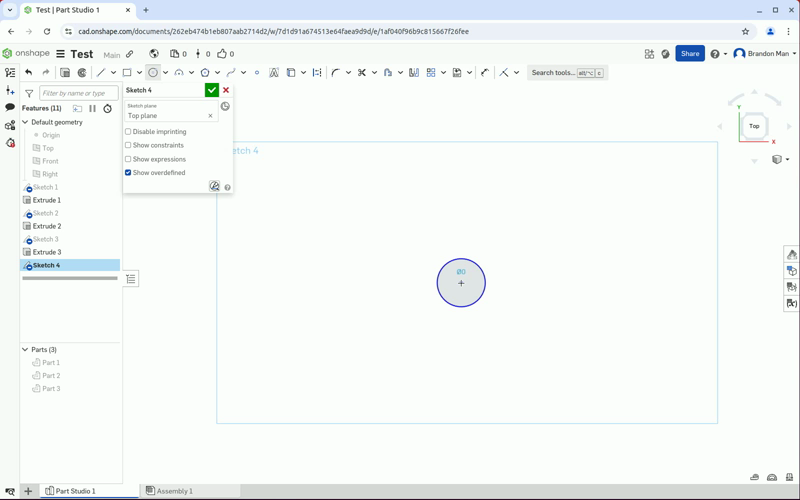
mouse_move(481, 282)
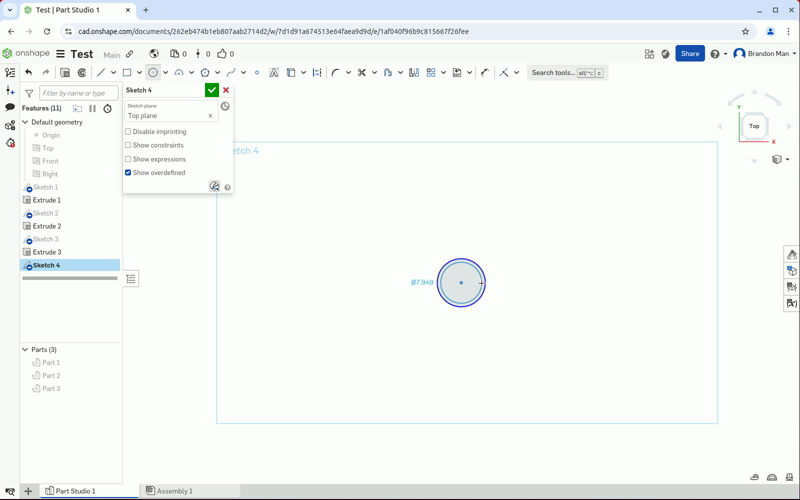
scroll(6)
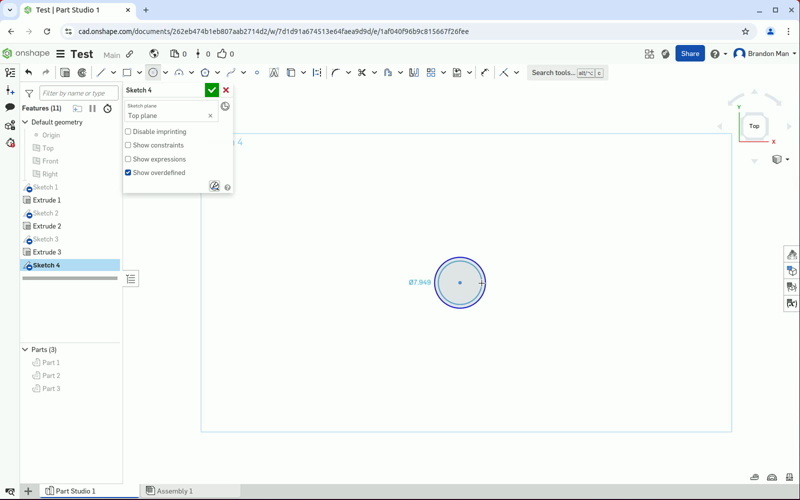
scroll(6)
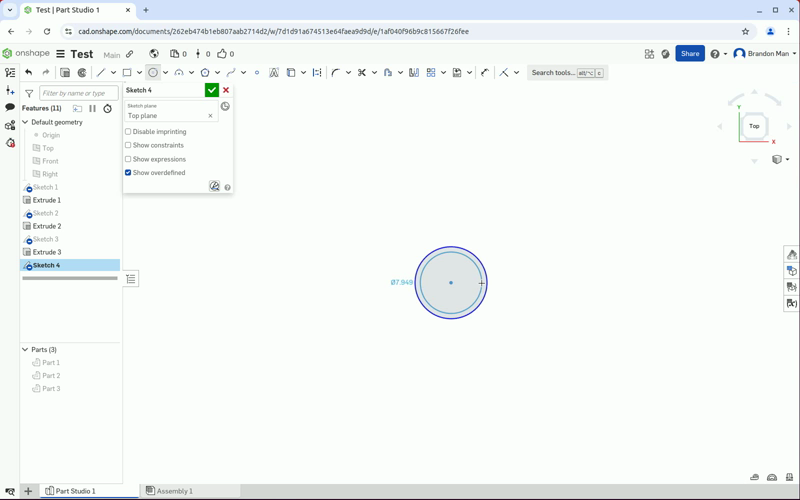
scroll(6)
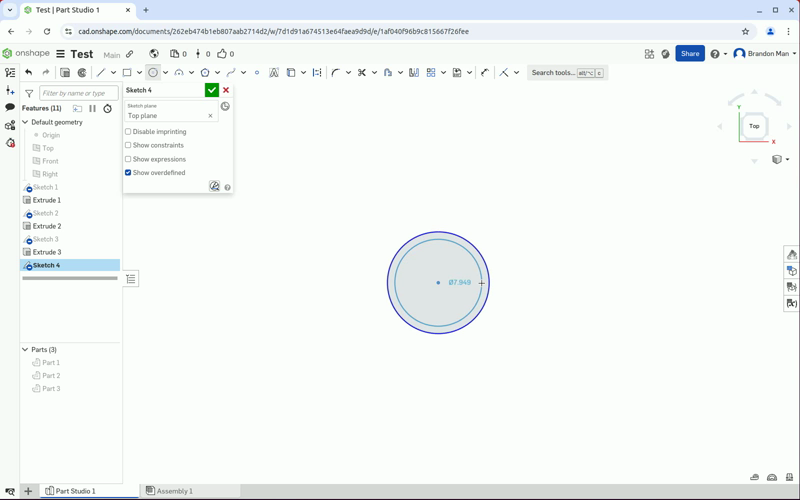
scroll(6)
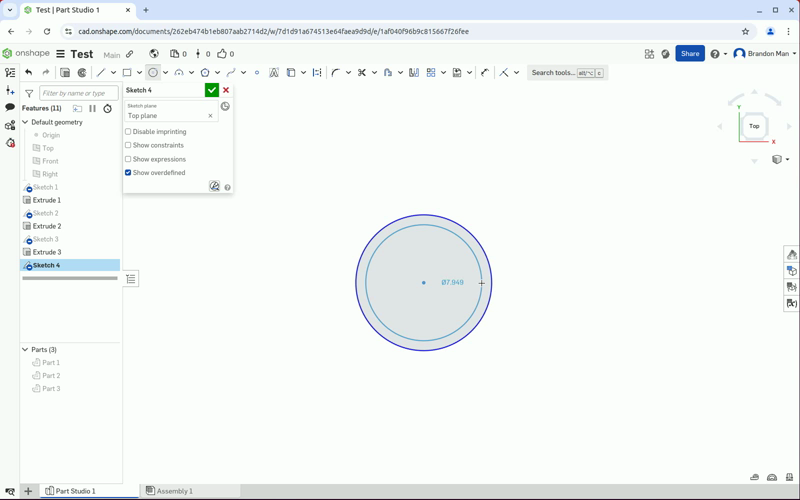
scroll(6)
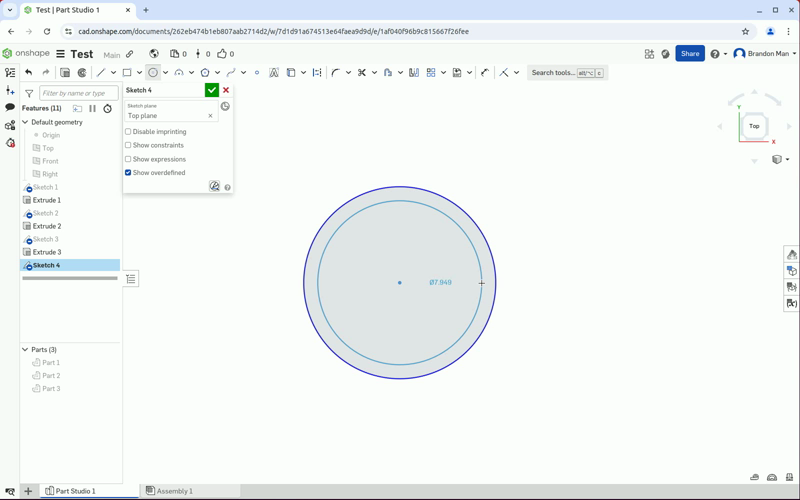
scroll(6)
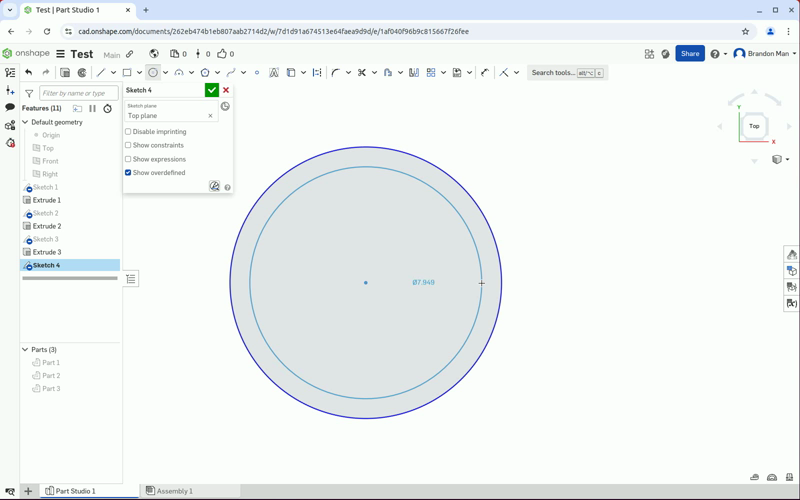
scroll(6)
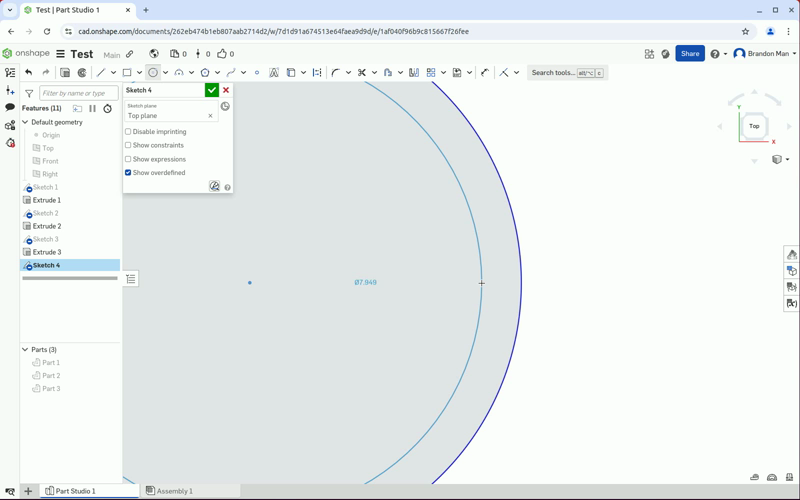
click(481, 282)
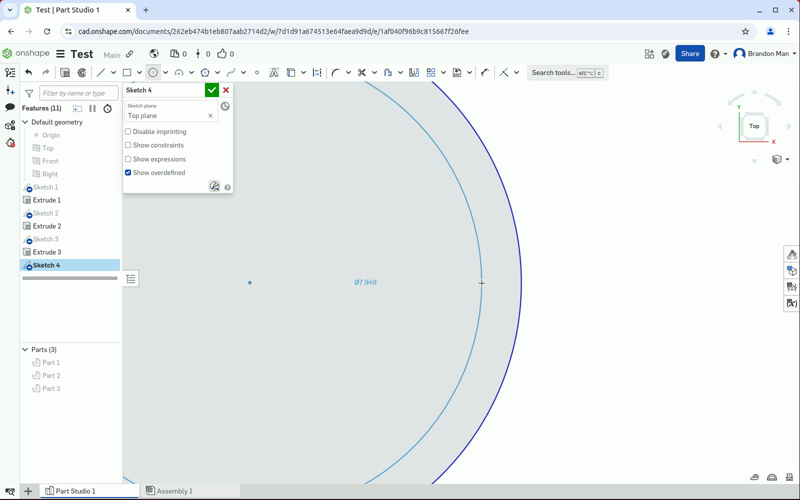
scroll(-6)
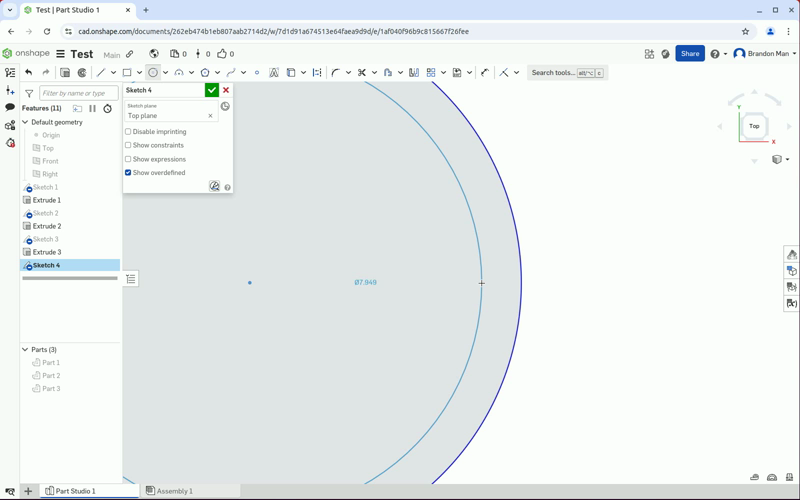
scroll(-6)
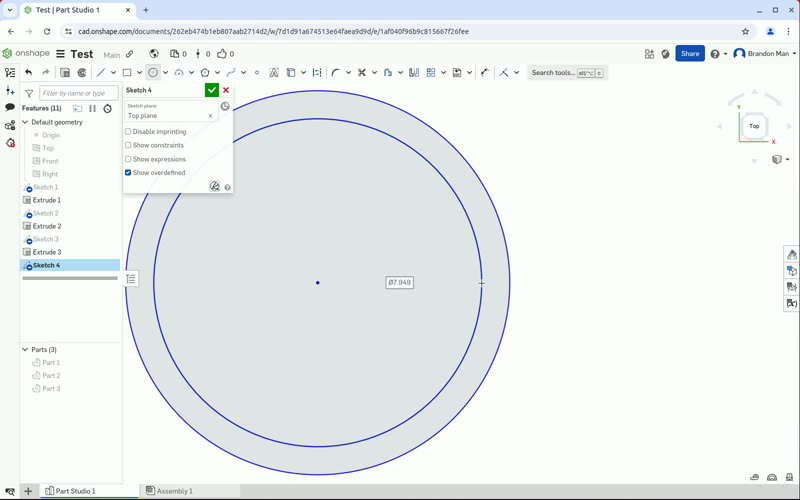
scroll(-6)
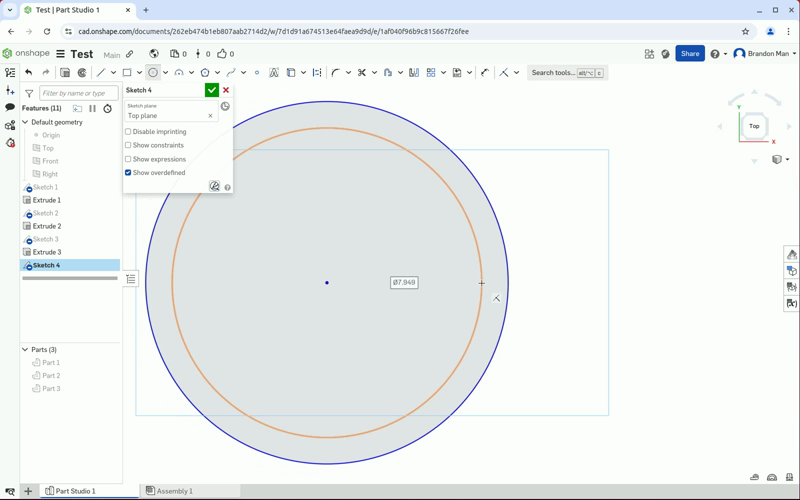
scroll(-6)
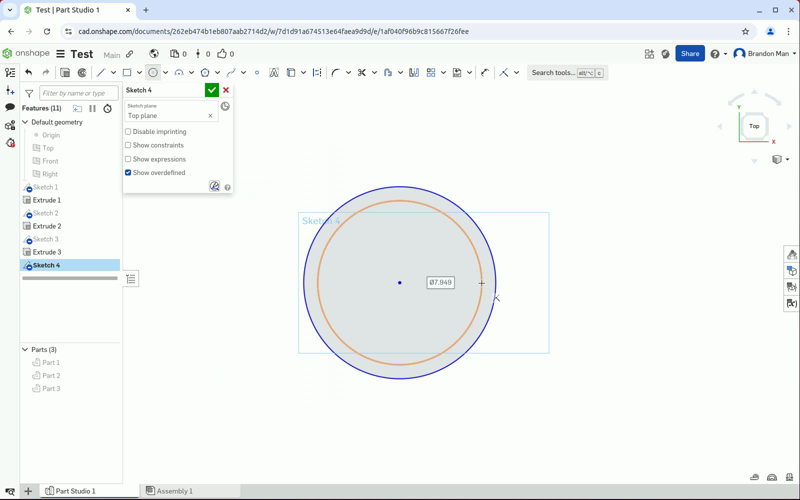
scroll(-6)
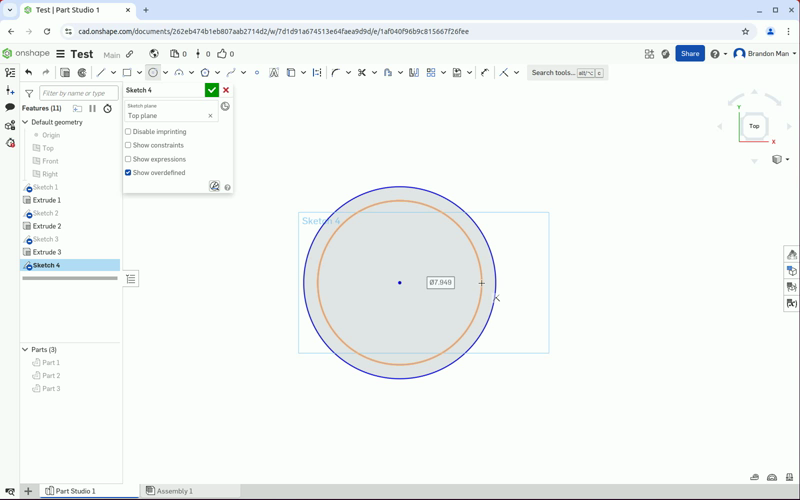
scroll(-6)
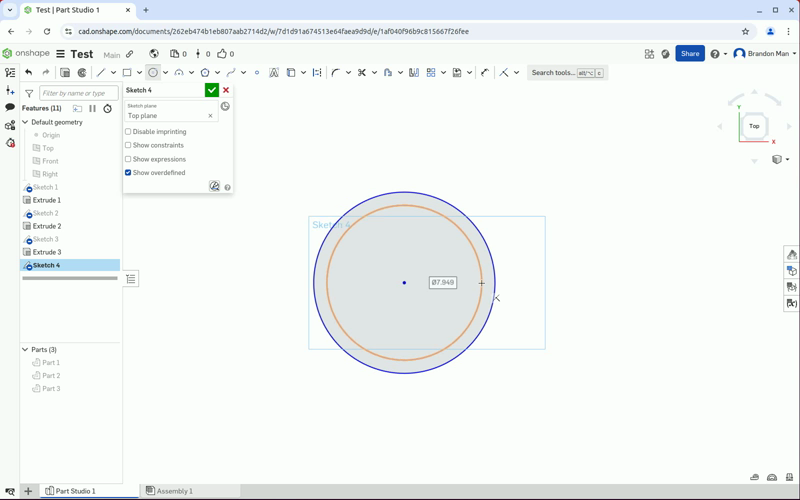
scroll(-6)
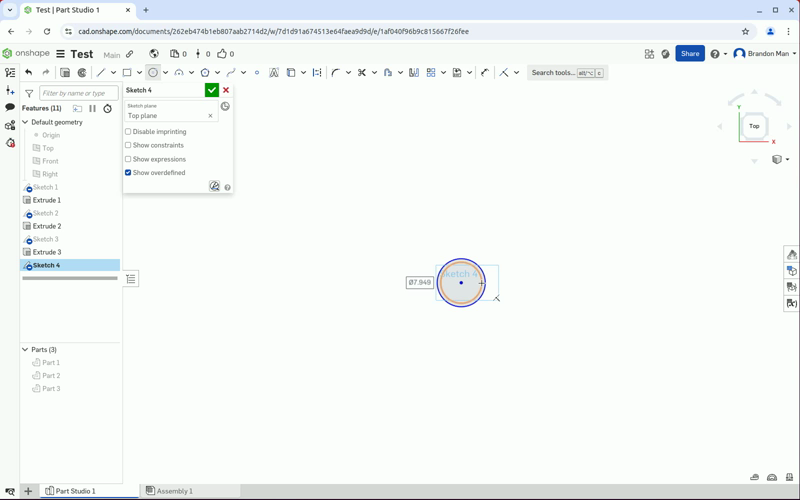
key(esc)
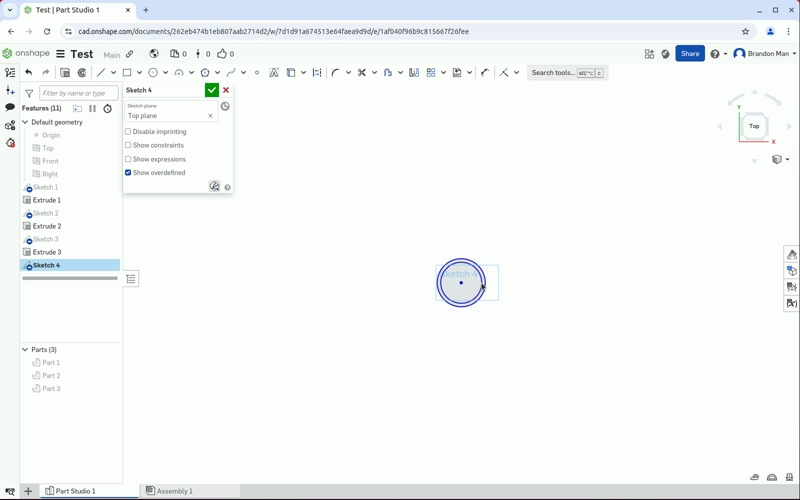
mouse_move(480, 275)
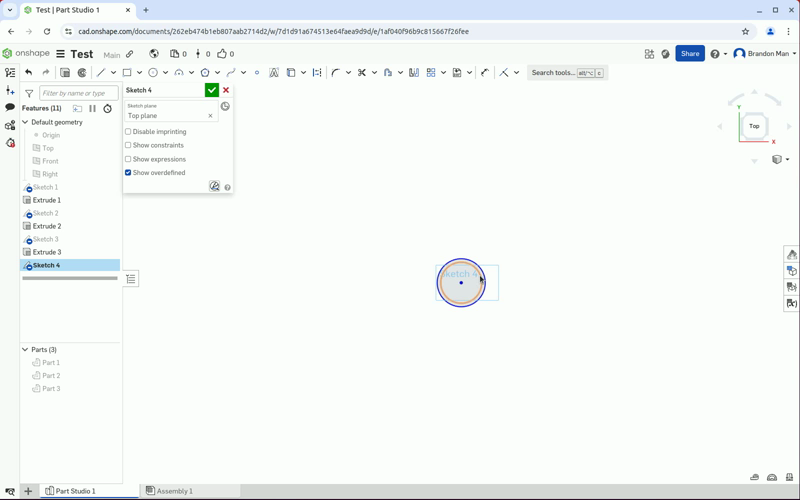
scroll(6)
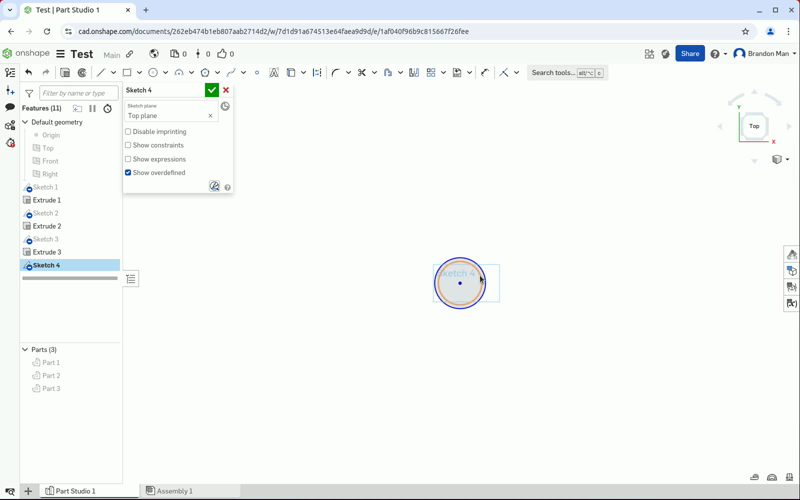
scroll(6)
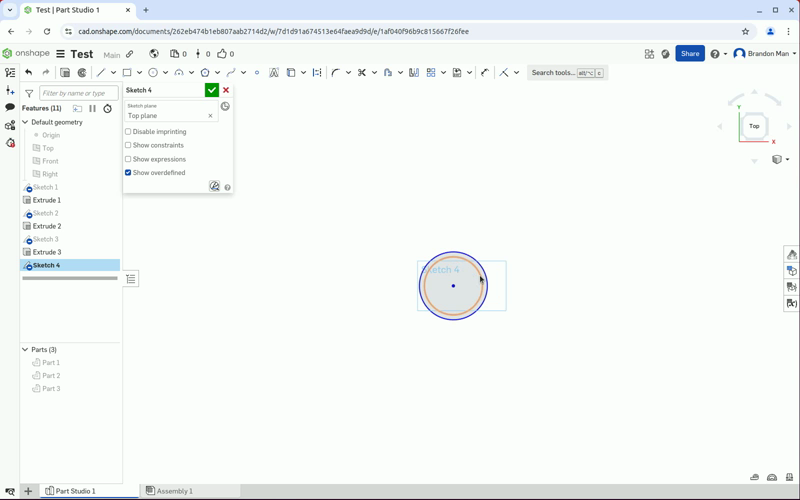
scroll(6)
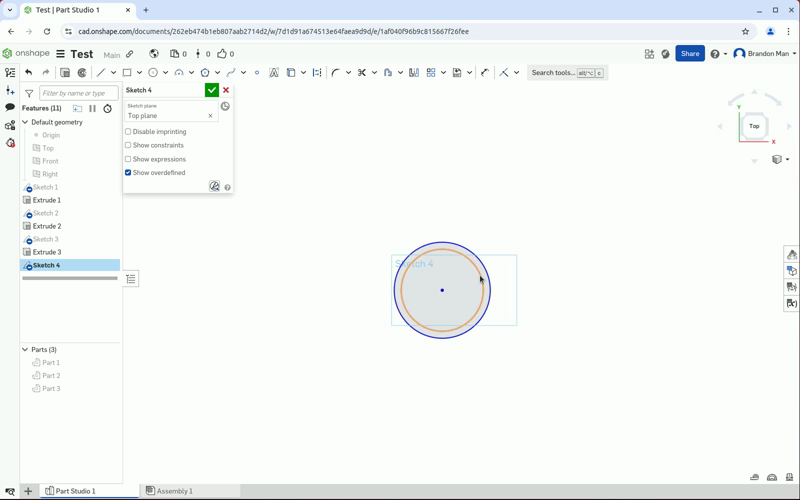
scroll(6)
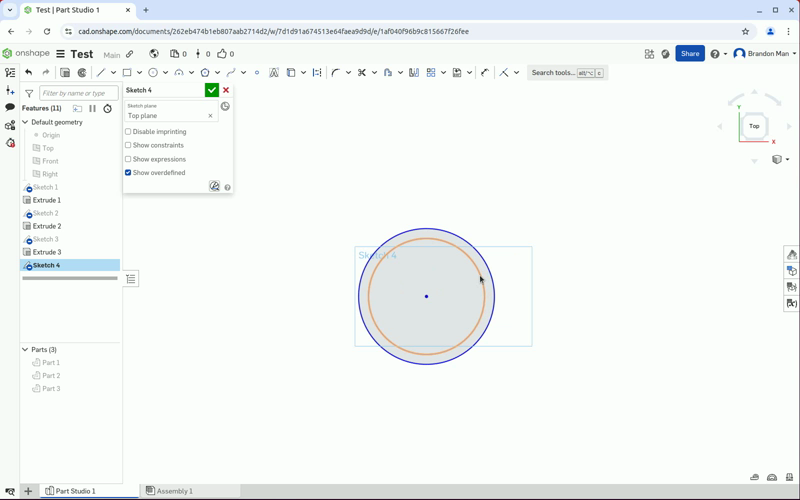
scroll(6)
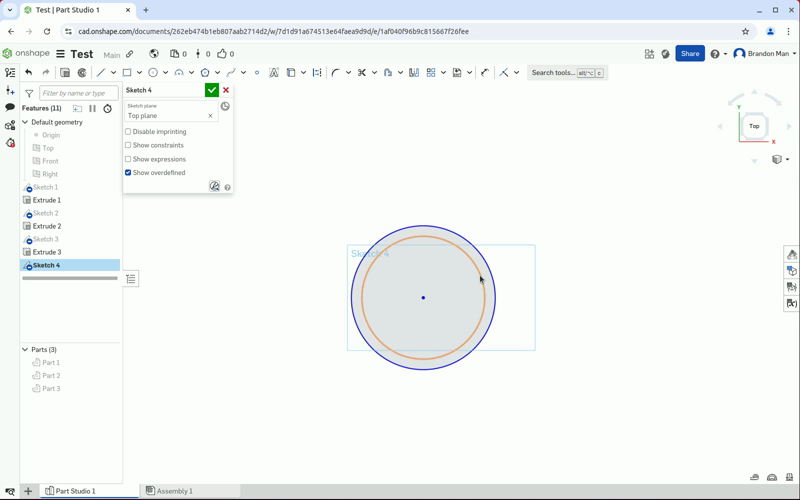
scroll(6)
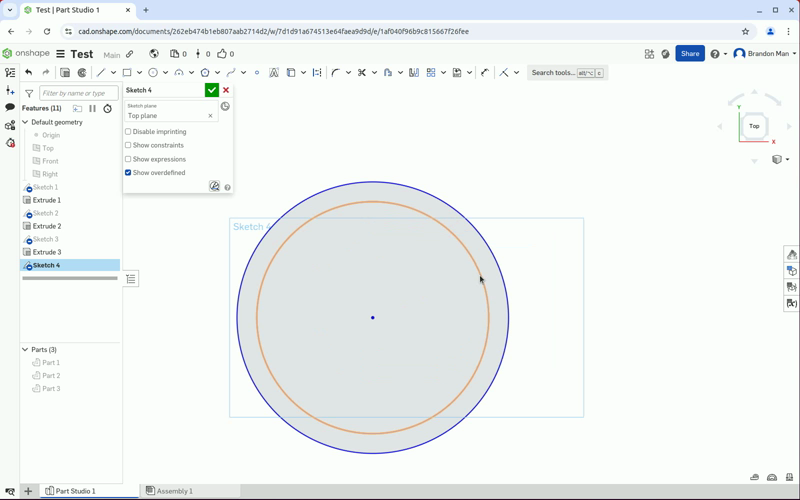
scroll(6)
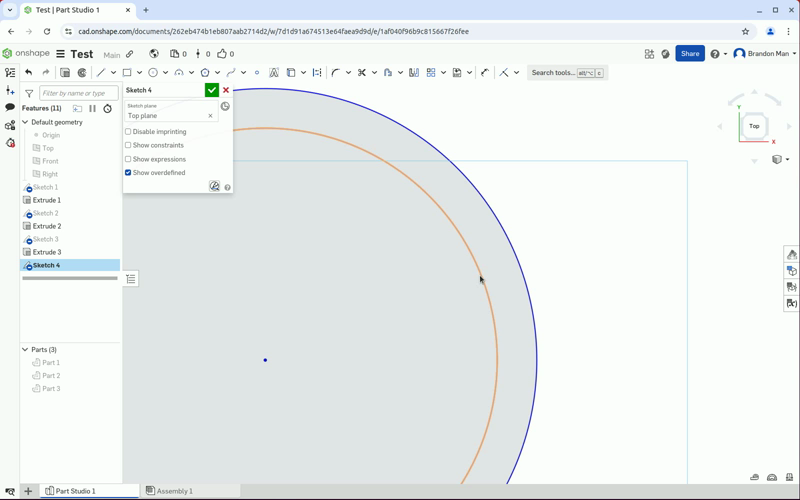
click(480, 275)
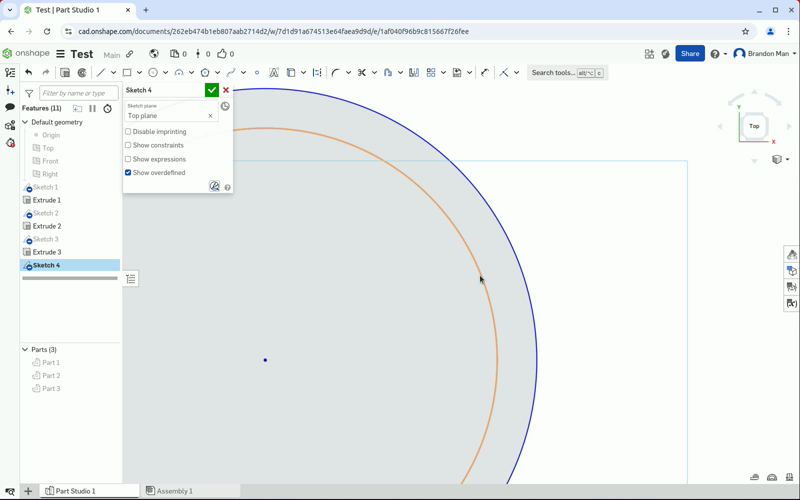
scroll(-6)
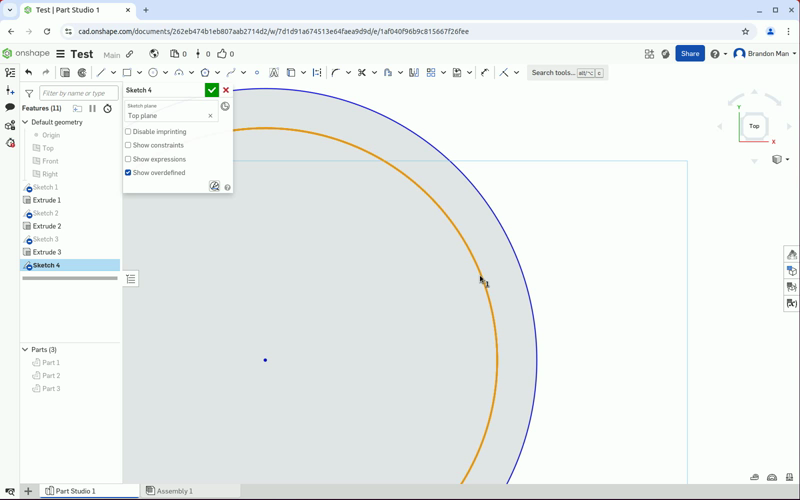
scroll(-6)
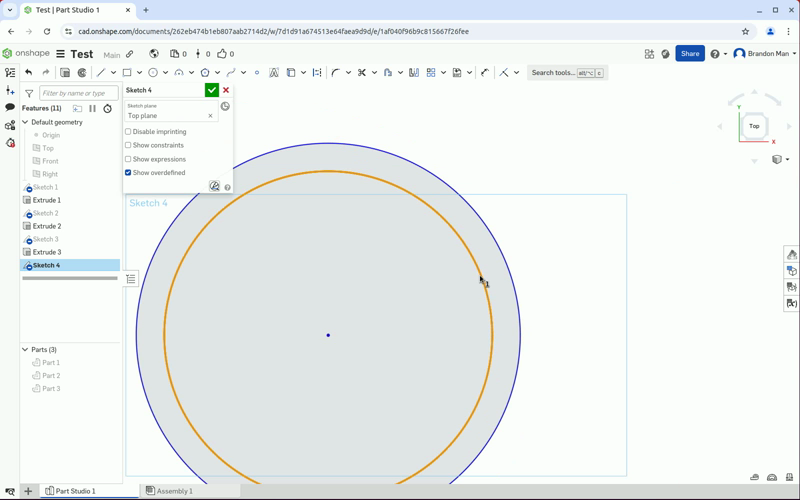
scroll(-6)
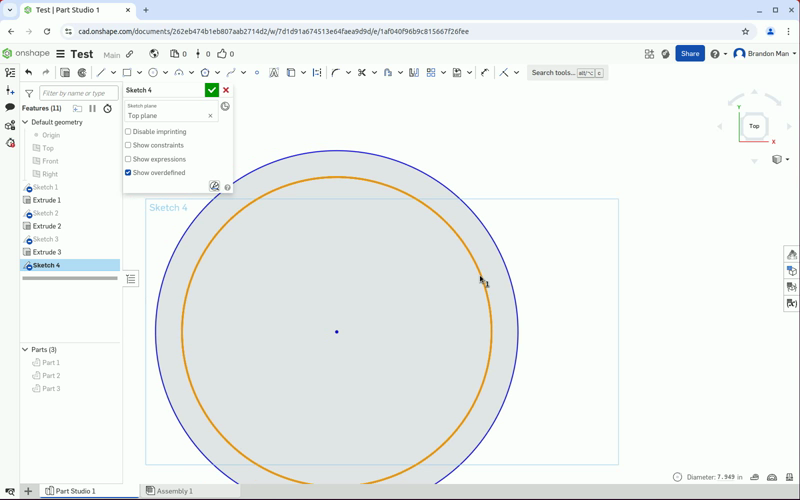
scroll(-6)
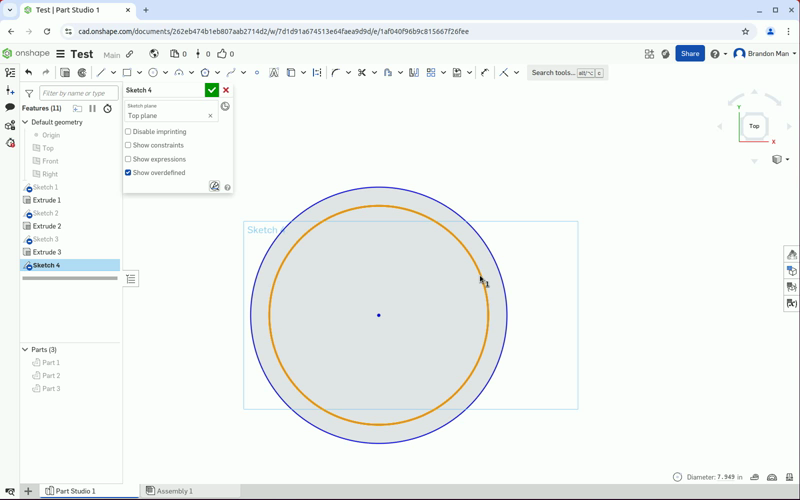
scroll(-6)
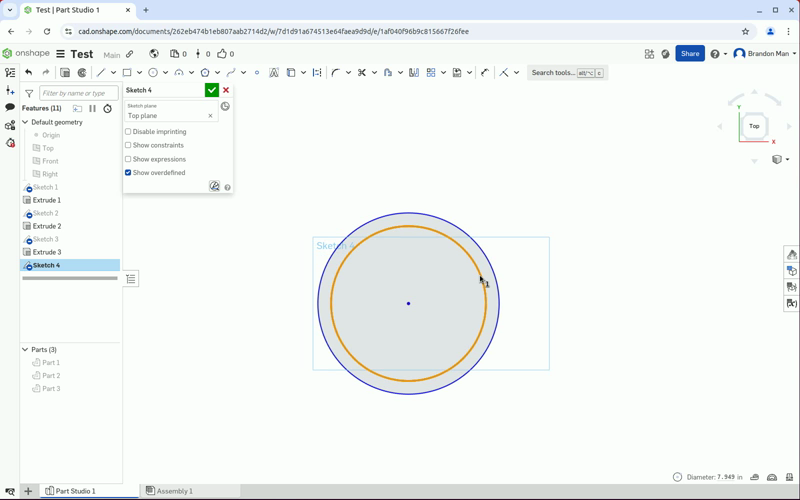
scroll(-6)
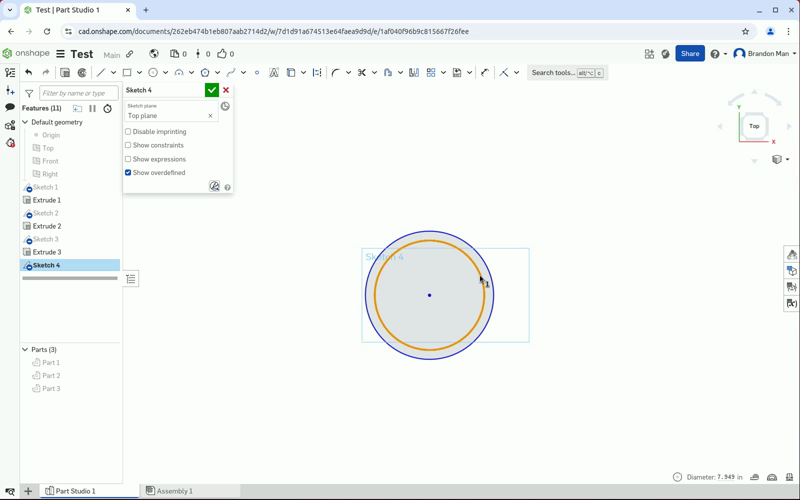
scroll(-6)
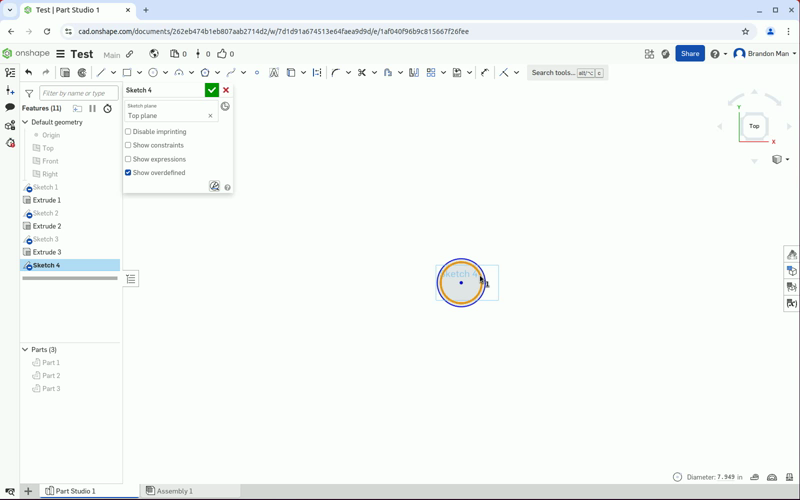
mouse_move(73, 352)
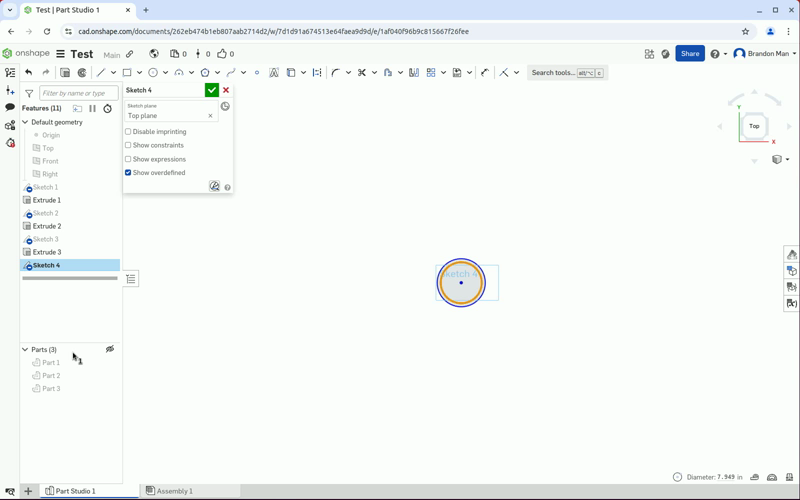
key(shift+y)
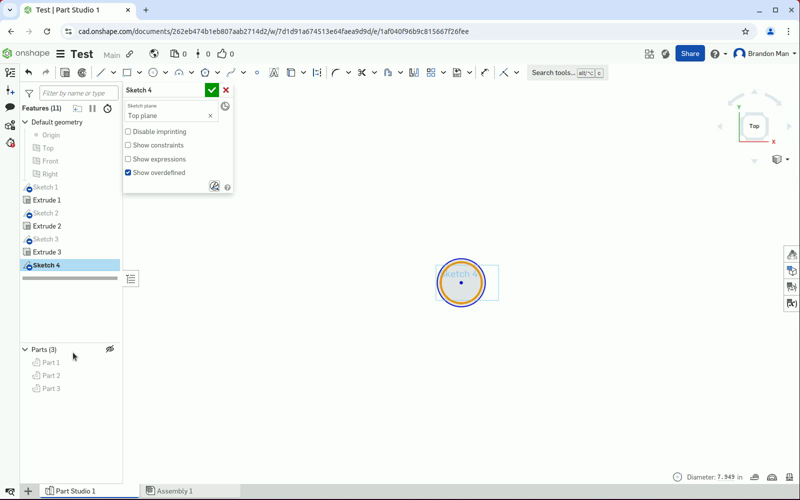
key(shift+e)
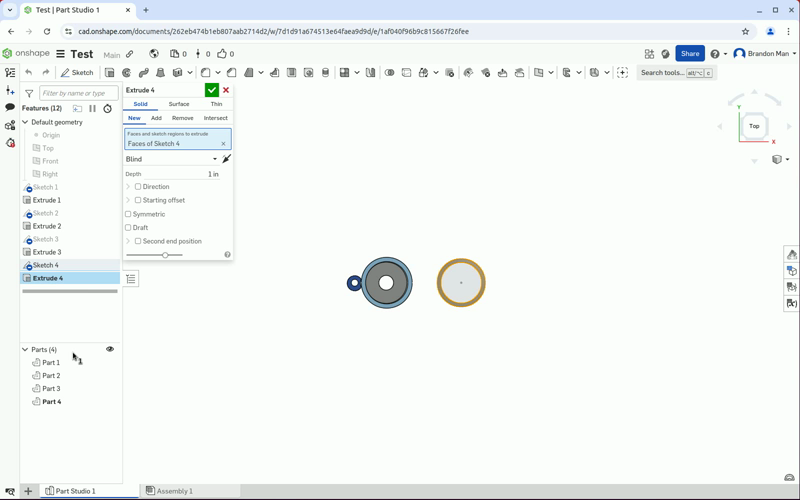
mouse_move(143, 106)
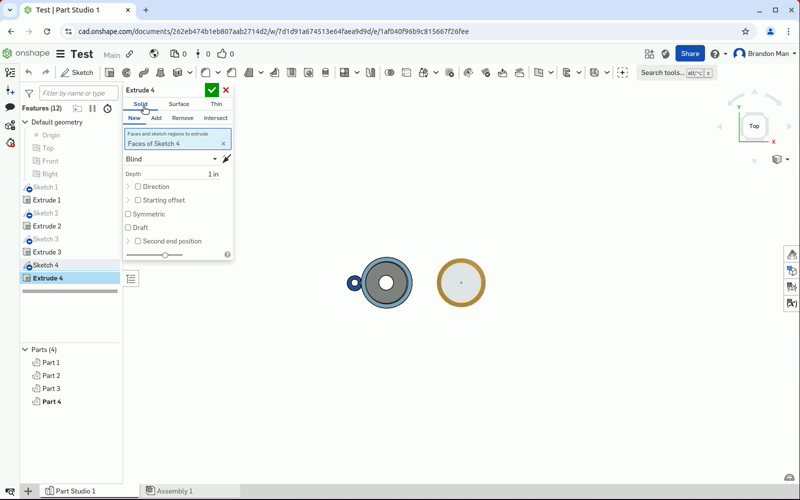
click(143, 106)
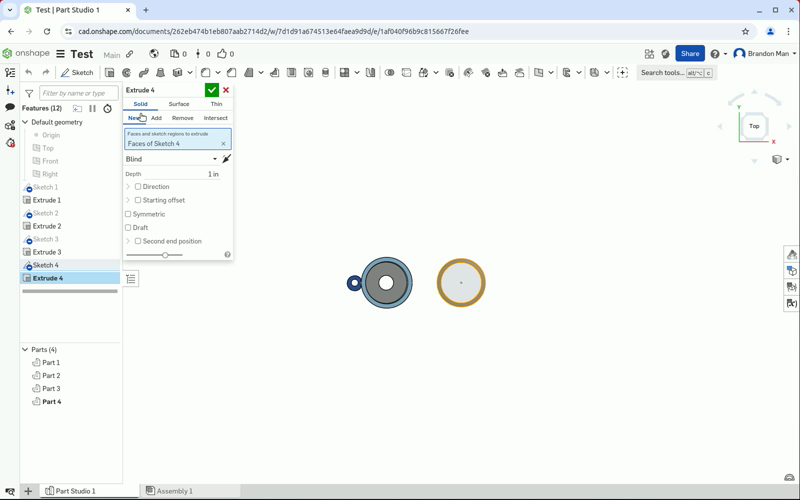
mouse_move(137, 120)
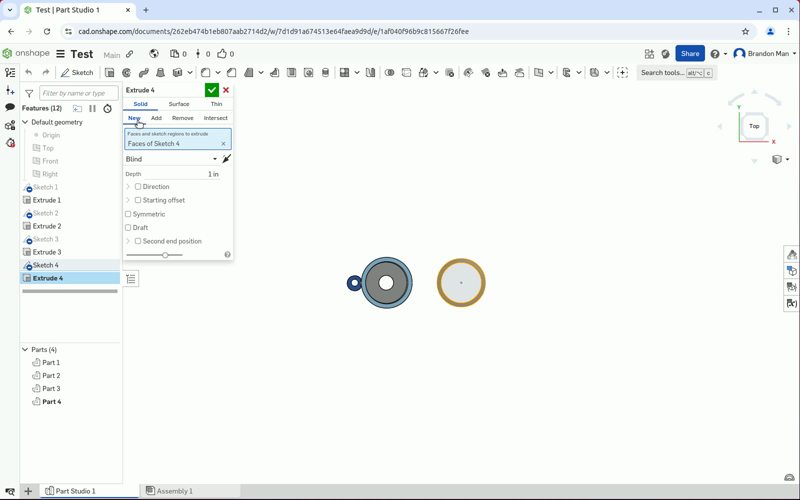
click(137, 120)
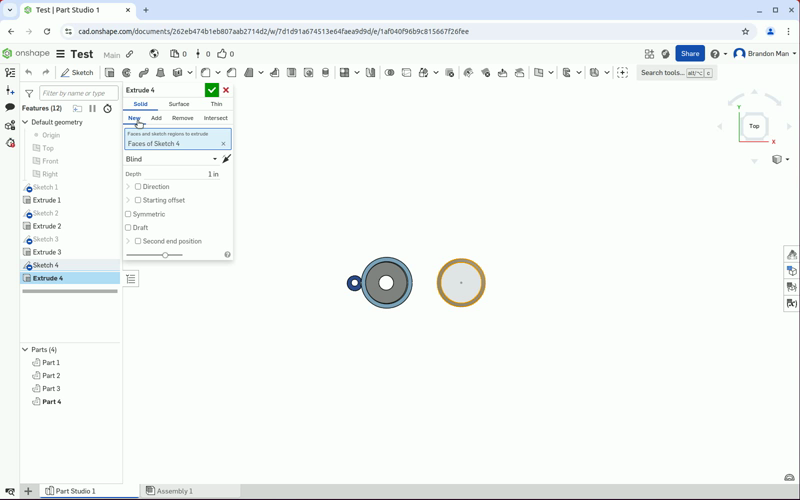
key(tab, 4)
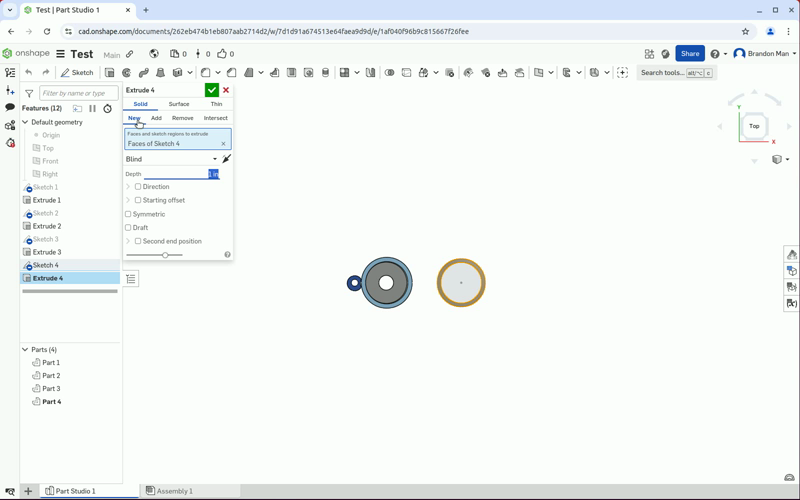
text(3.611)
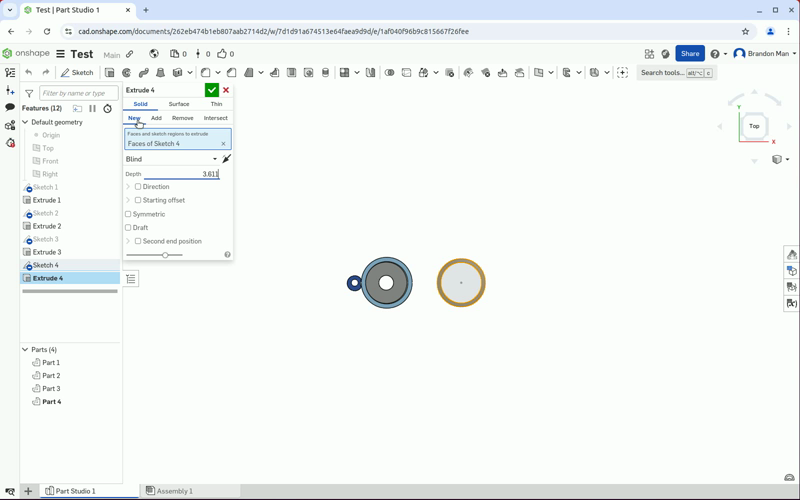
key(enter)
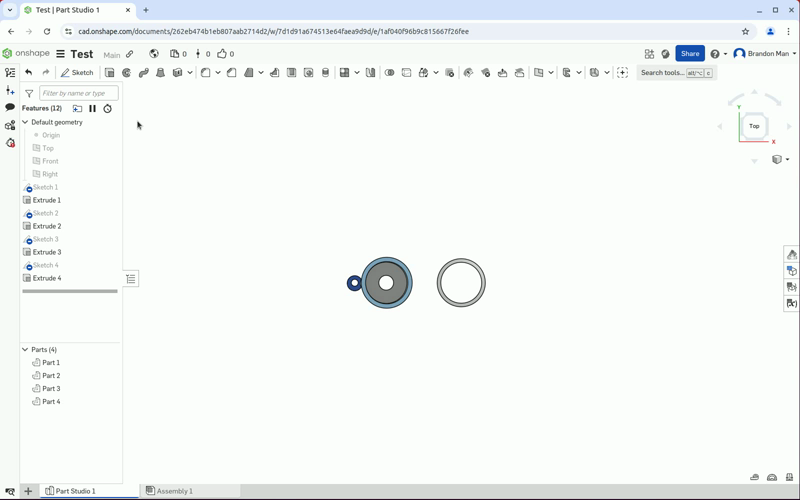
key(shift+h)
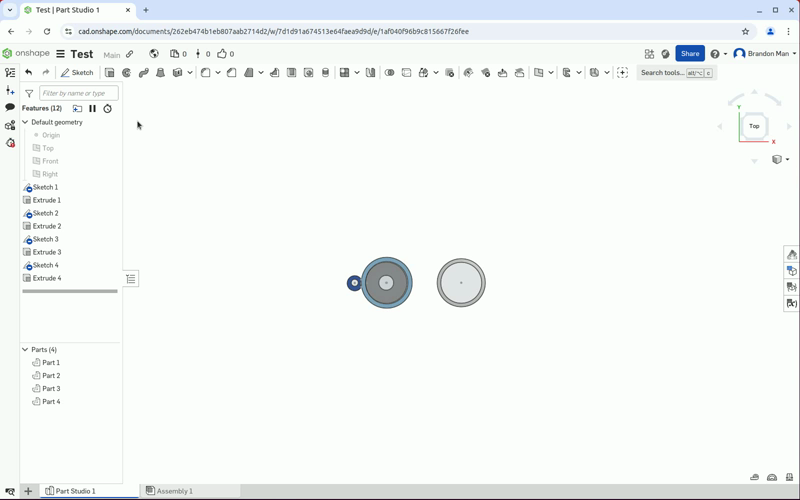
key(shift+h)
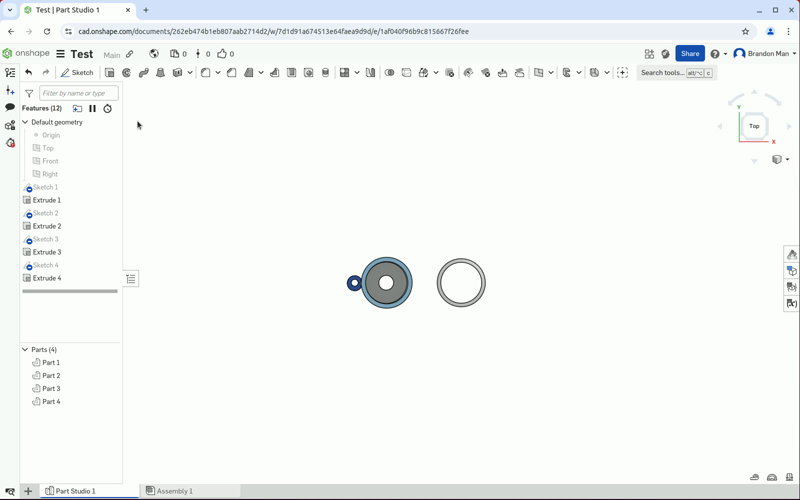
mouse_move(73, 189)
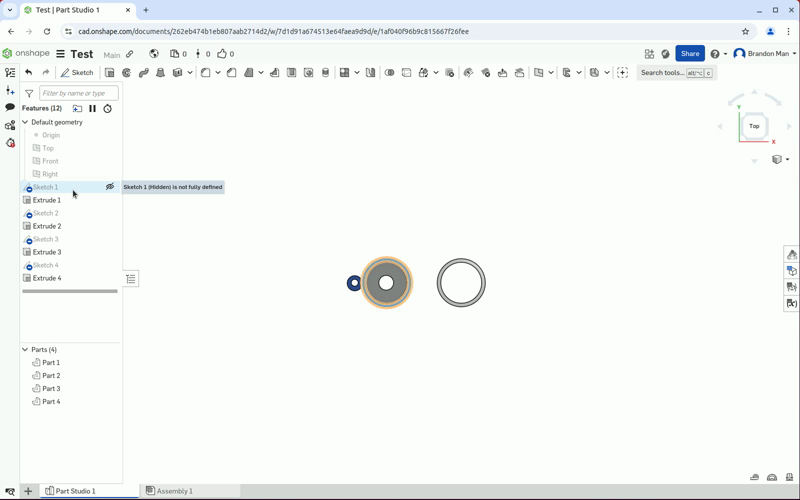
click(73, 189)
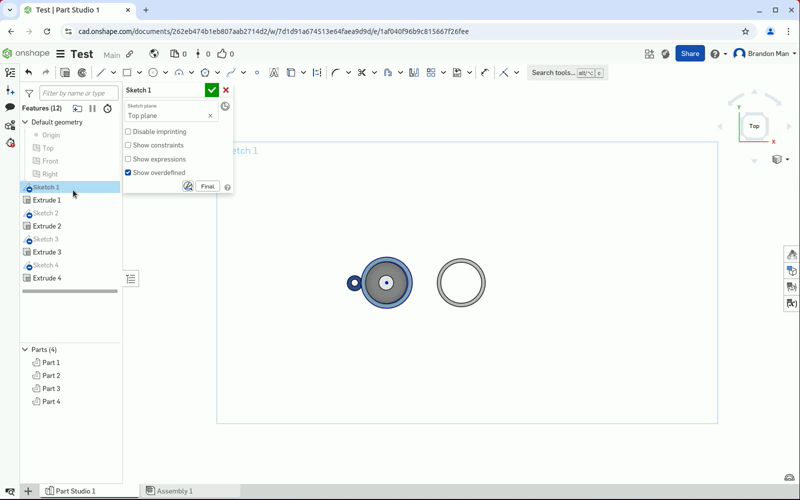
mouse_move(229, 92)
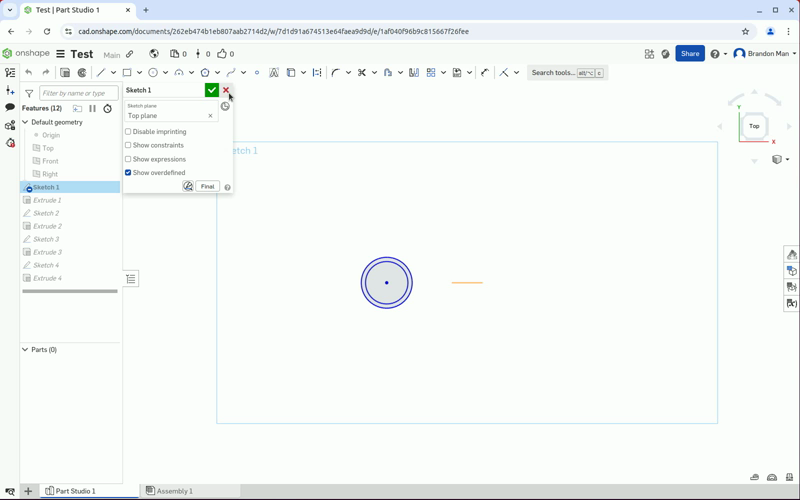
click(229, 92)
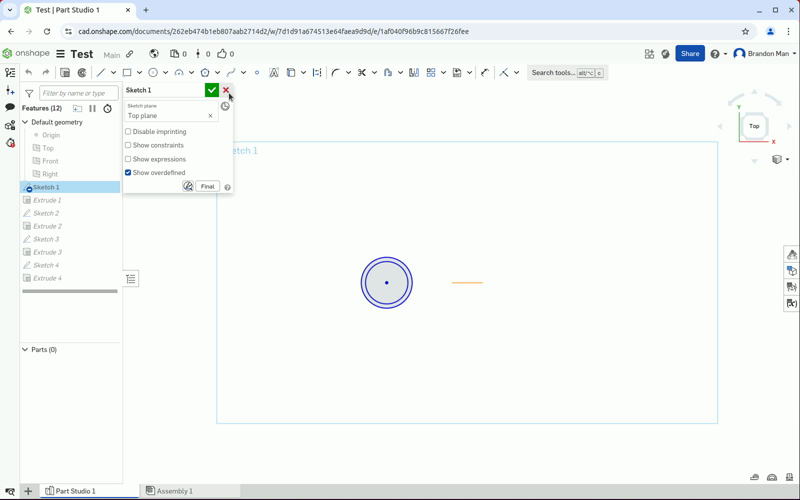
key(shift+s)
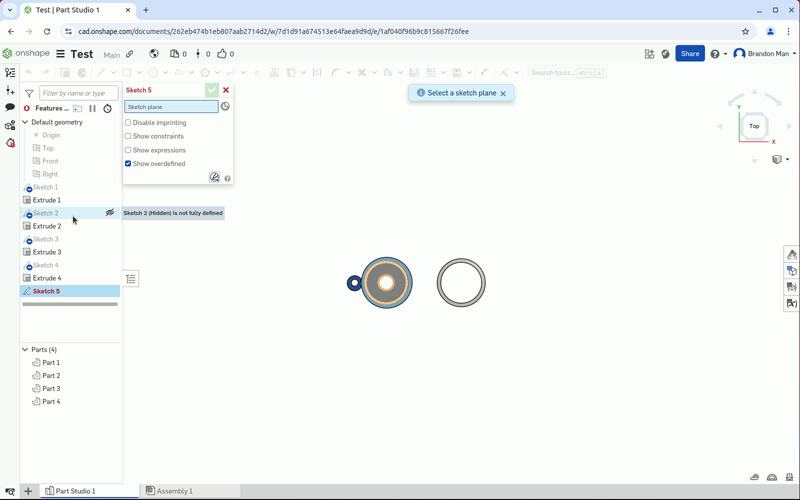
scroll(3)
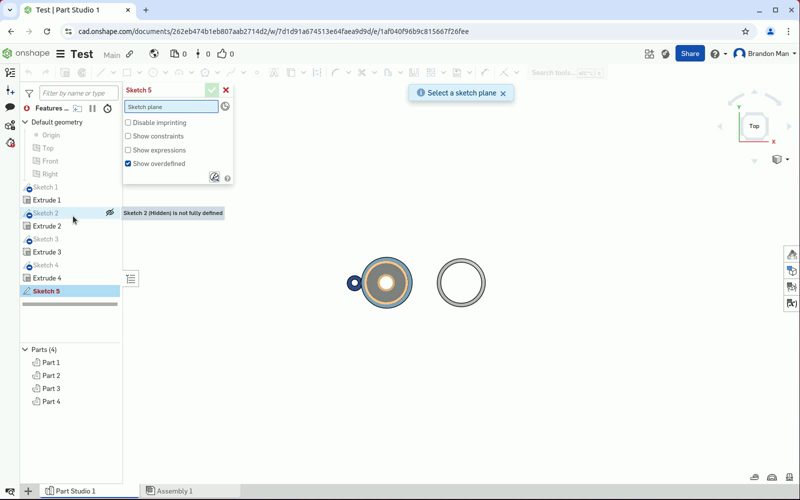
mouse_move(73, 150)
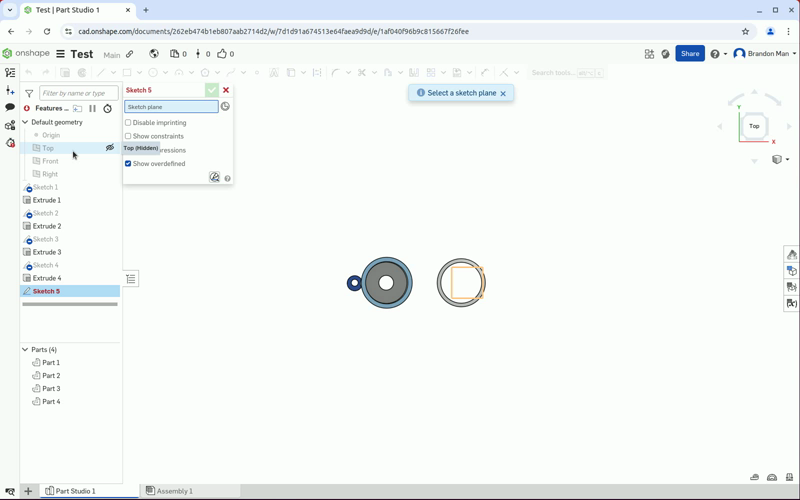
click(73, 150)
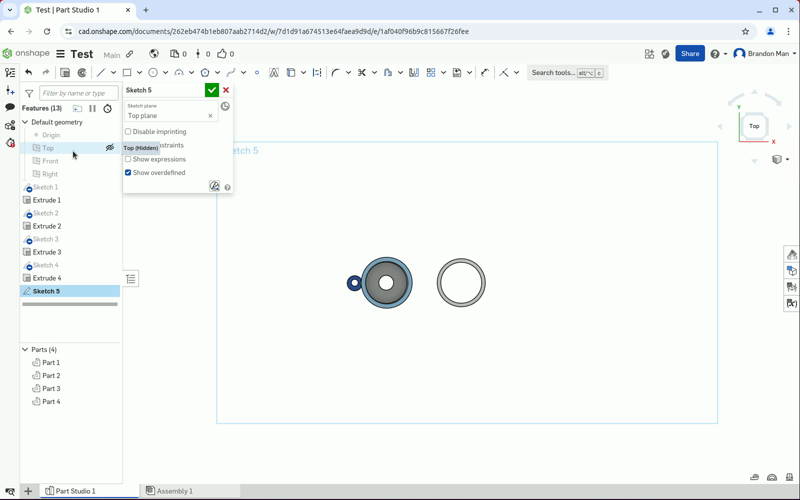
mouse_move(73, 352)
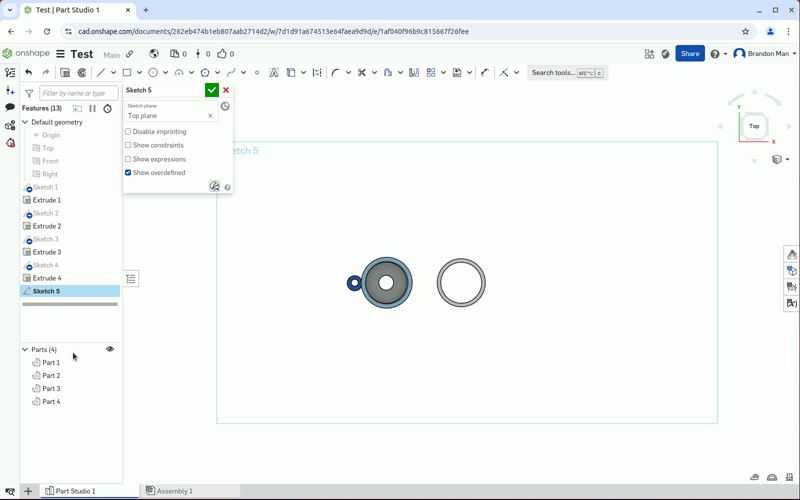
key(y)
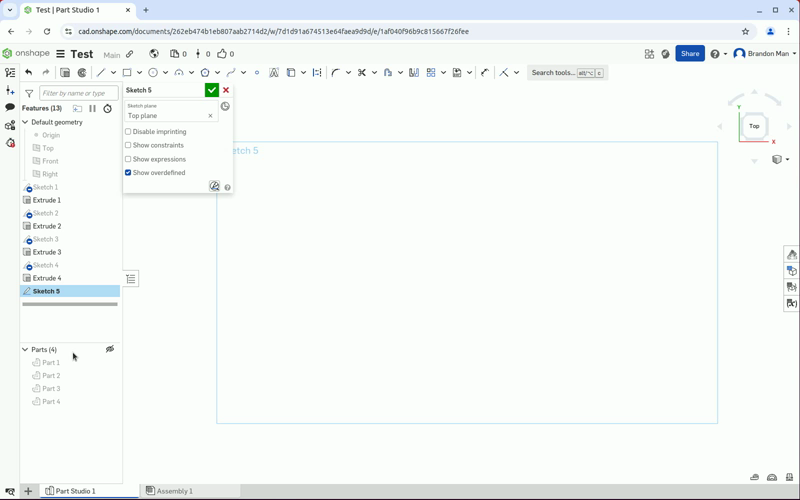
key(c)
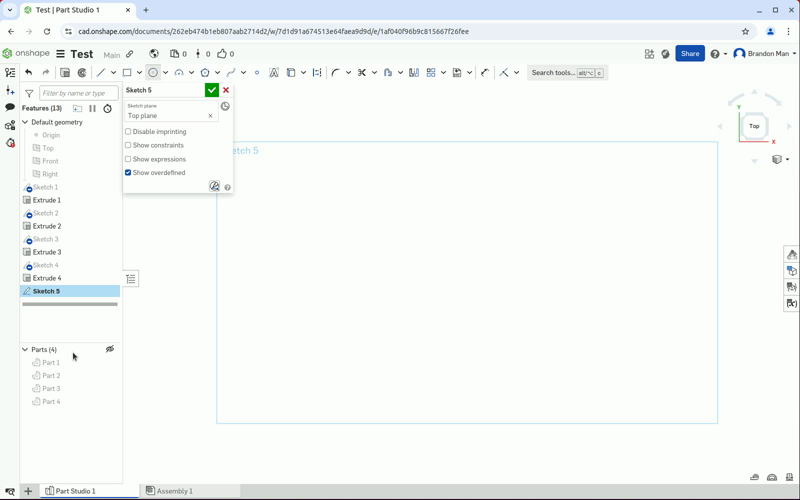
key_down(shift)
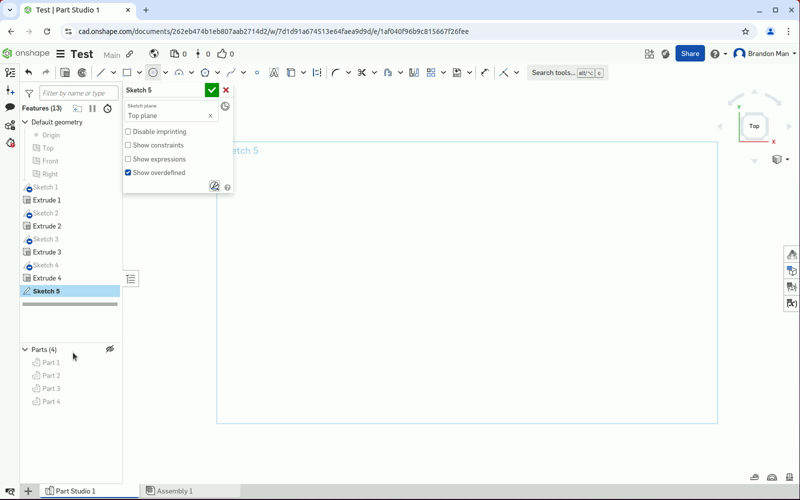
mouse_move(460, 282)
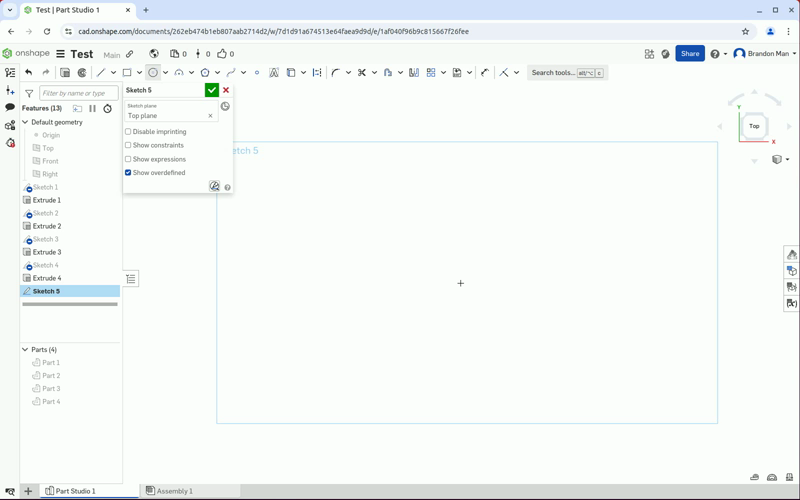
click(460, 282)
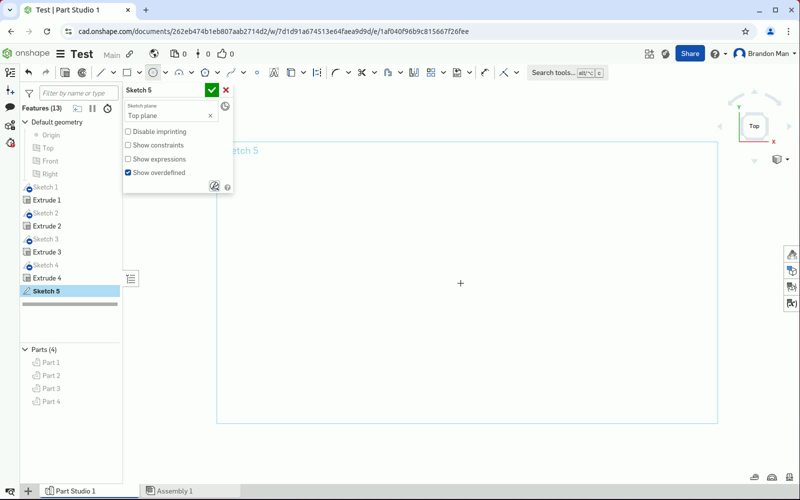
key_up(shift)
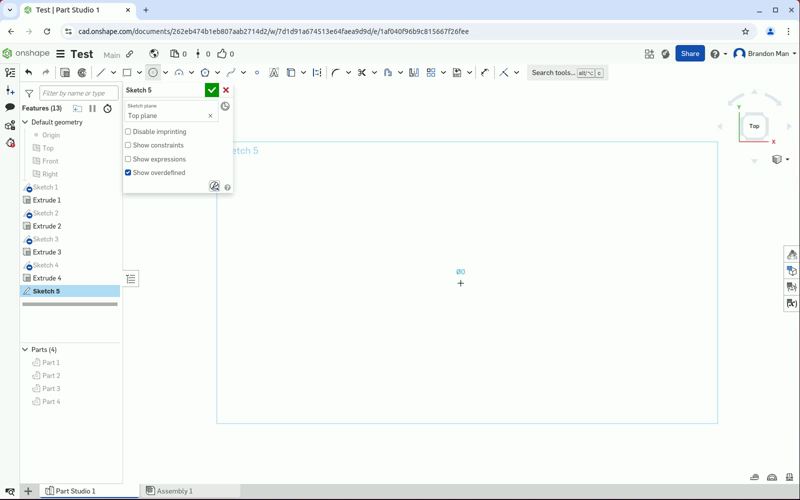
mouse_move(480, 282)
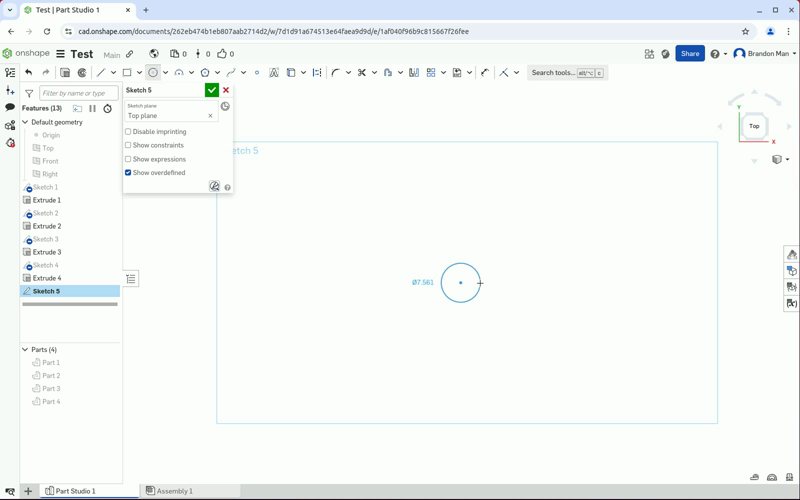
click(480, 282)
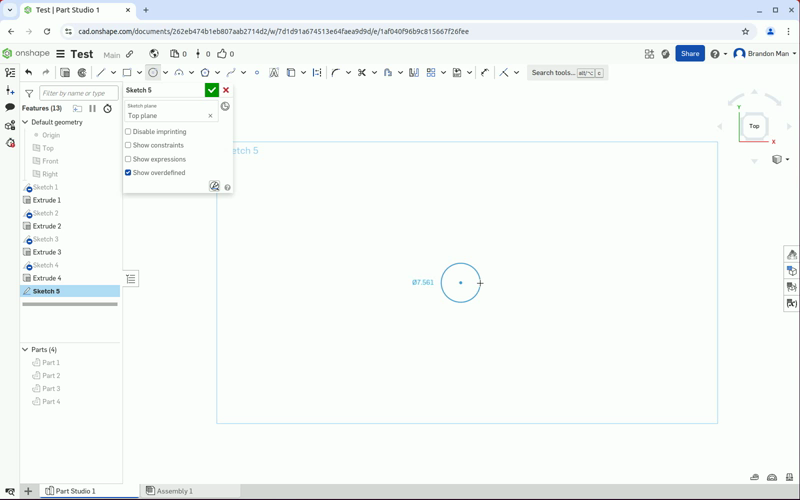
key(esc)
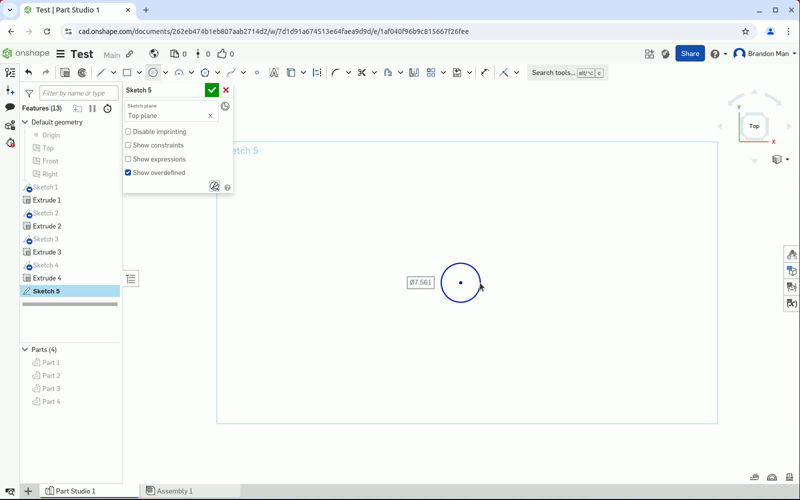
mouse_move(454, 291)
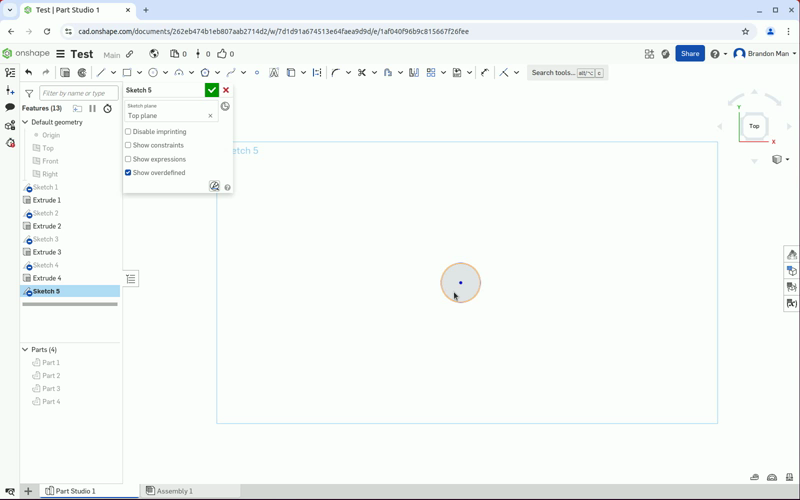
scroll(6)
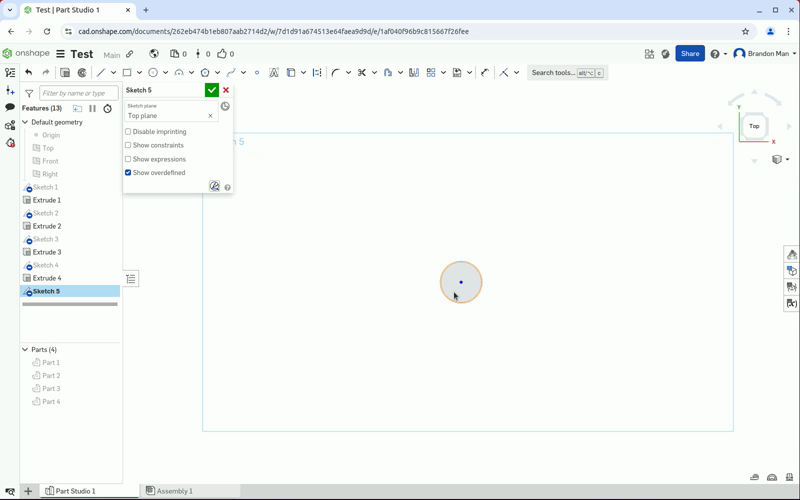
scroll(6)
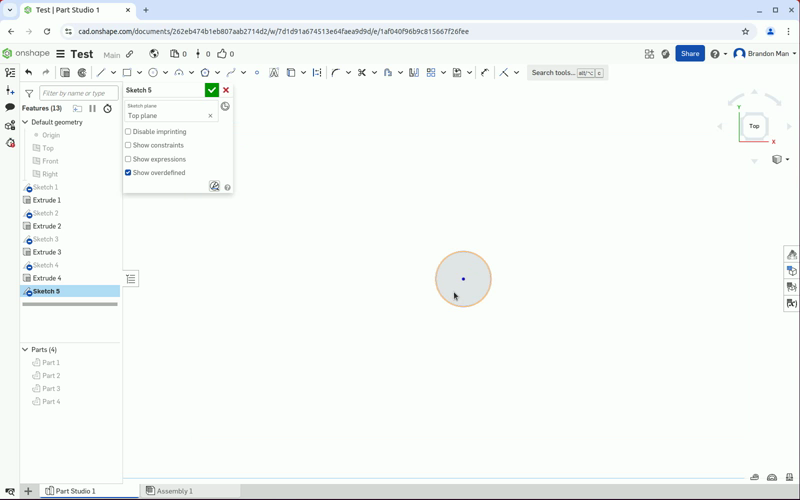
scroll(6)
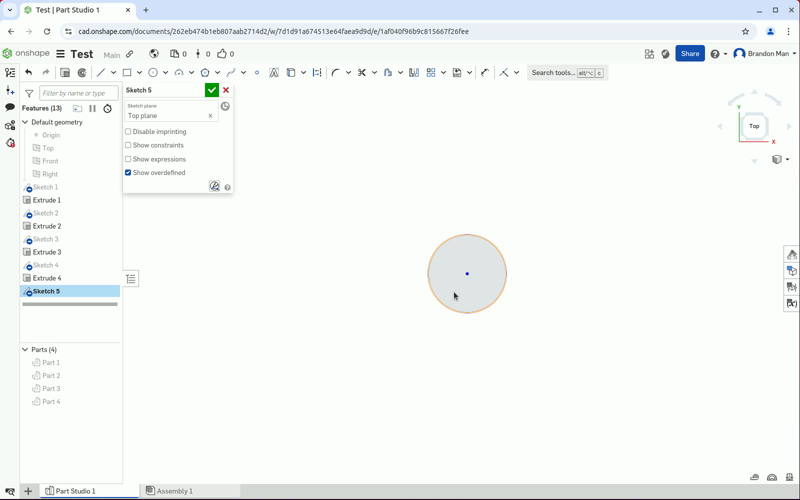
scroll(6)
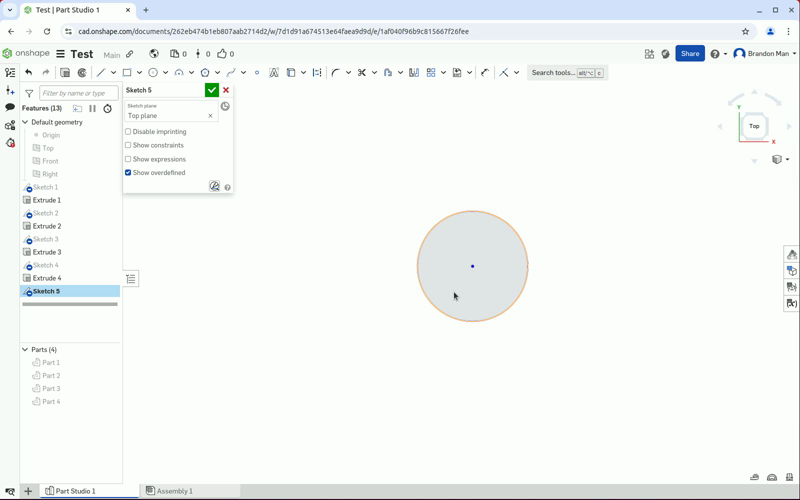
scroll(6)
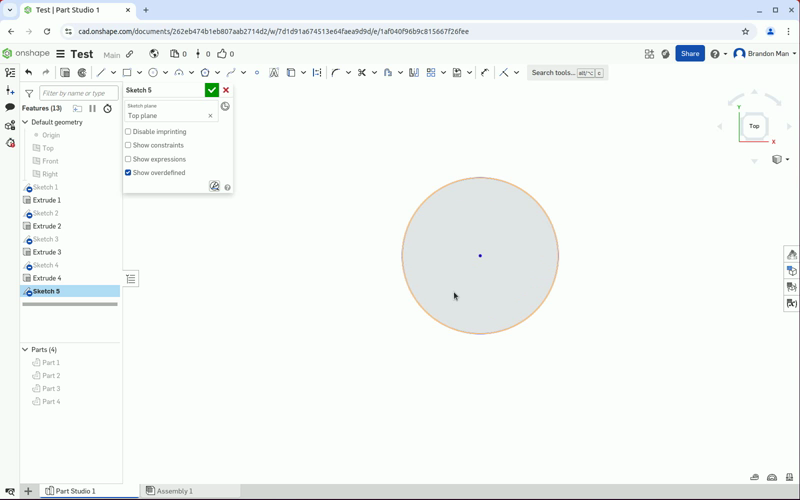
scroll(6)
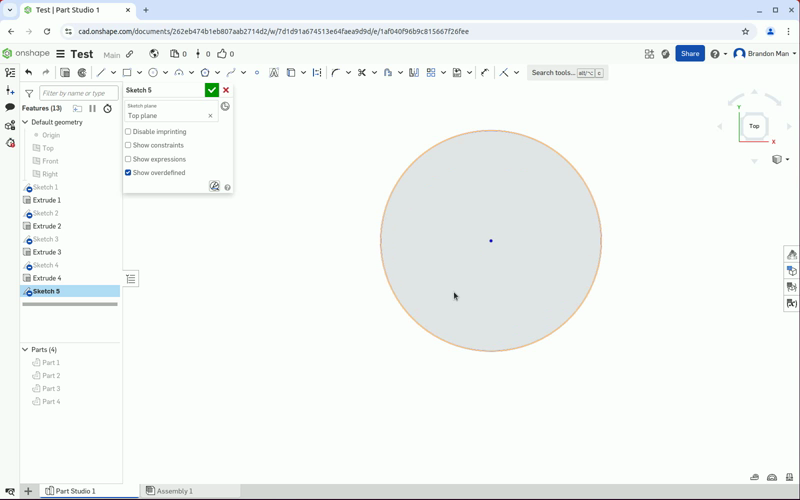
scroll(6)
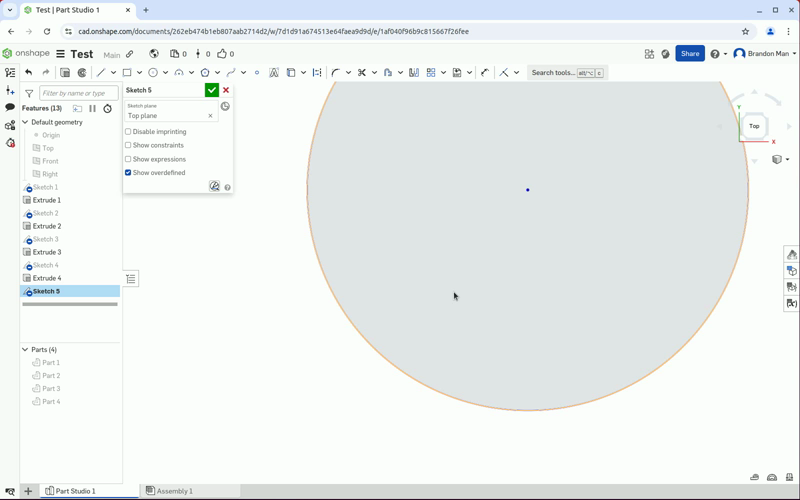
click(454, 291)
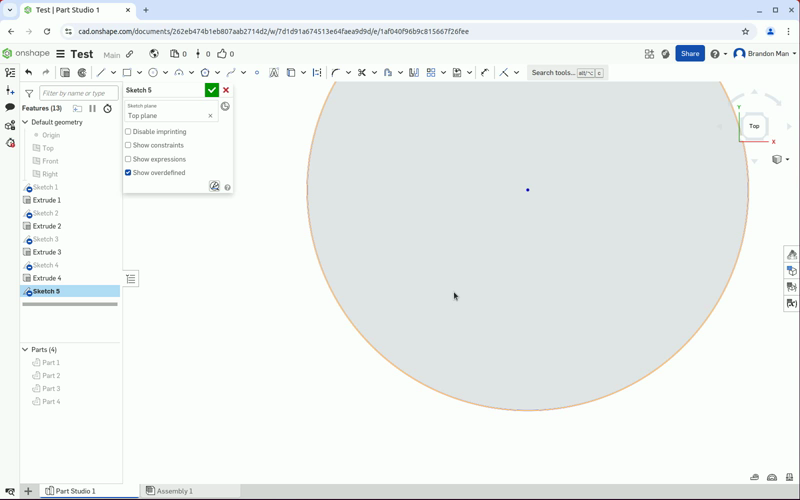
scroll(-6)
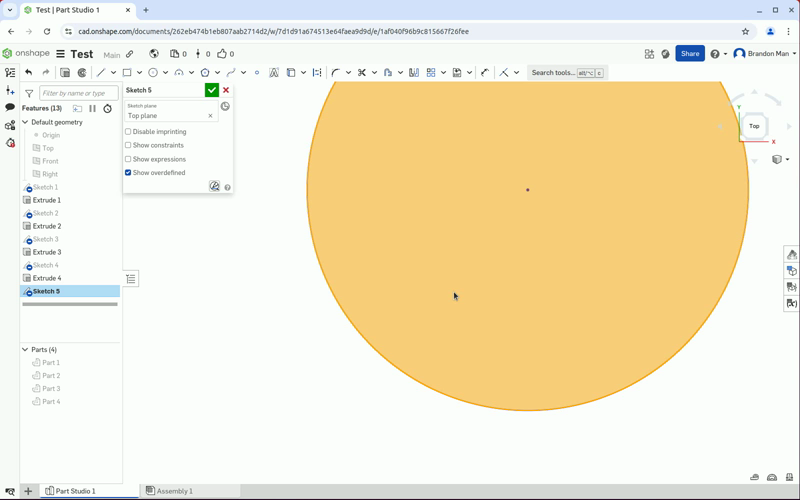
scroll(-6)
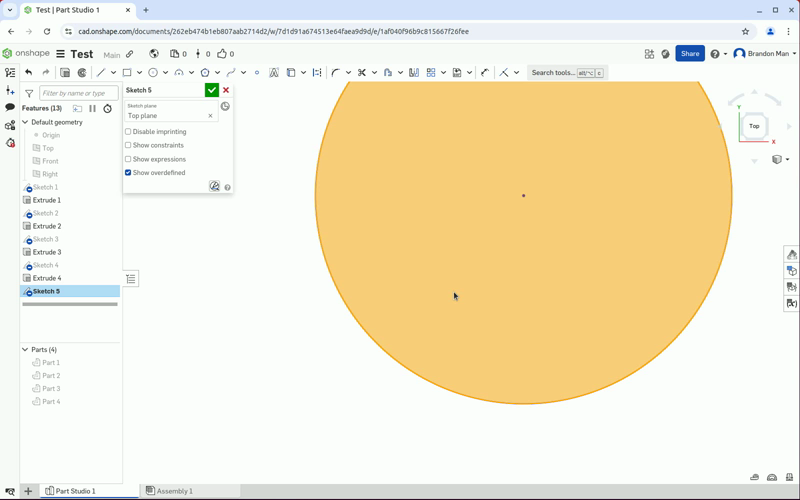
scroll(-6)
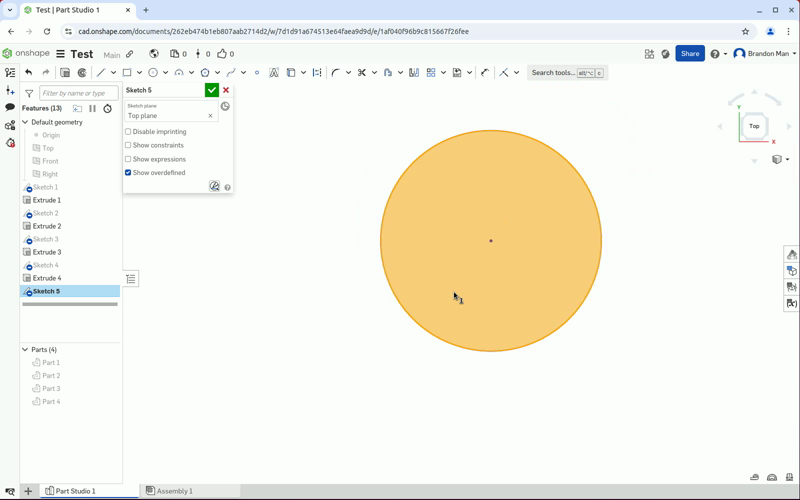
scroll(-6)
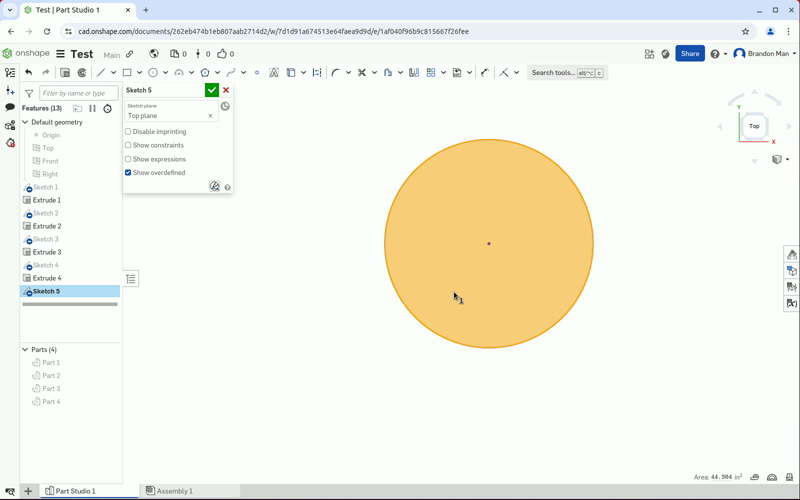
scroll(-6)
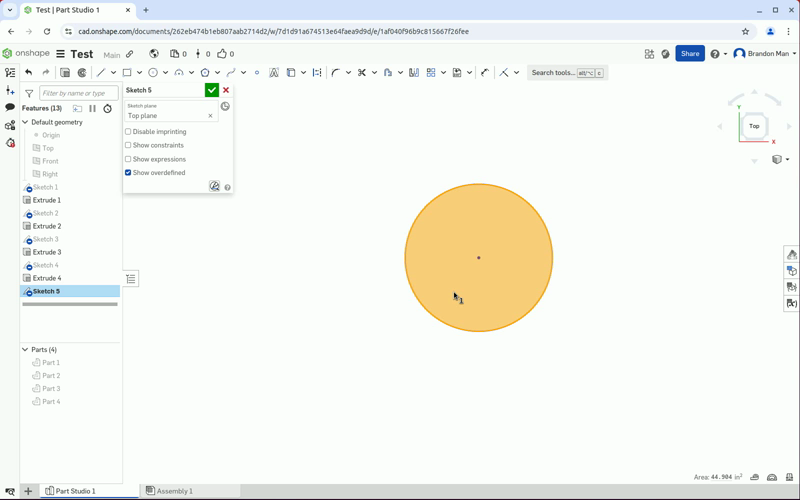
scroll(-6)
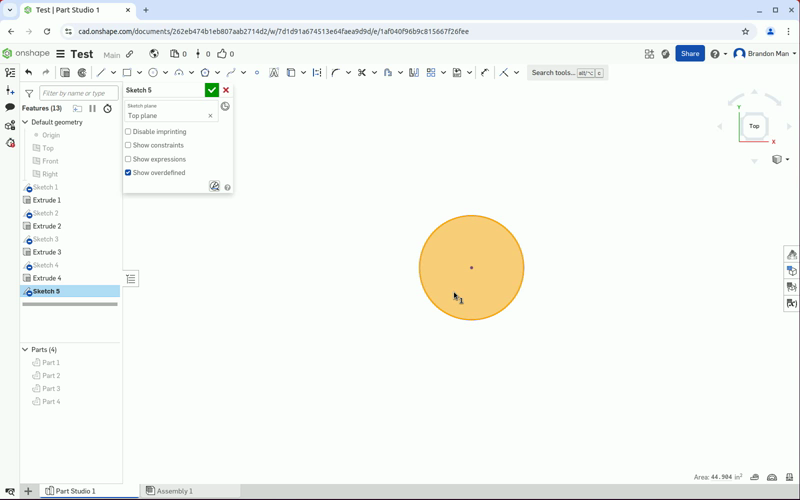
scroll(-6)
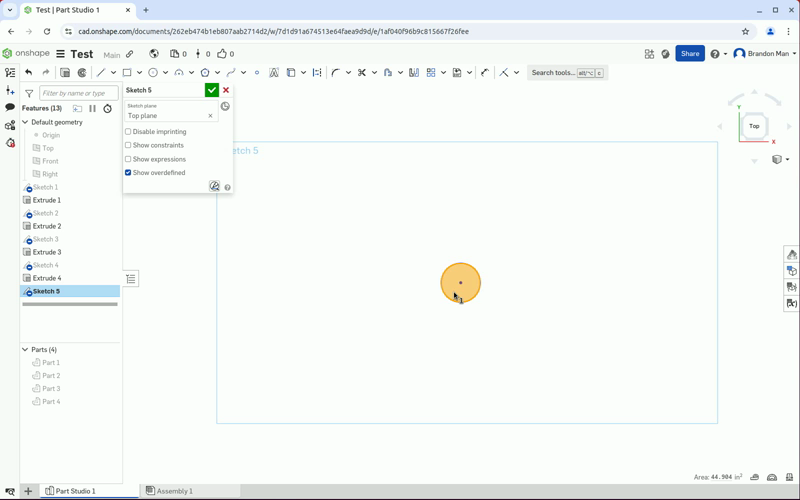
mouse_move(73, 352)
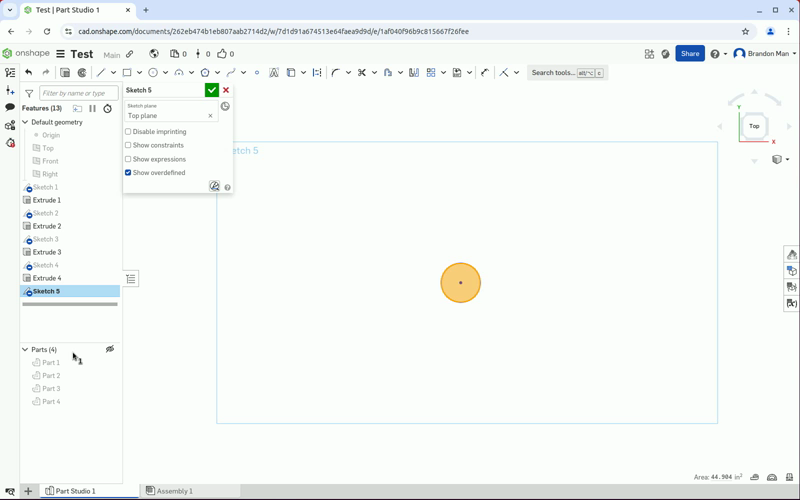
key(shift+y)
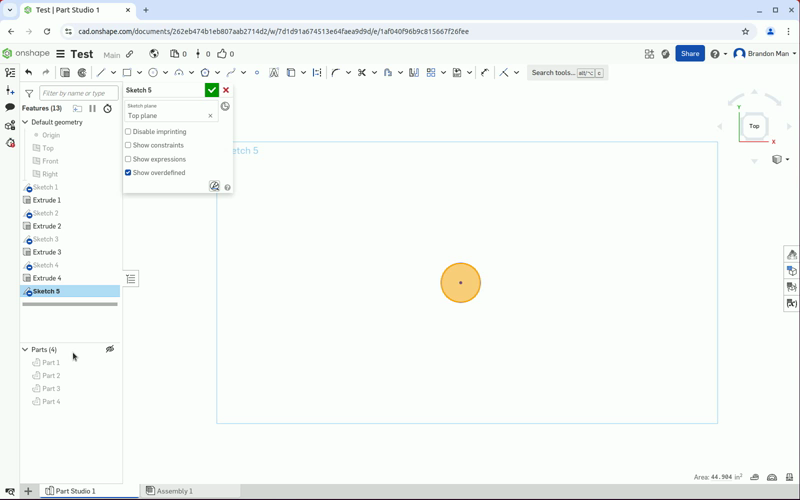
key(shift+e)
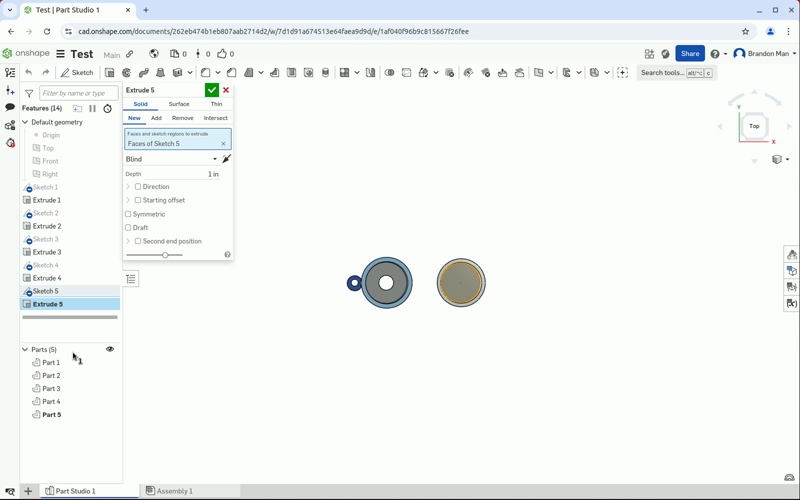
mouse_move(143, 106)
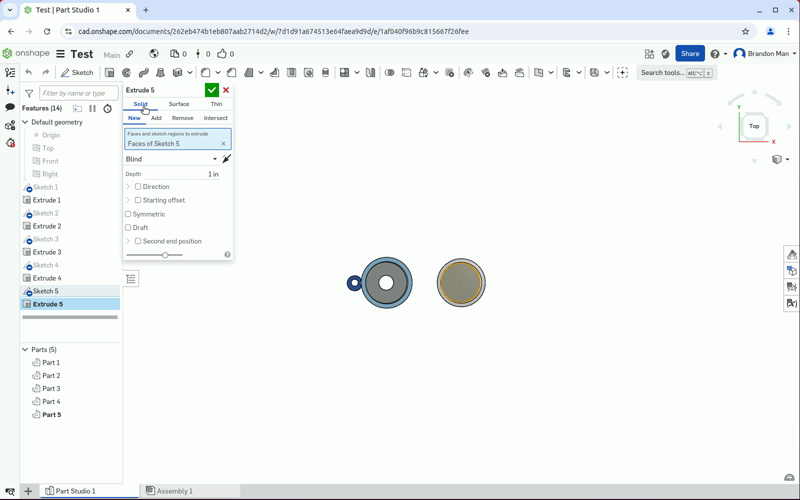
click(143, 106)
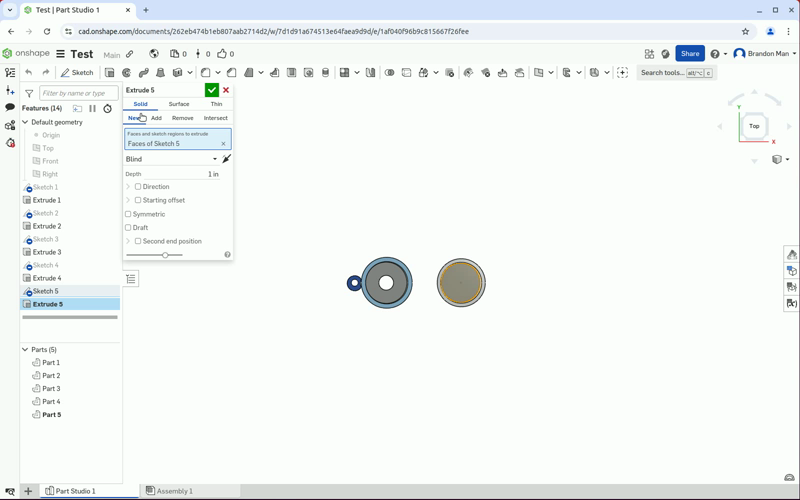
mouse_move(137, 120)
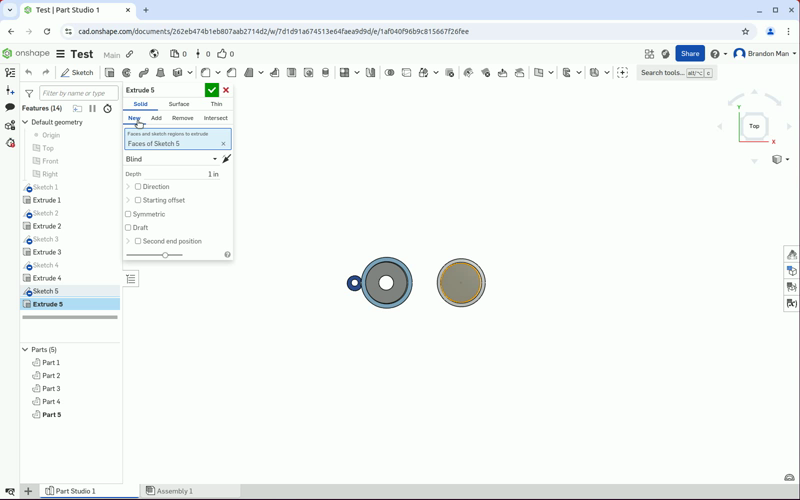
click(137, 120)
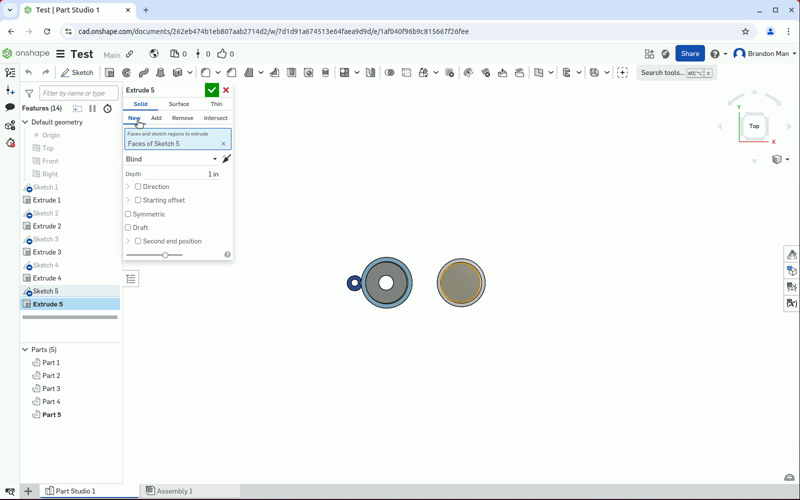
key(tab, 4)
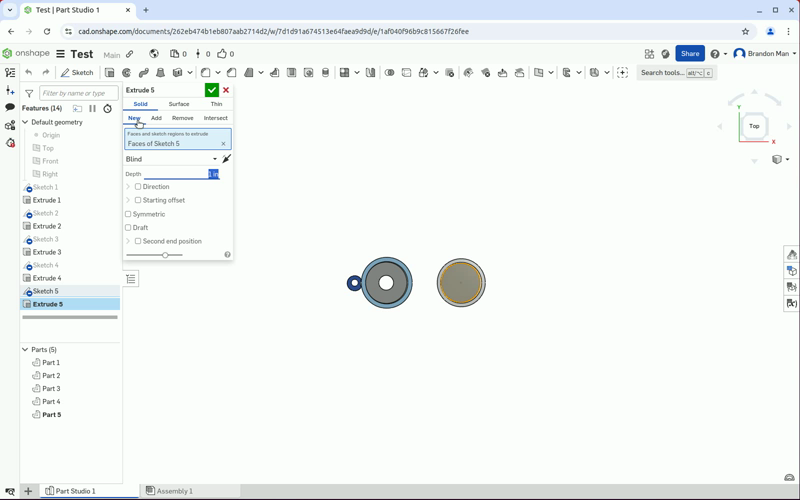
text(0.722)
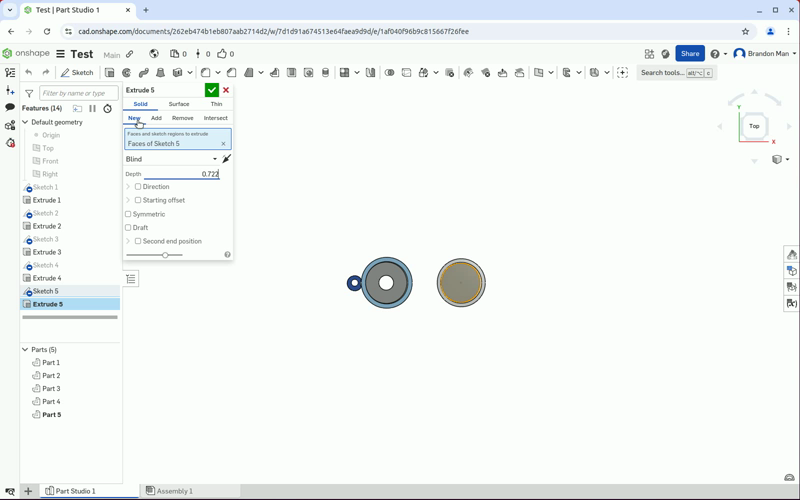
key(enter)
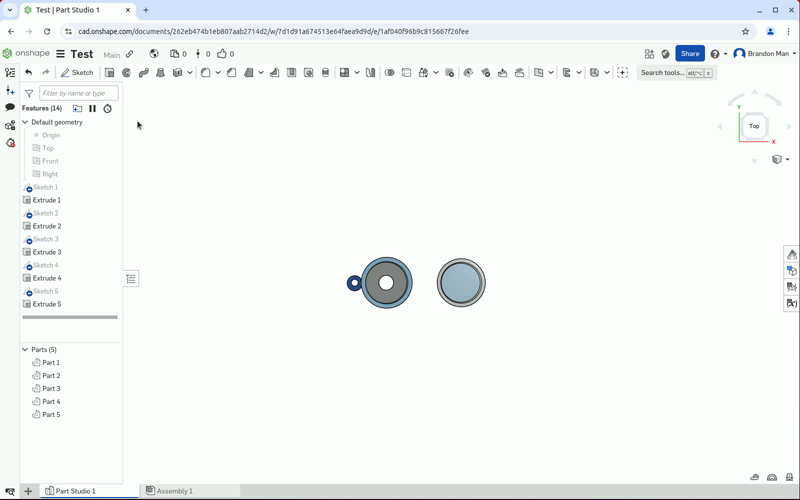
key(shift+h)
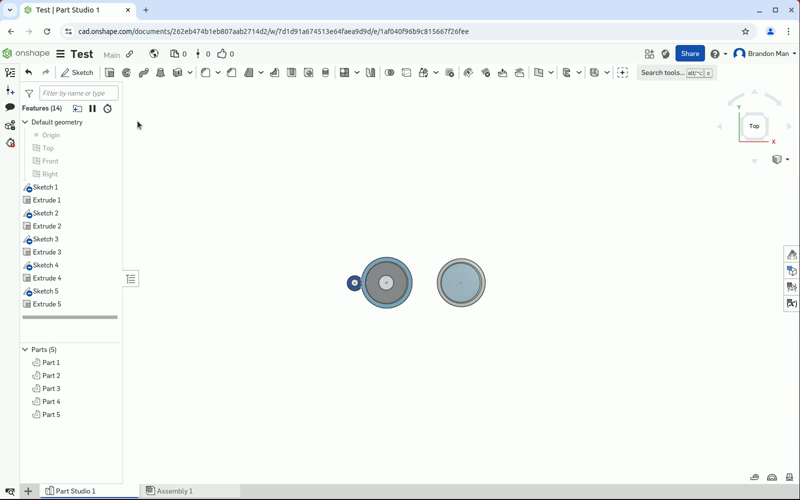
key(shift+h)
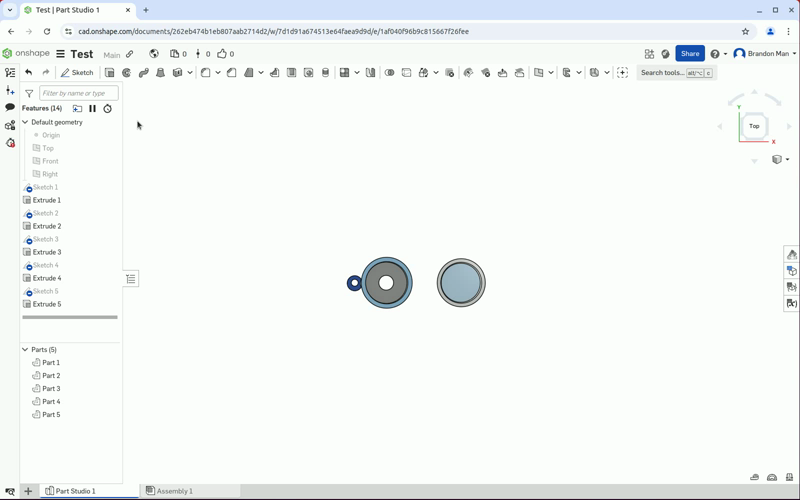
mouse_move(73, 189)
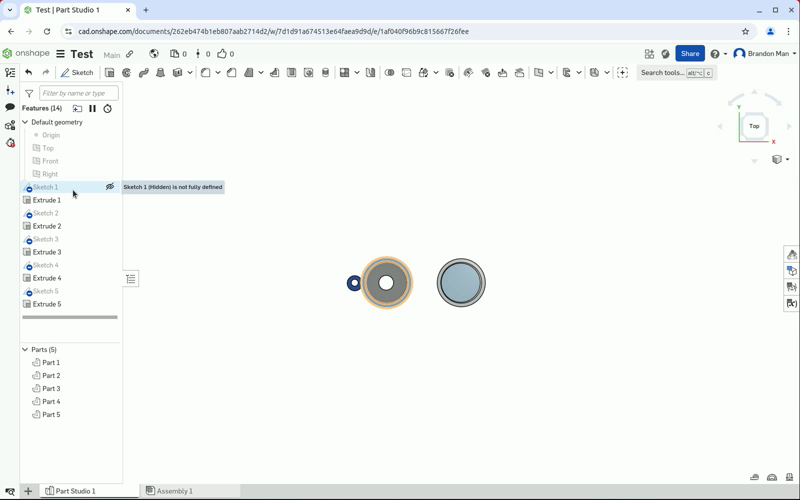
click(73, 189)
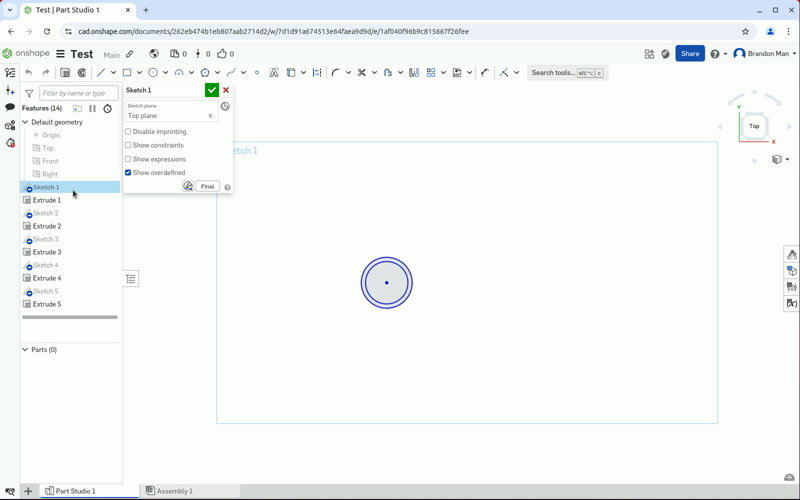
mouse_move(229, 92)
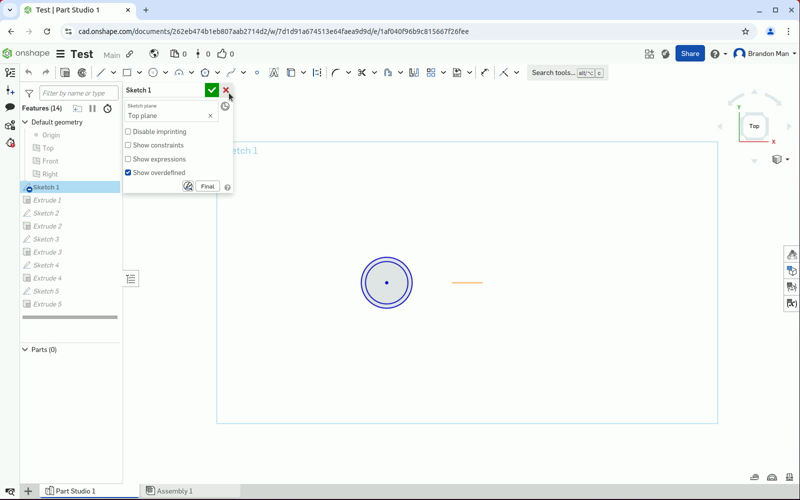
click(229, 92)
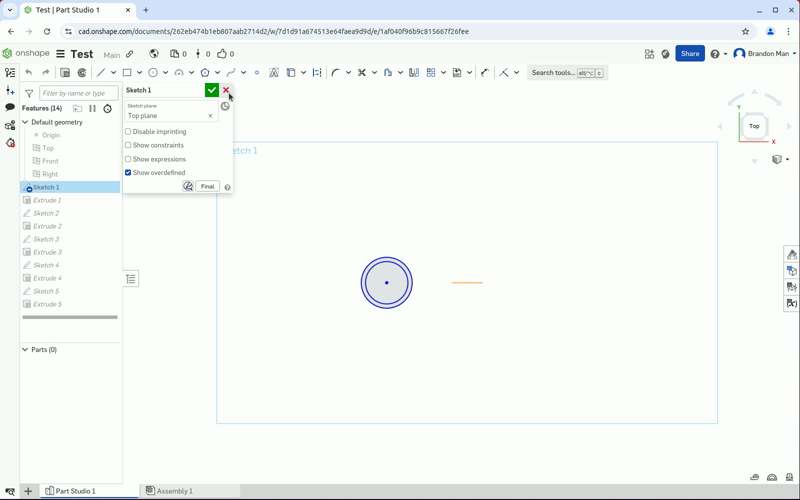
key(shift+s)
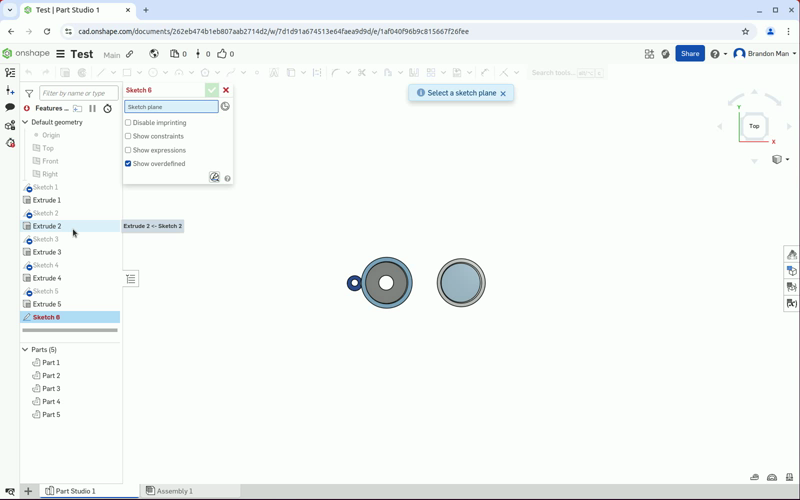
scroll(3)
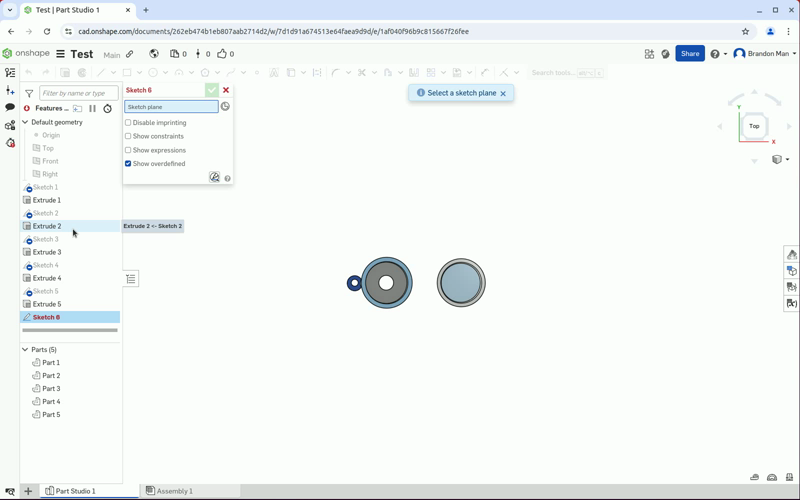
mouse_move(73, 150)
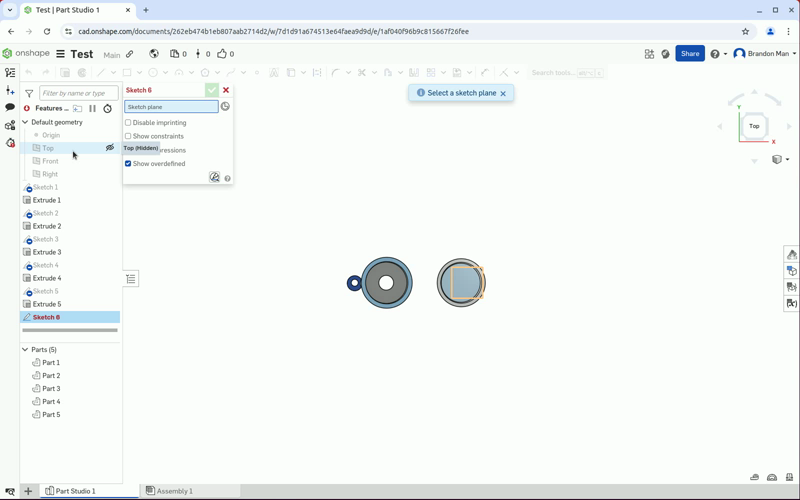
click(73, 150)
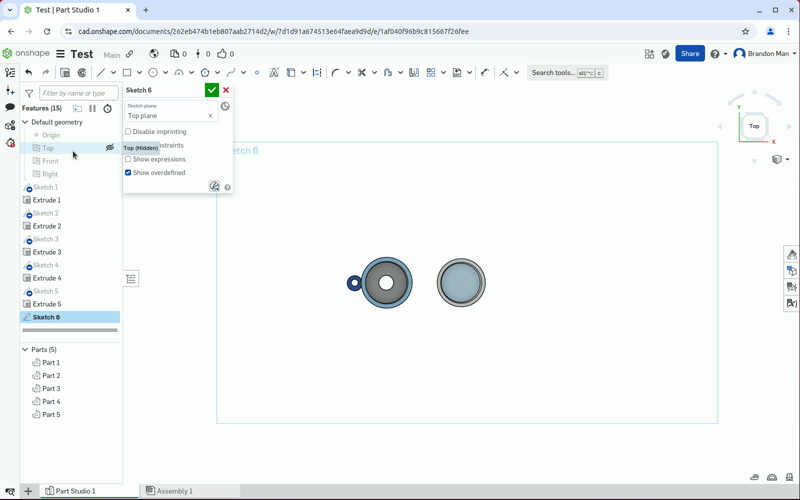
mouse_move(73, 352)
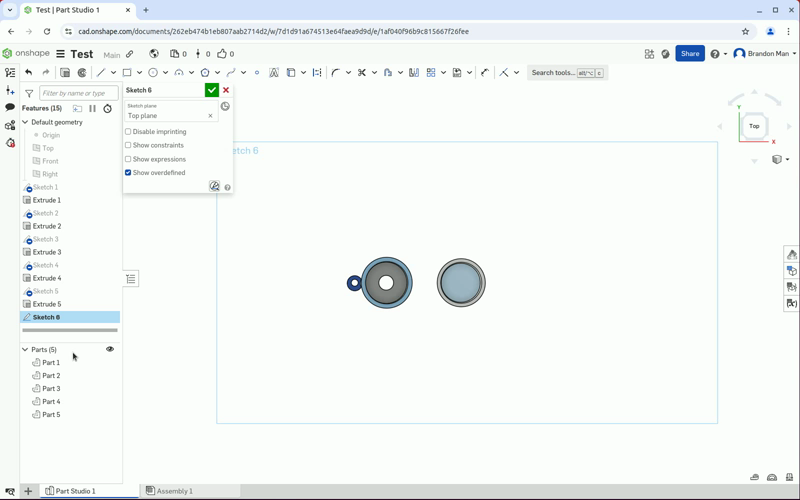
key(y)
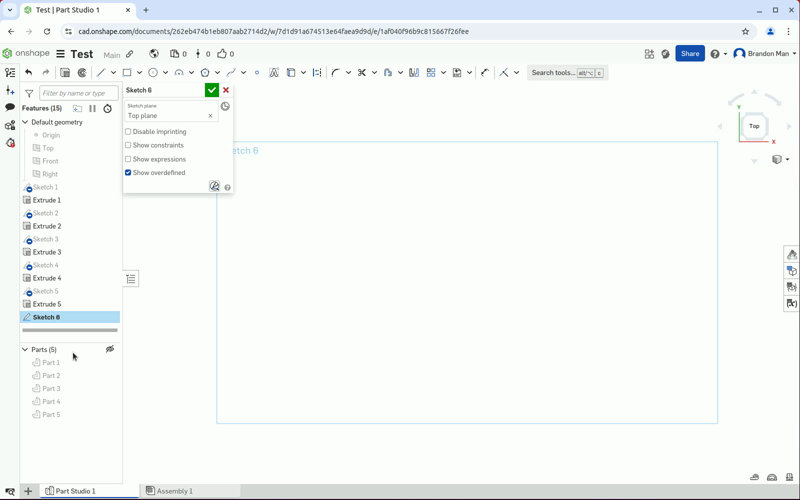
key(c)
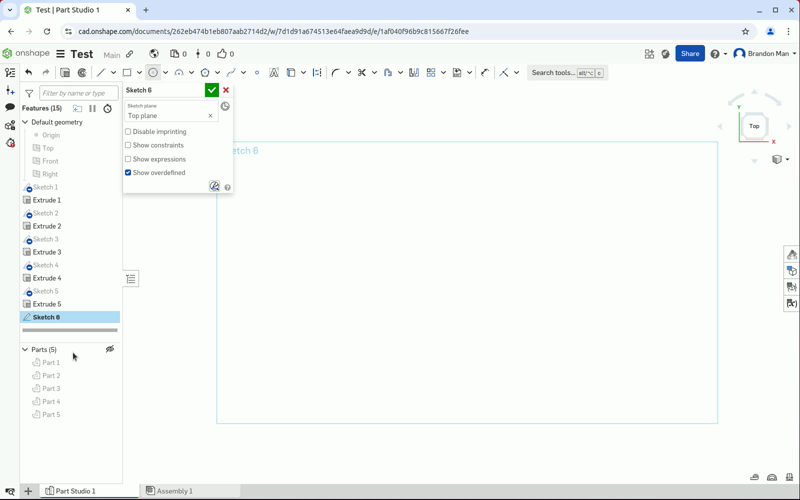
key_down(shift)
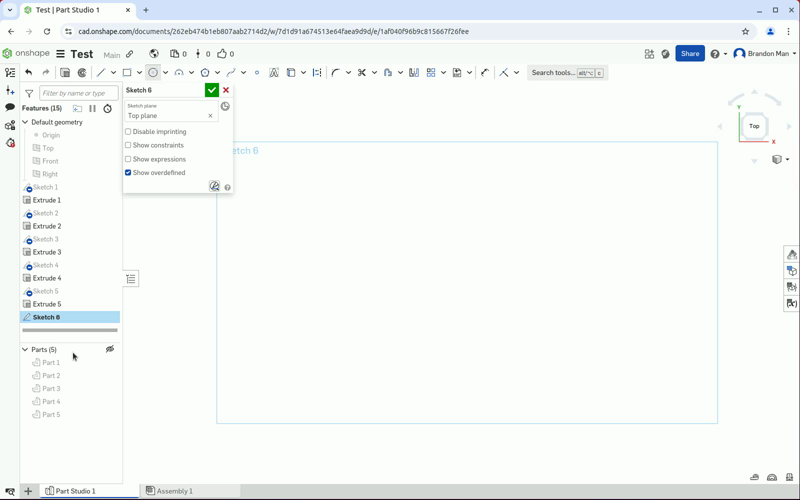
mouse_move(525, 282)
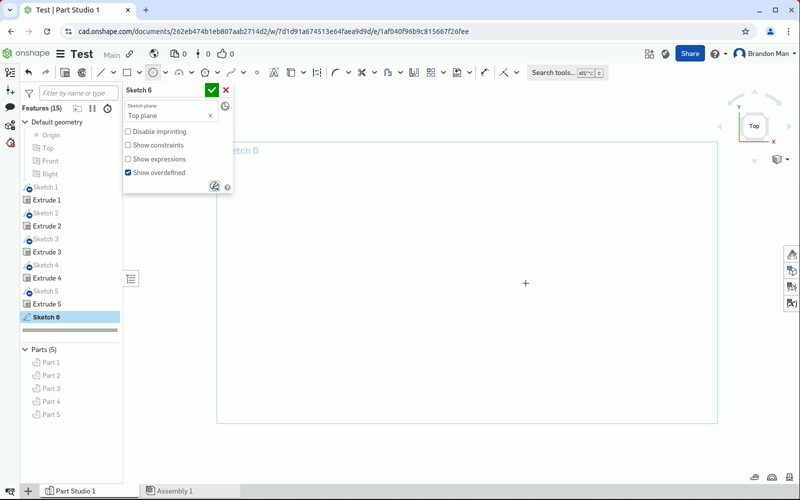
click(525, 282)
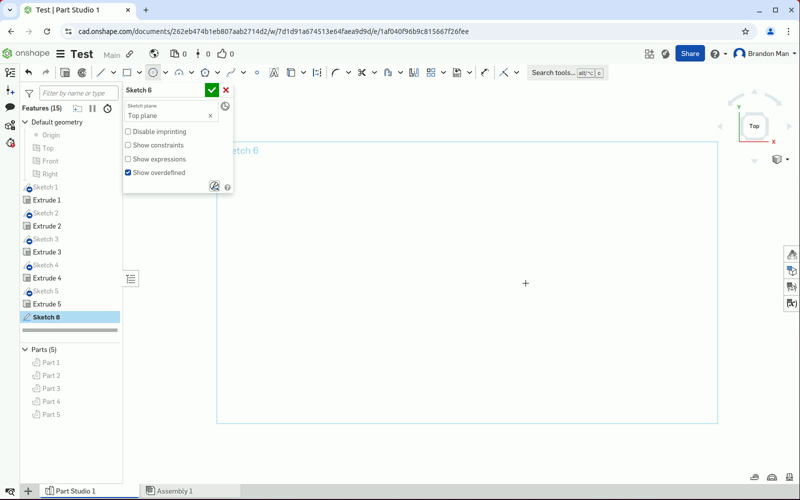
key_up(shift)
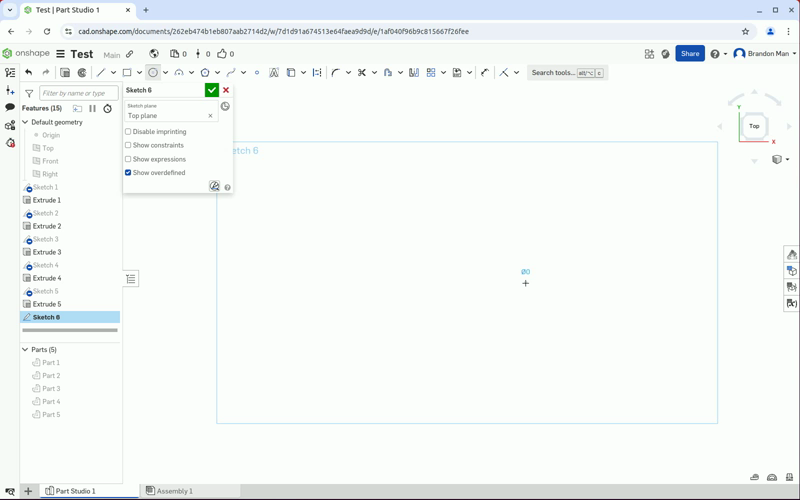
mouse_move(549, 282)
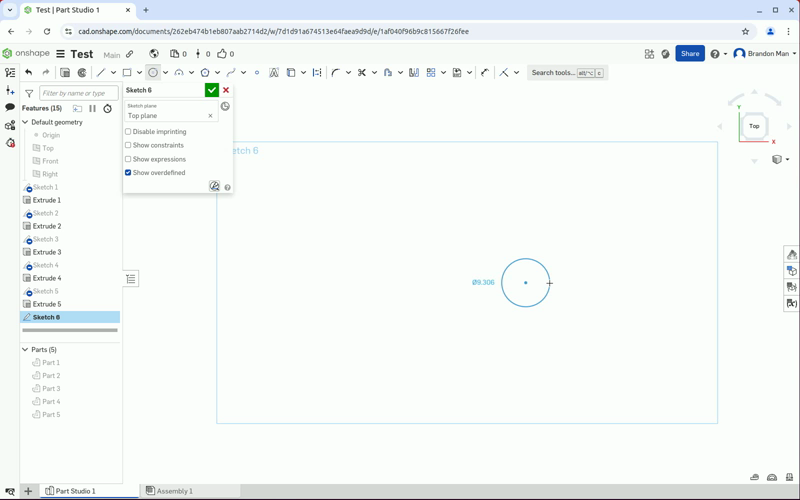
click(549, 282)
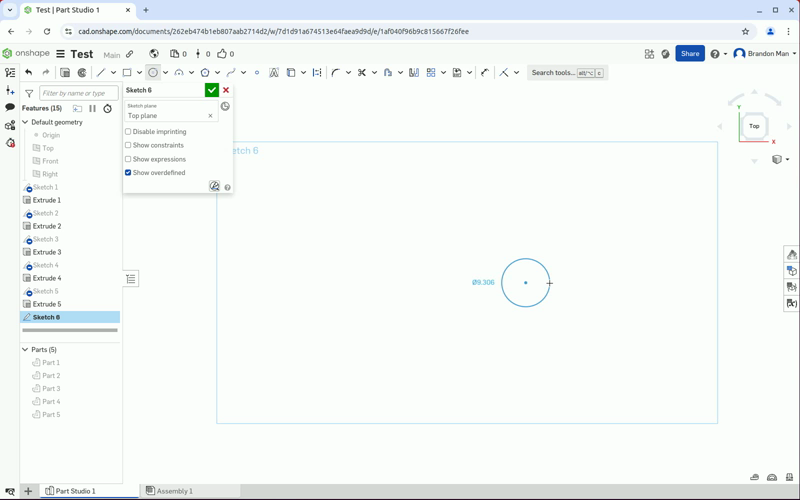
key(esc)
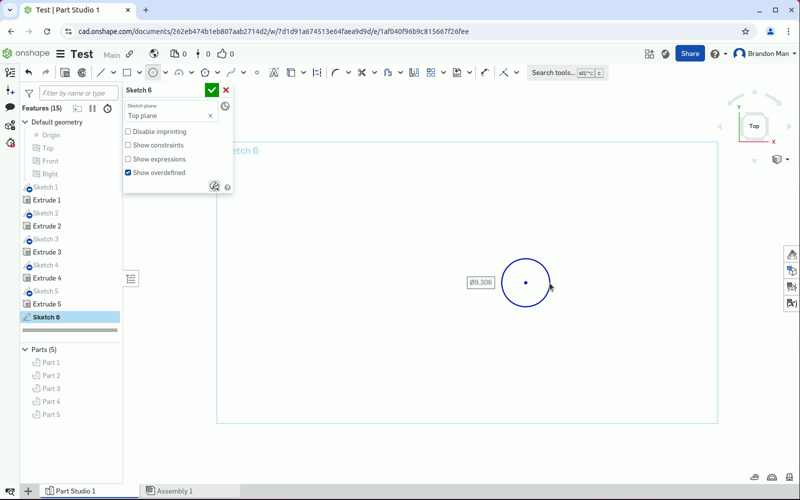
key(c)
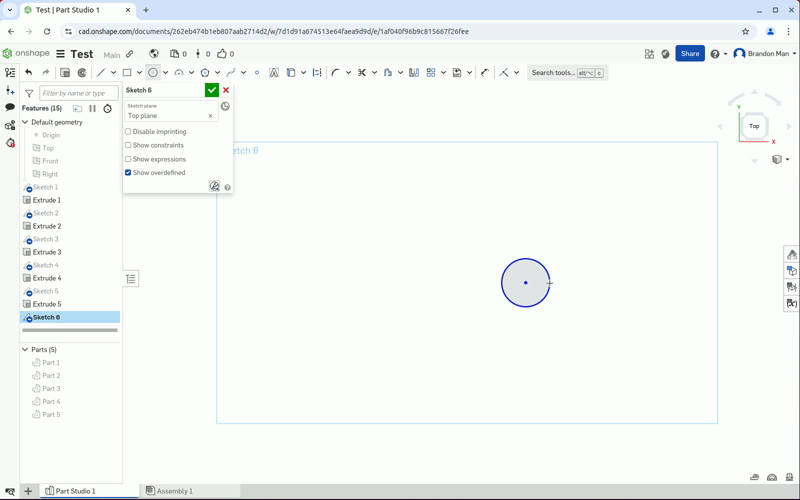
key_down(shift)
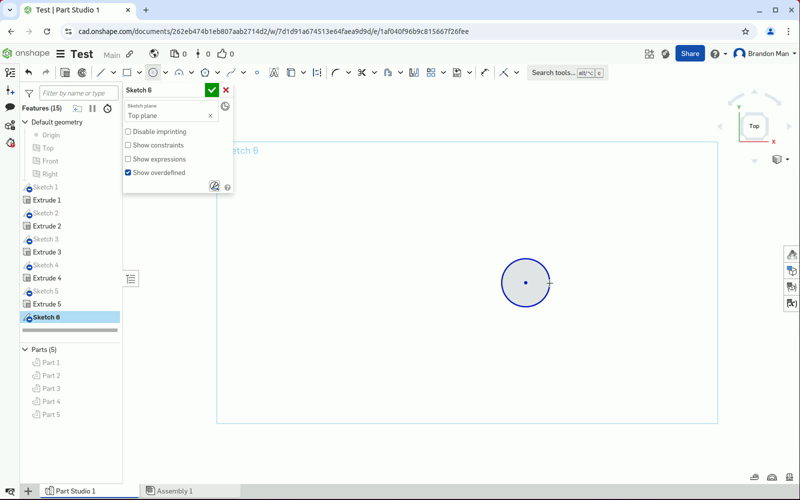
mouse_move(525, 282)
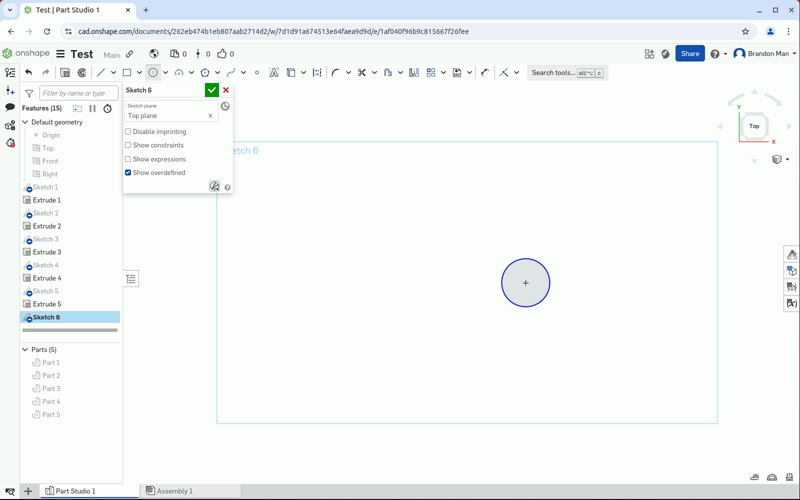
click(525, 282)
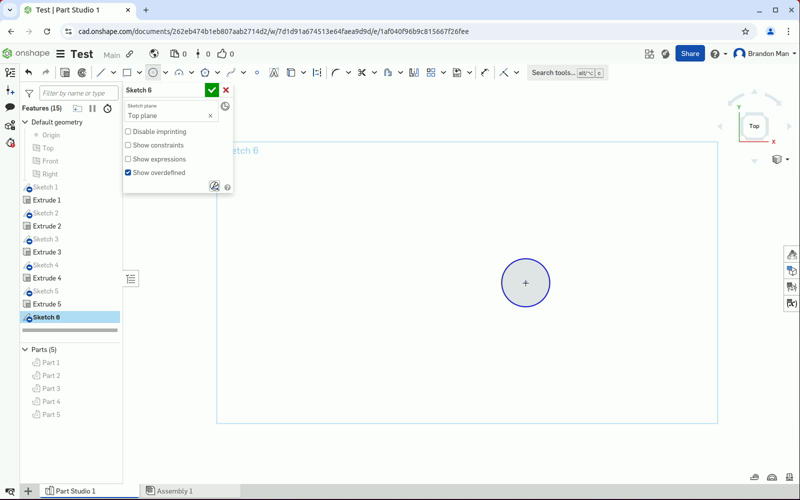
key_up(shift)
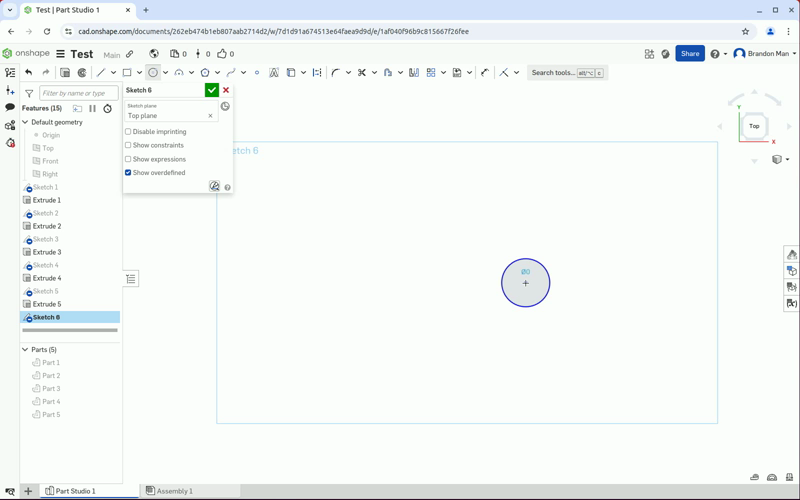
mouse_move(546, 282)
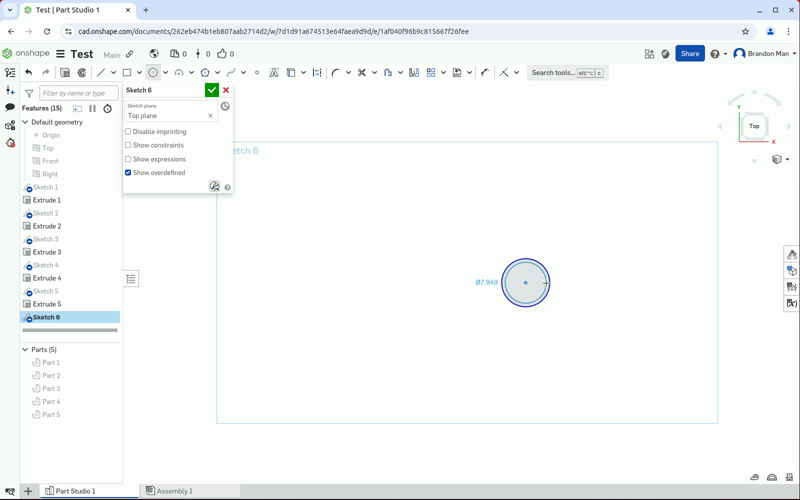
scroll(6)
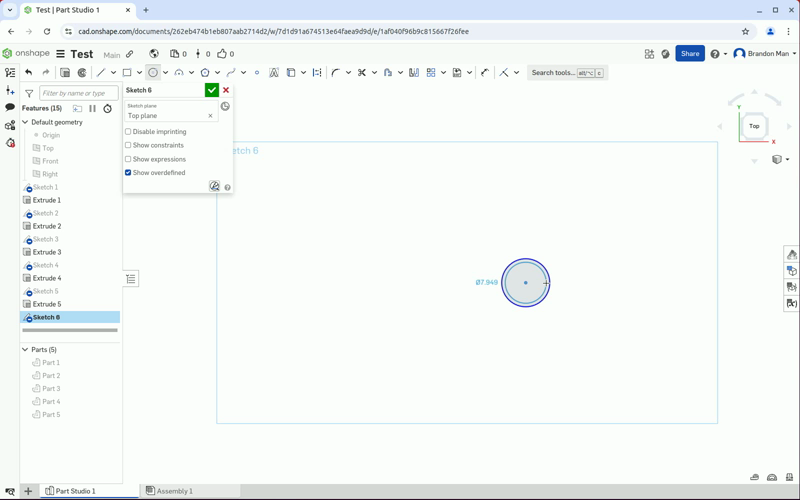
scroll(6)
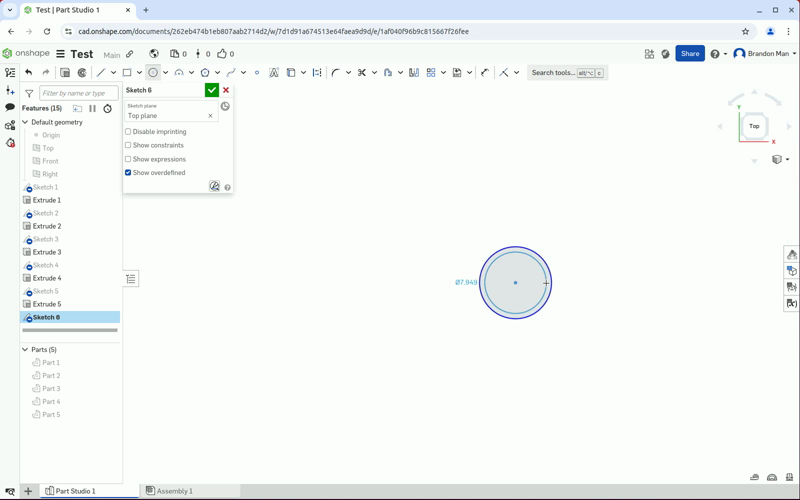
scroll(6)
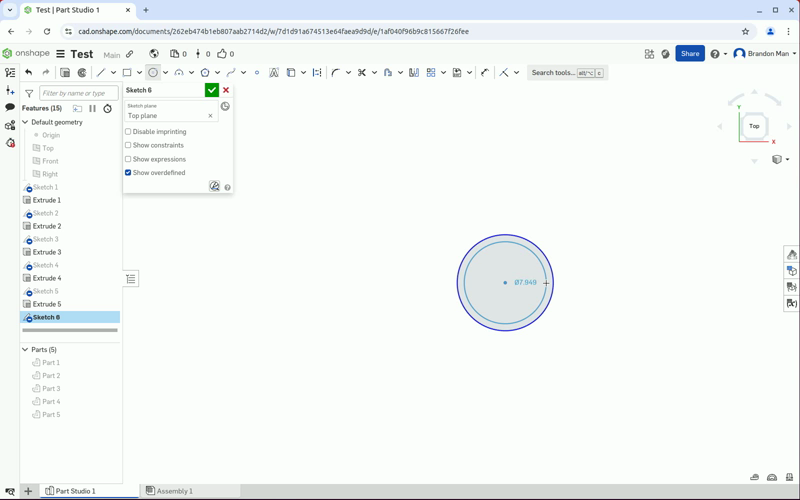
scroll(6)
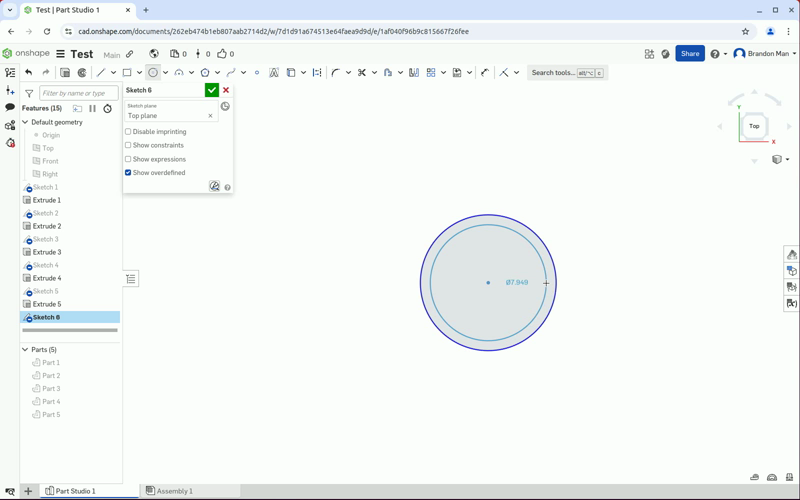
scroll(6)
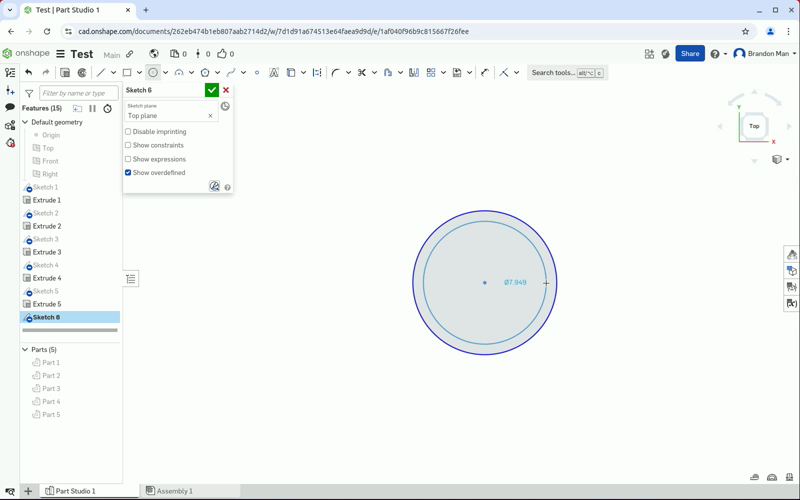
scroll(6)
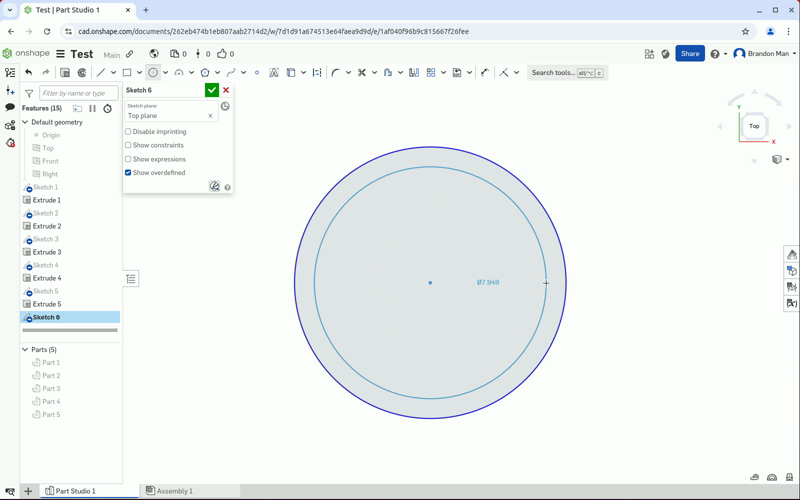
scroll(6)
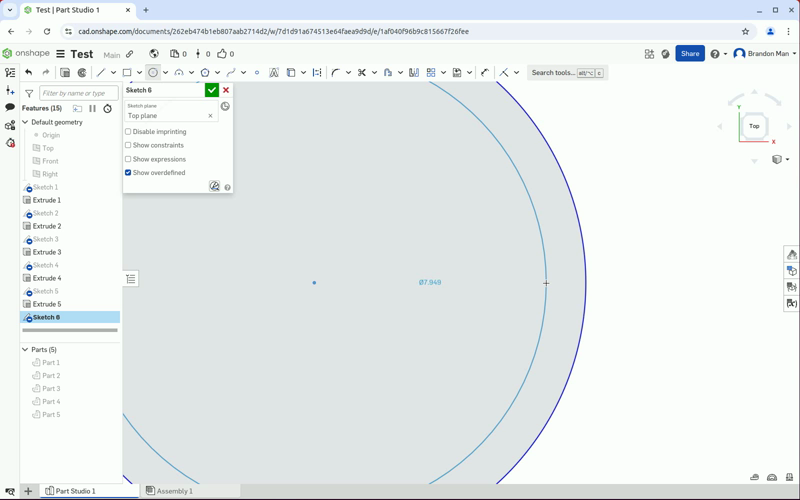
click(546, 282)
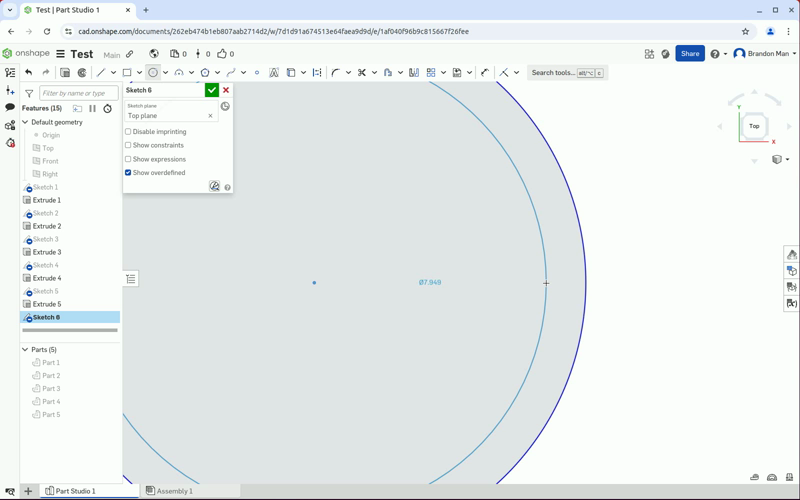
scroll(-6)
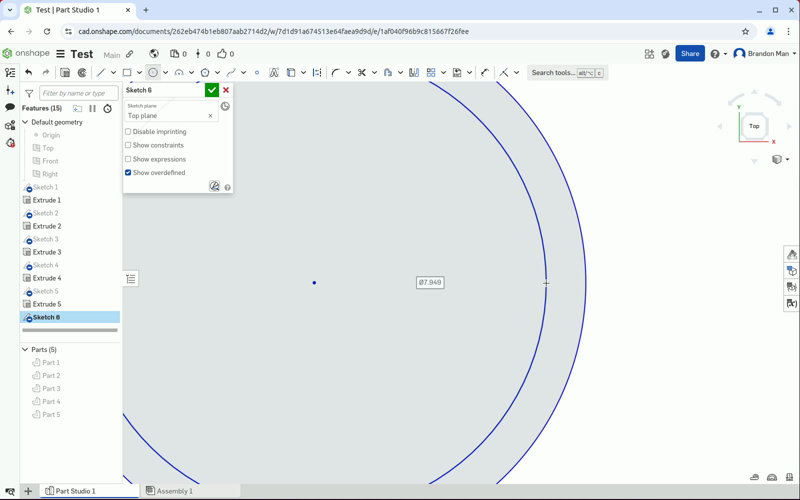
scroll(-6)
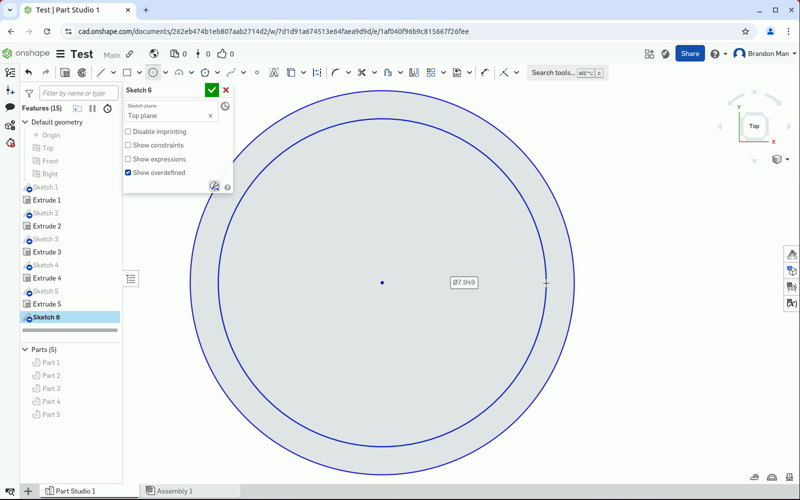
scroll(-6)
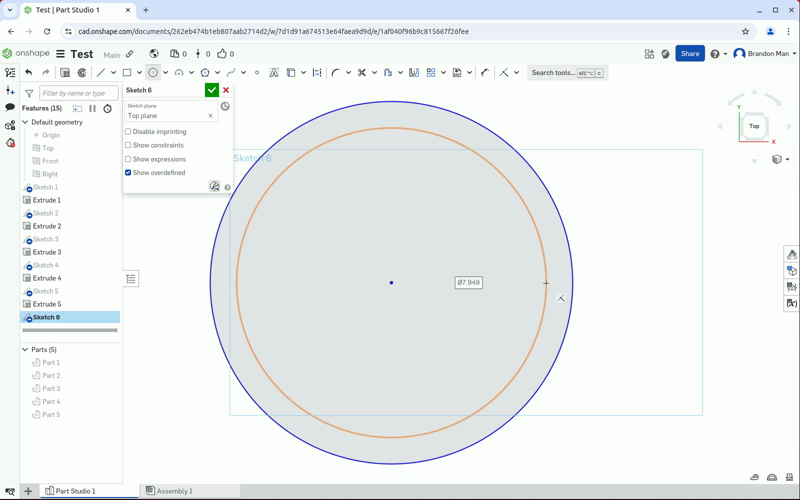
scroll(-6)
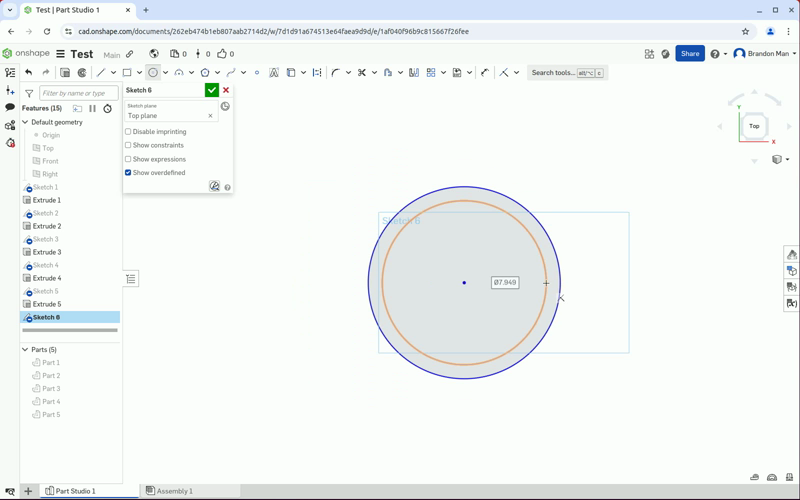
scroll(-6)
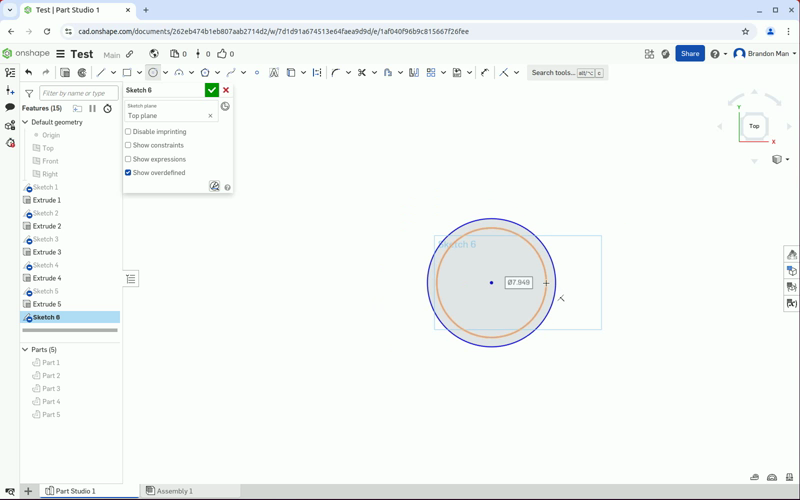
scroll(-6)
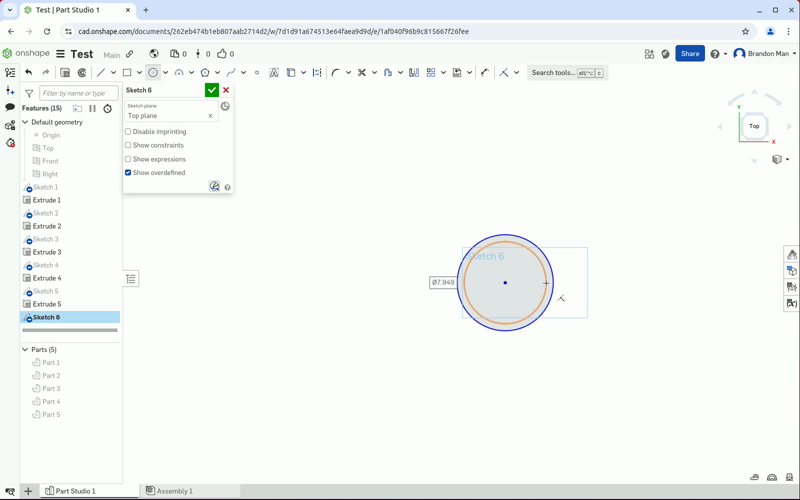
scroll(-6)
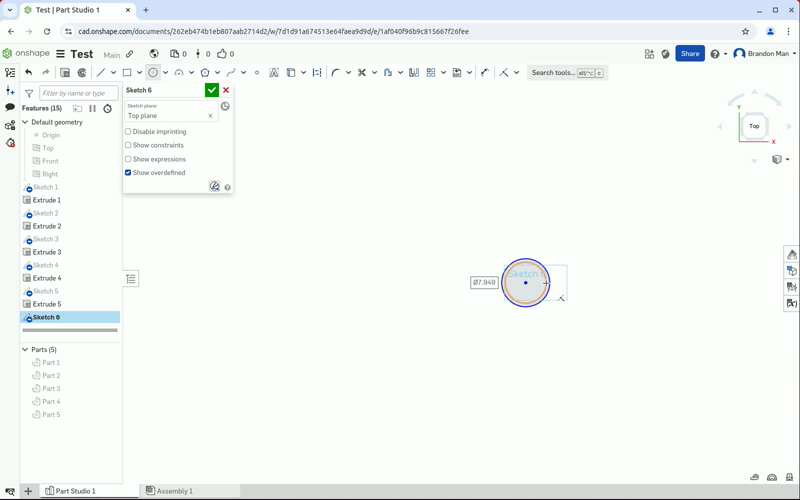
key(esc)
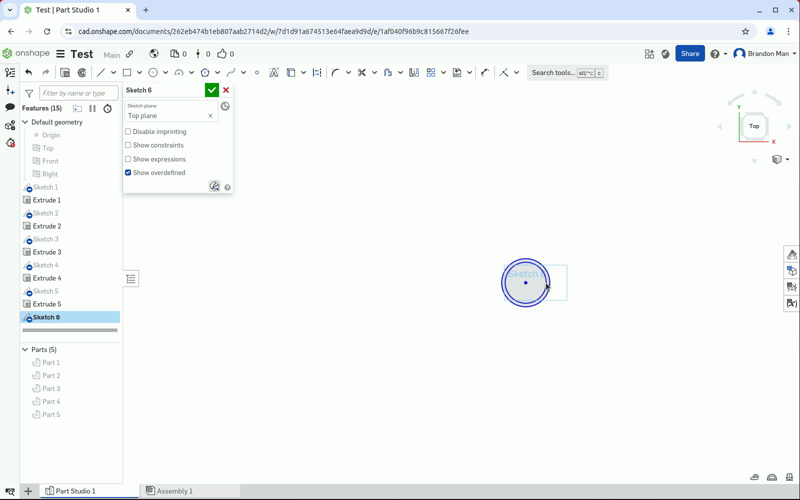
mouse_move(528, 261)
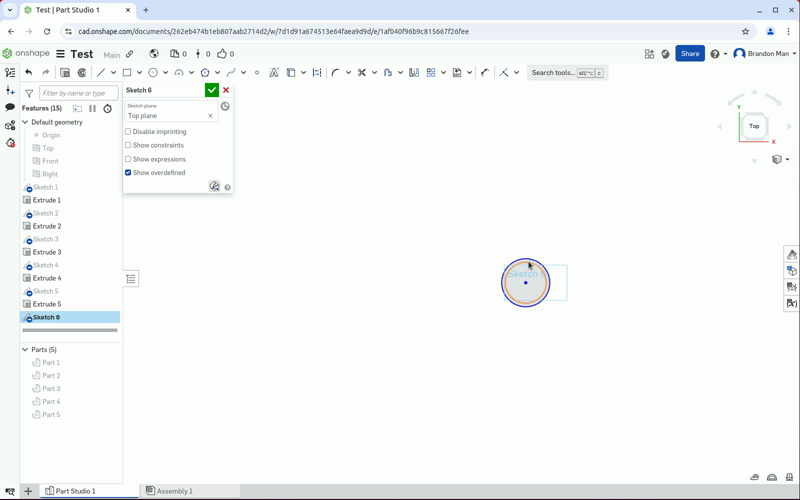
scroll(6)
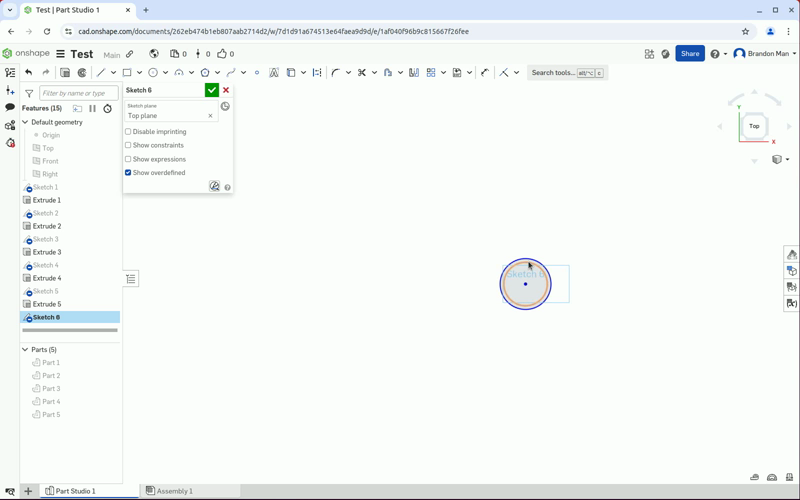
scroll(6)
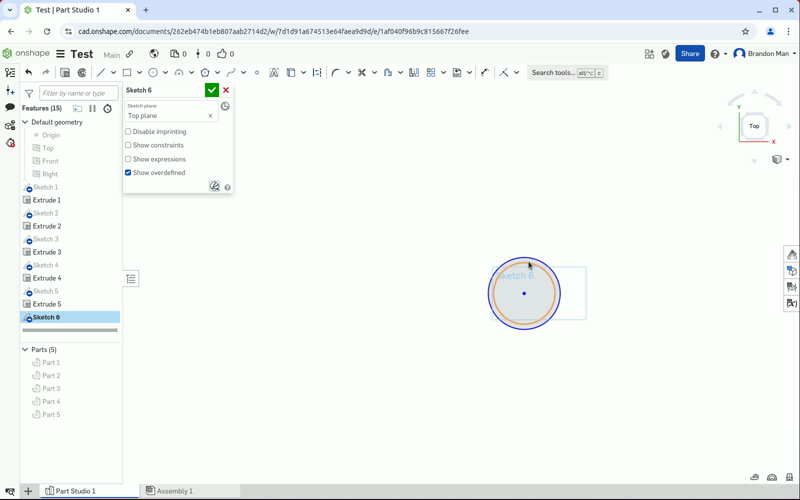
scroll(6)
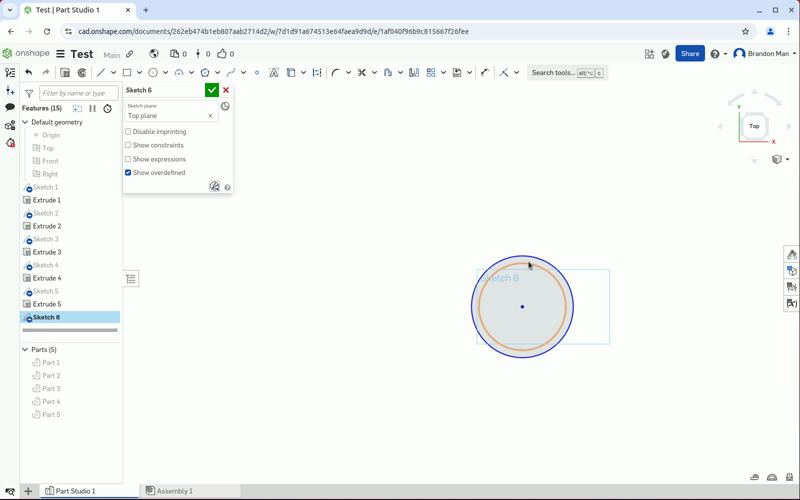
scroll(6)
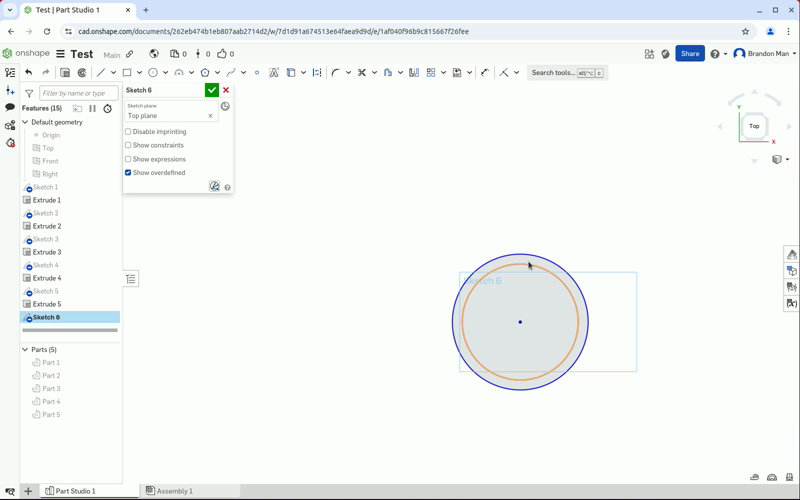
scroll(6)
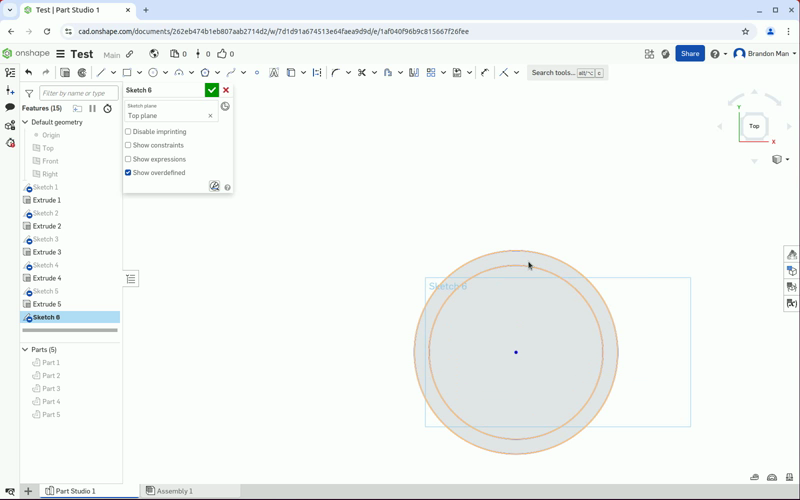
scroll(6)
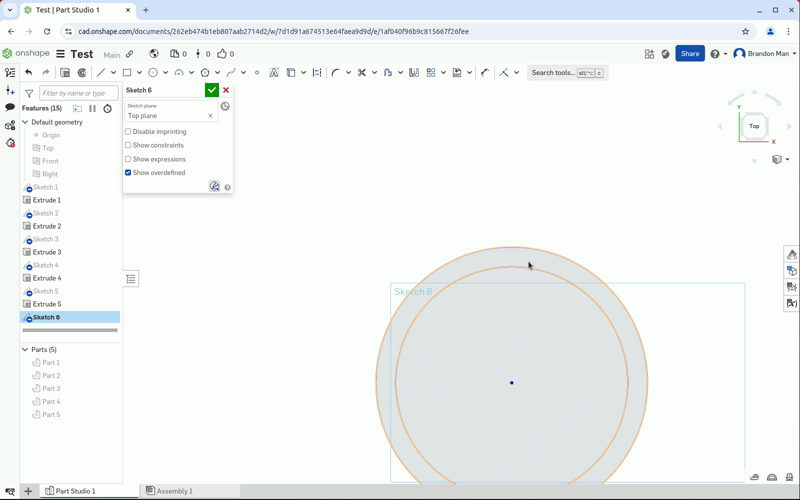
scroll(6)
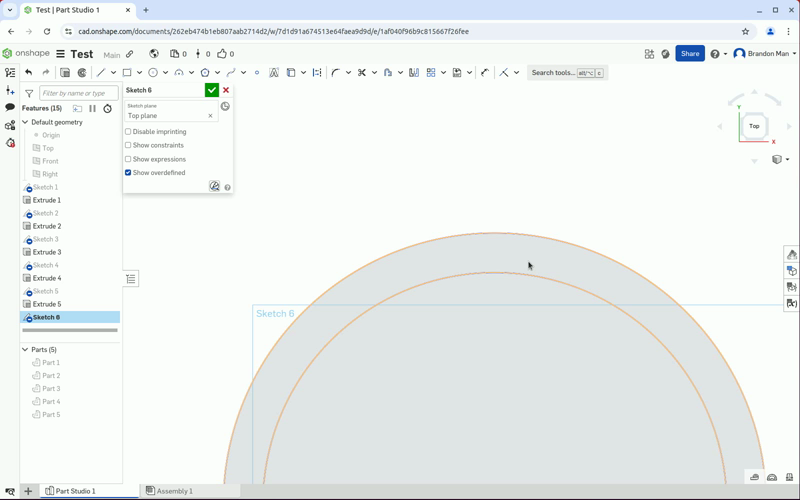
click(528, 261)
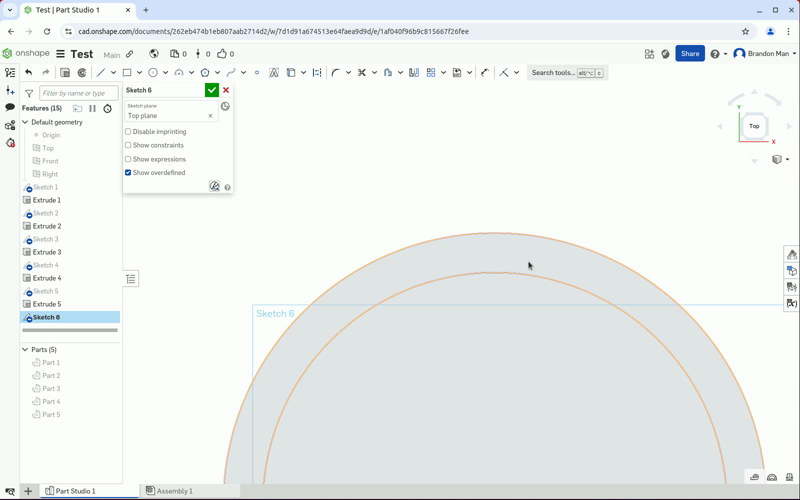
scroll(-6)
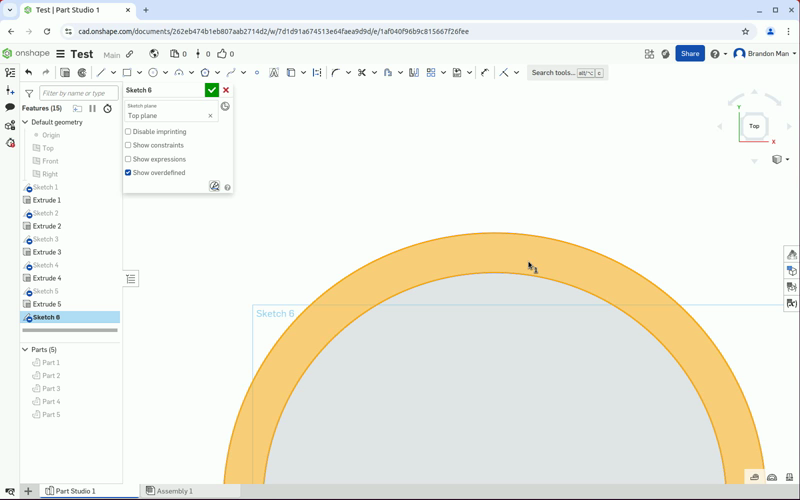
scroll(-6)
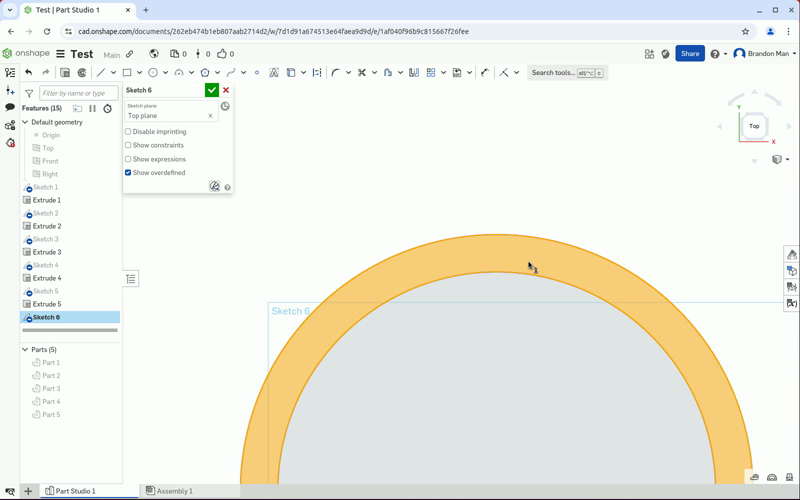
scroll(-6)
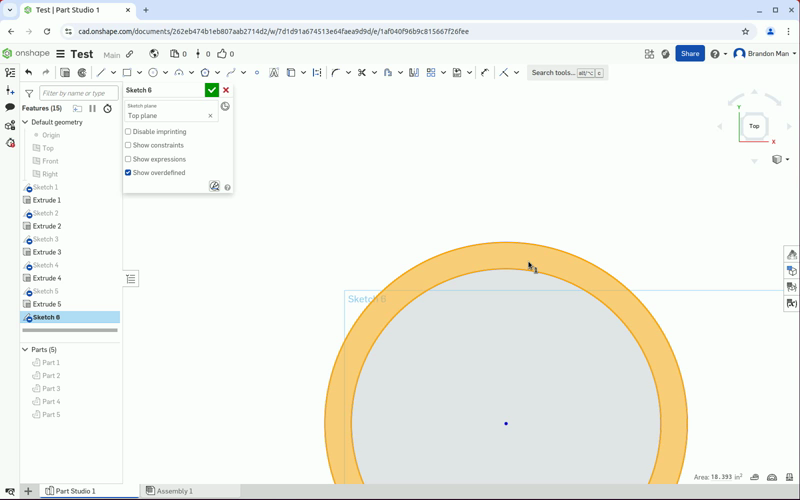
scroll(-6)
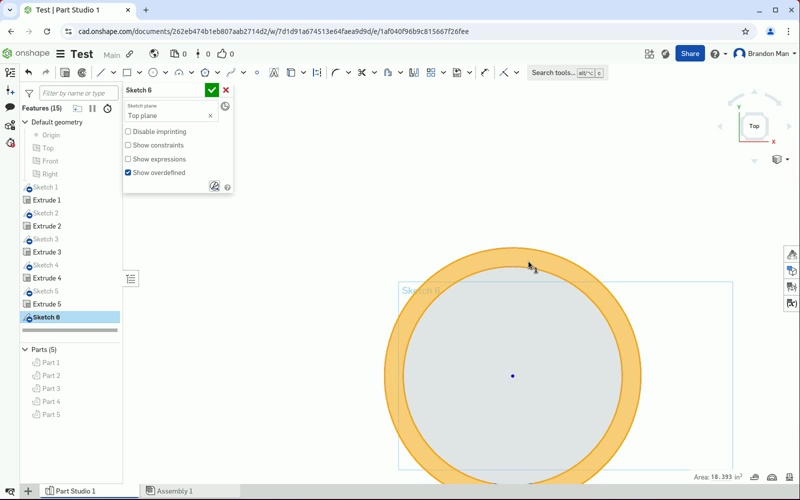
scroll(-6)
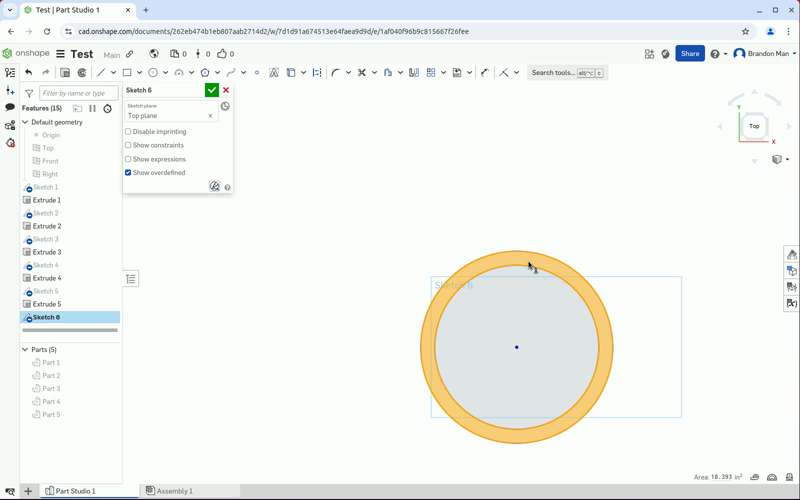
scroll(-6)
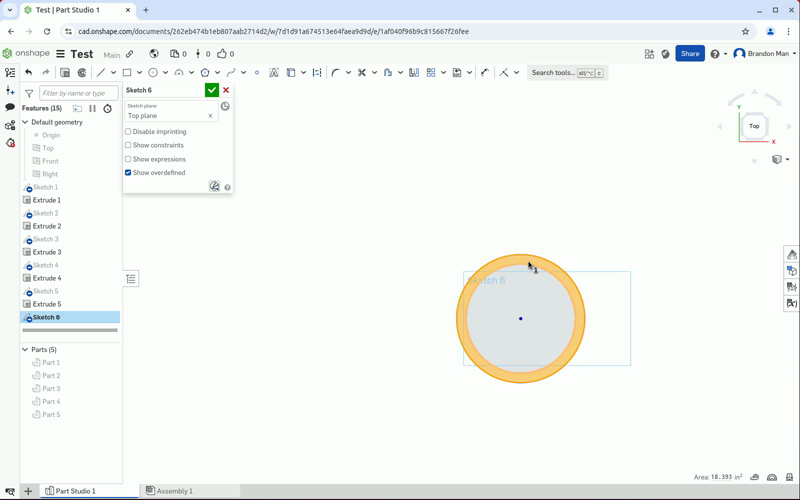
scroll(-6)
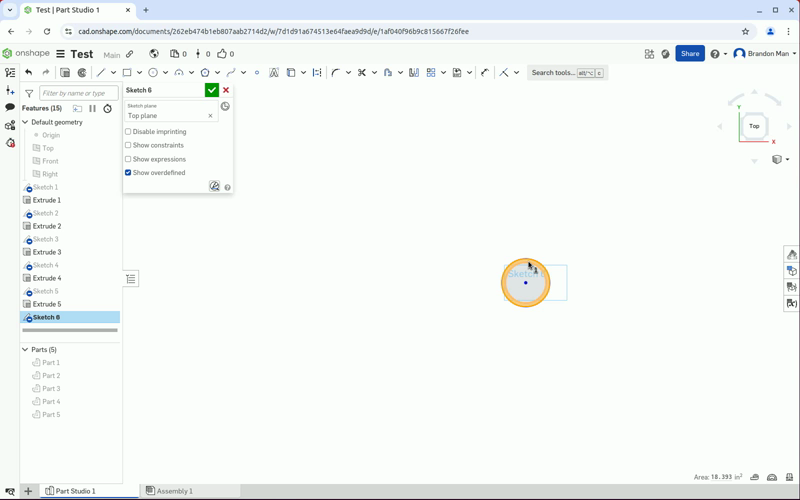
mouse_move(73, 352)
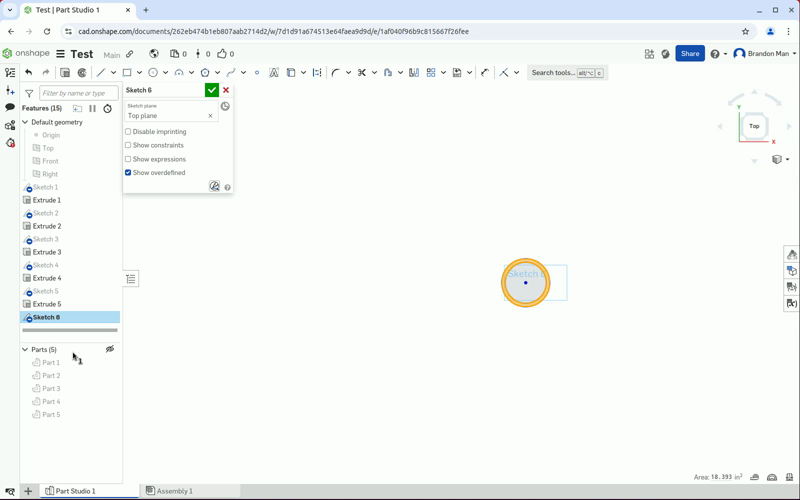
key(shift+y)
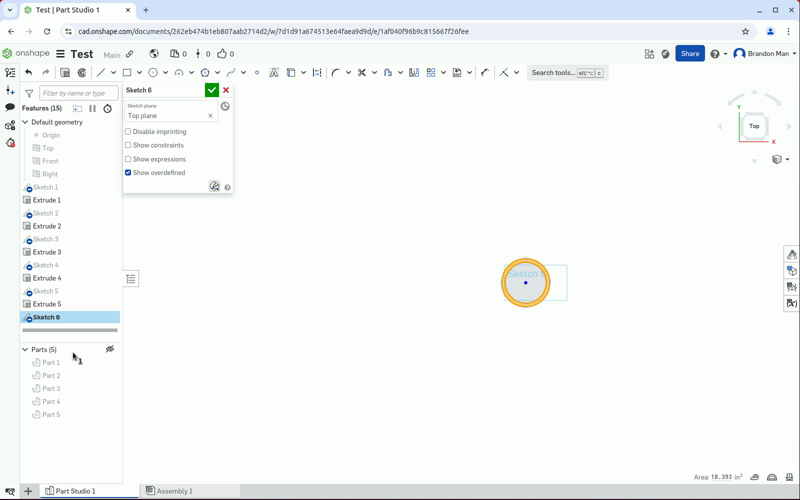
key(shift+e)
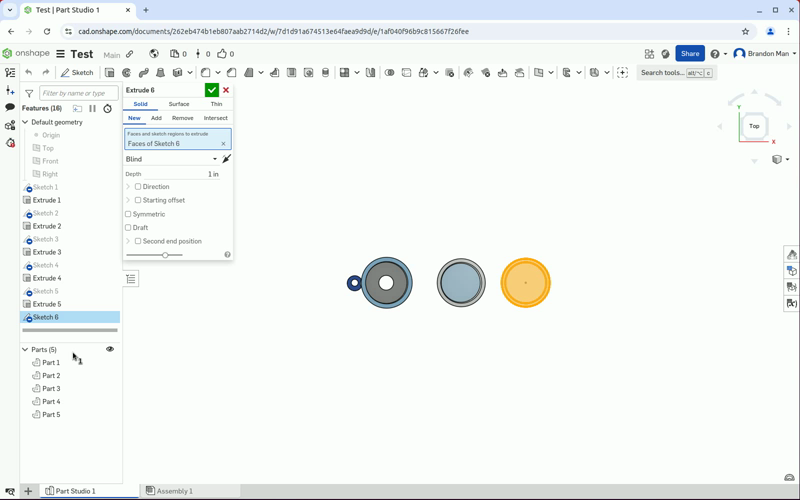
mouse_move(143, 106)
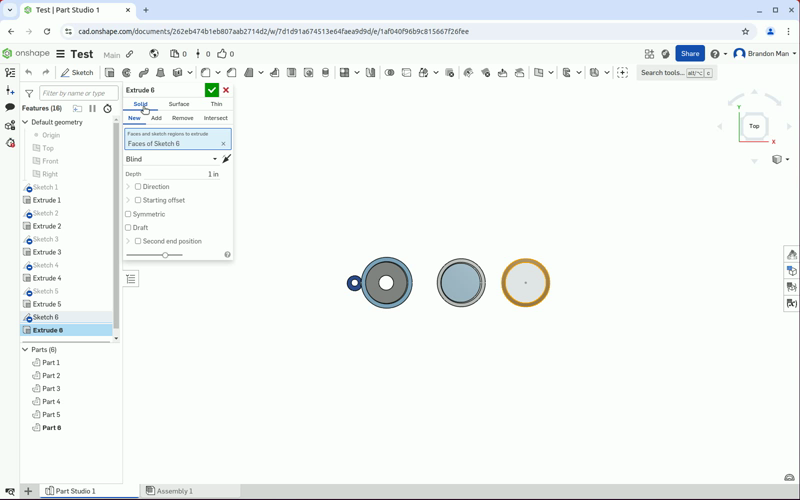
click(143, 106)
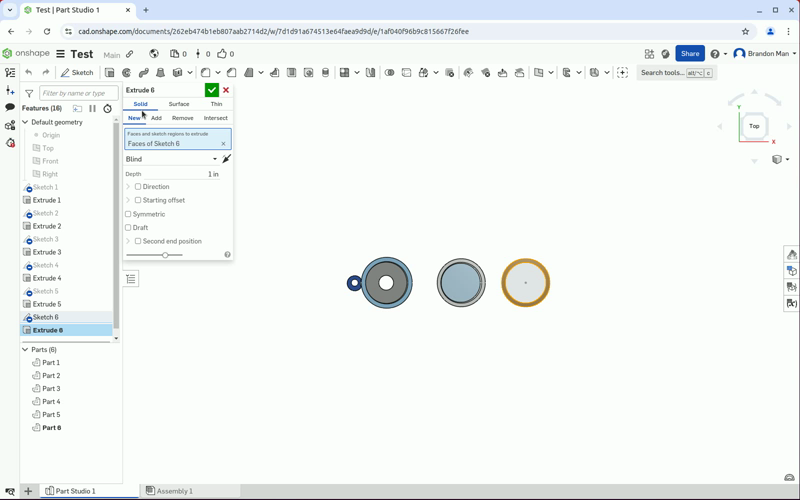
mouse_move(137, 120)
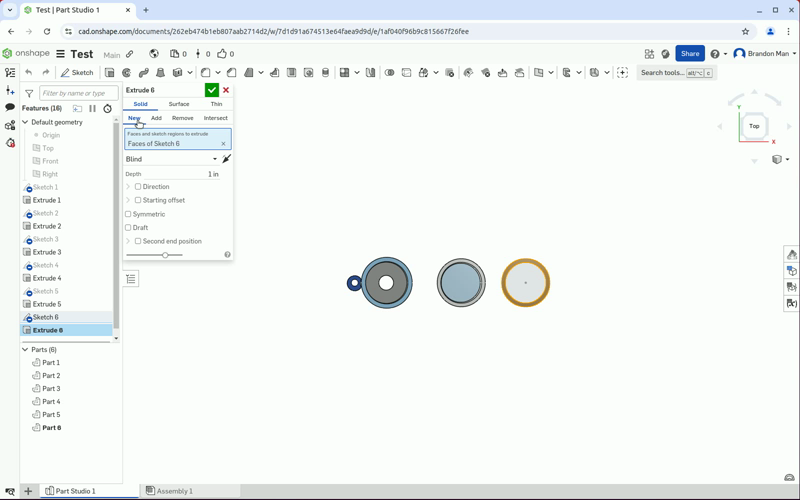
click(137, 120)
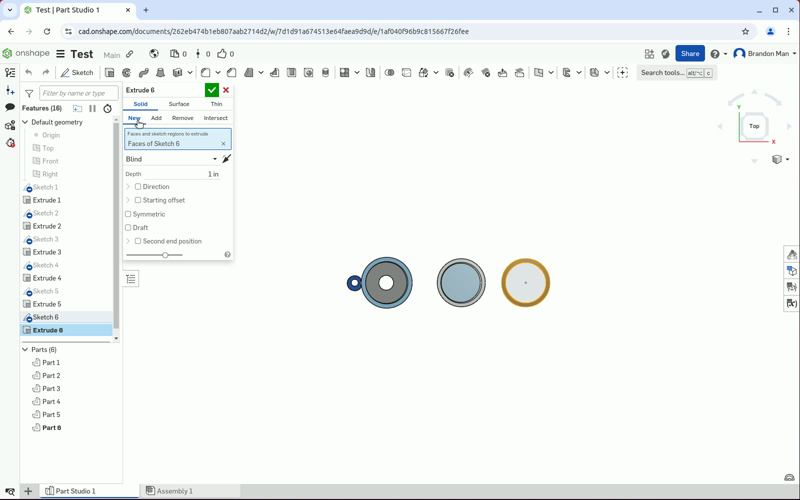
key(tab, 4)
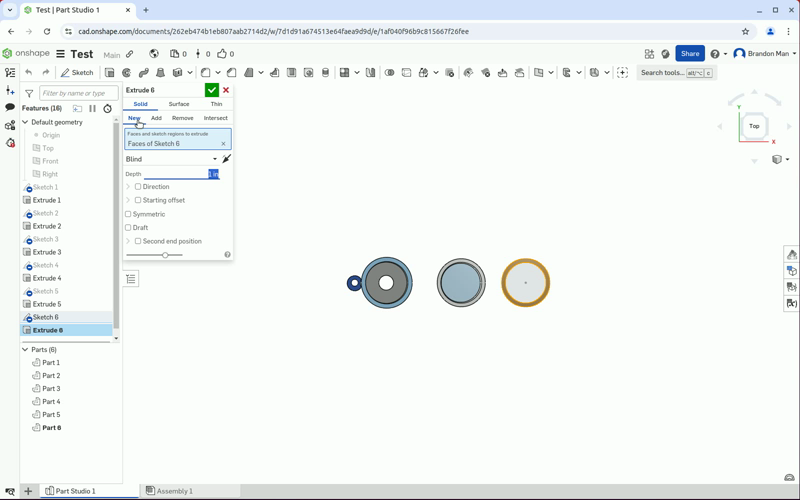
text(3.611)
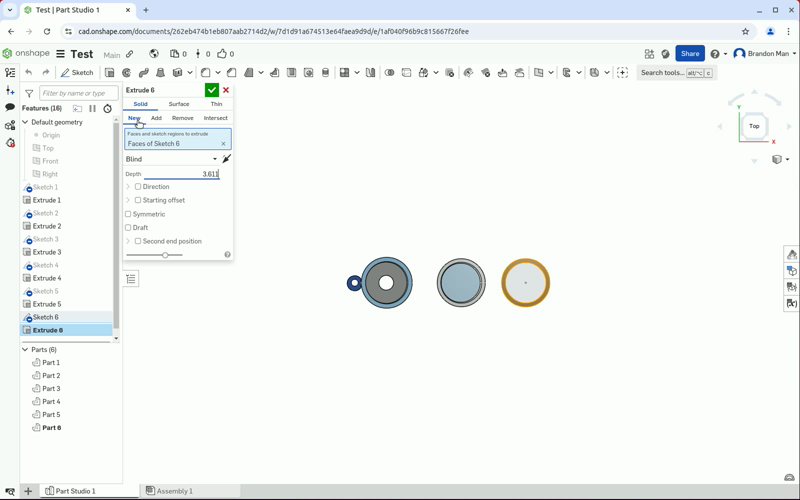
key(enter)
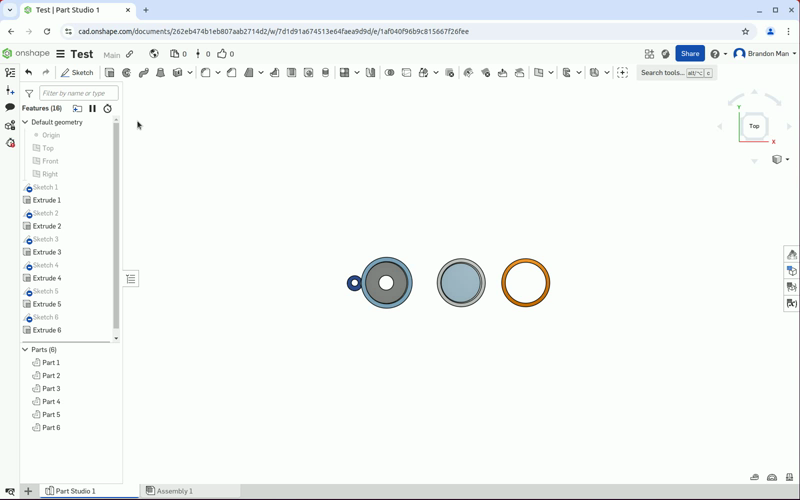
key(shift+h)
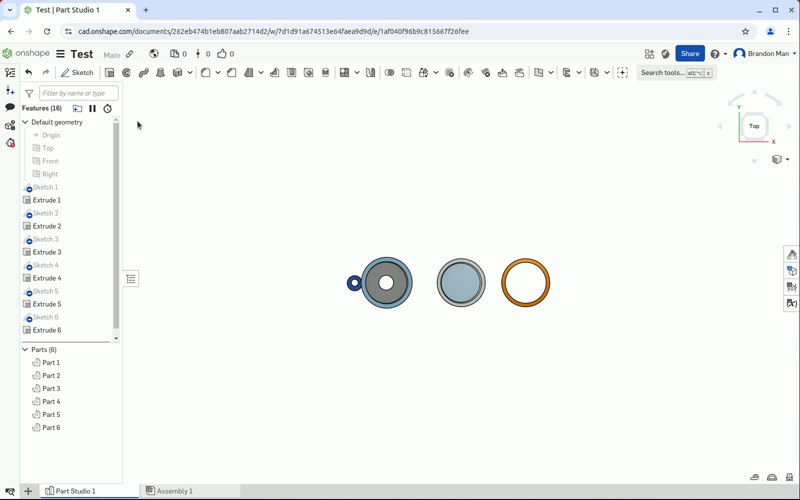
key(shift+h)
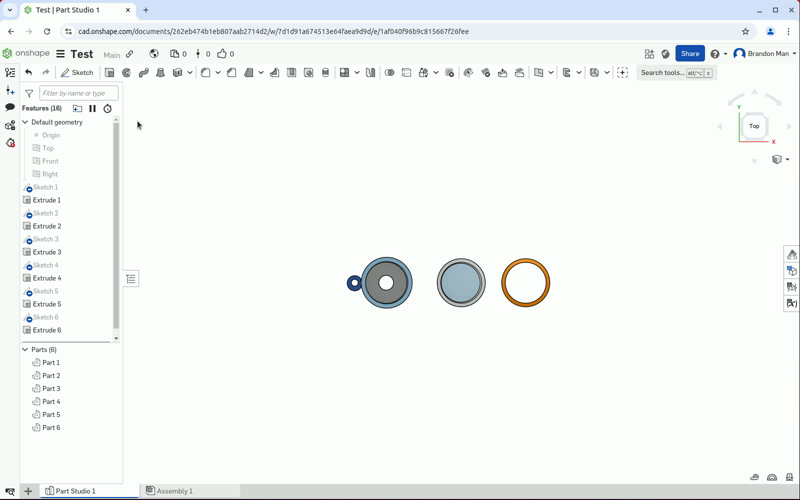
mouse_move(69, 189)
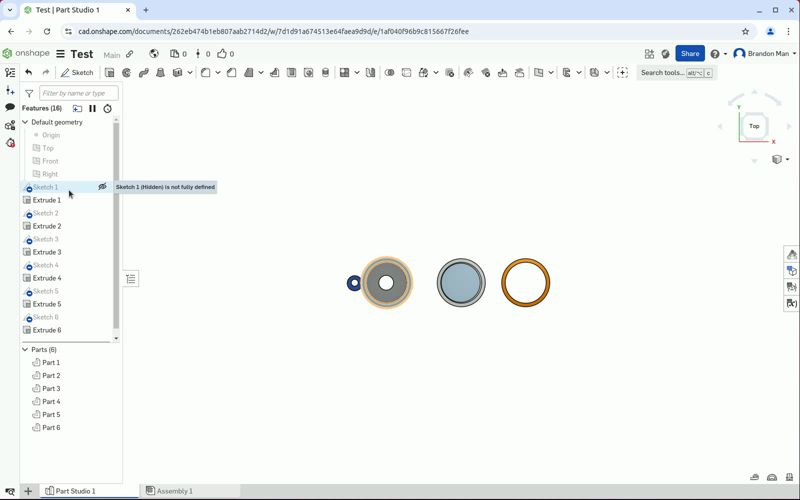
click(69, 189)
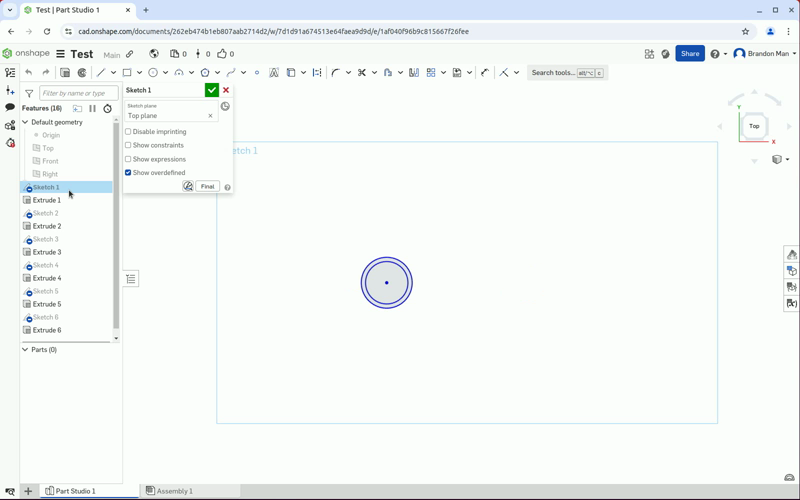
mouse_move(229, 92)
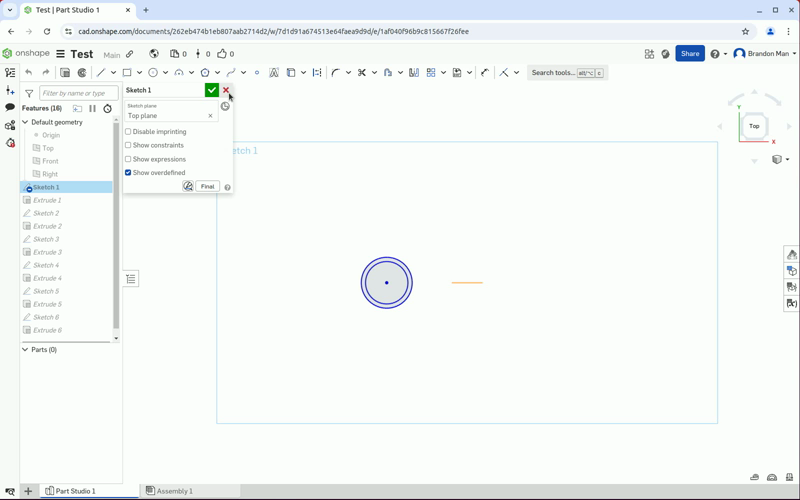
click(229, 92)
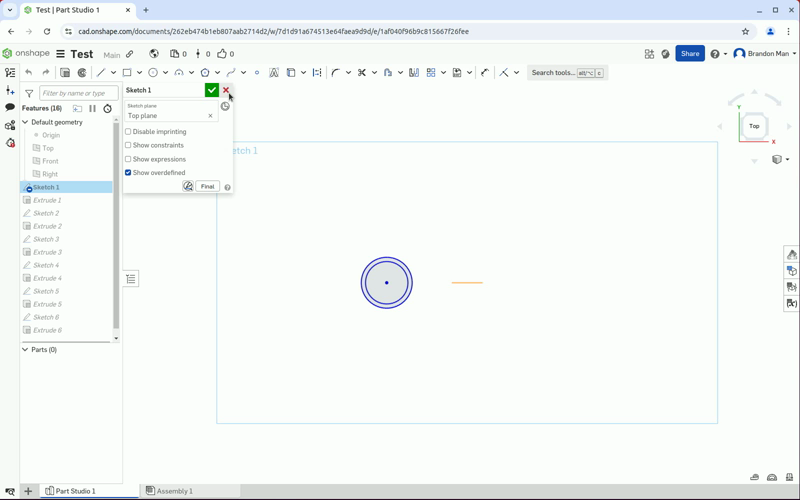
key(shift+s)
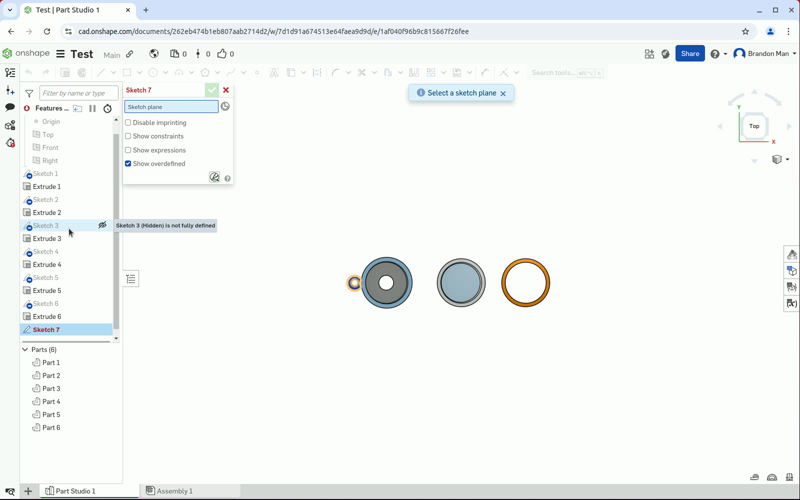
scroll(3)
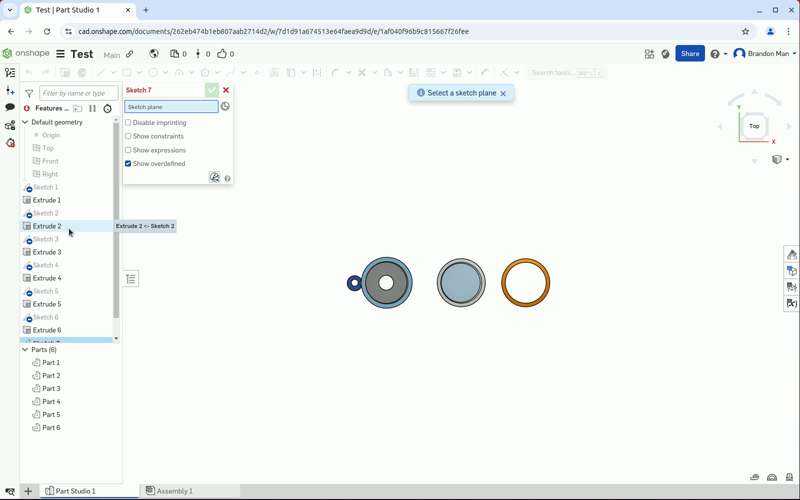
mouse_move(69, 150)
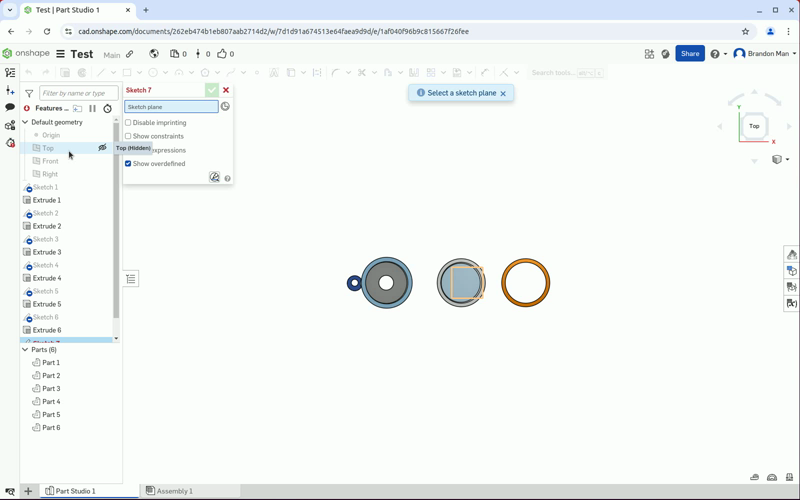
click(69, 150)
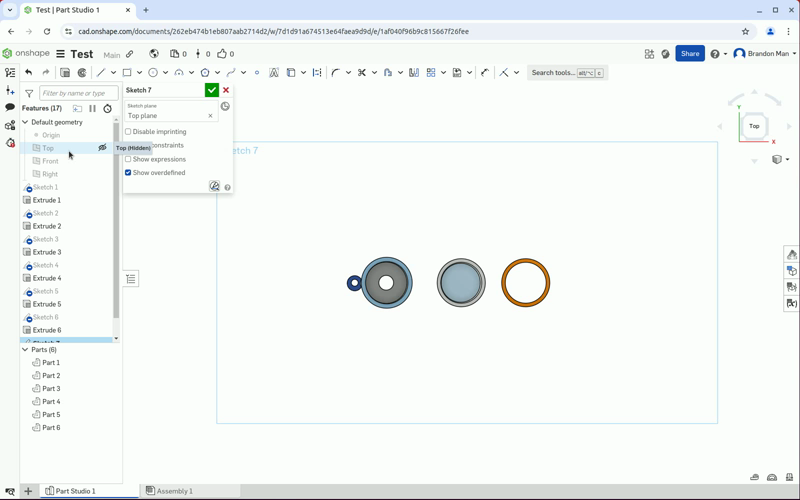
mouse_move(73, 352)
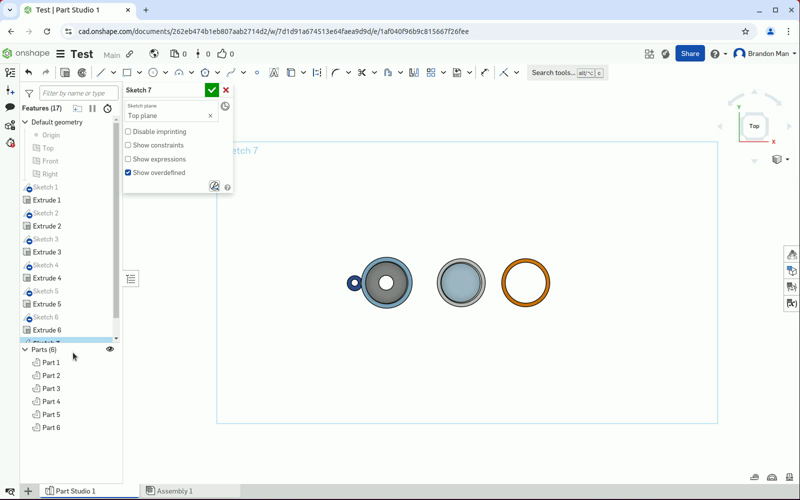
key(y)
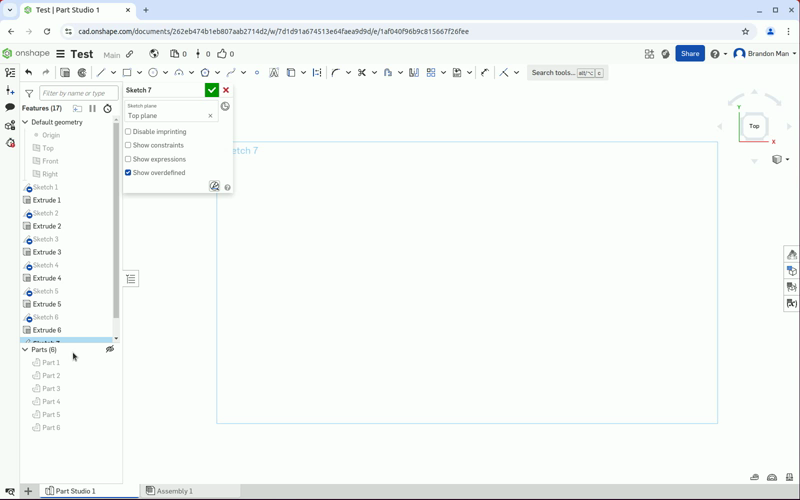
key(a)
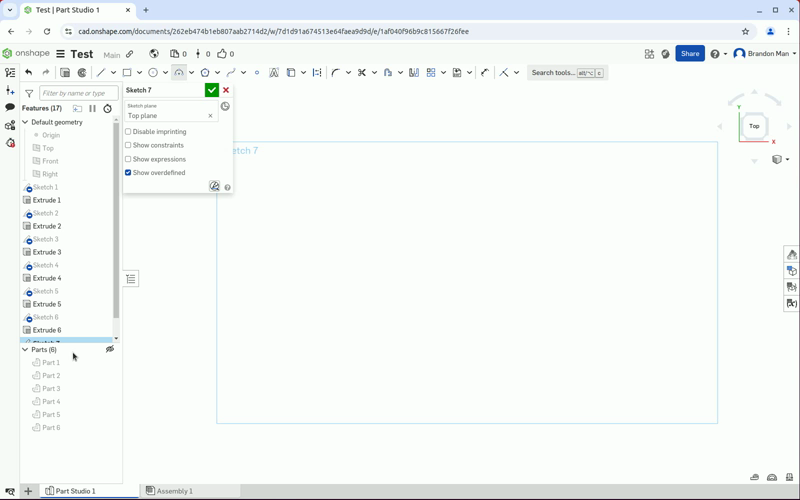
key_down(shift)
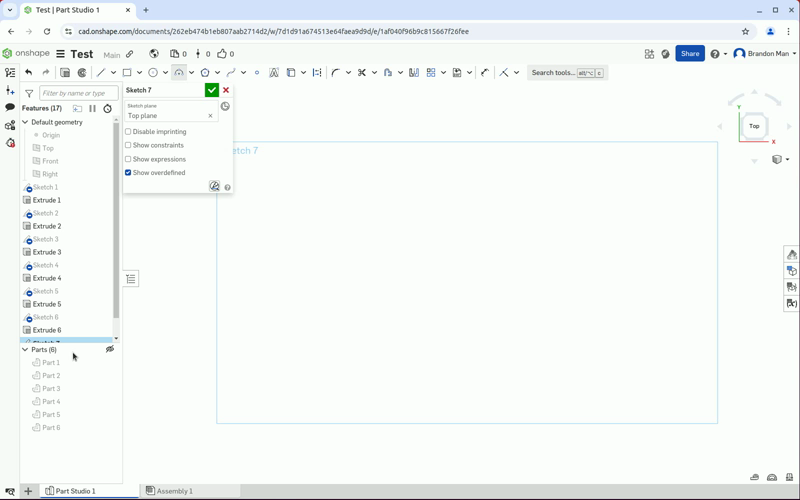
mouse_move(547, 287)
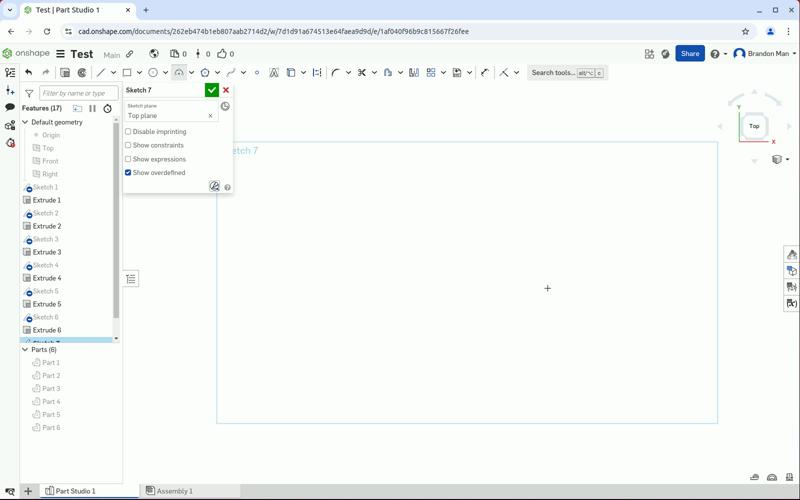
click(547, 287)
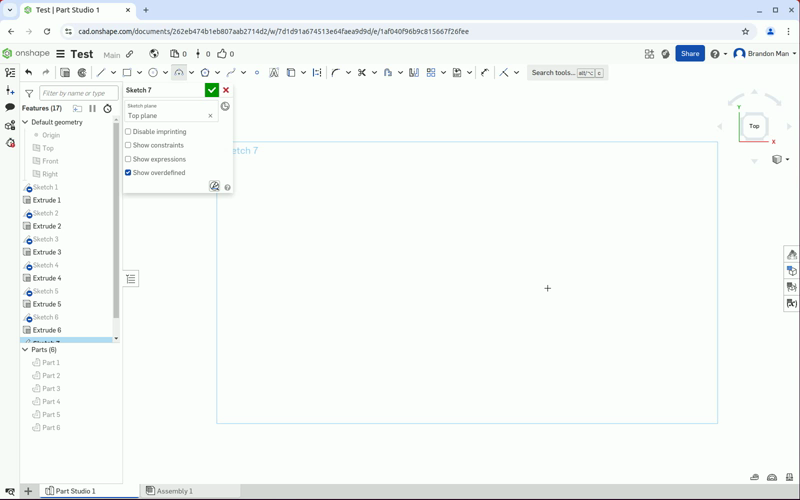
key_up(shift)
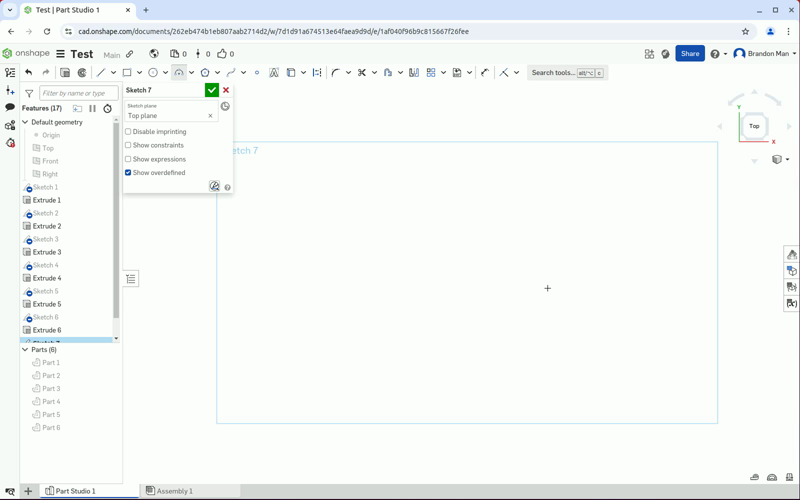
key_down(shift)
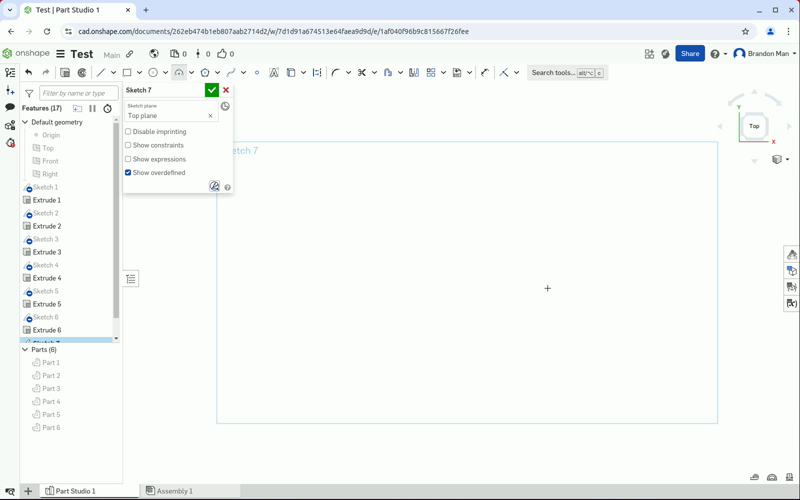
mouse_move(547, 278)
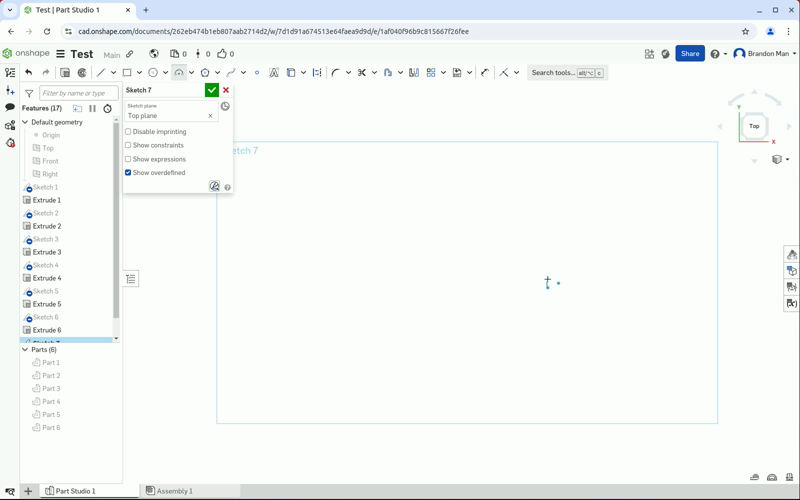
click(547, 278)
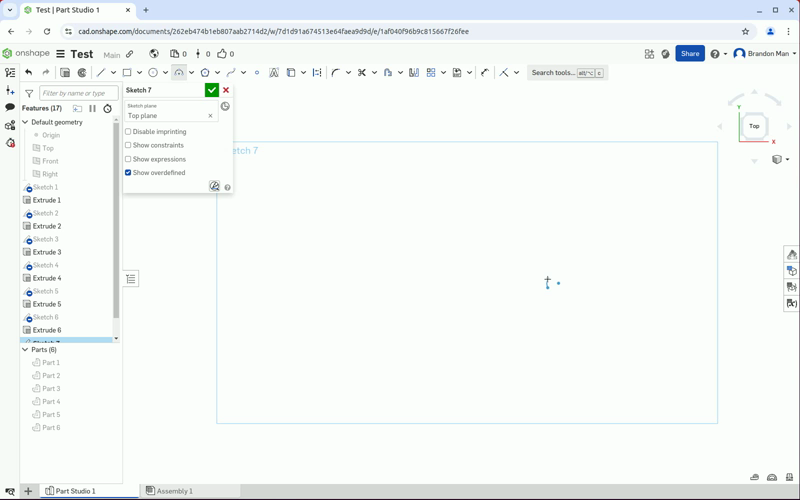
mouse_move(564, 283)
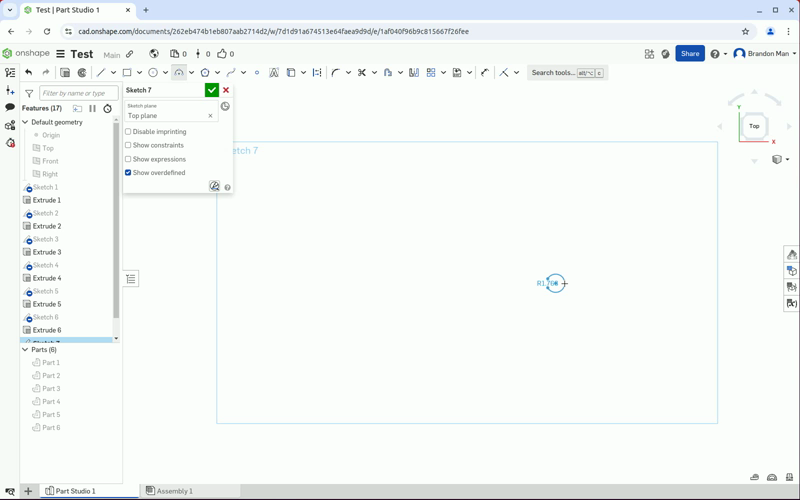
click(564, 283)
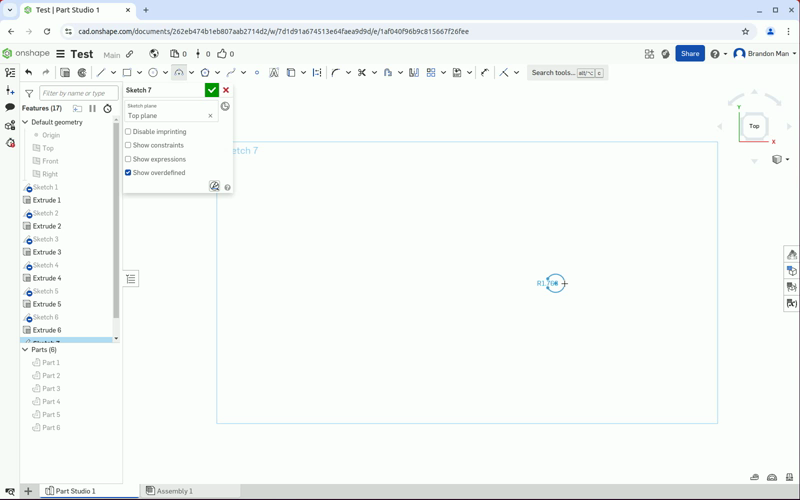
key_up(shift)
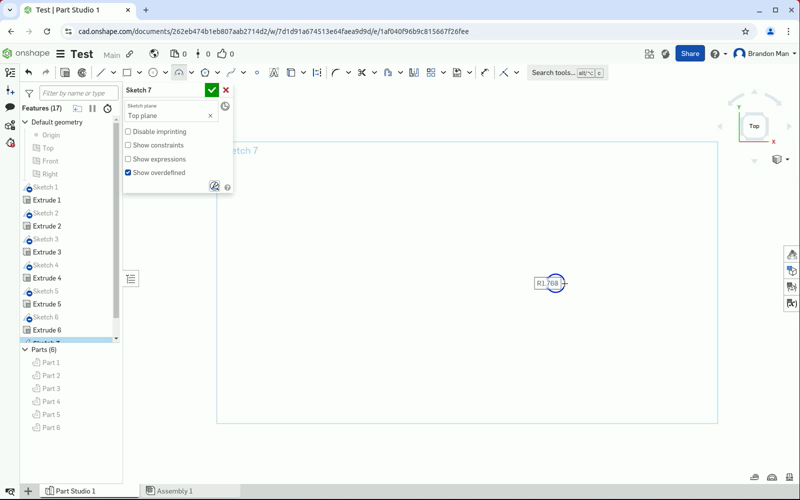
mouse_move(547, 278)
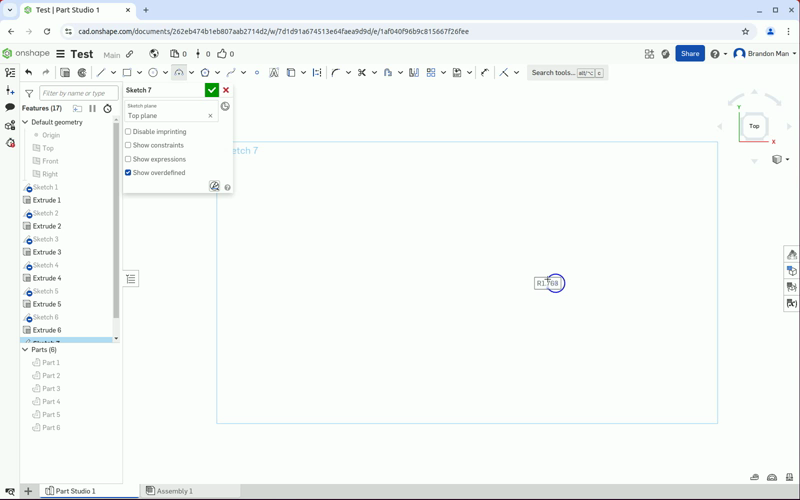
click(547, 278)
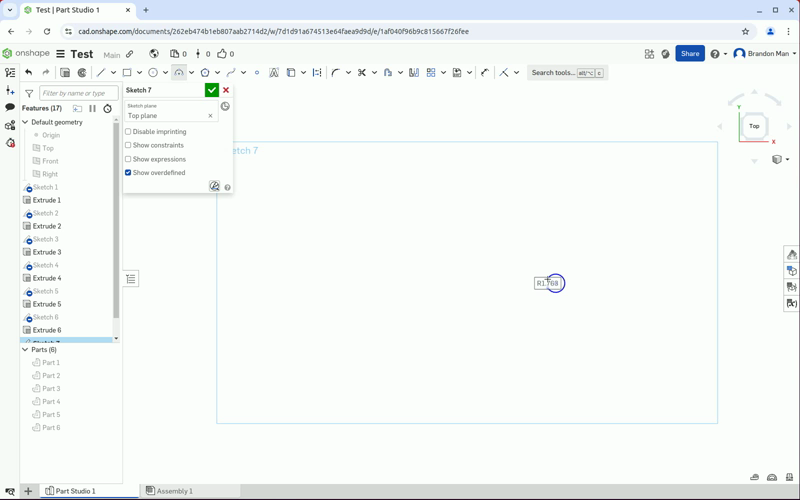
mouse_move(547, 287)
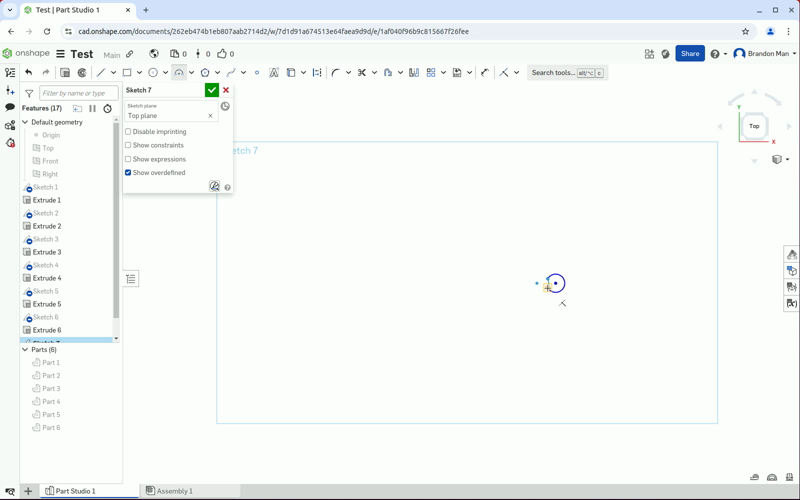
click(547, 287)
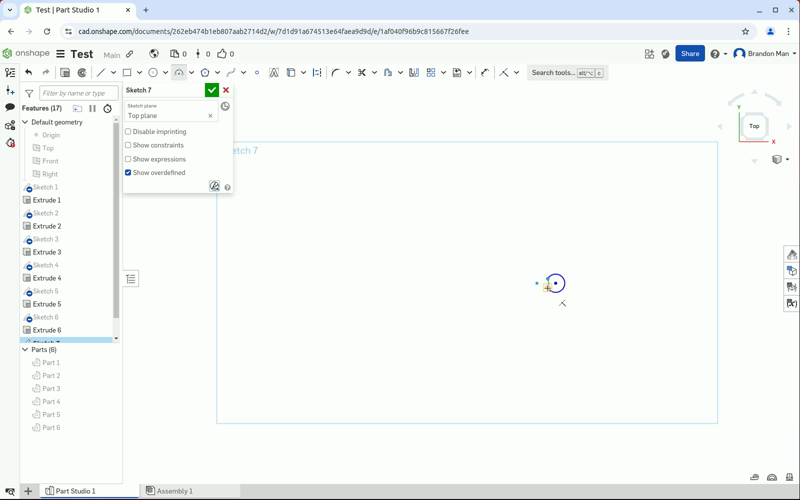
key_down(shift)
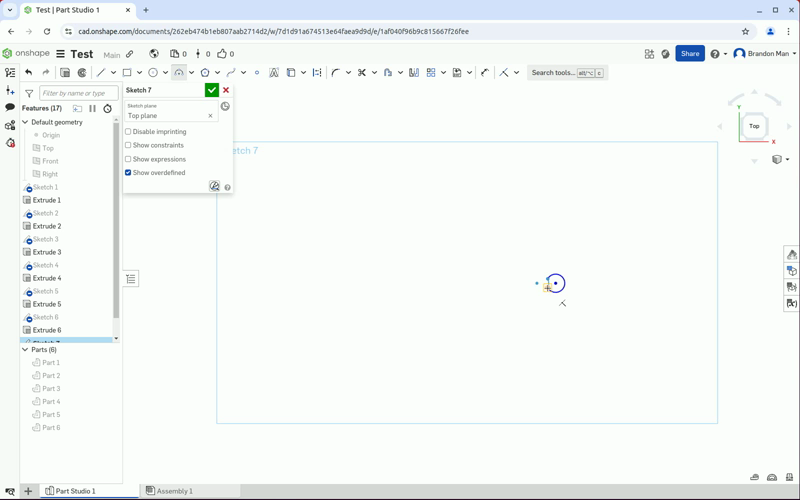
mouse_move(548, 283)
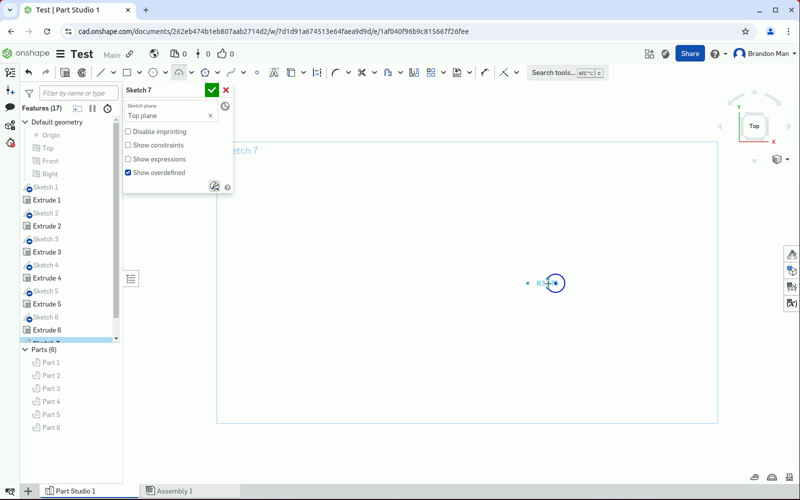
click(548, 283)
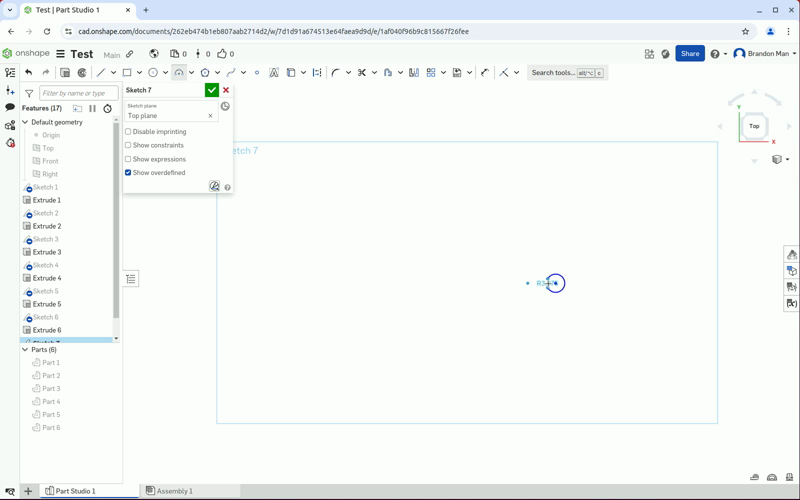
key_up(shift)
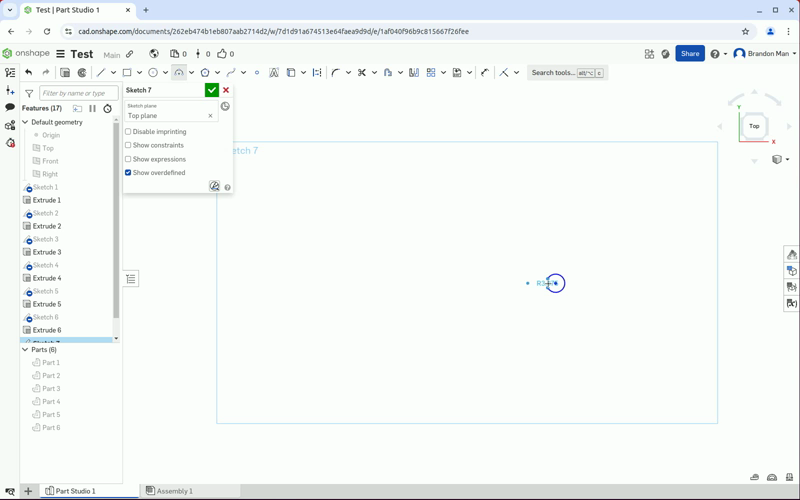
key(esc)
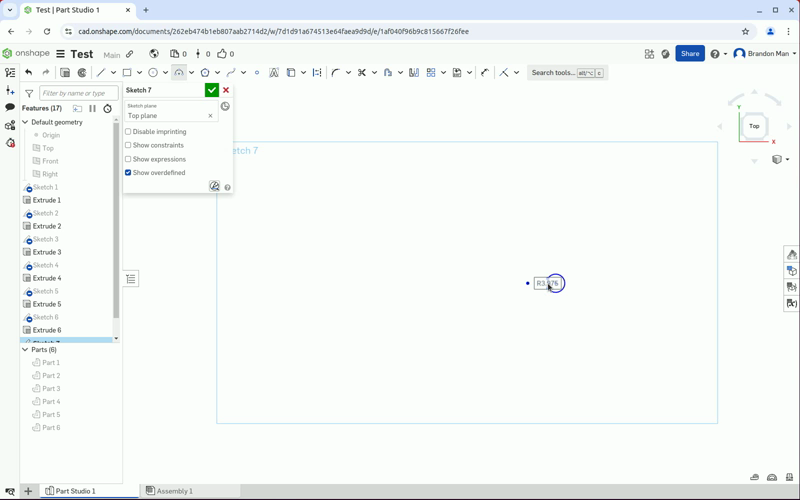
key(c)
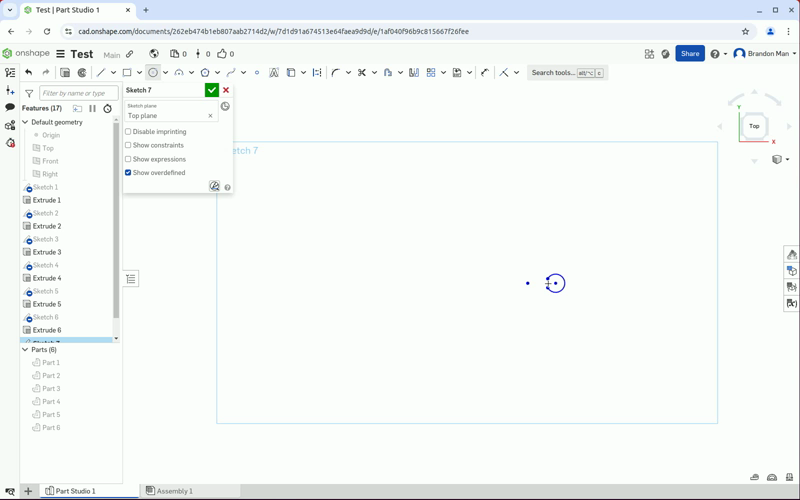
key_down(shift)
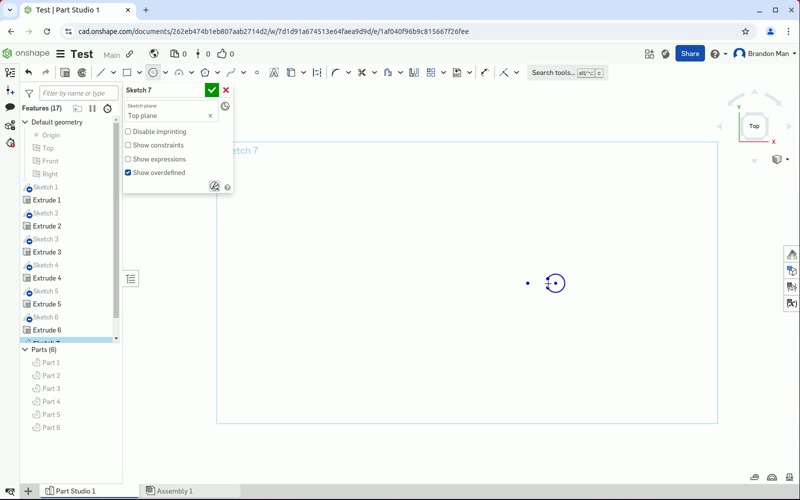
mouse_move(555, 283)
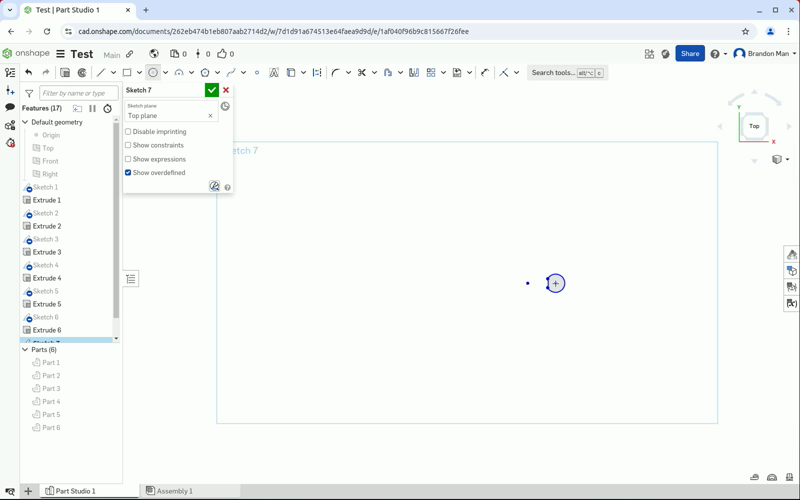
click(555, 283)
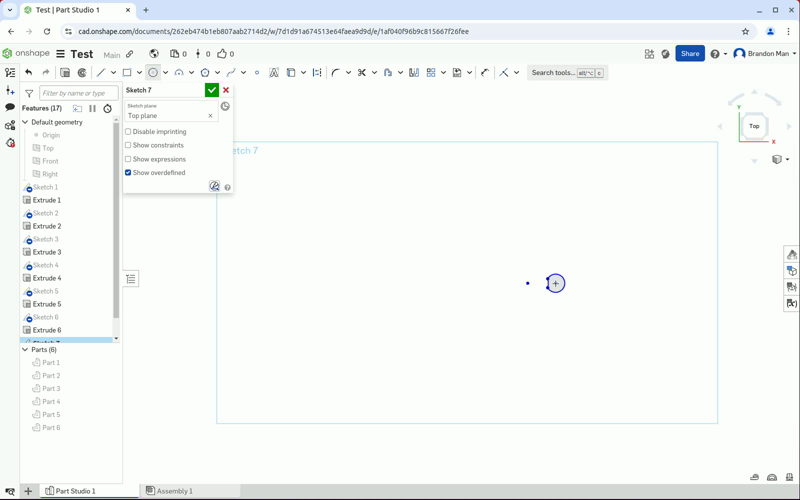
key_up(shift)
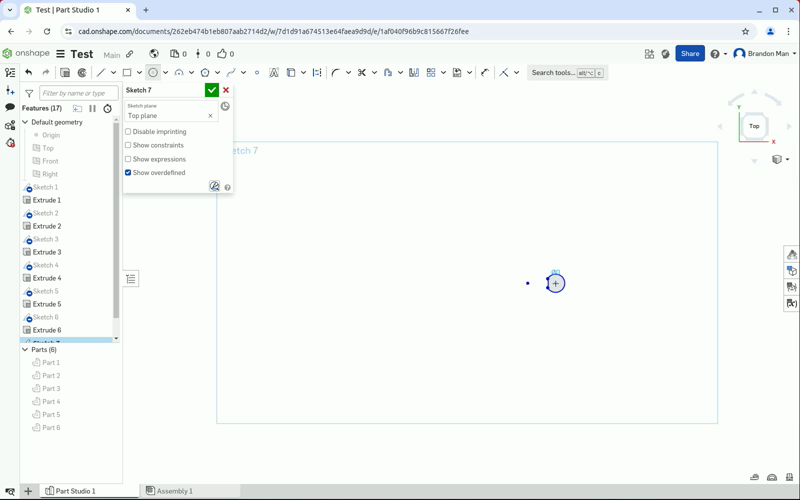
mouse_move(561, 283)
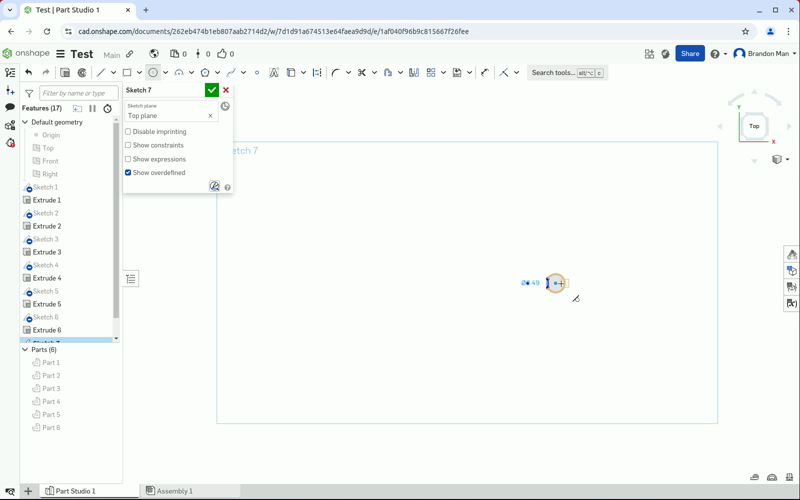
scroll(6)
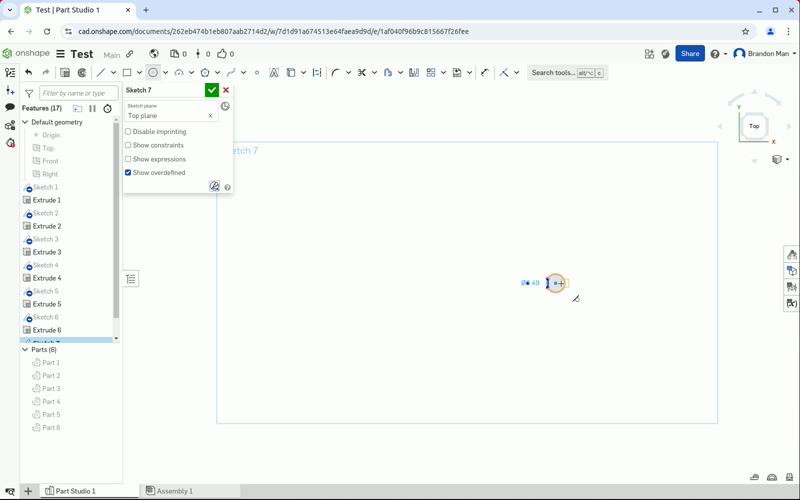
scroll(6)
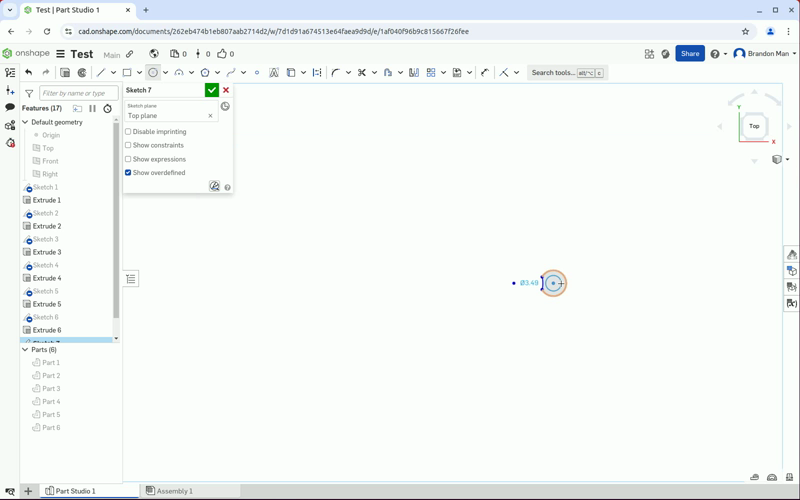
scroll(6)
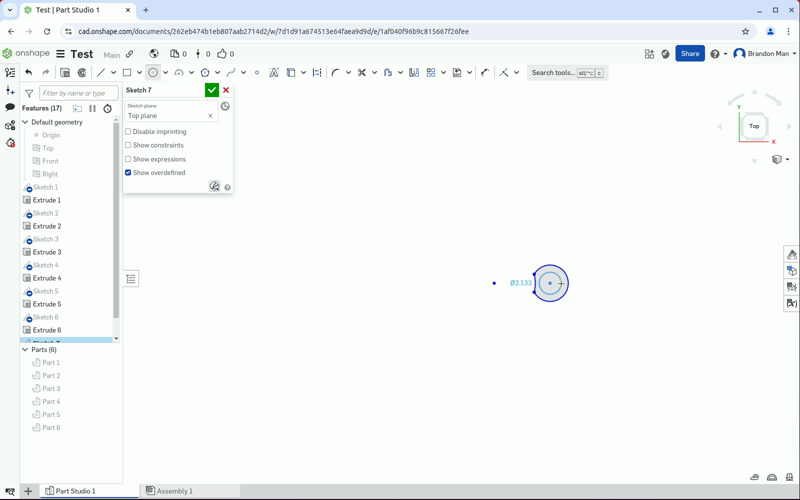
scroll(6)
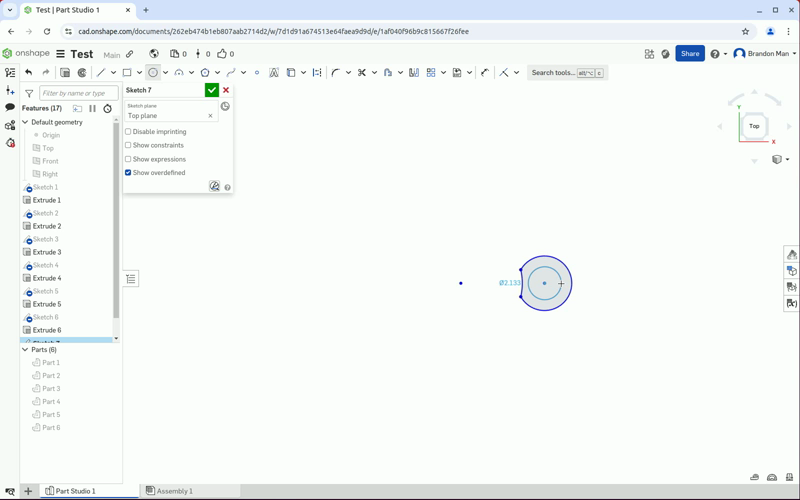
scroll(6)
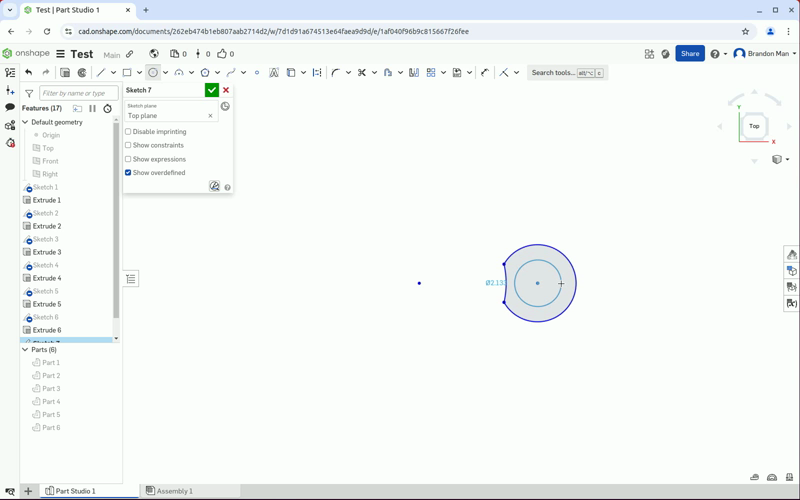
scroll(6)
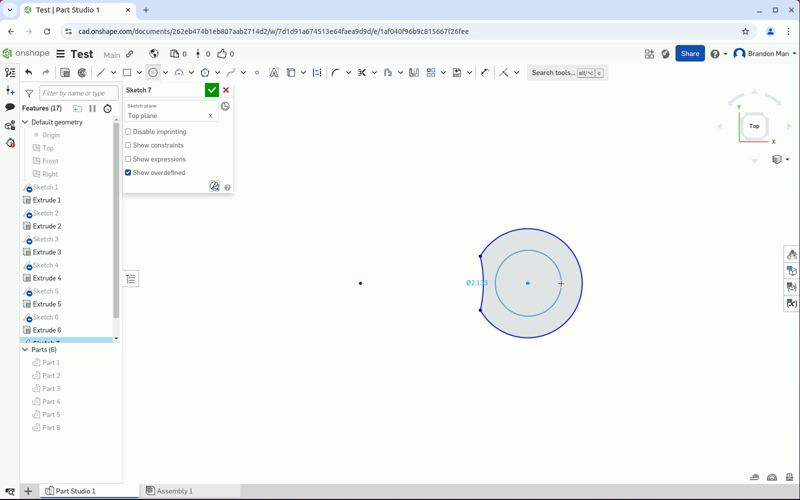
scroll(6)
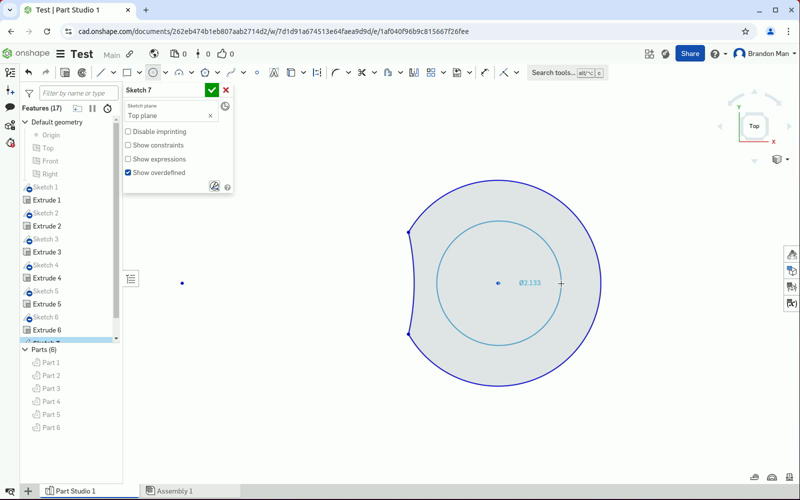
click(561, 283)
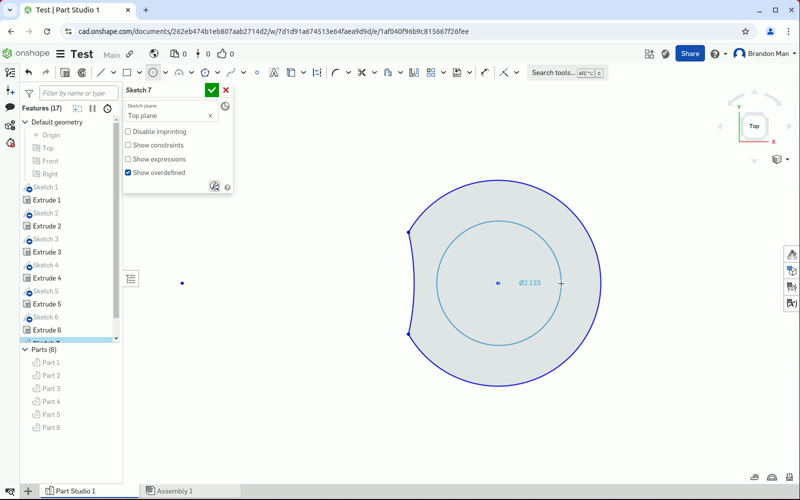
scroll(-6)
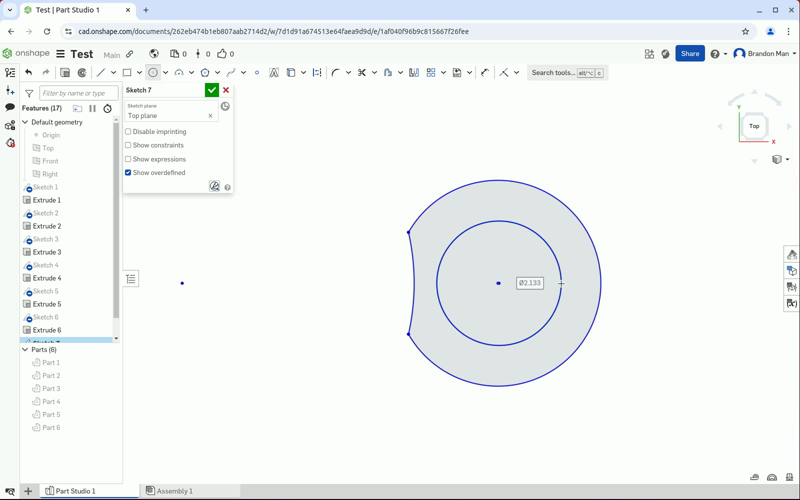
scroll(-6)
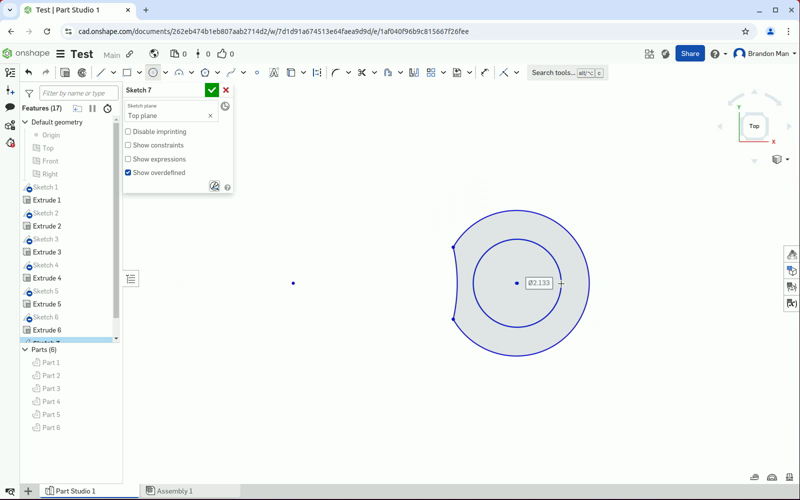
scroll(-6)
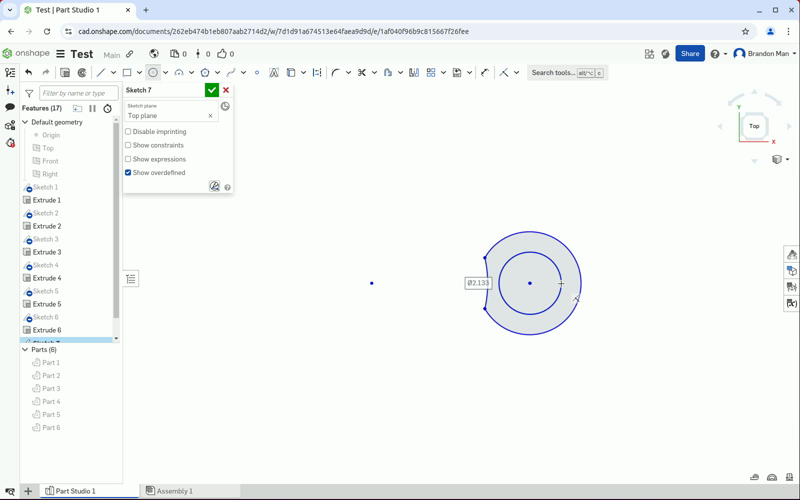
scroll(-6)
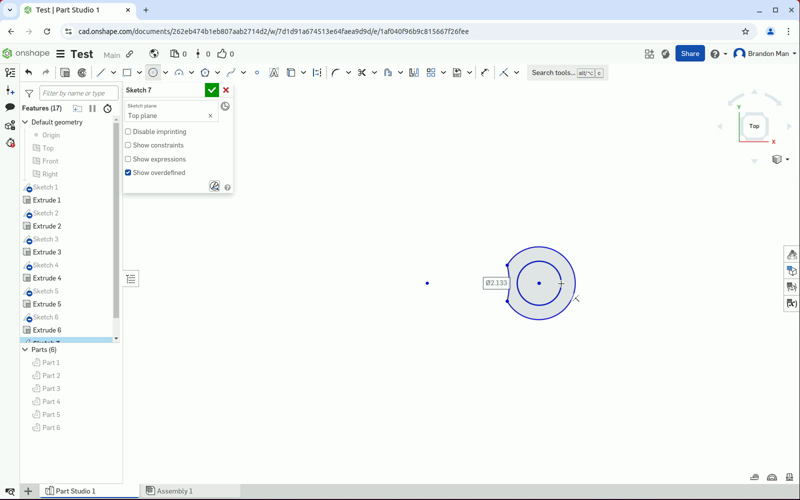
scroll(-6)
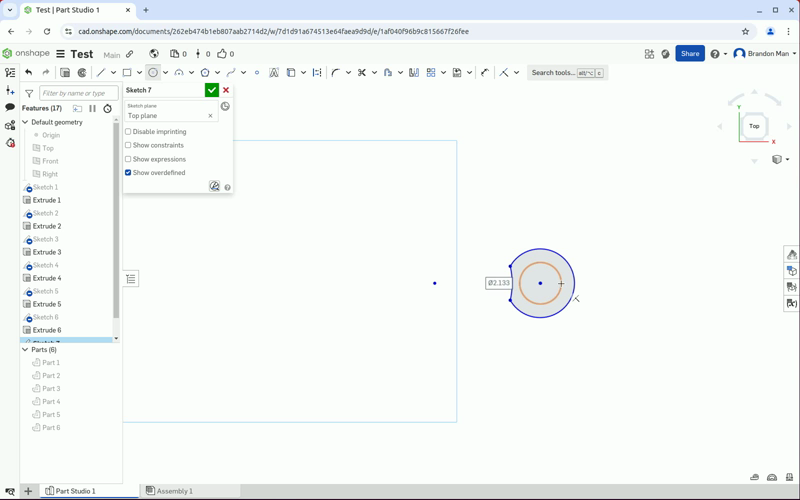
scroll(-6)
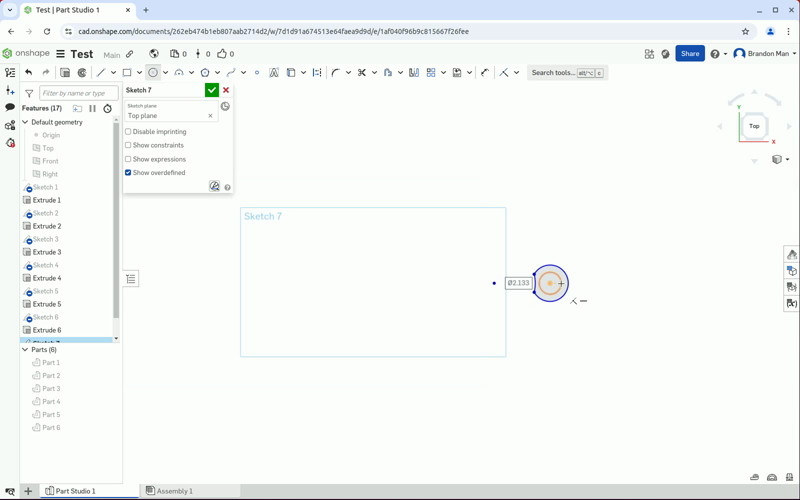
scroll(-6)
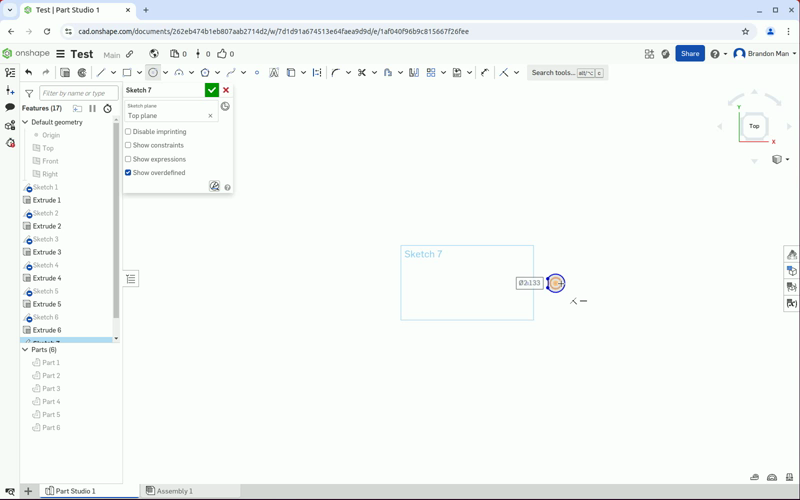
key(esc)
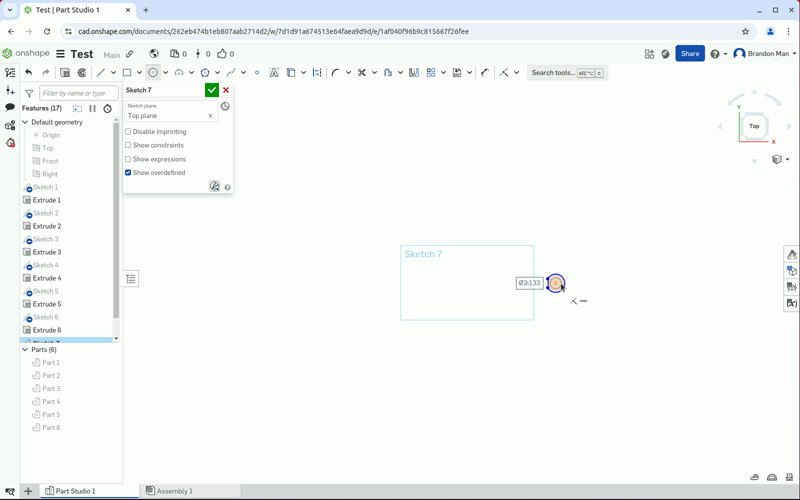
mouse_move(550, 288)
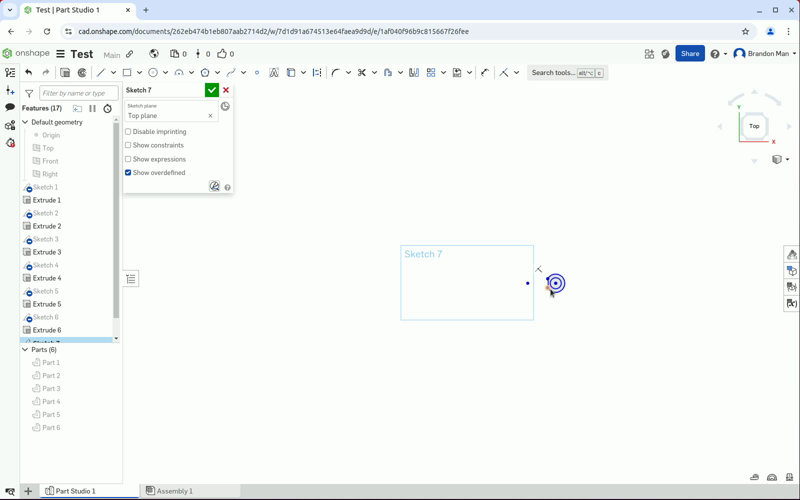
scroll(6)
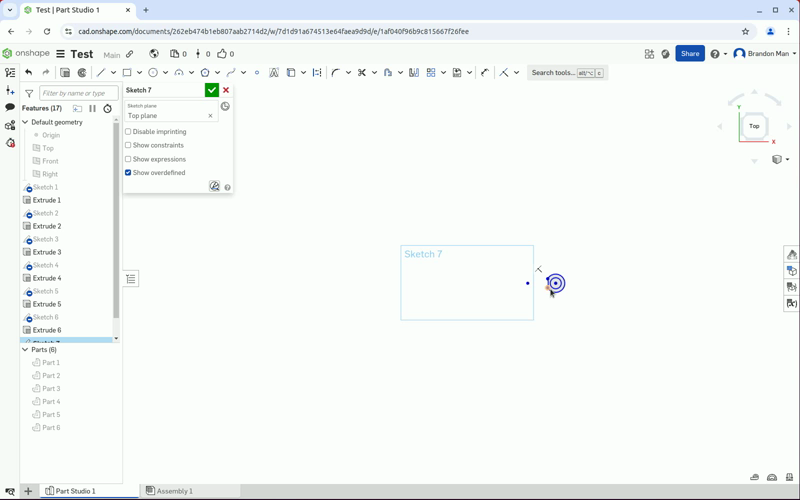
scroll(6)
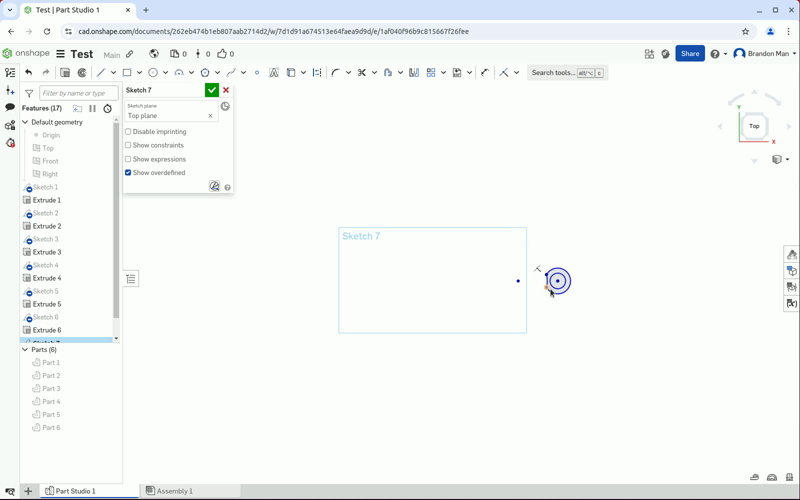
scroll(6)
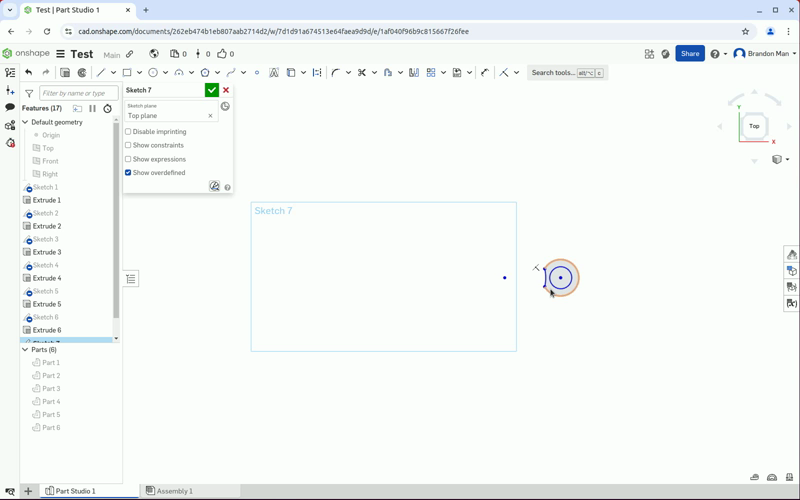
scroll(6)
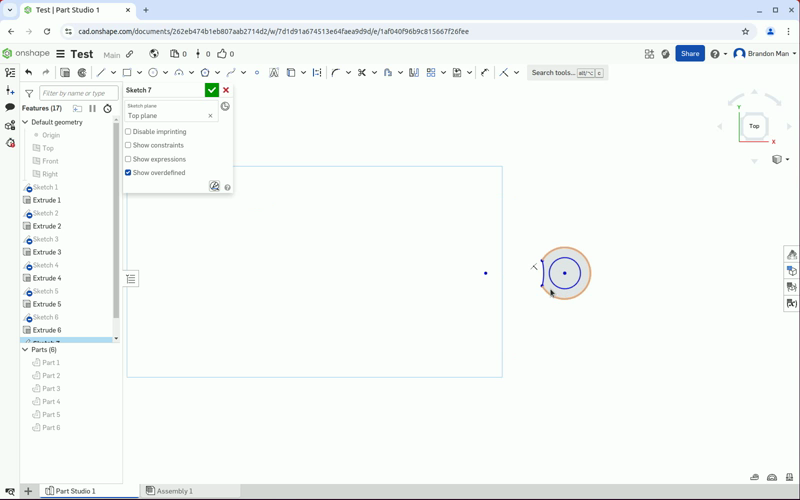
scroll(6)
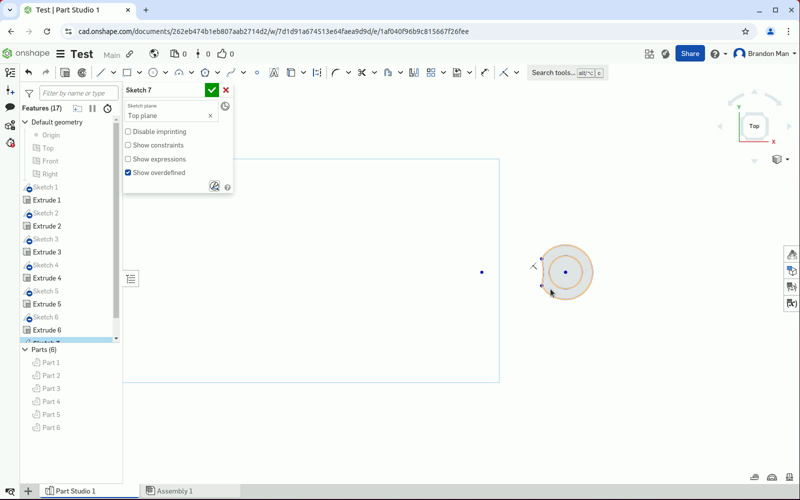
scroll(6)
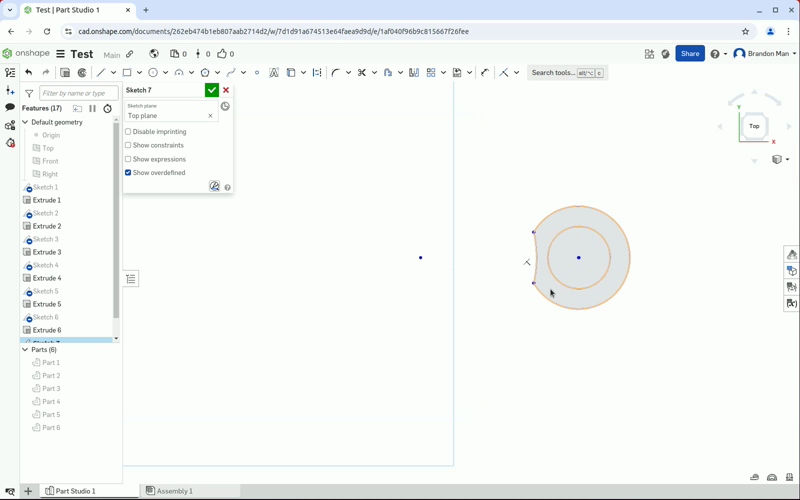
scroll(6)
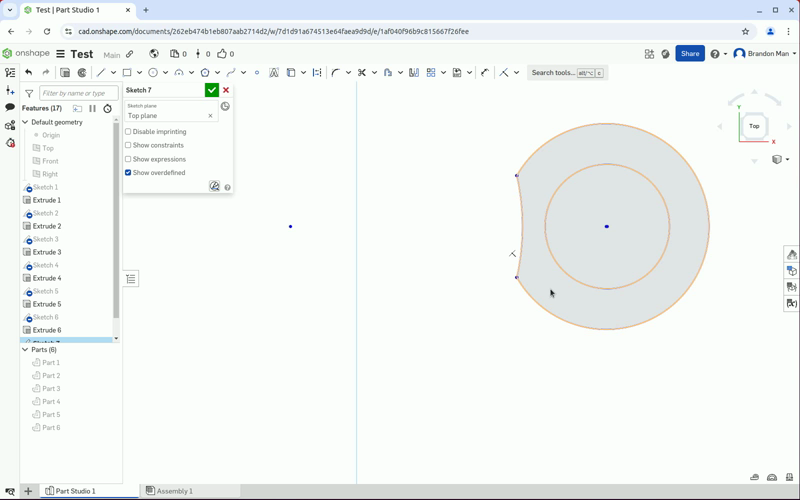
click(550, 288)
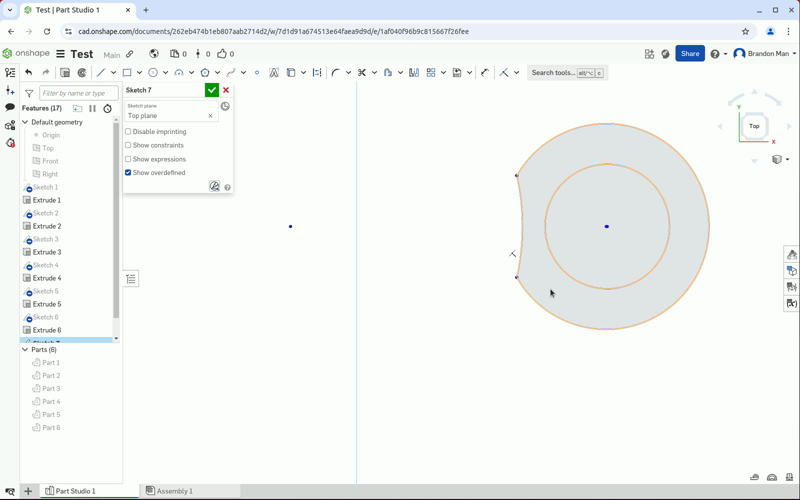
scroll(-6)
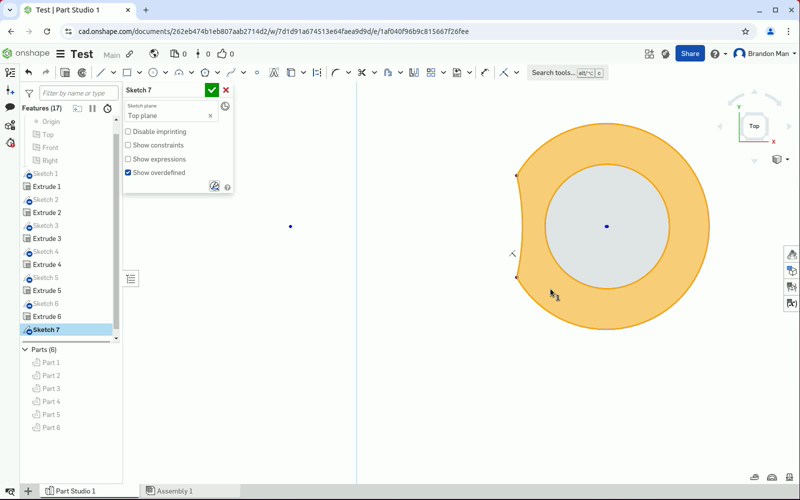
scroll(-6)
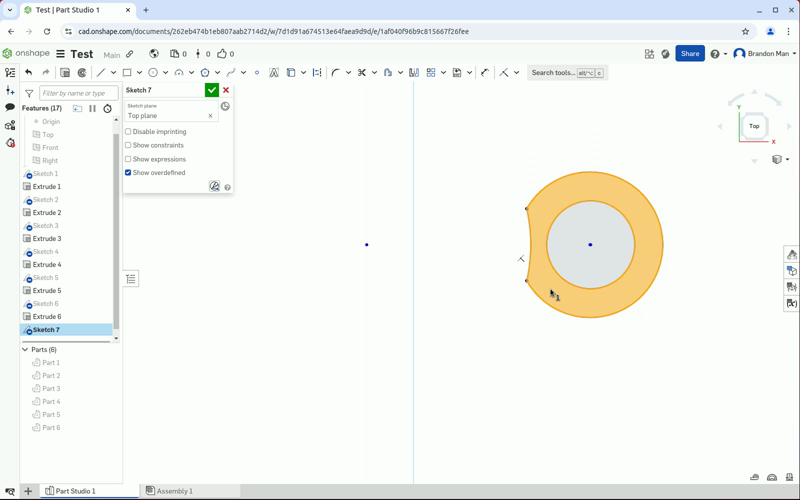
scroll(-6)
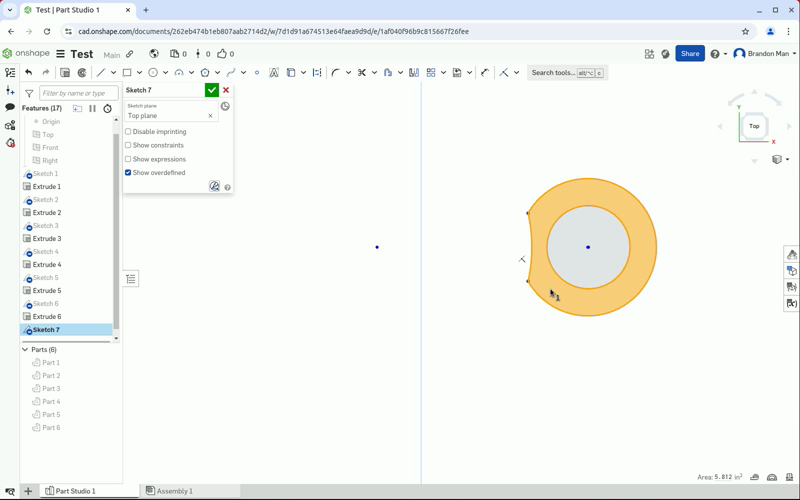
scroll(-6)
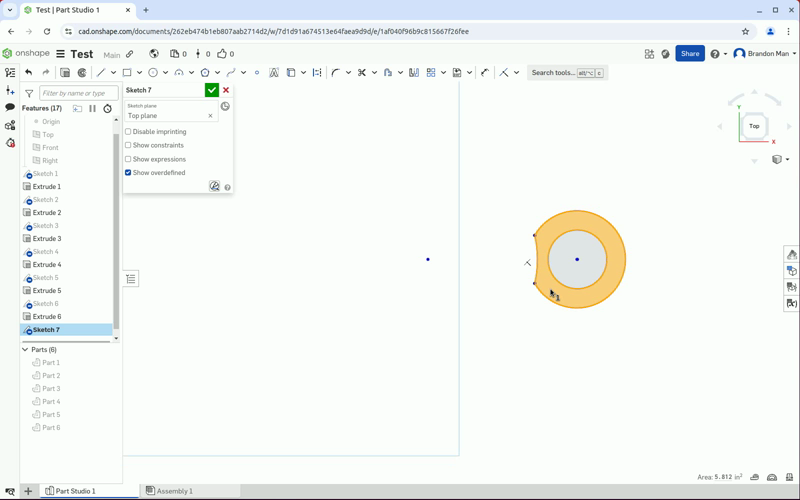
scroll(-6)
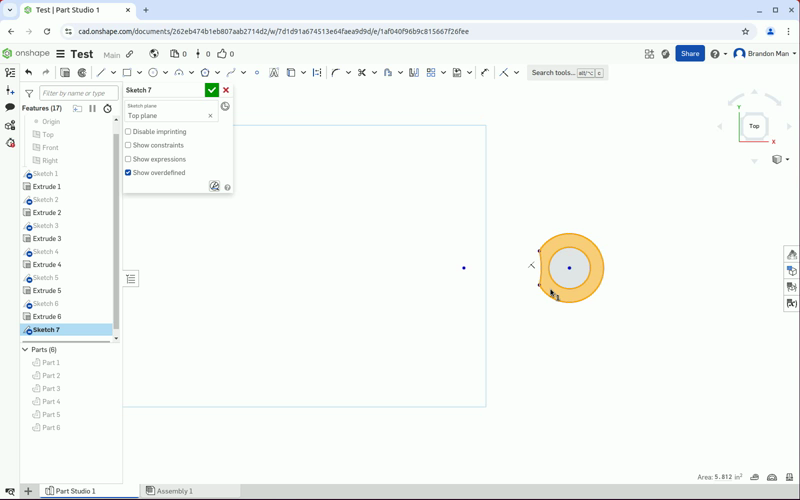
scroll(-6)
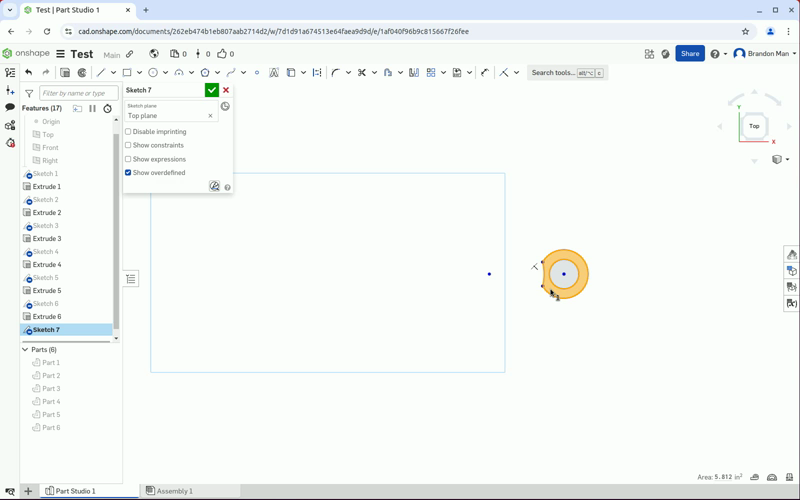
scroll(-6)
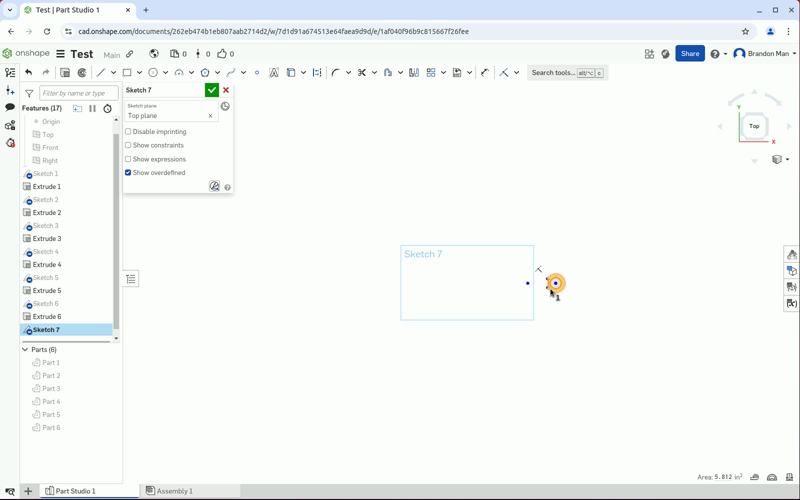
mouse_move(73, 352)
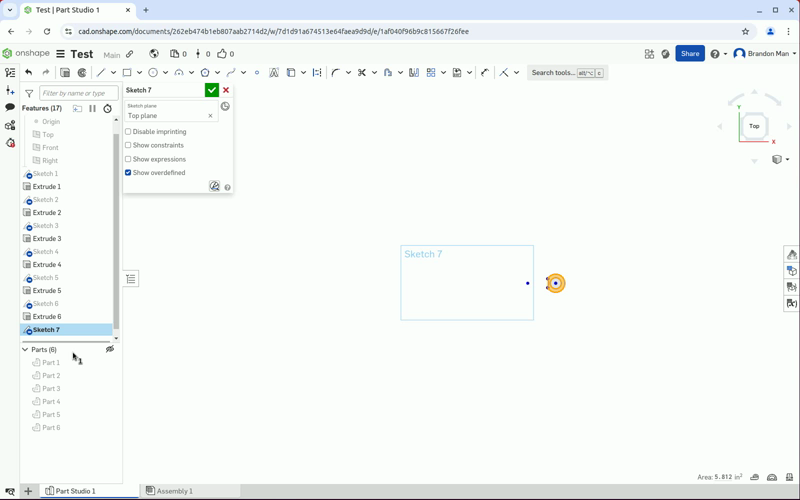
key(shift+y)
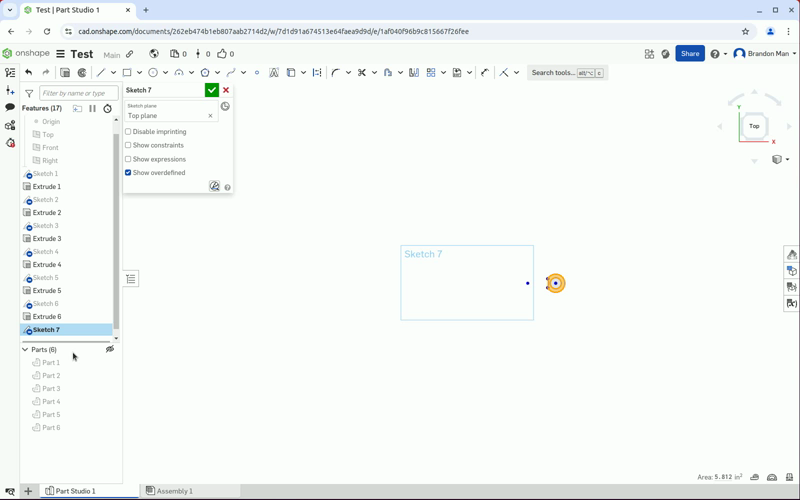
key(shift+e)
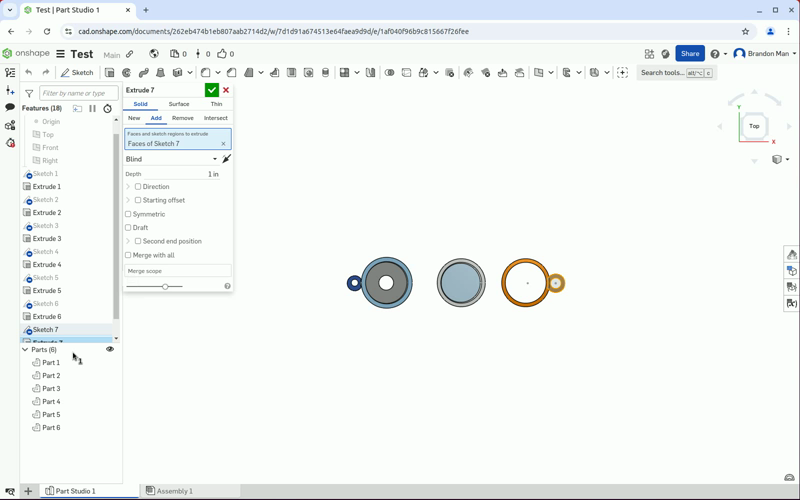
mouse_move(143, 106)
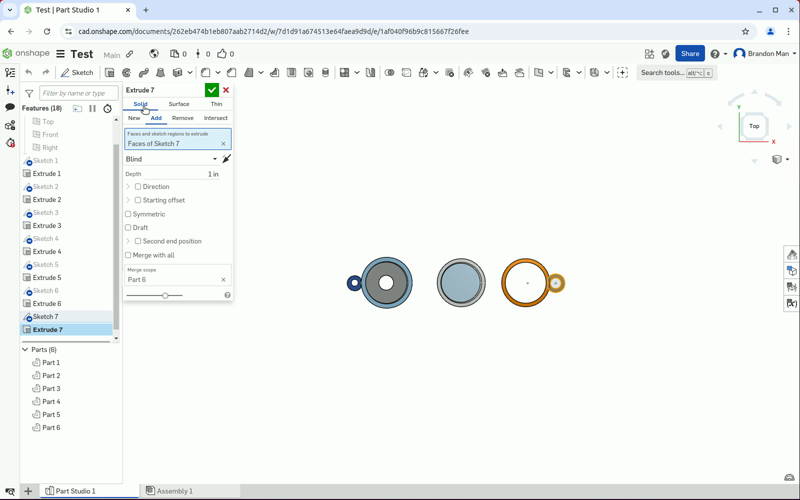
click(143, 106)
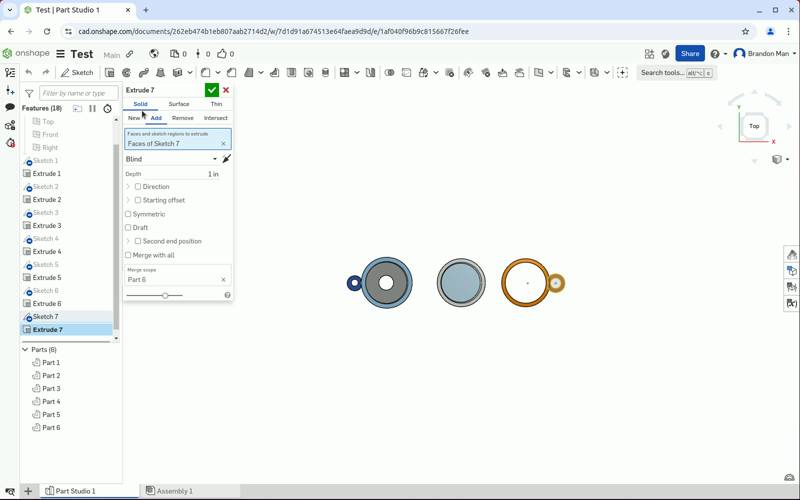
mouse_move(137, 120)
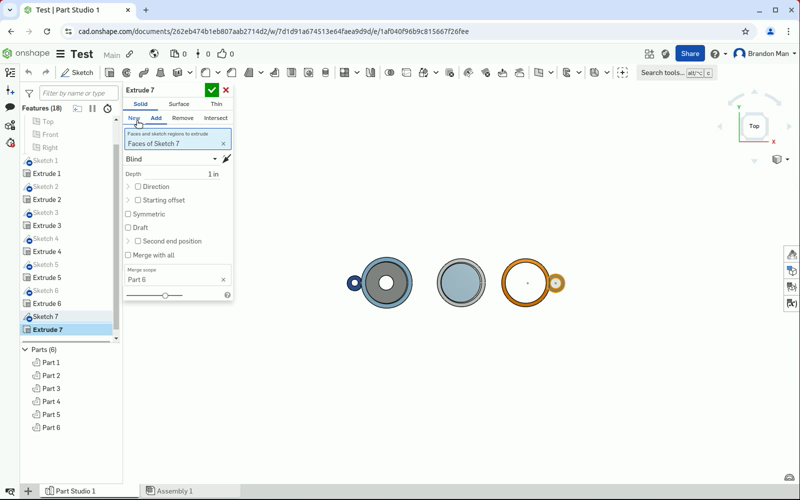
click(137, 120)
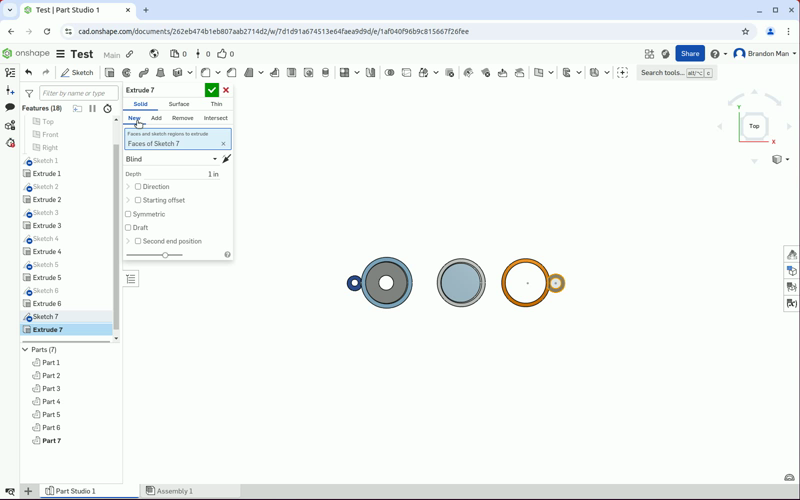
key(tab, 4)
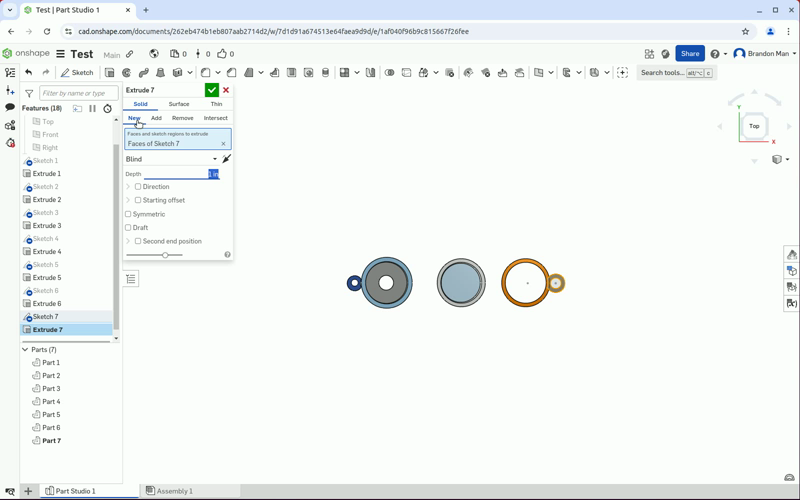
text(3.611)
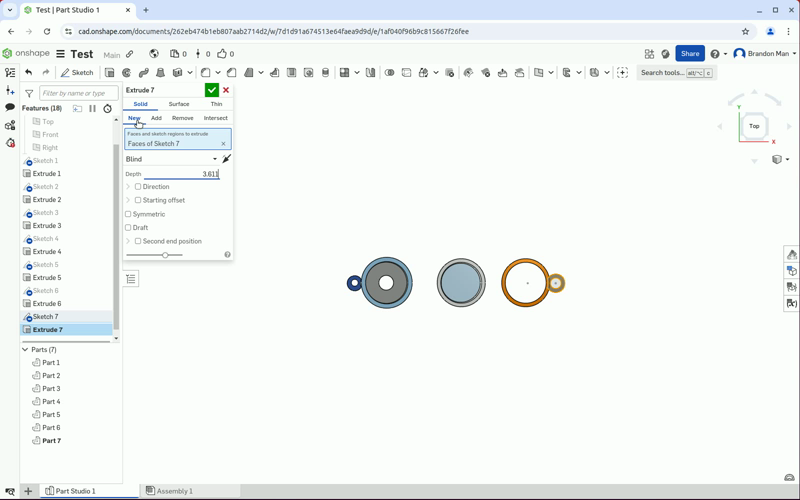
key(enter)
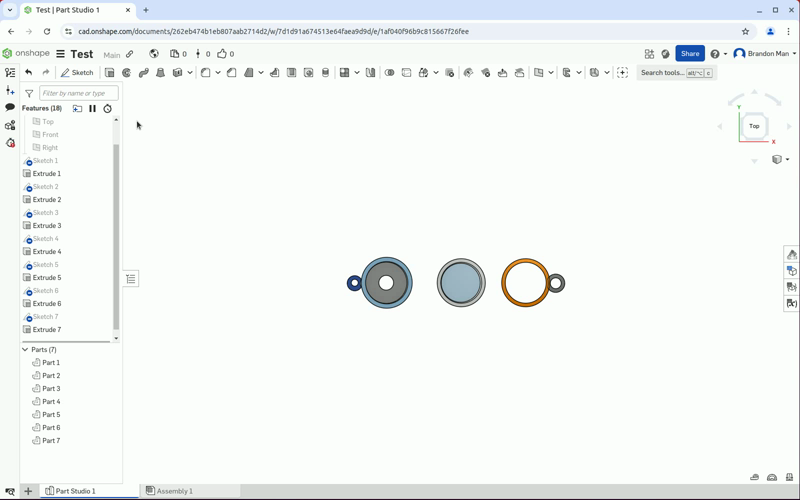
key(shift+h)
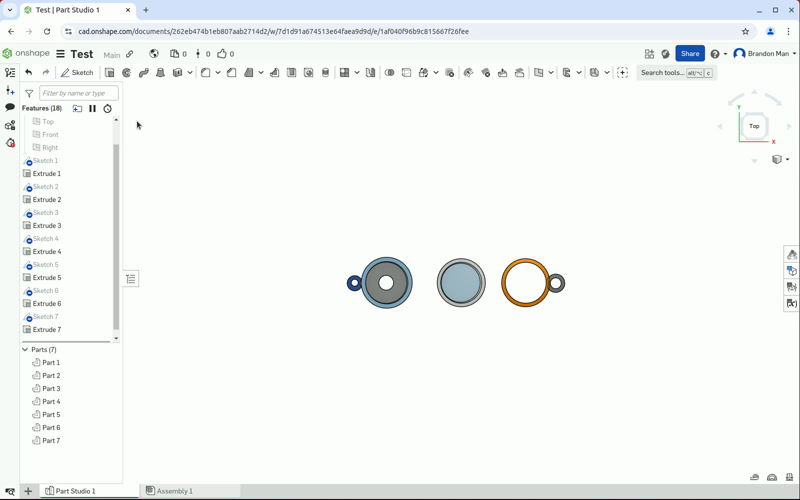
key(shift+h)
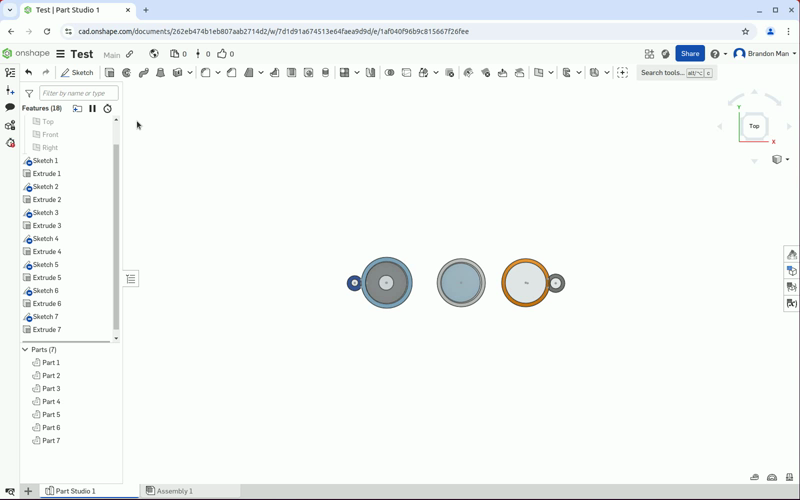
key(shift+7)
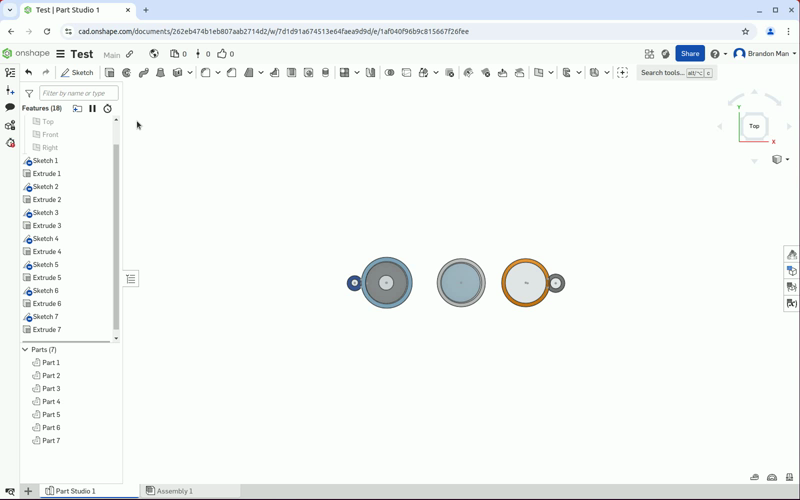
key(up, 3)
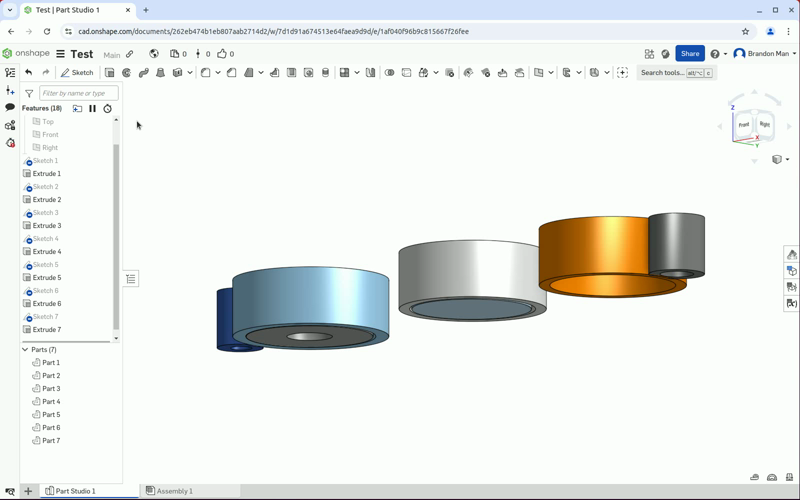
key(left, 3)
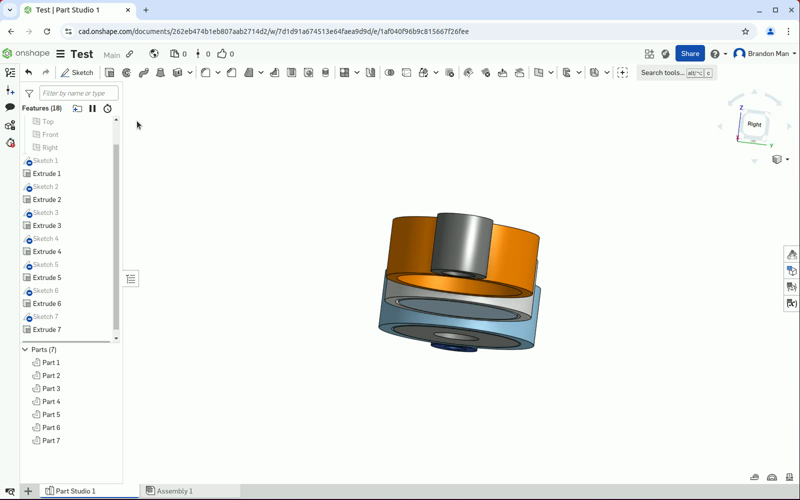
key(right, 3)
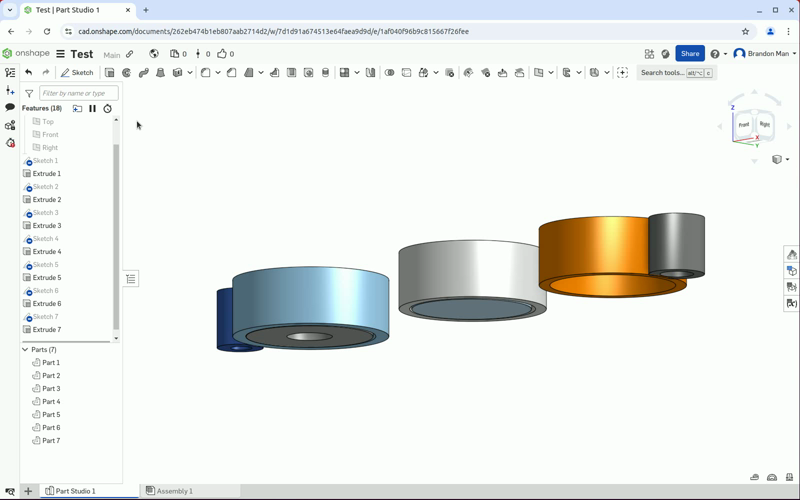
key(down, 3)
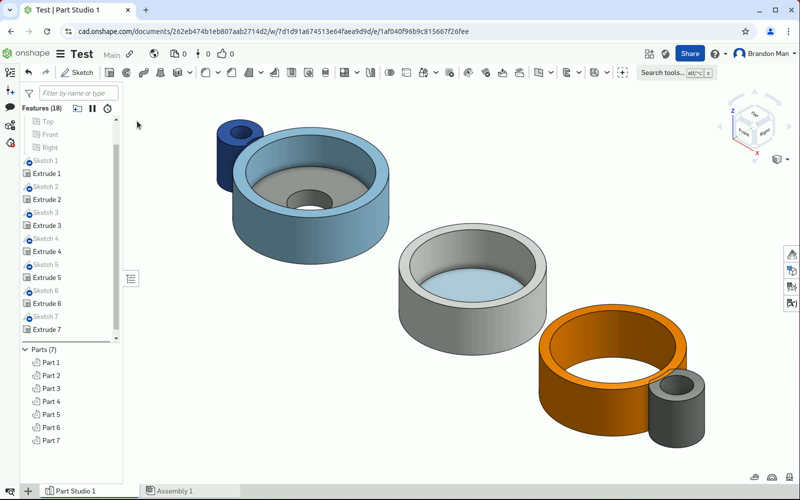
mouse_move(69, 163)
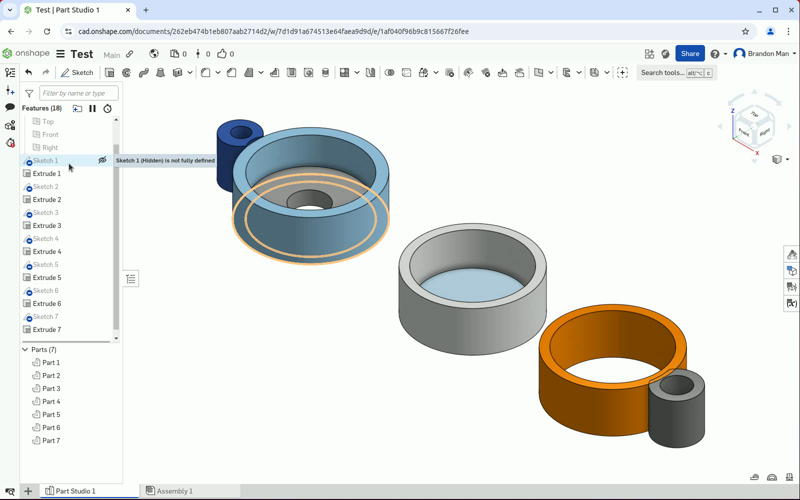
click(69, 163)